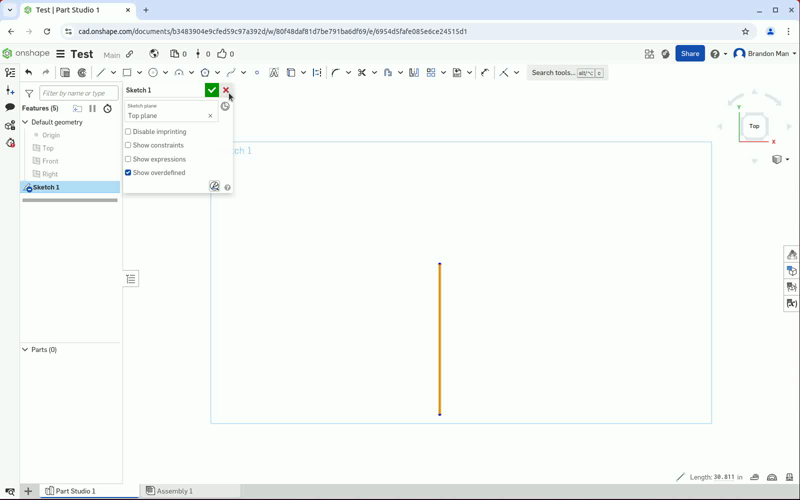
key(shift+h)
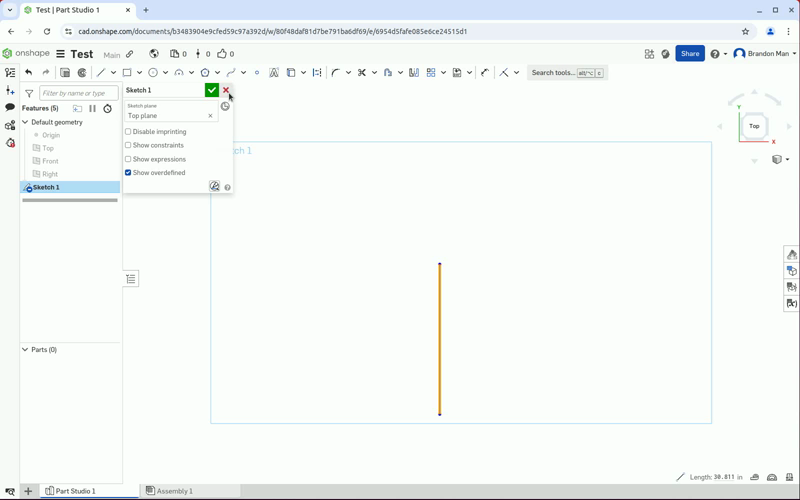
key(shift+s)
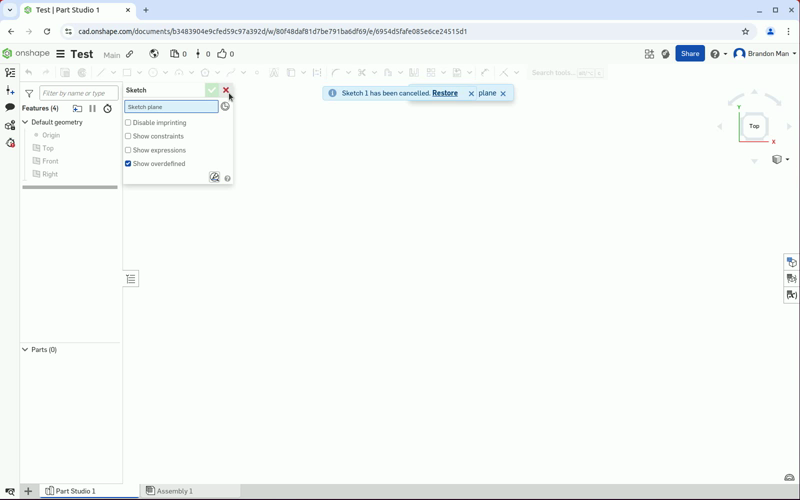
mouse_move(73, 150)
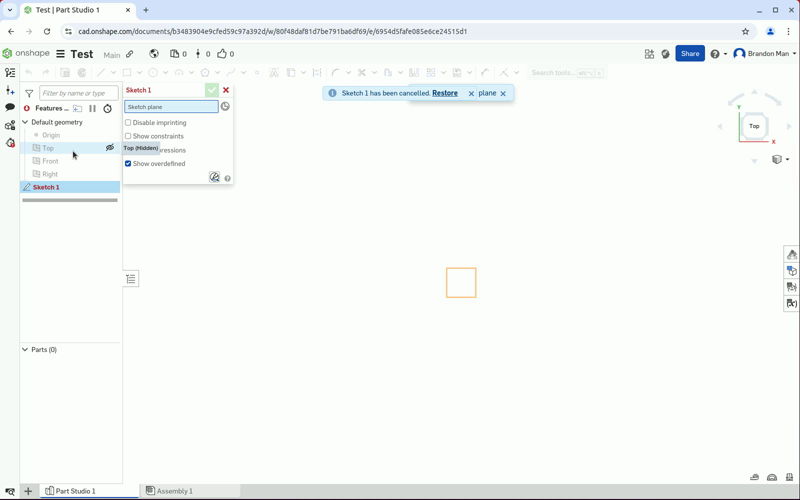
click(73, 150)
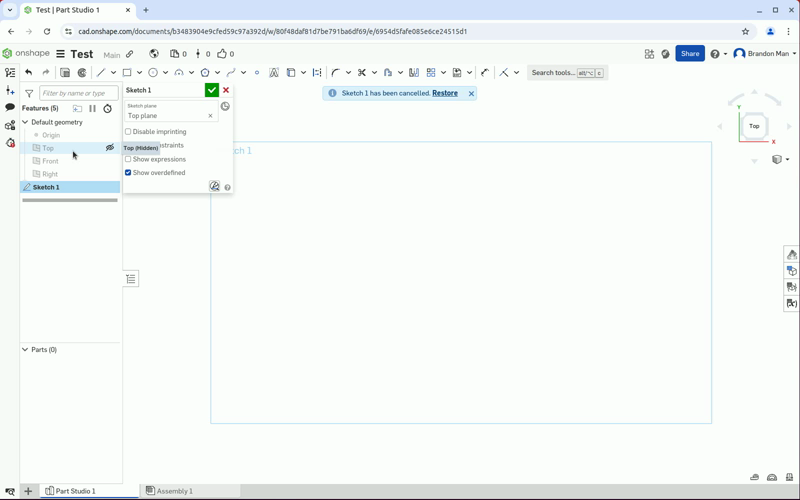
mouse_move(73, 352)
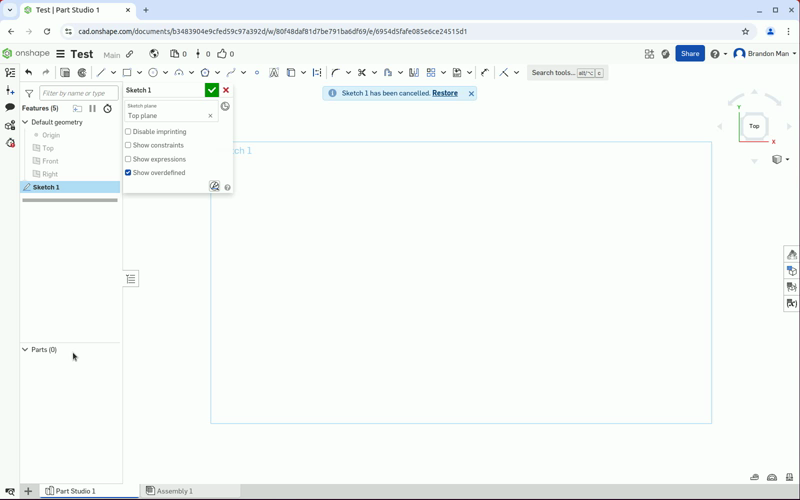
key(y)
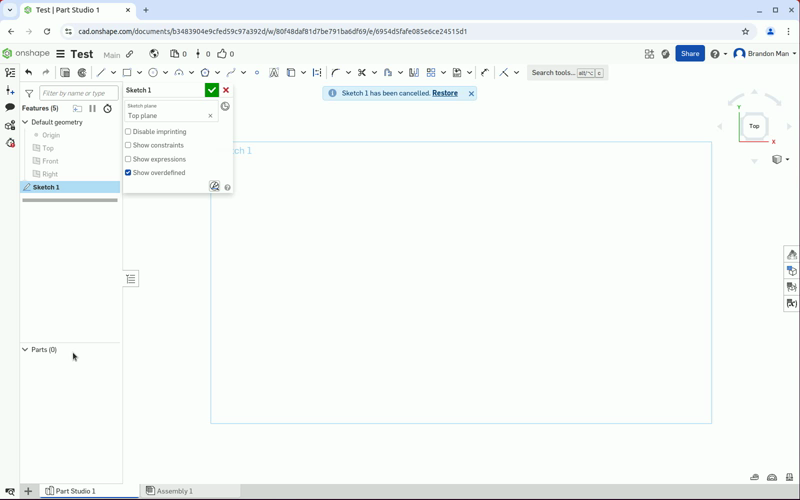
key(l)
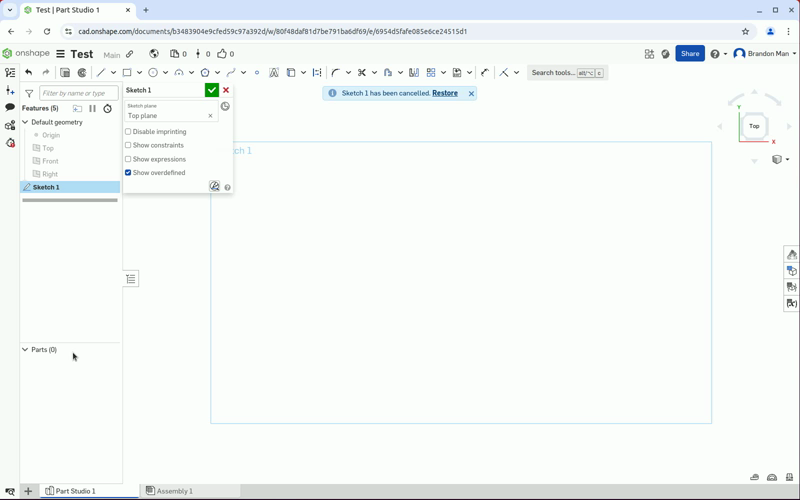
key_down(shift)
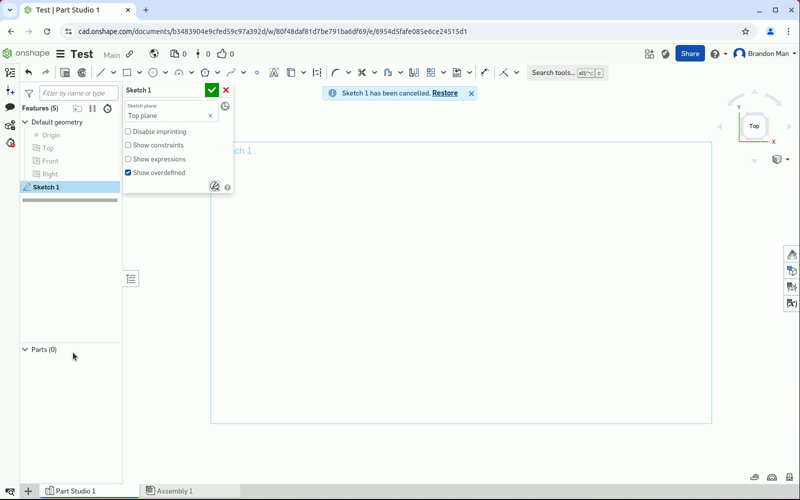
mouse_move(350, 301)
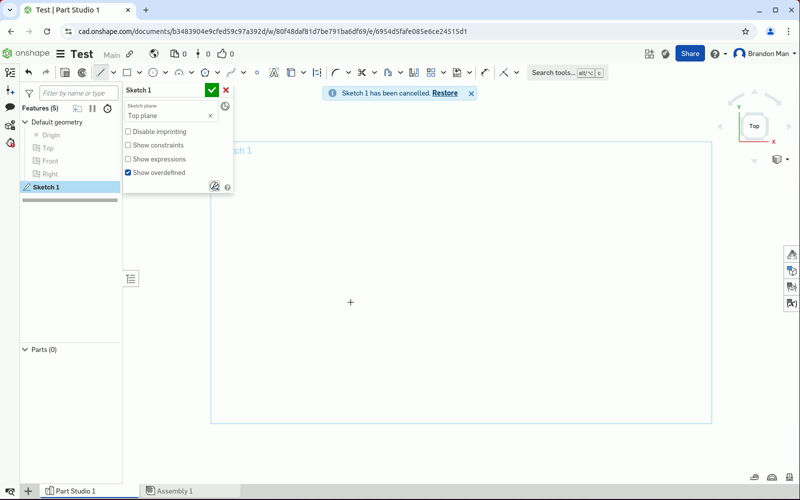
click(350, 301)
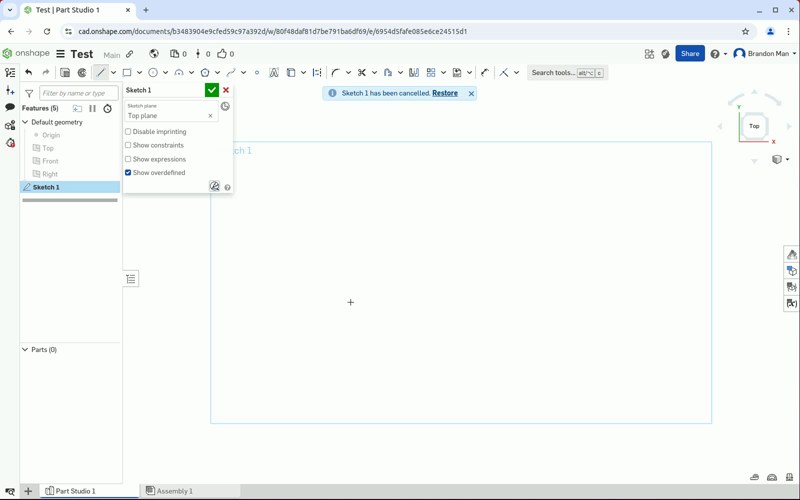
key_up(shift)
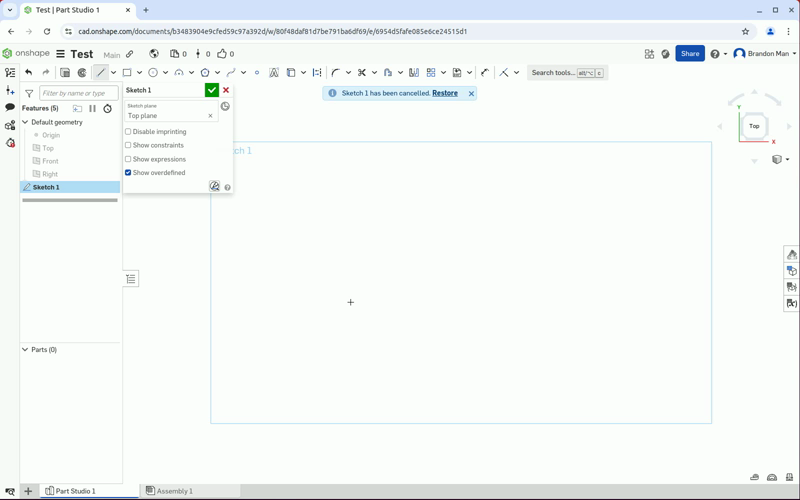
key_down(shift)
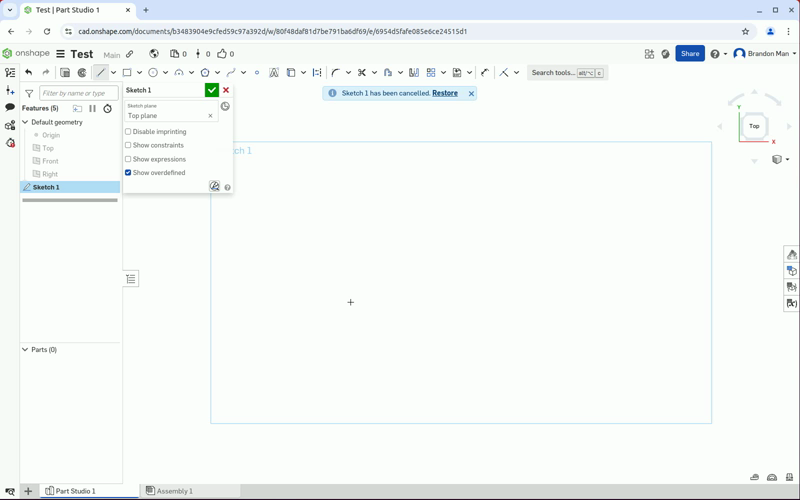
mouse_move(380, 301)
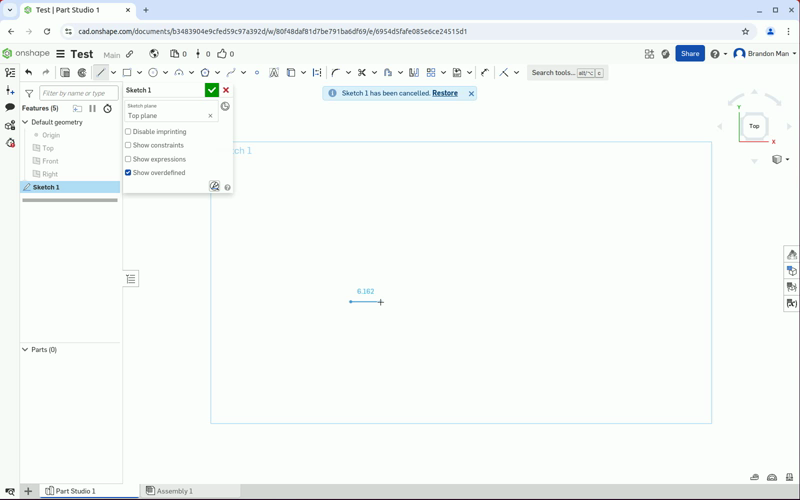
mouse_move(389, 301)
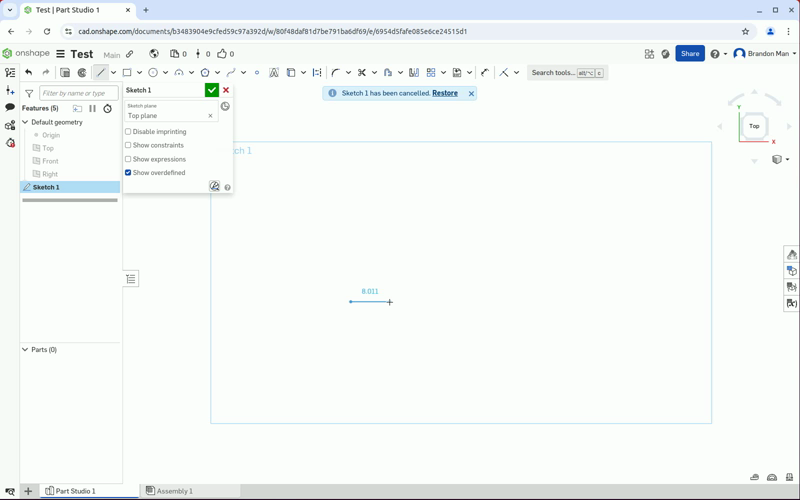
click(389, 301)
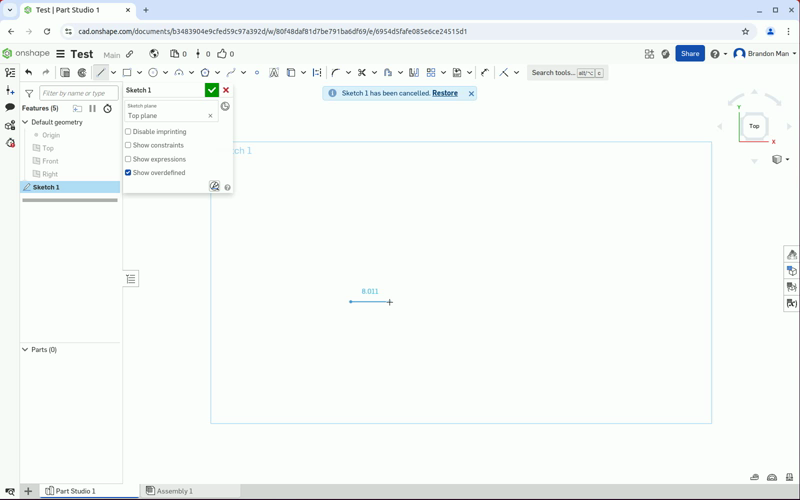
key_up(shift)
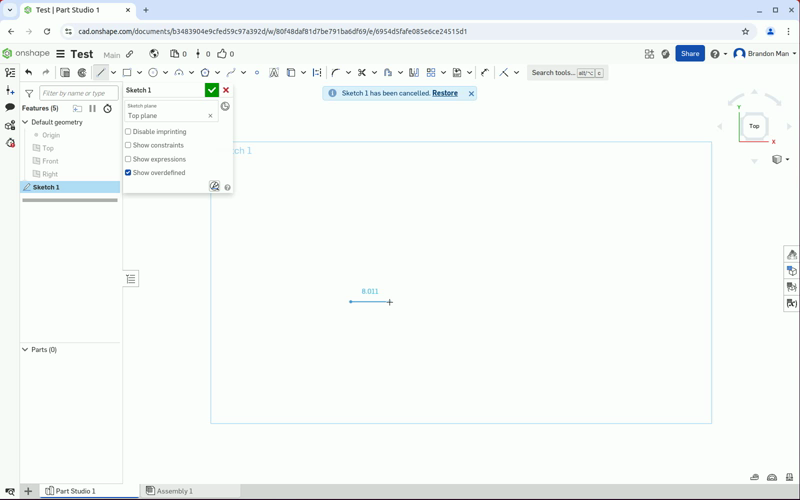
key_down(shift)
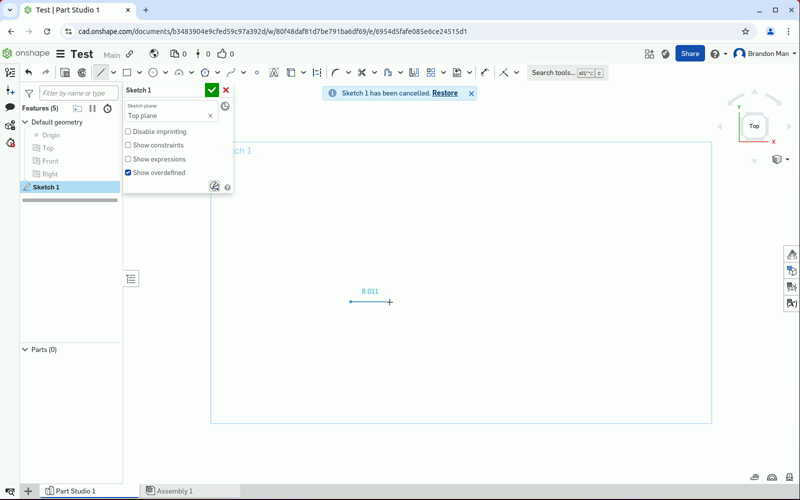
mouse_move(420, 301)
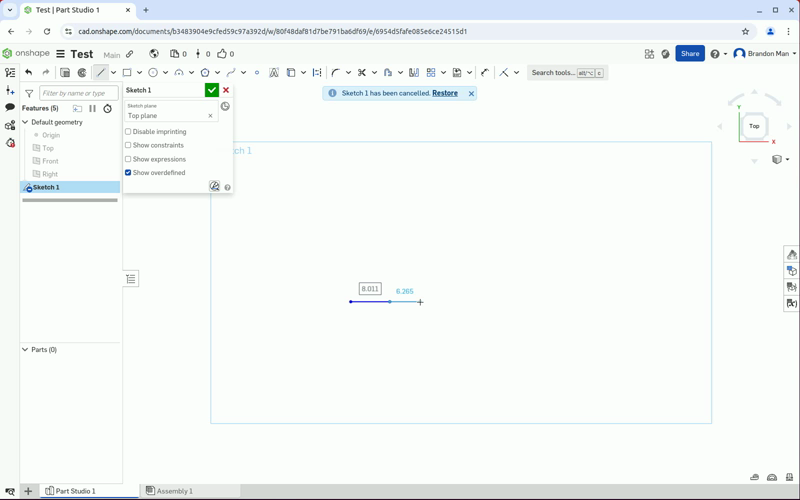
mouse_move(403, 301)
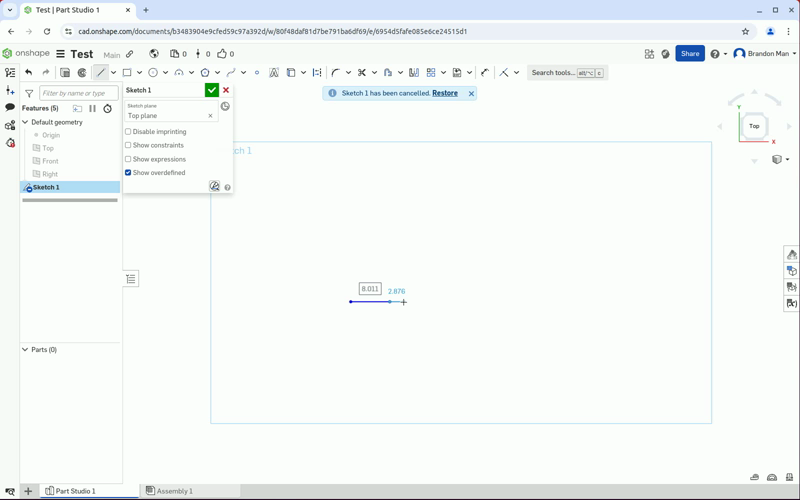
click(403, 301)
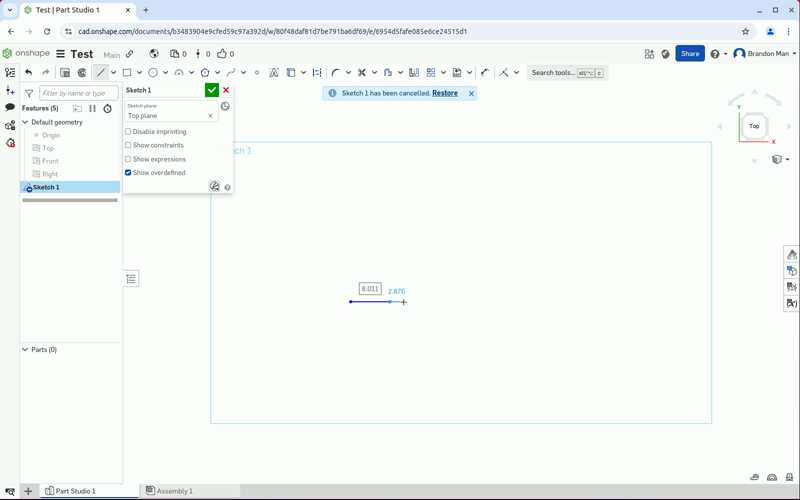
key_up(shift)
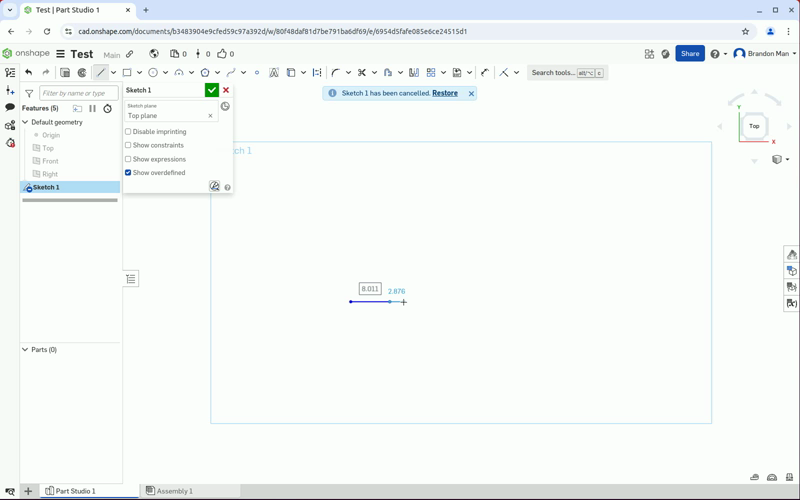
key_down(shift)
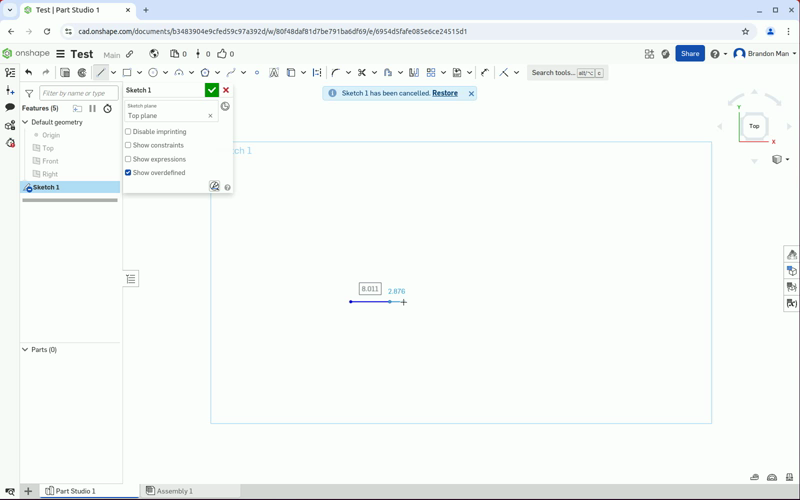
mouse_move(570, 301)
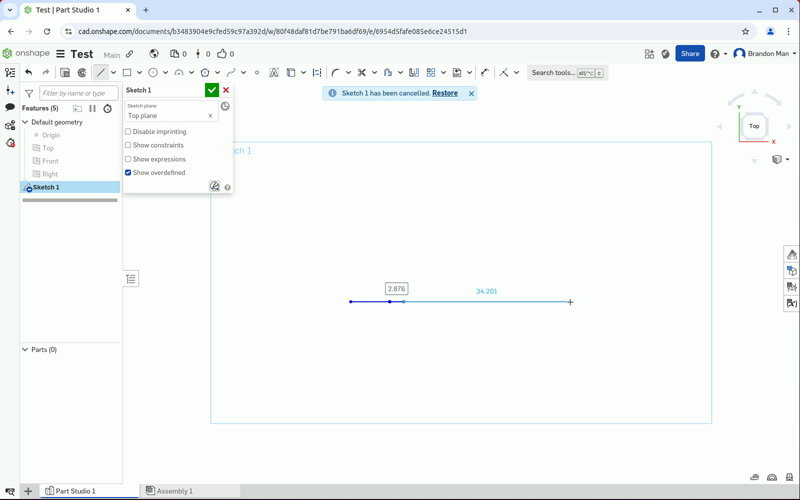
click(570, 301)
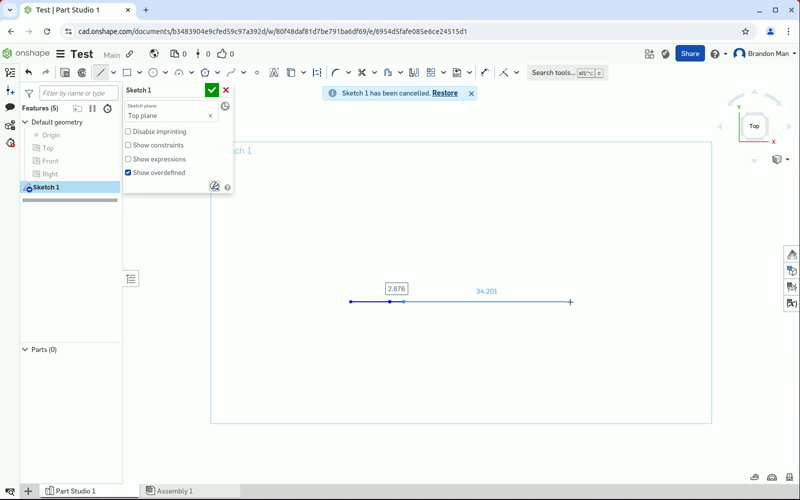
key_up(shift)
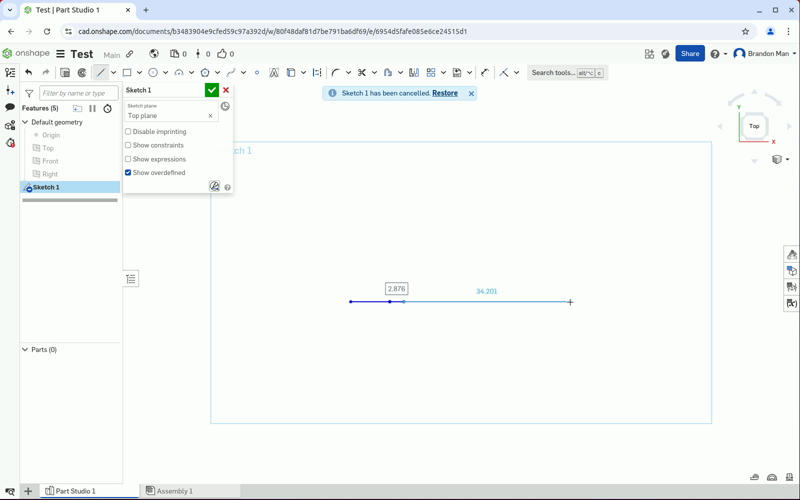
key_down(shift)
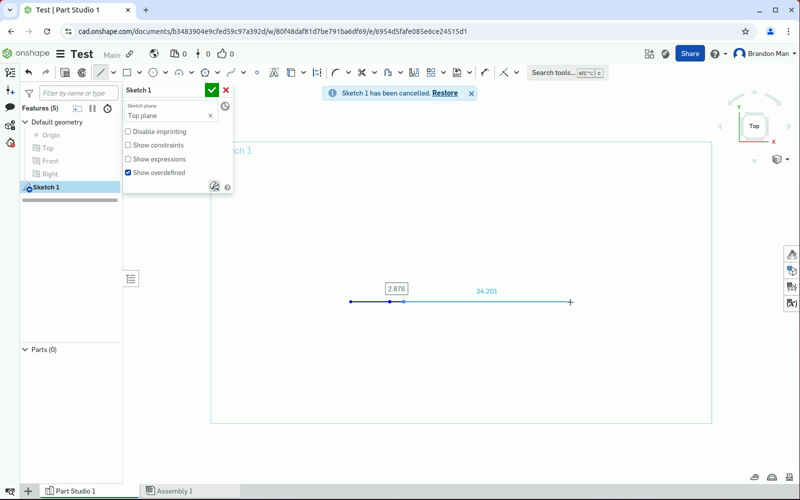
mouse_move(589, 301)
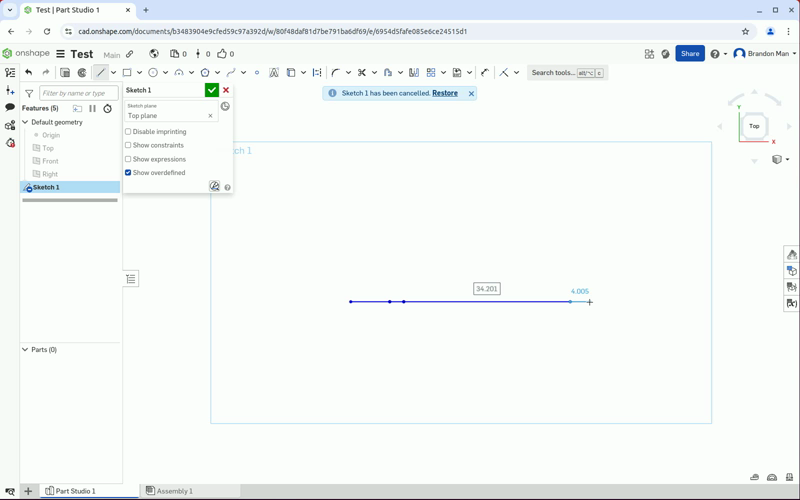
mouse_move(570, 262)
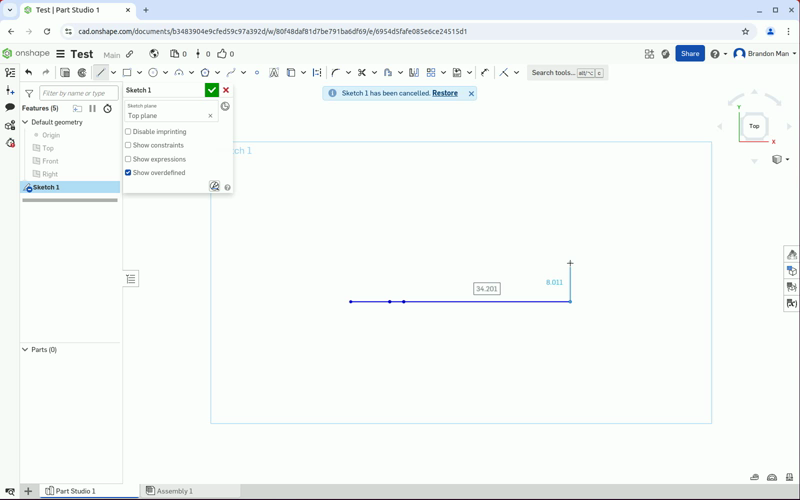
click(570, 262)
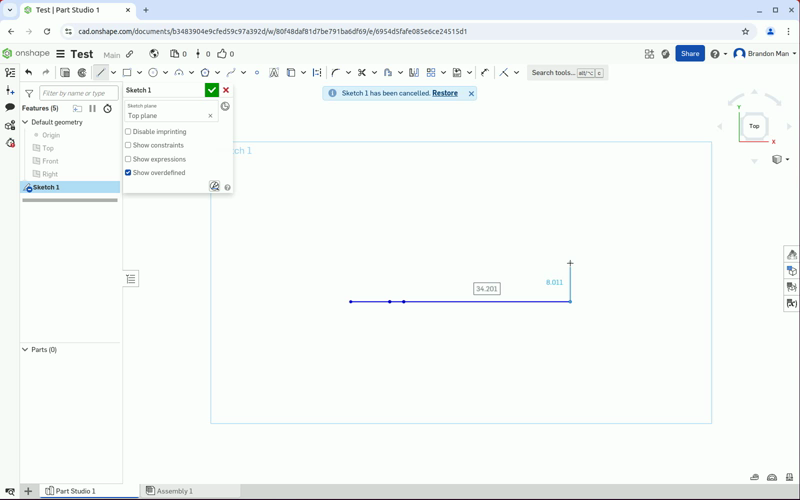
key_up(shift)
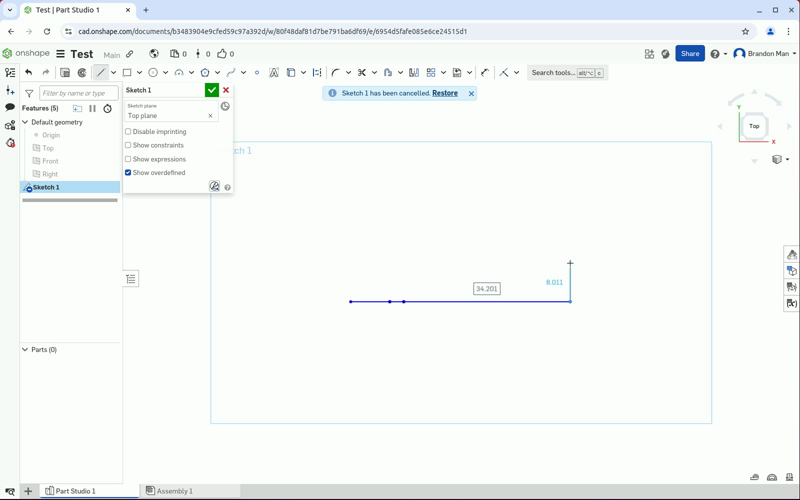
key_down(shift)
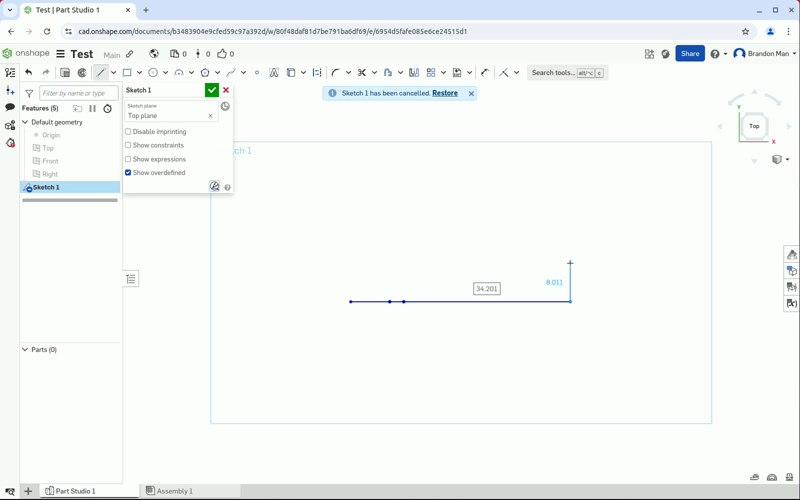
mouse_move(350, 262)
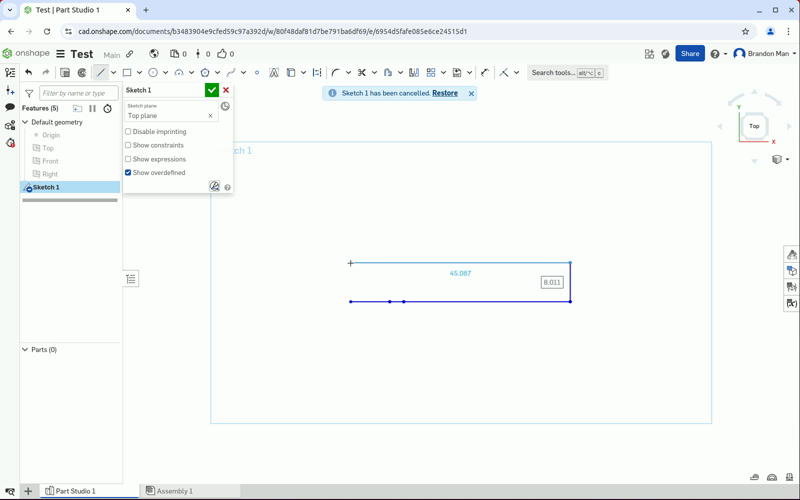
click(350, 262)
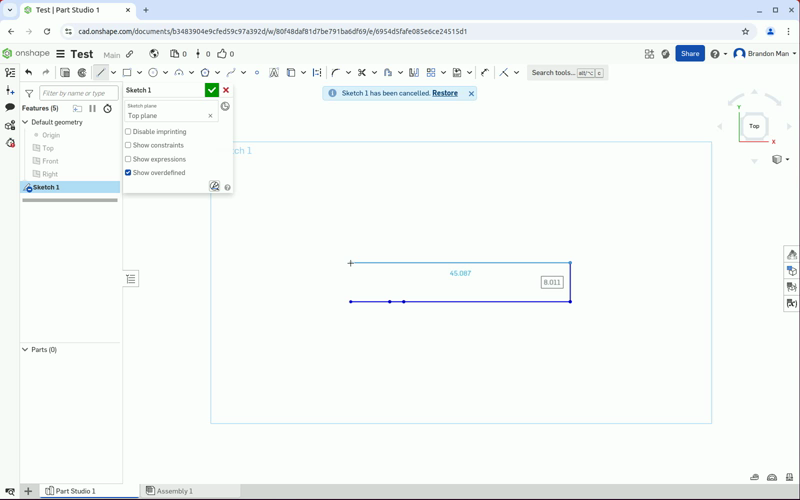
key_up(shift)
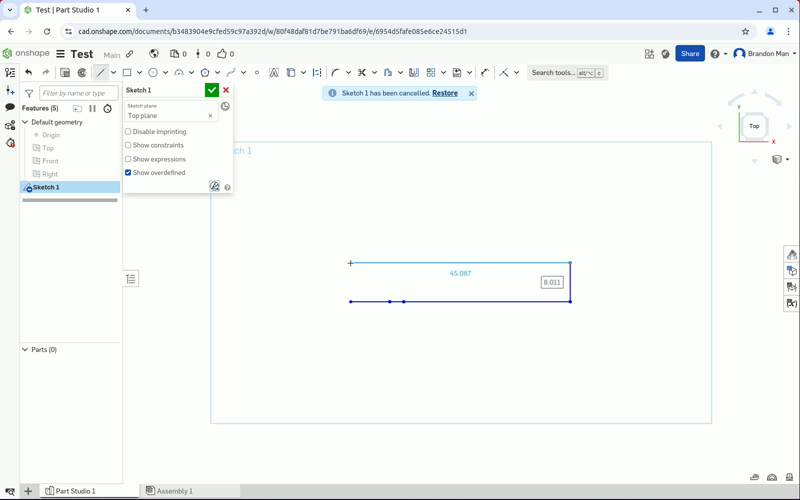
mouse_move(380, 262)
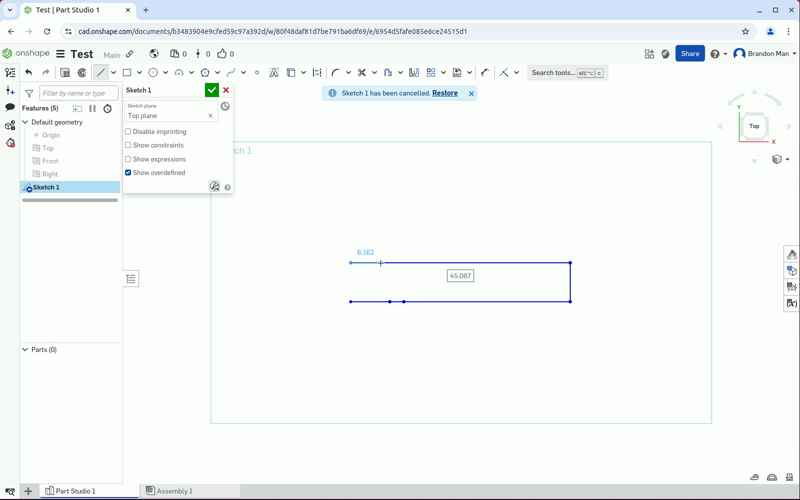
key_down(shift)
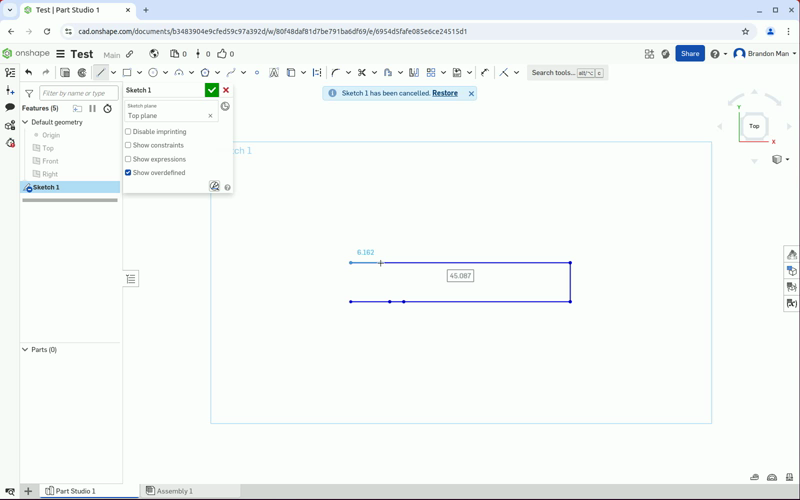
mouse_move(350, 301)
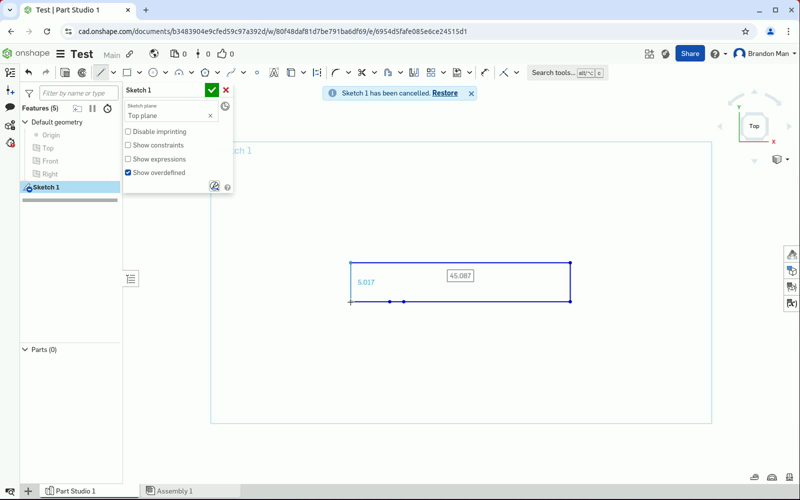
key_up(shift)
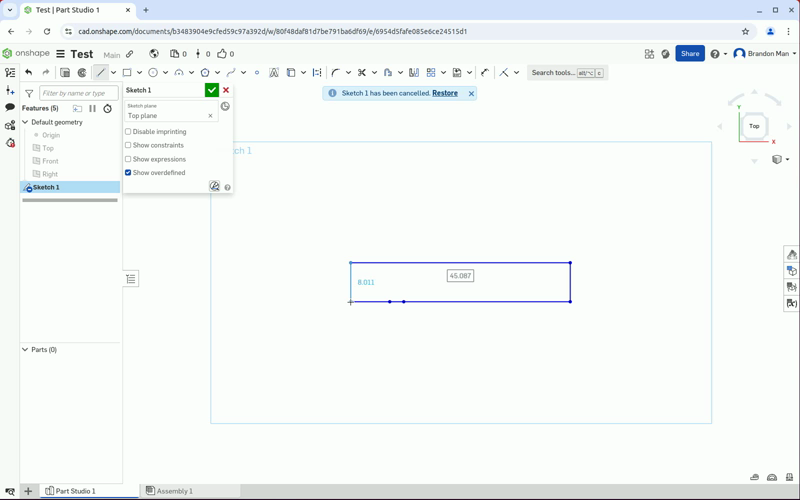
click(350, 301)
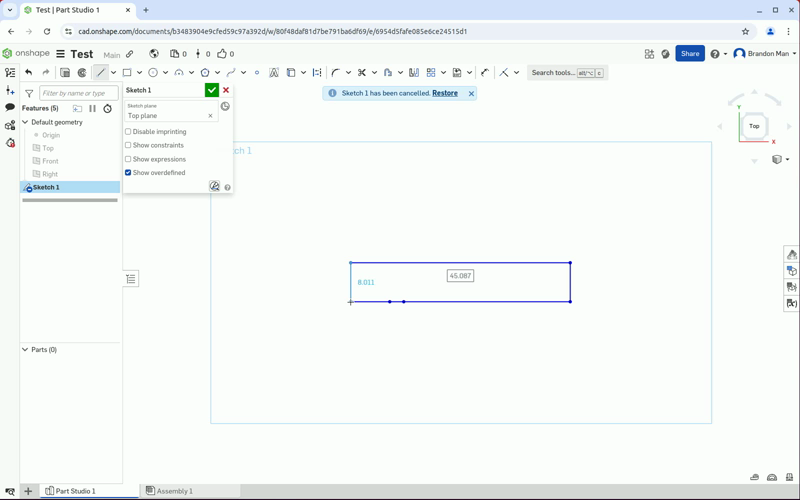
key(esc)
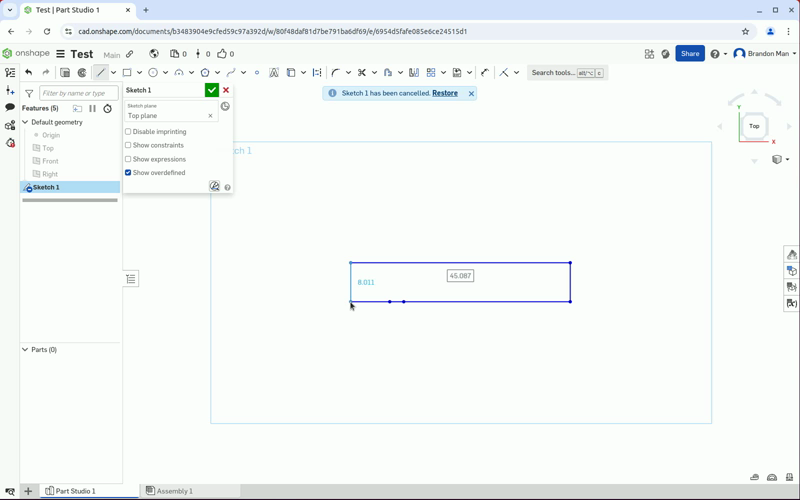
mouse_move(386, 291)
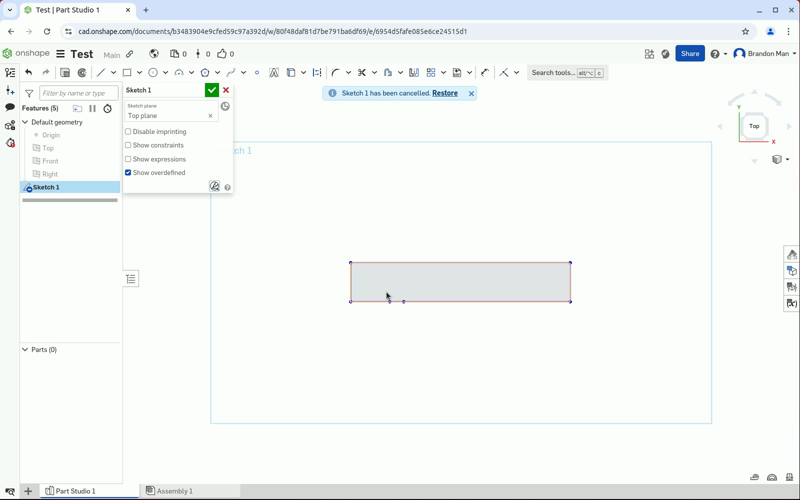
click(386, 291)
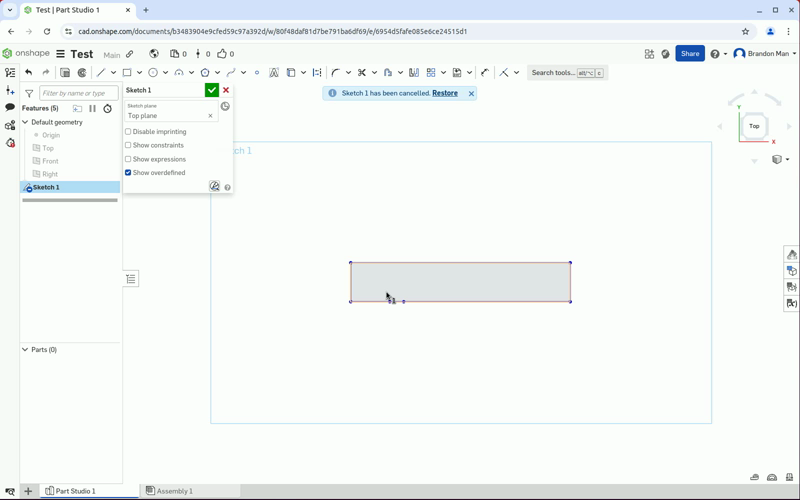
mouse_move(73, 352)
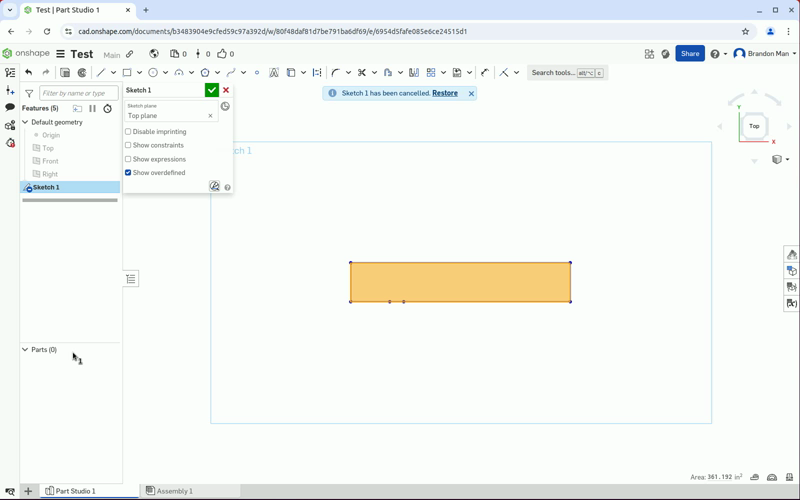
key(shift+y)
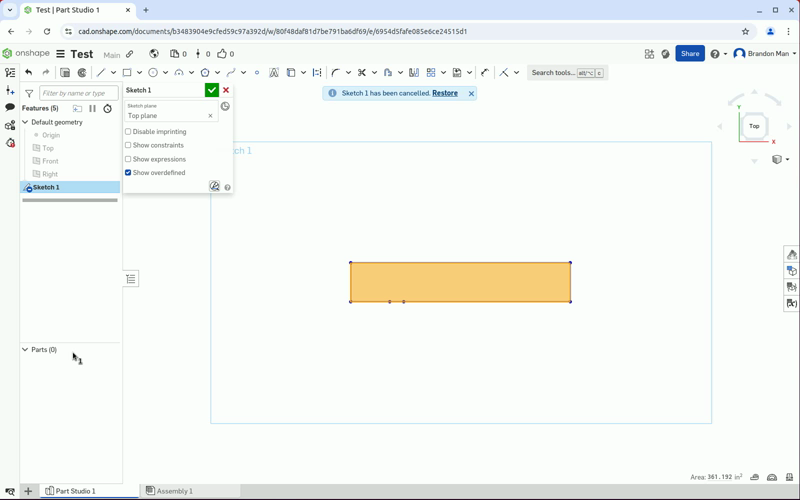
key(shift+e)
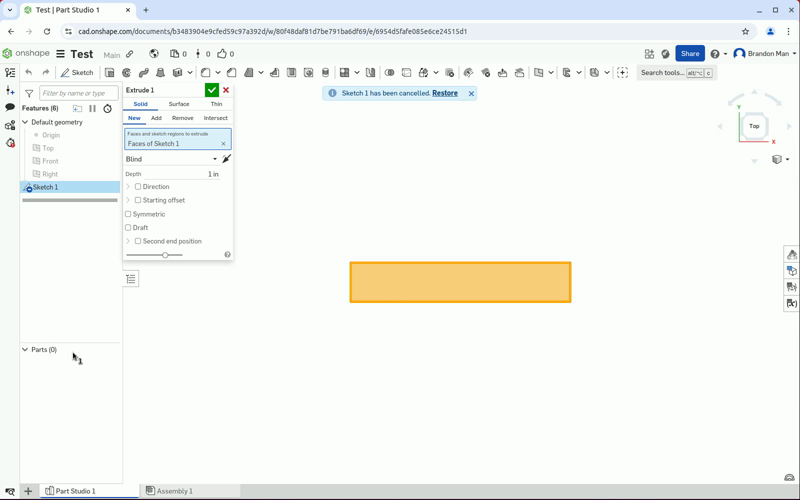
mouse_move(143, 106)
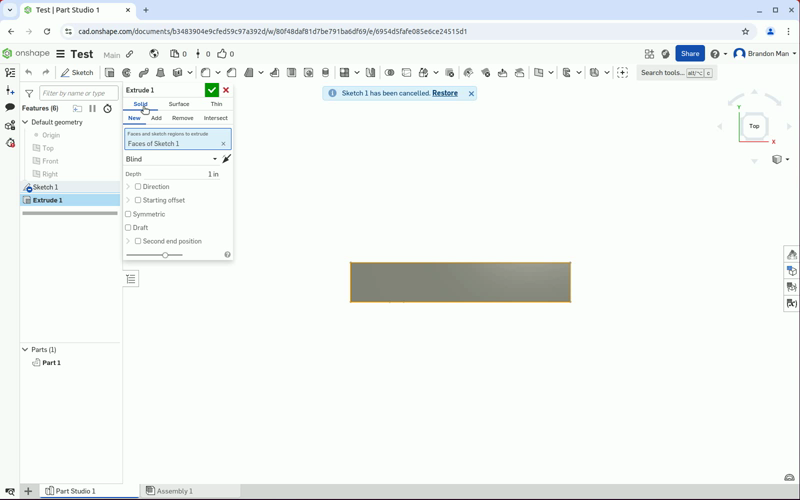
click(143, 106)
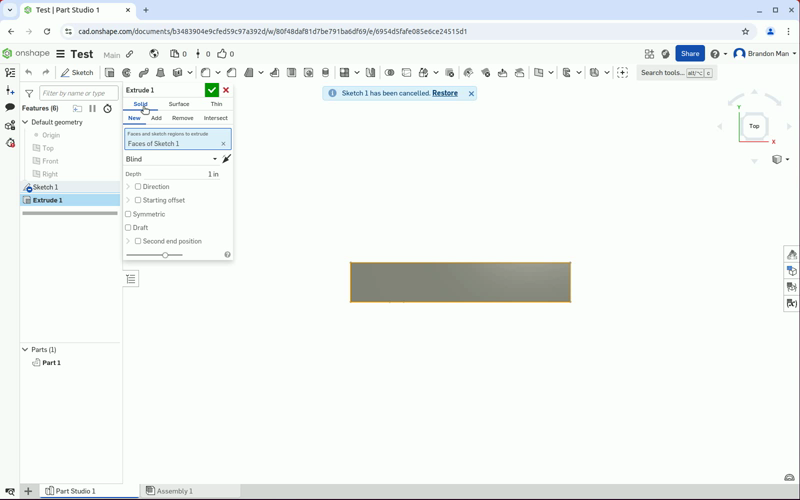
mouse_move(137, 120)
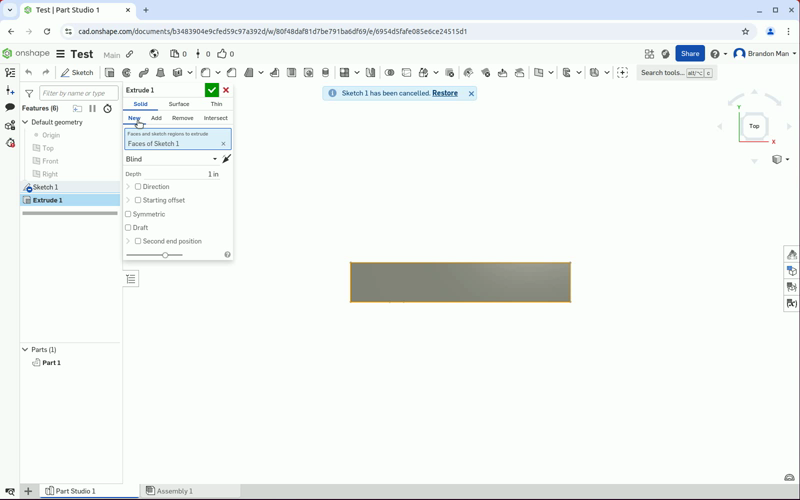
click(137, 120)
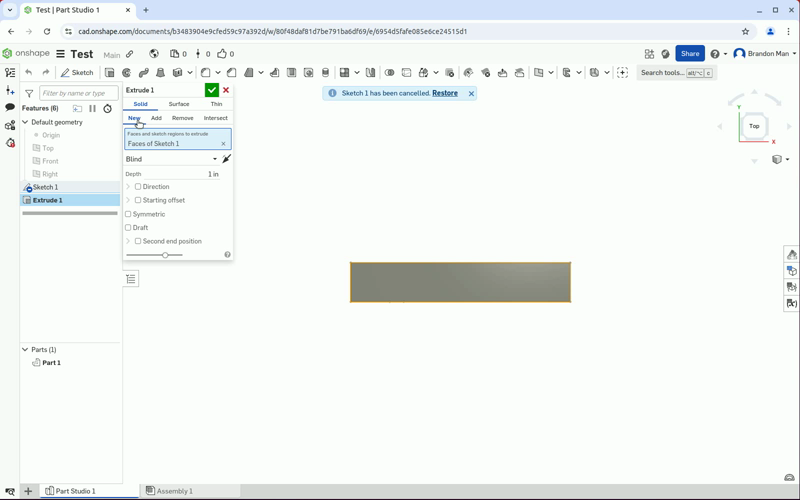
key(tab, 4)
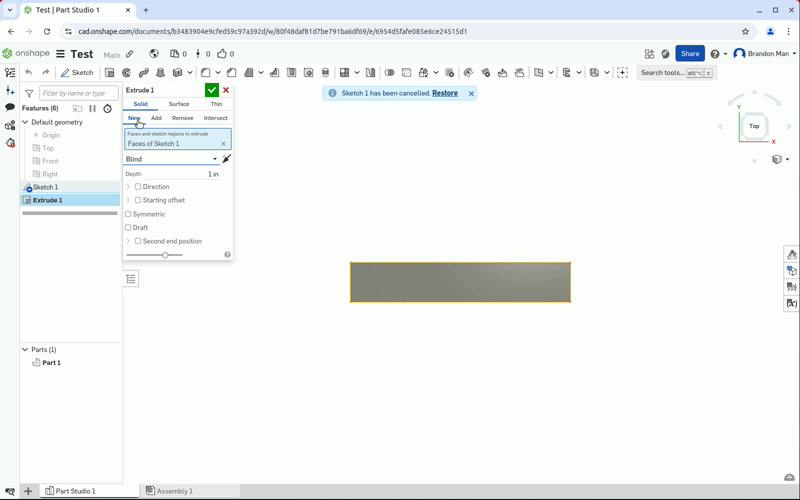
text(0.481)
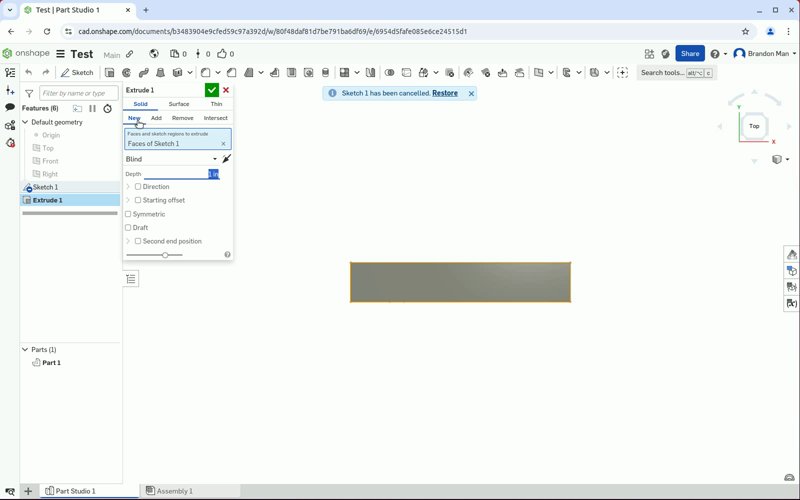
key(enter)
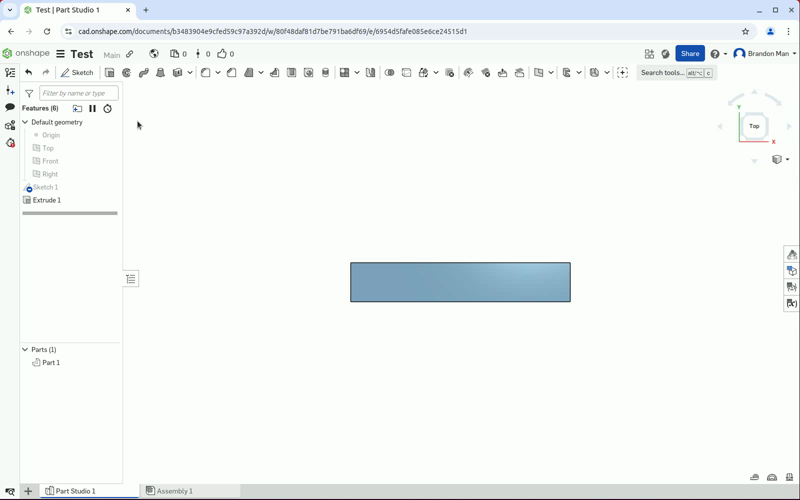
key(shift+h)
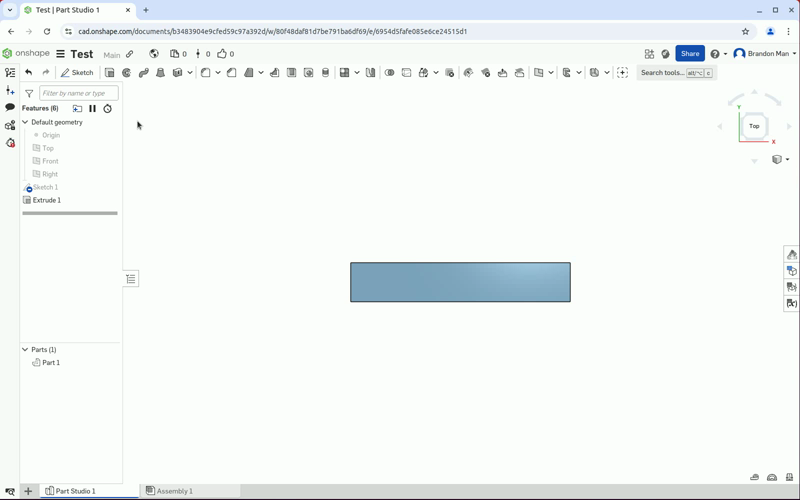
key(shift+h)
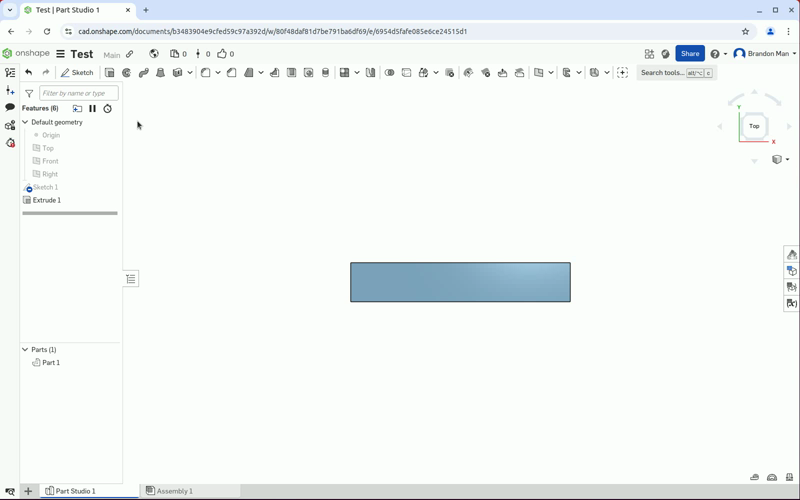
mouse_move(73, 189)
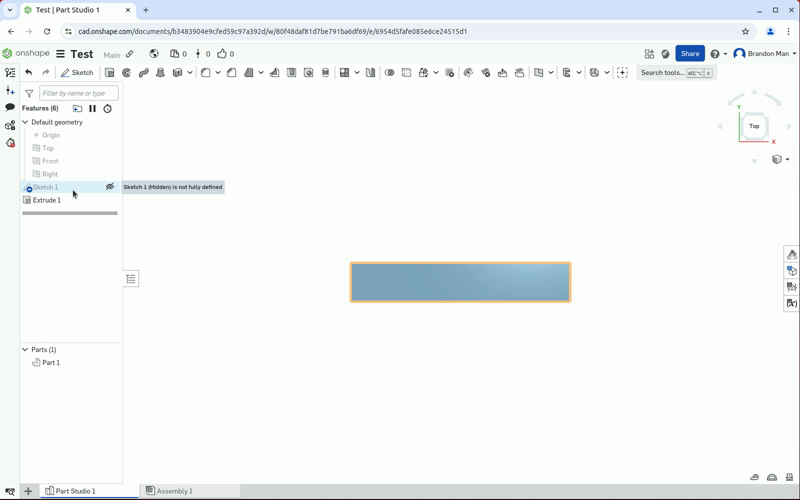
click(73, 189)
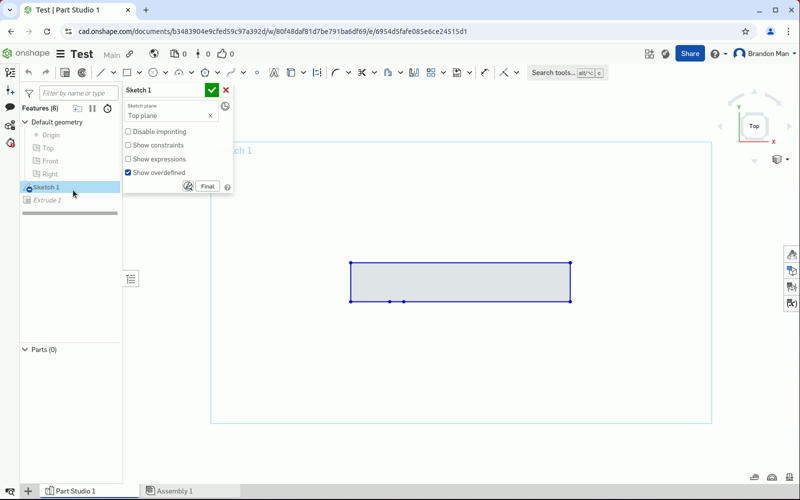
mouse_move(229, 92)
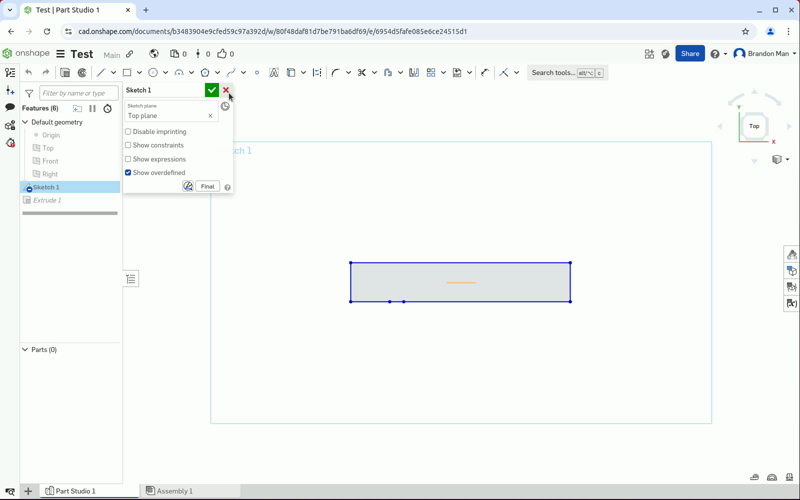
click(229, 92)
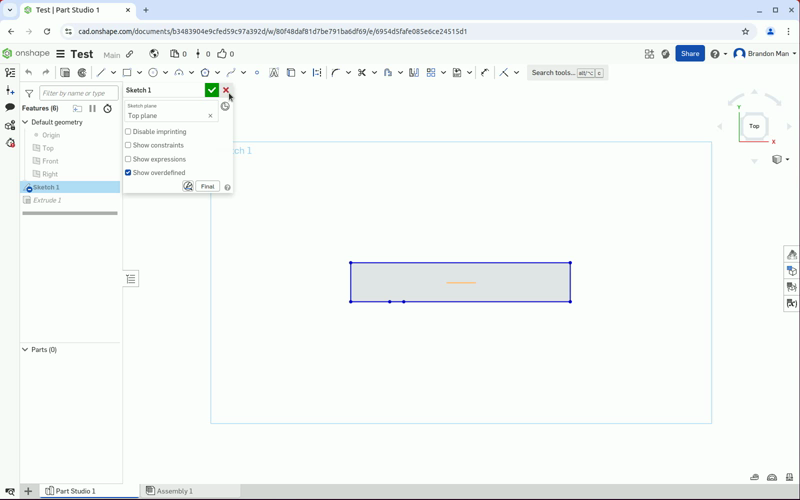
key(shift+s)
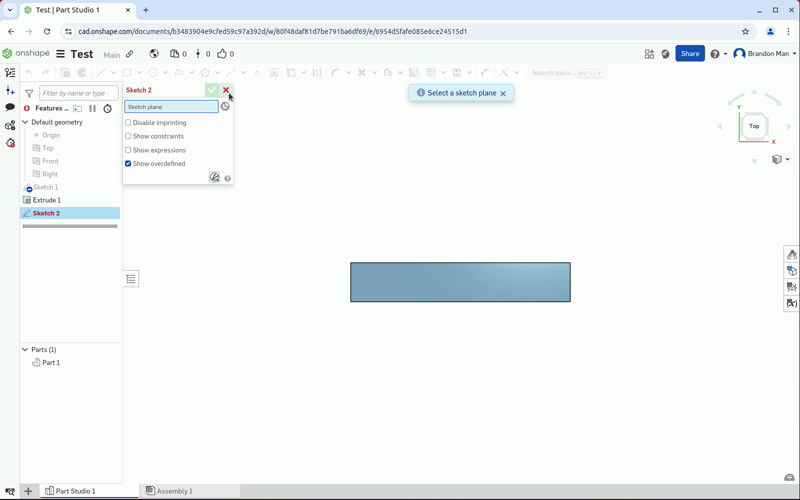
mouse_move(73, 150)
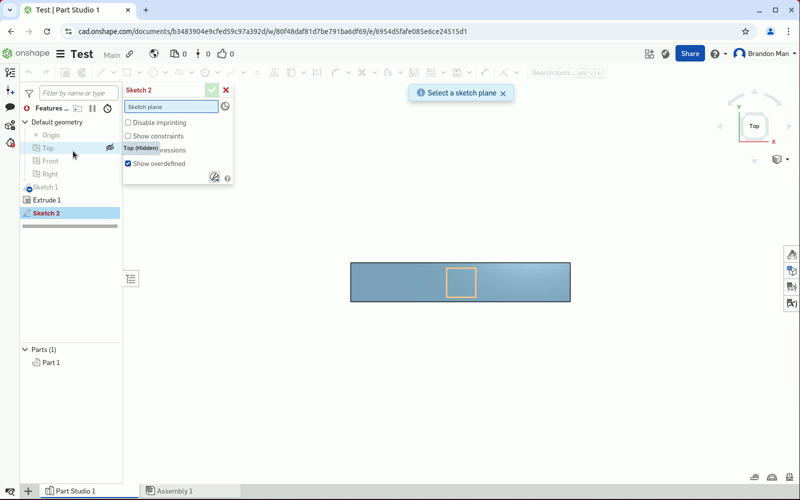
click(73, 150)
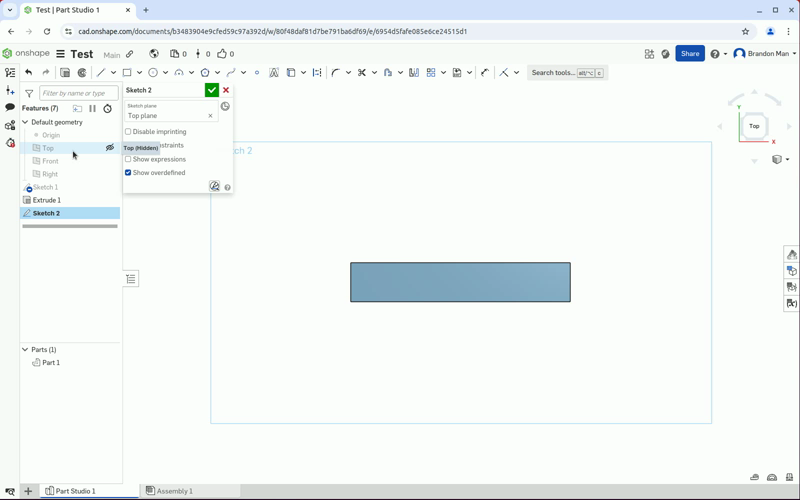
mouse_move(73, 352)
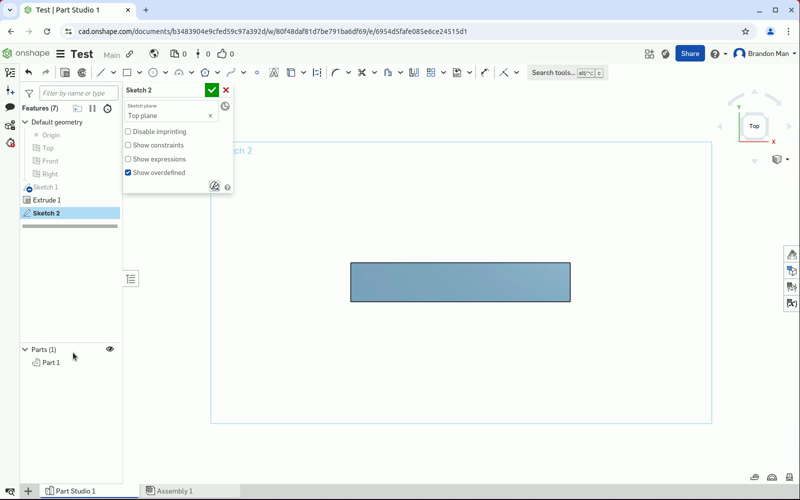
key(y)
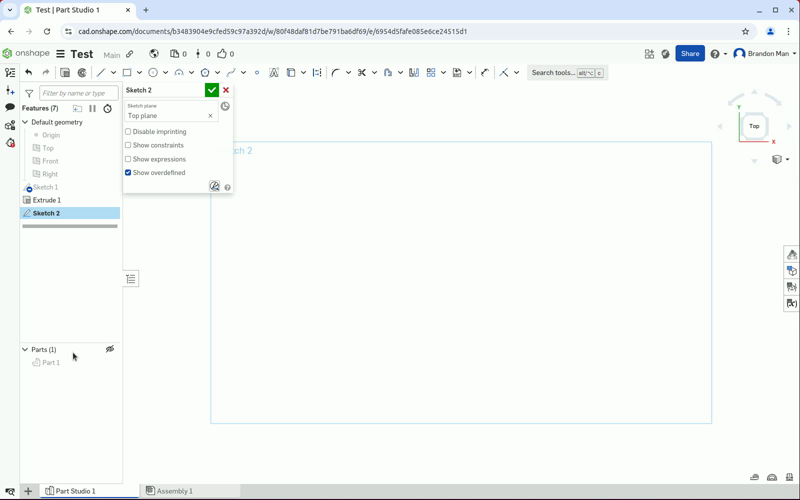
key(l)
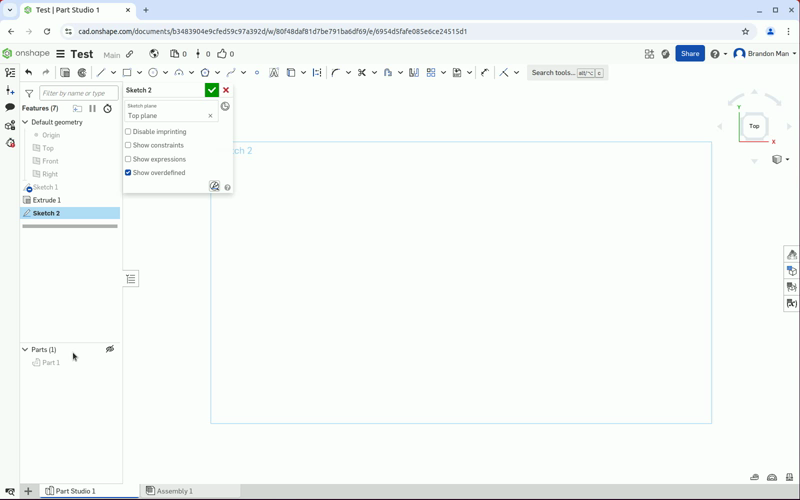
key_down(shift)
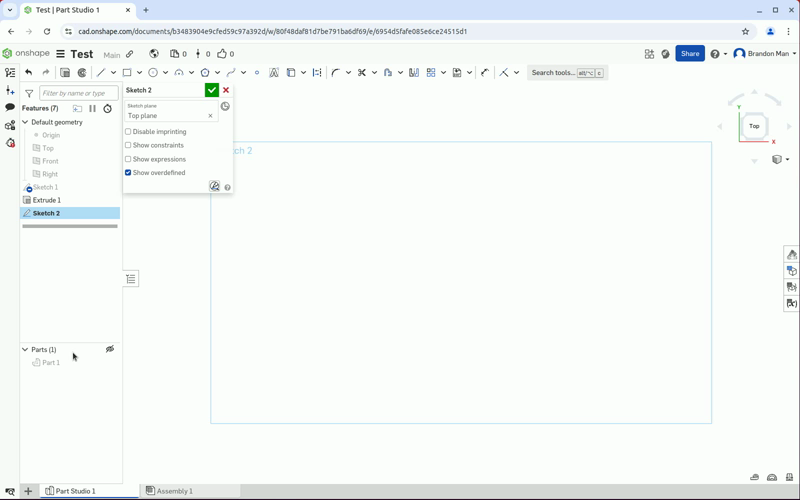
mouse_move(350, 336)
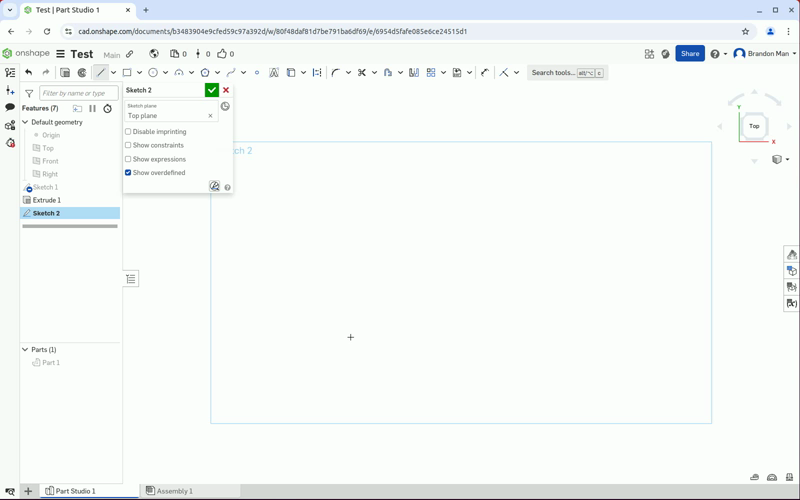
click(350, 336)
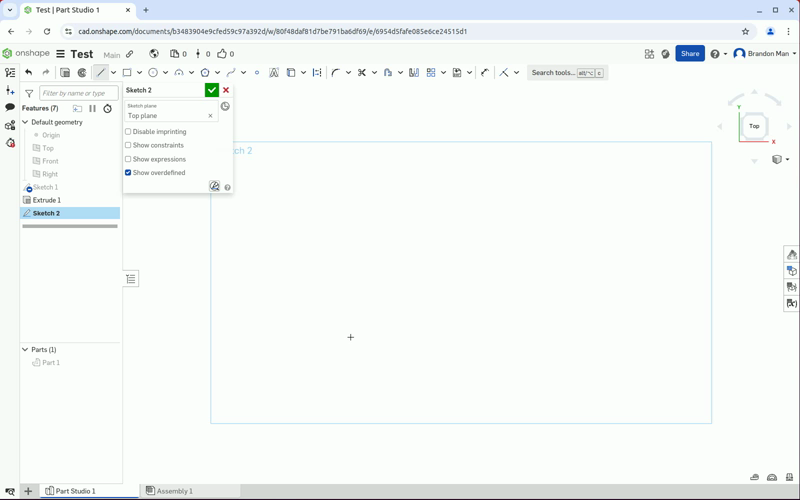
key_up(shift)
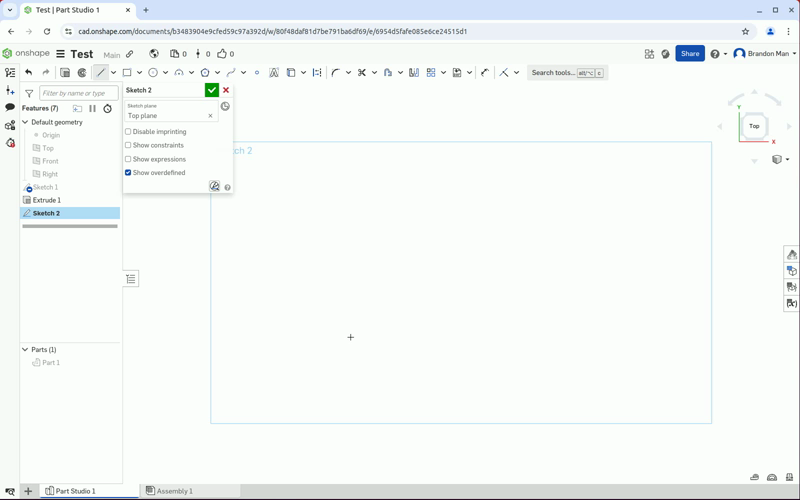
key_down(shift)
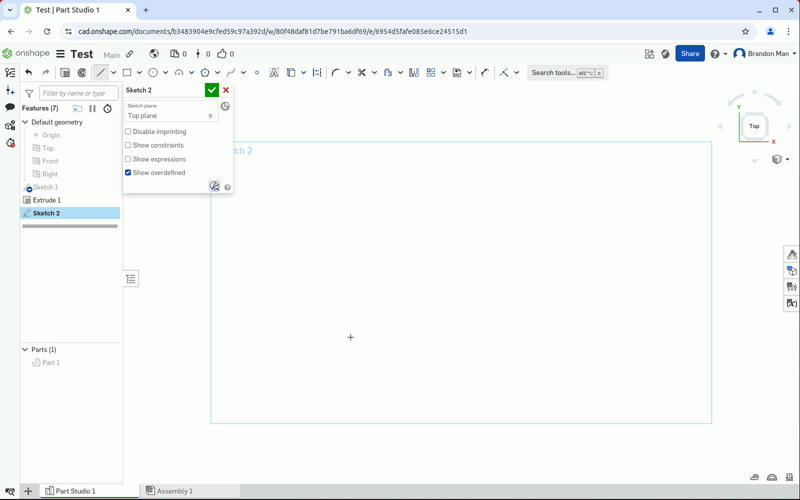
mouse_move(380, 336)
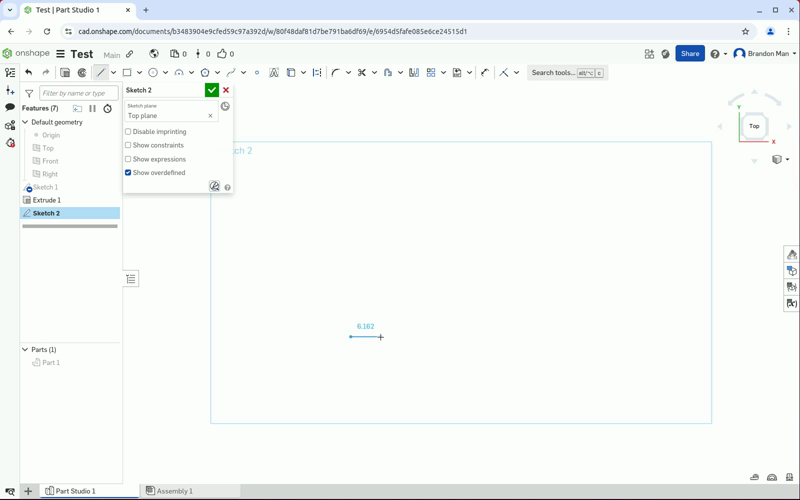
mouse_move(389, 336)
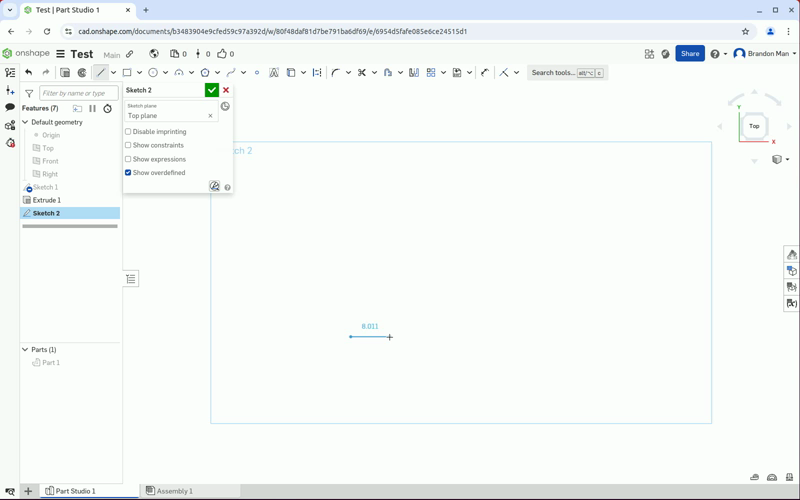
click(389, 336)
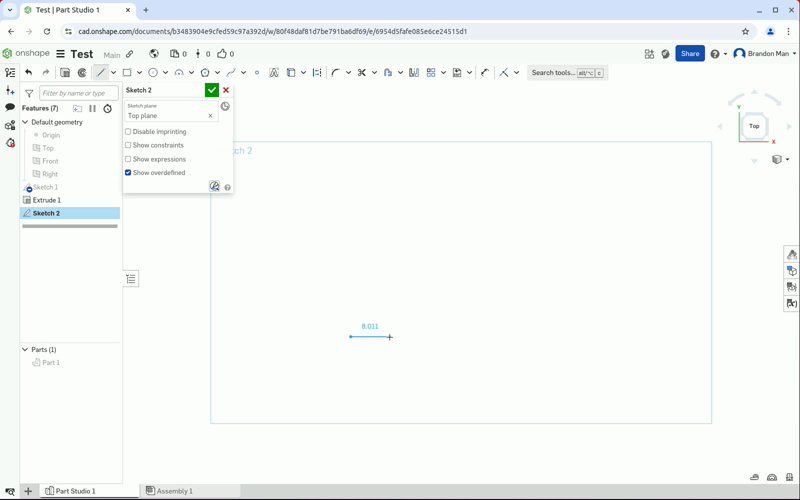
key_up(shift)
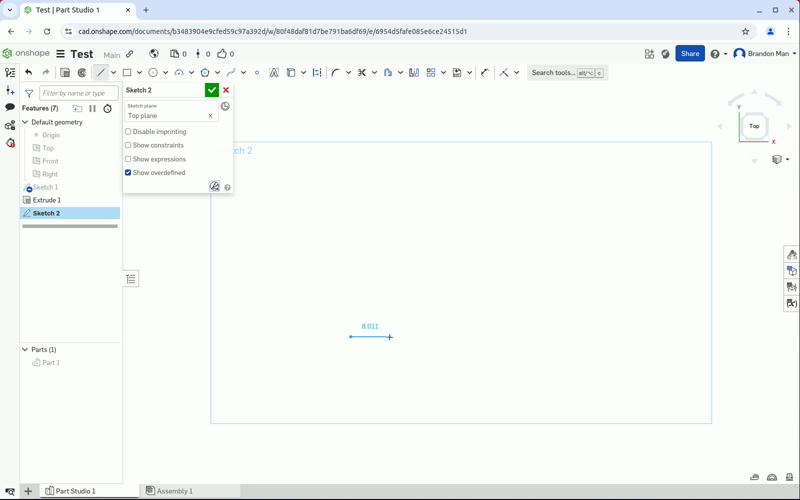
key_down(shift)
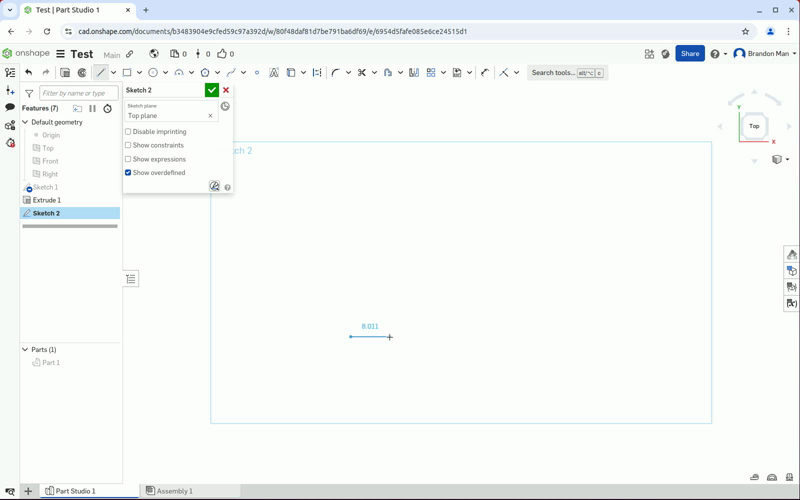
mouse_move(420, 336)
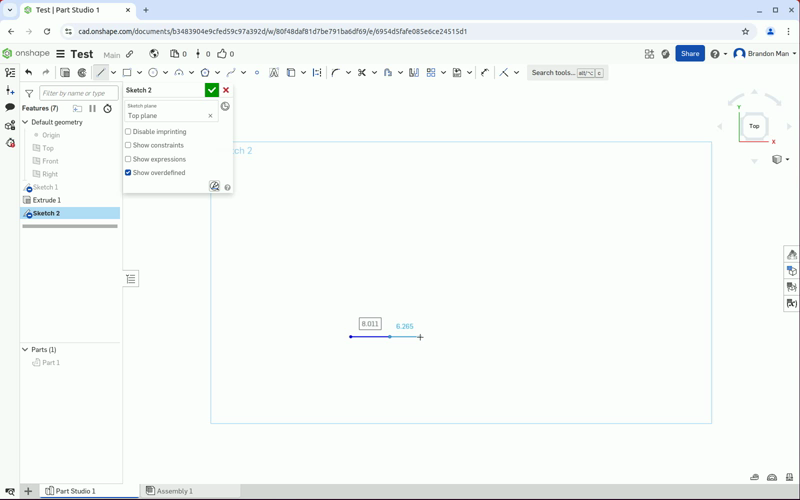
mouse_move(389, 315)
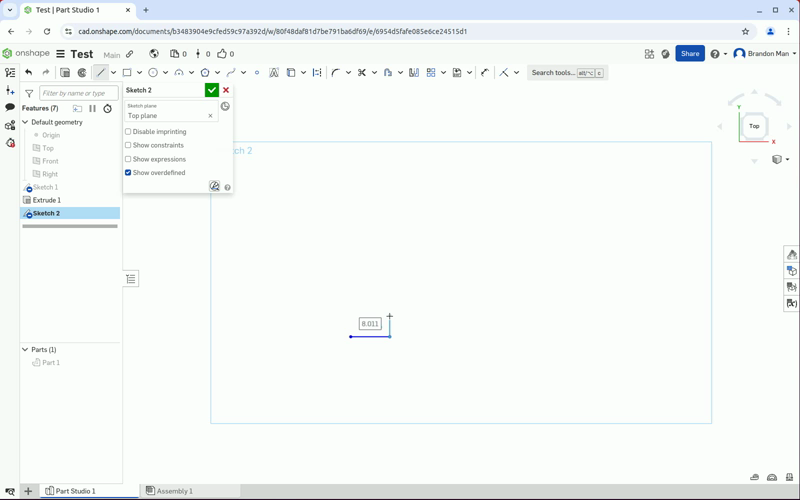
click(389, 315)
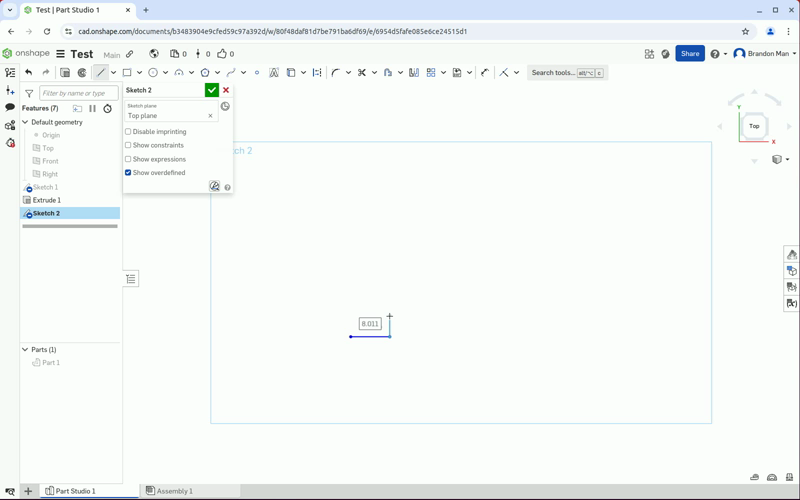
key_up(shift)
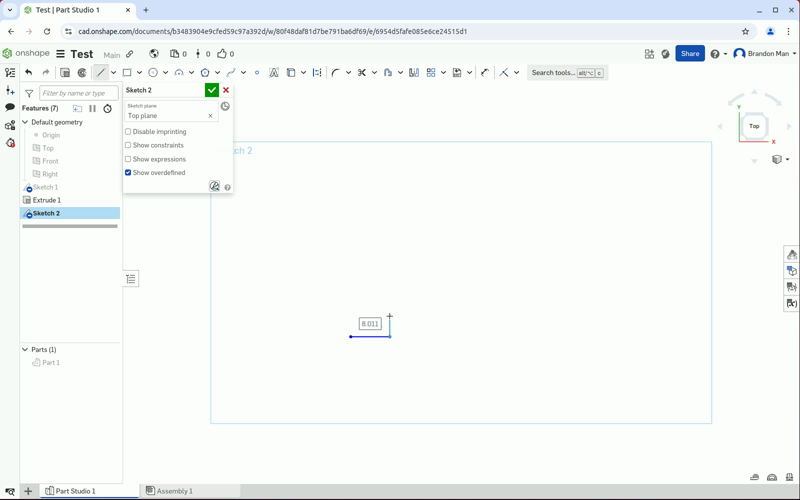
key_down(shift)
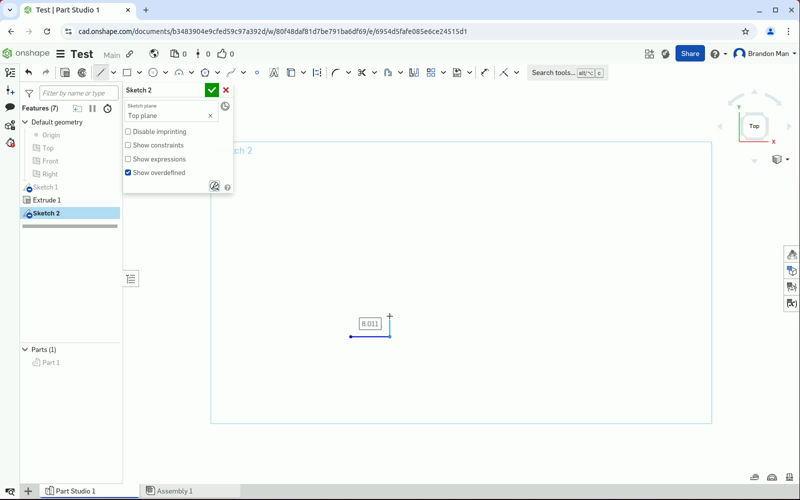
mouse_move(420, 315)
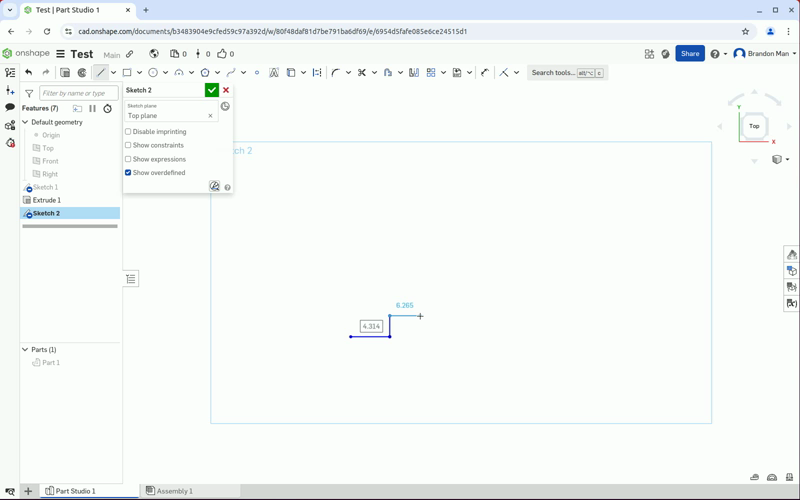
mouse_move(389, 300)
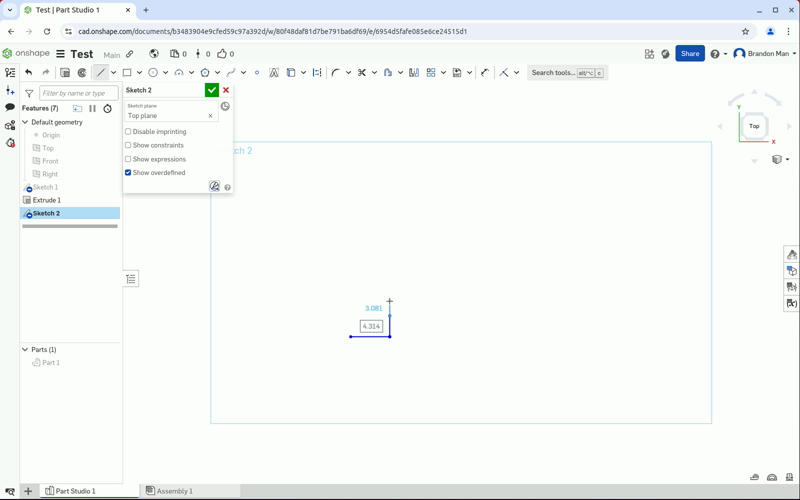
click(389, 300)
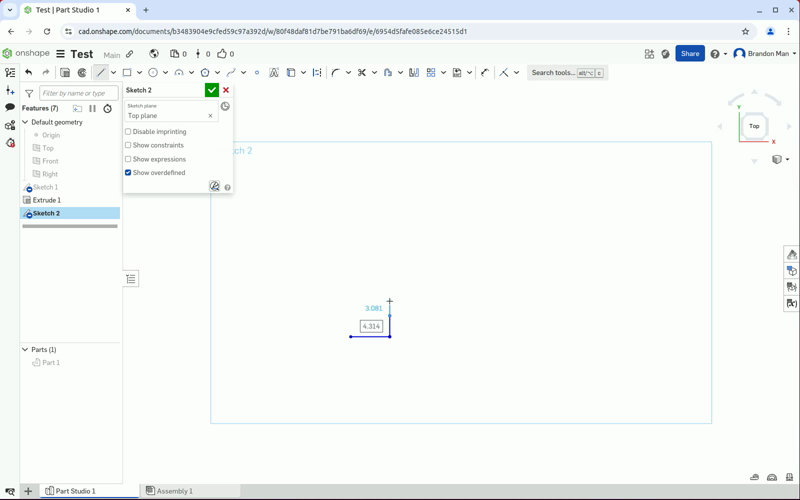
key_up(shift)
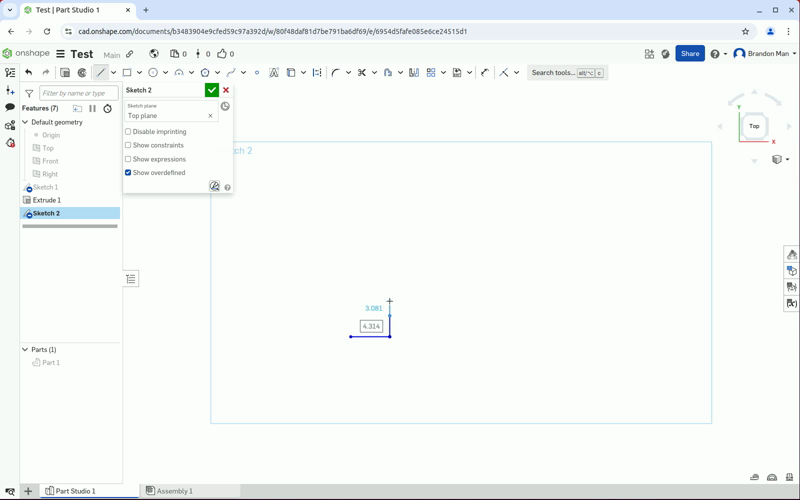
key_down(shift)
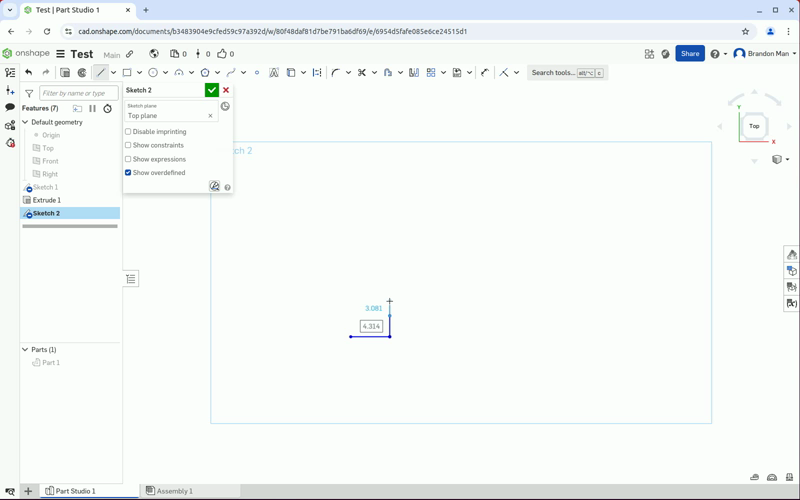
mouse_move(420, 300)
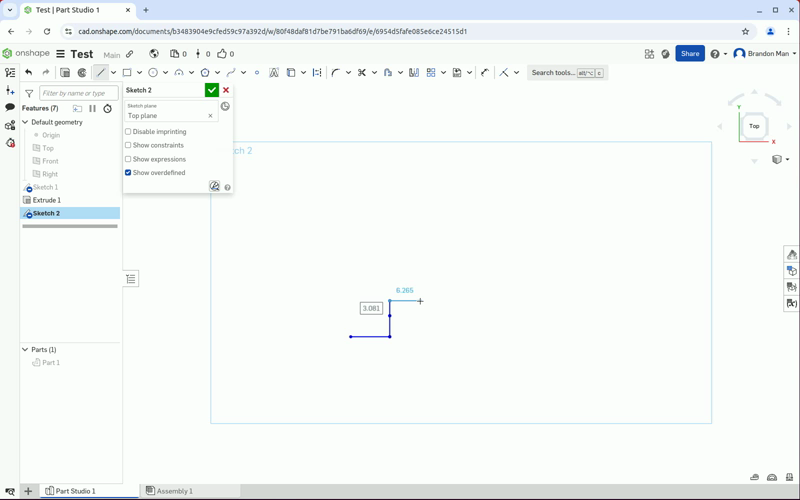
mouse_move(350, 300)
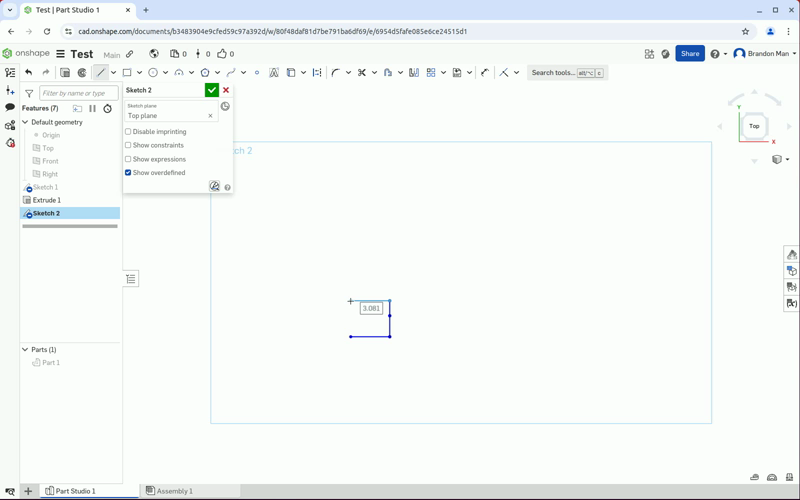
click(350, 300)
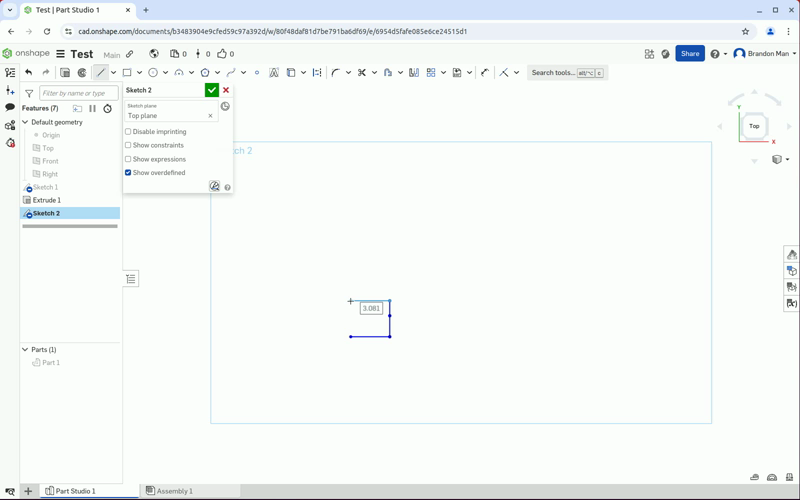
key_up(shift)
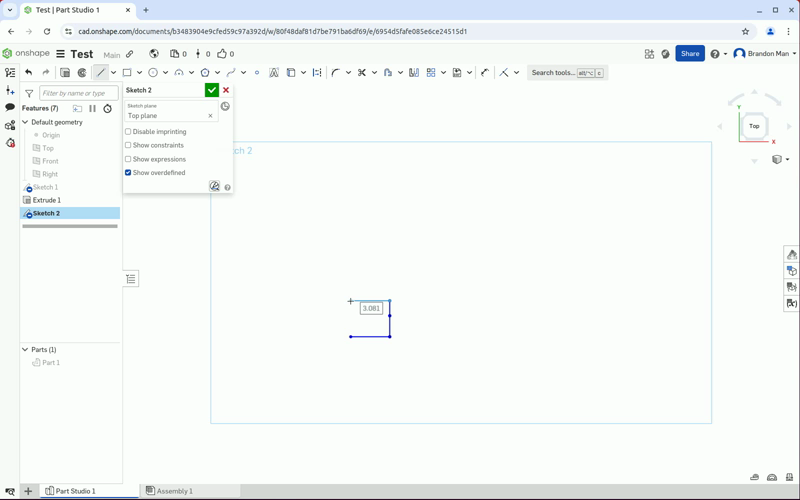
mouse_move(380, 300)
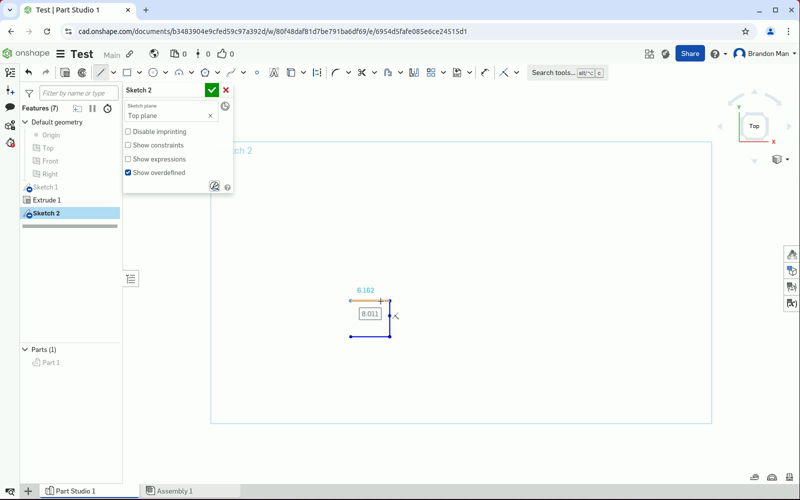
key_down(shift)
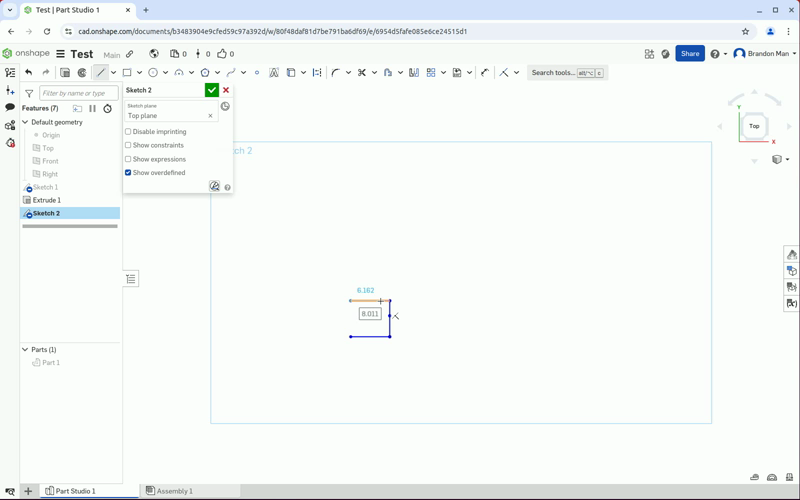
mouse_move(350, 336)
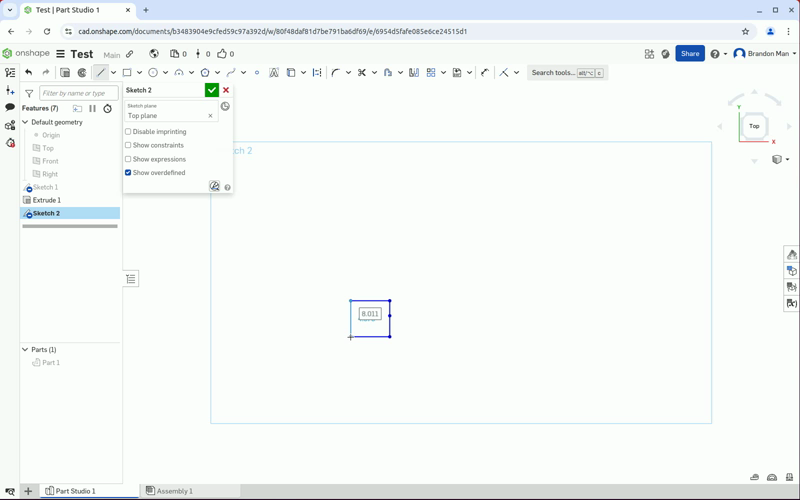
key_up(shift)
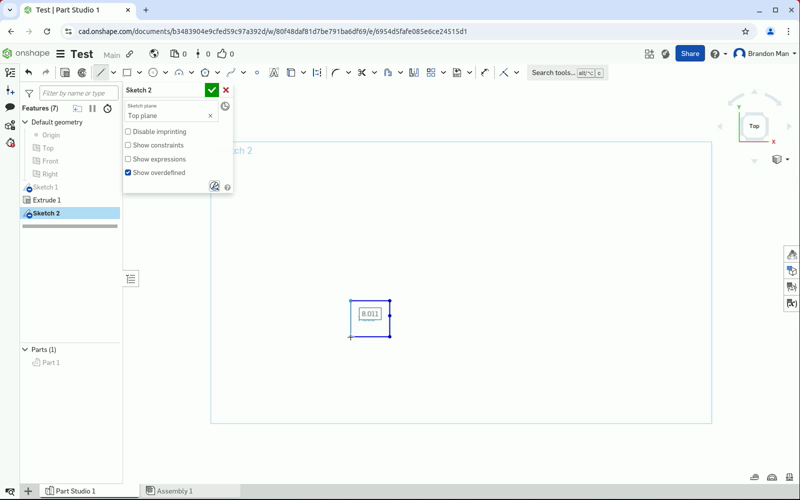
click(350, 336)
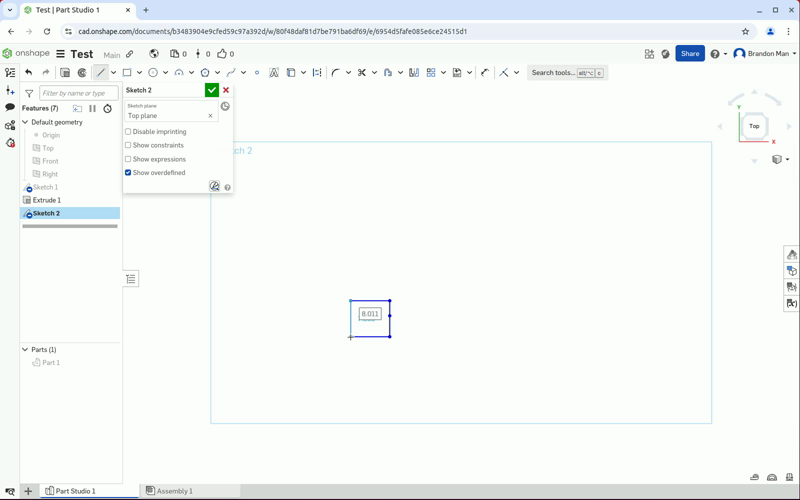
key(esc)
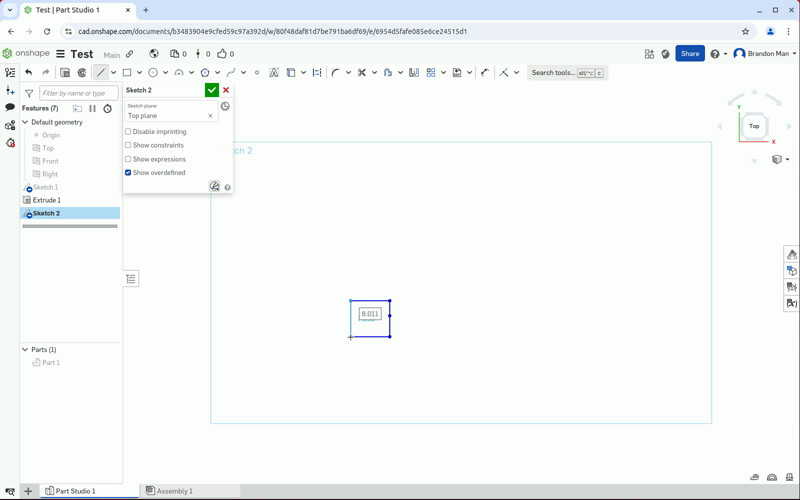
mouse_move(371, 331)
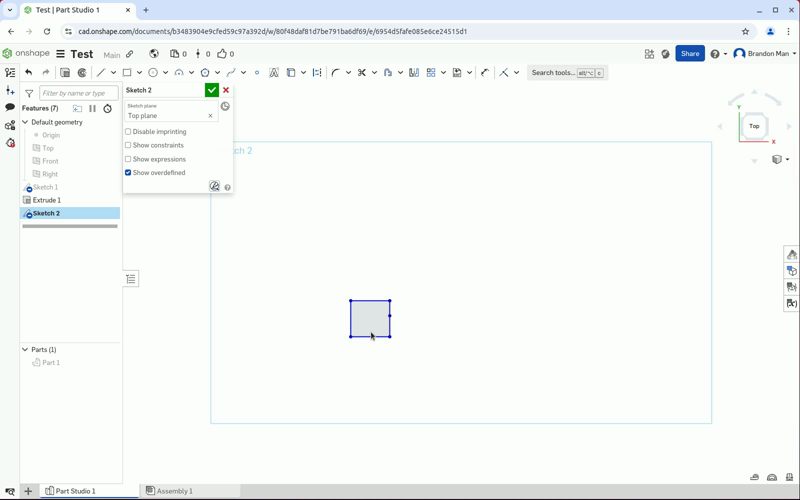
scroll(6)
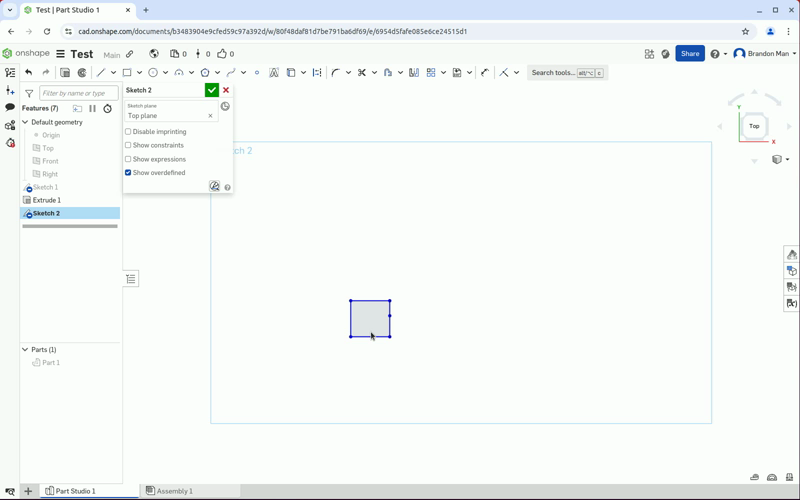
scroll(6)
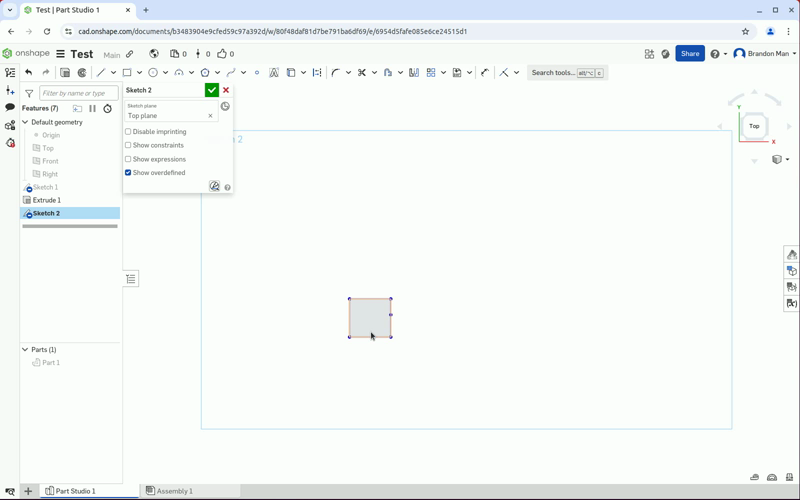
scroll(6)
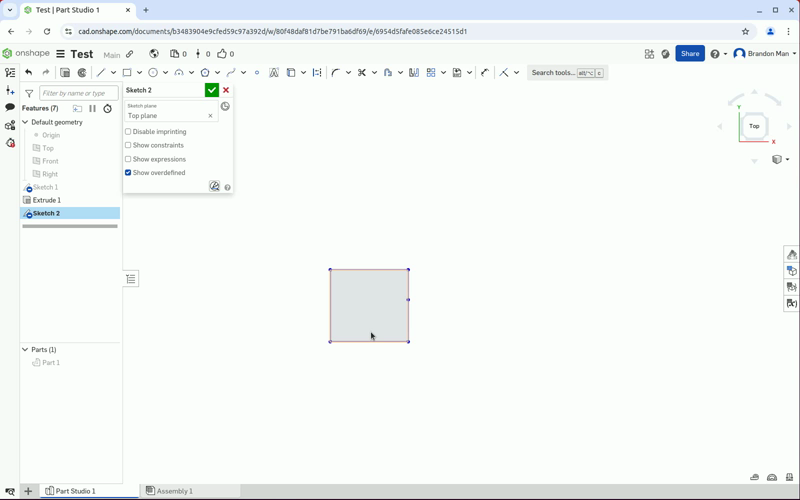
scroll(6)
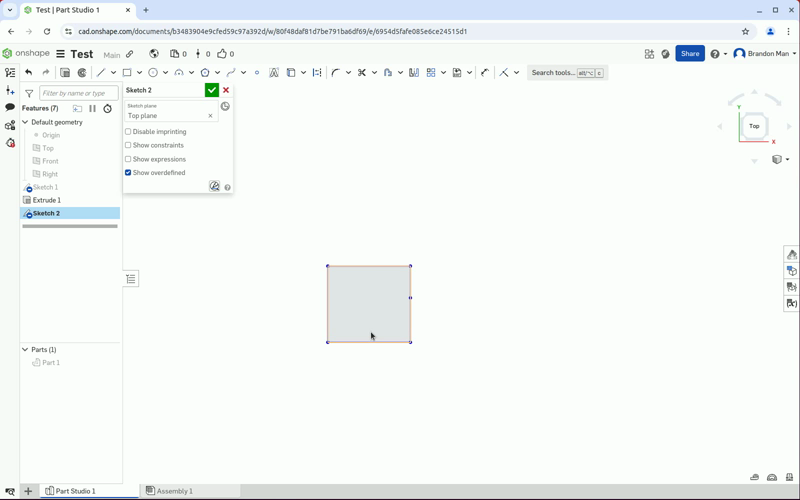
scroll(6)
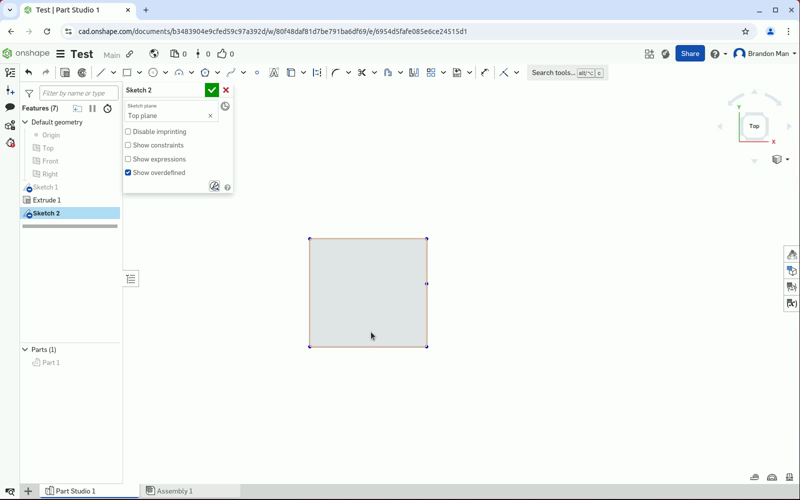
scroll(6)
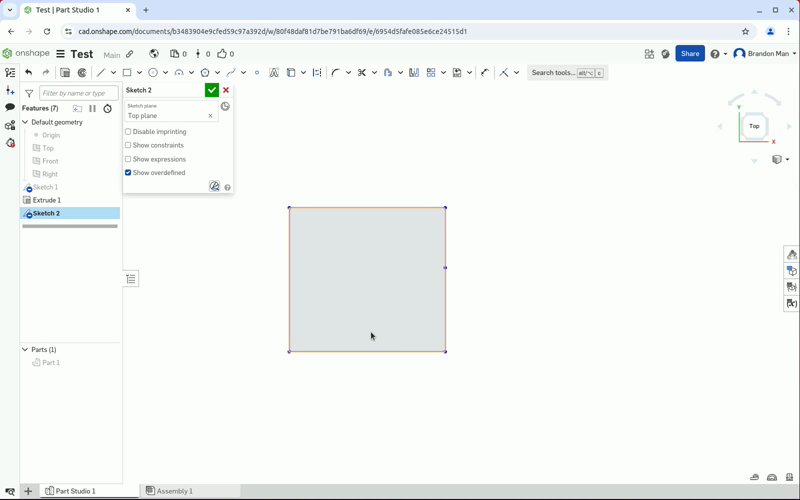
scroll(6)
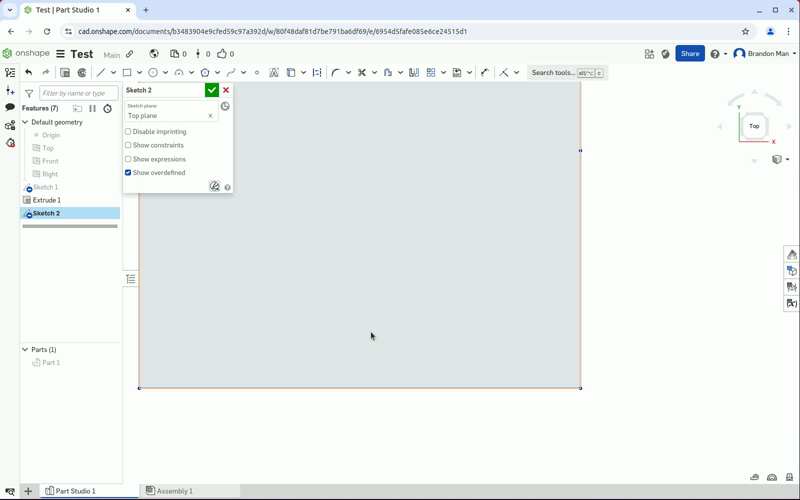
click(371, 331)
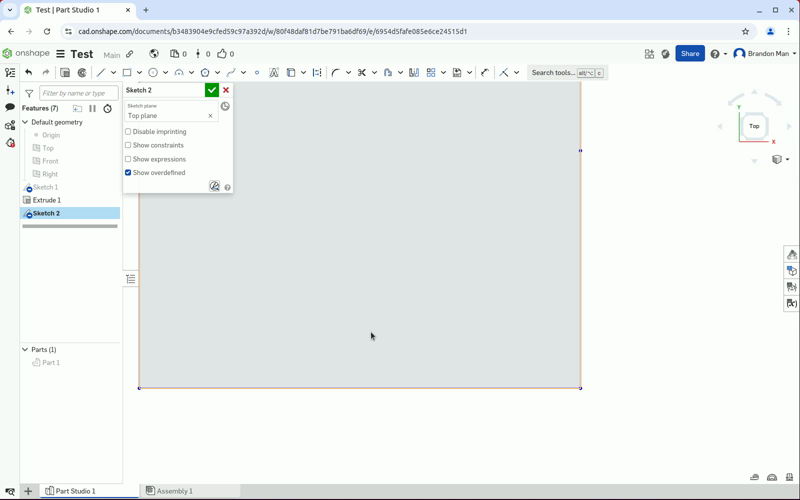
scroll(-6)
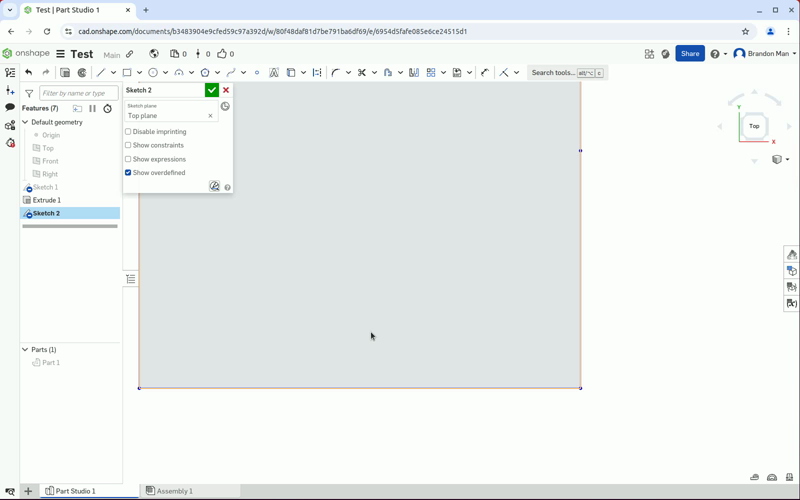
scroll(-6)
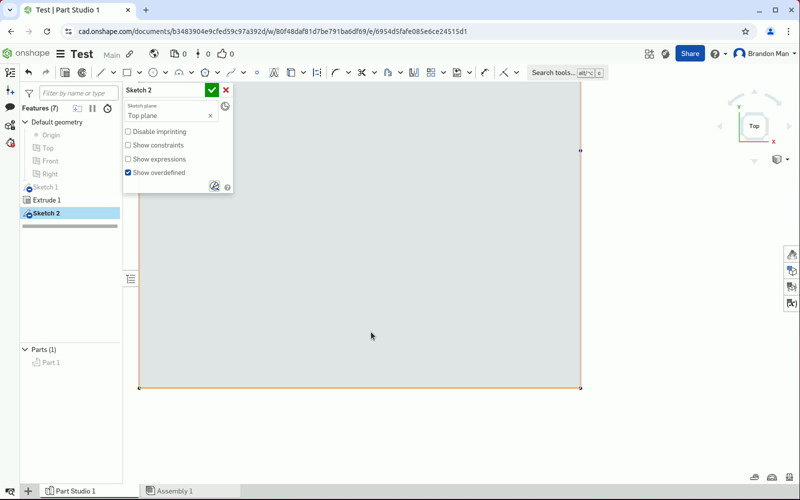
scroll(-6)
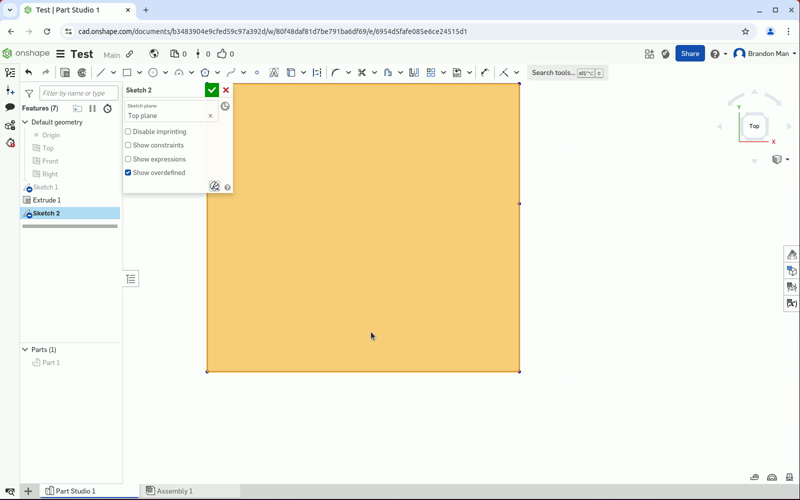
scroll(-6)
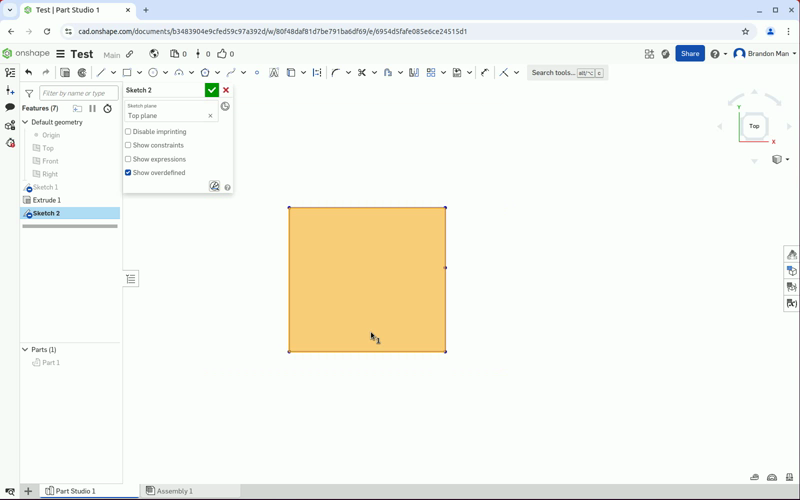
scroll(-6)
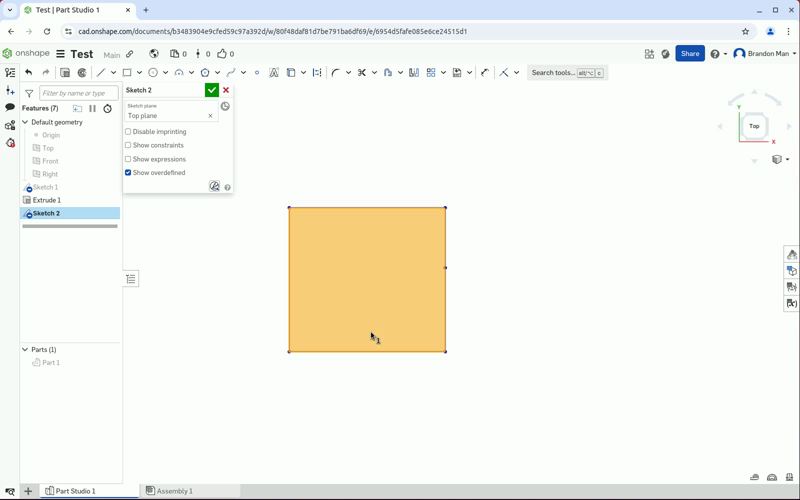
scroll(-6)
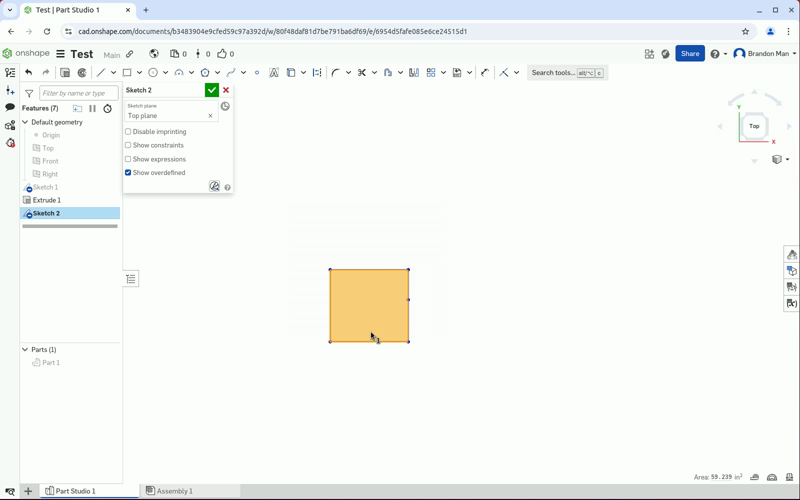
scroll(-6)
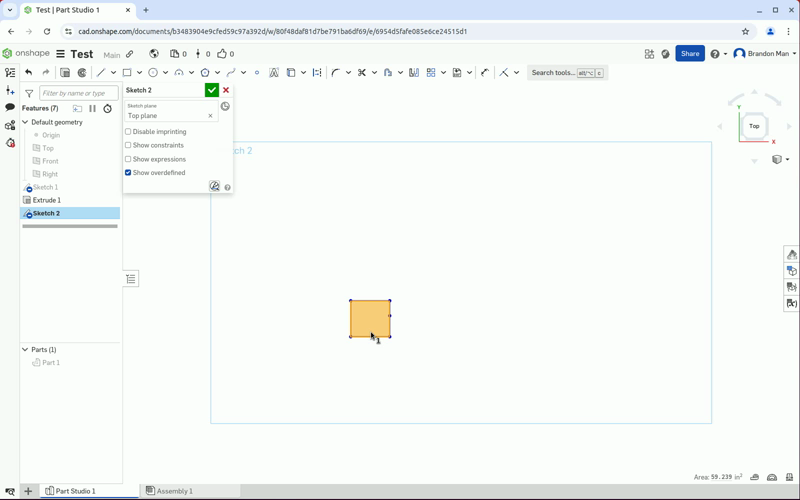
mouse_move(73, 352)
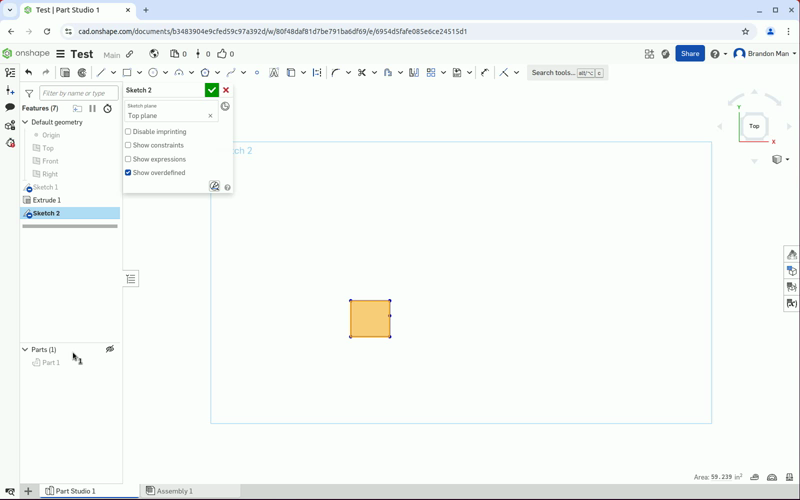
key(shift+y)
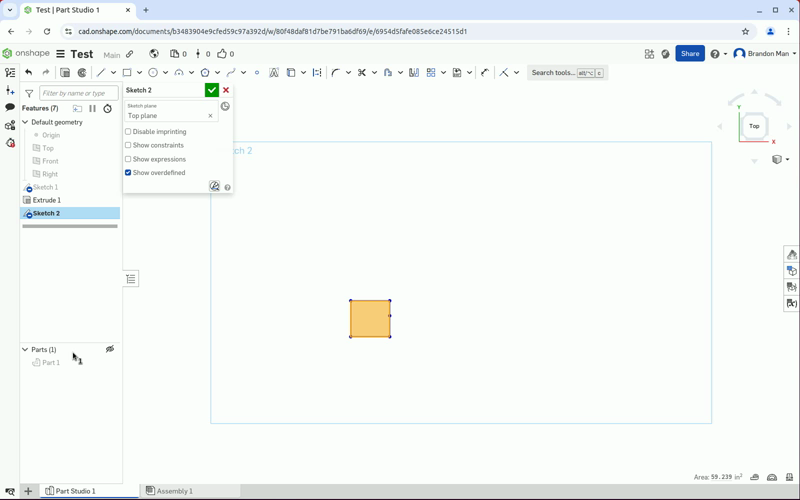
key(shift+e)
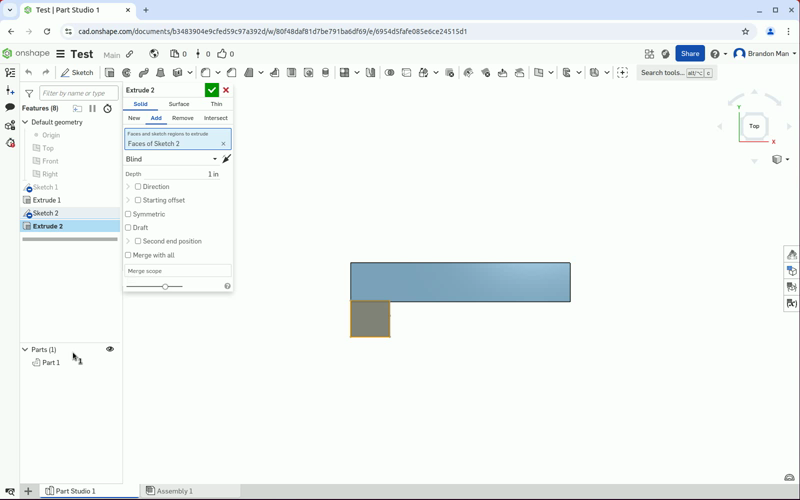
mouse_move(143, 106)
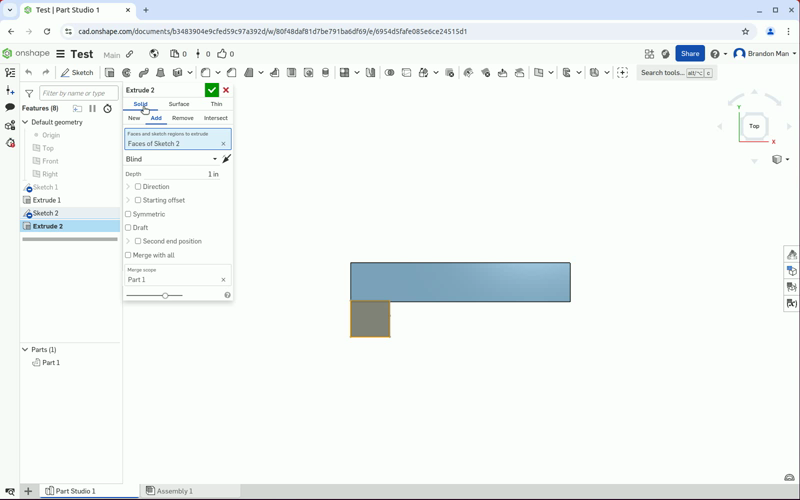
click(143, 106)
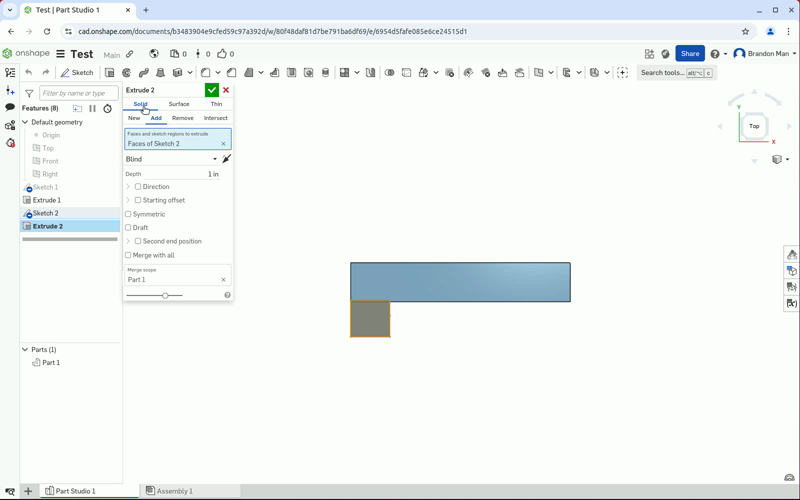
mouse_move(137, 120)
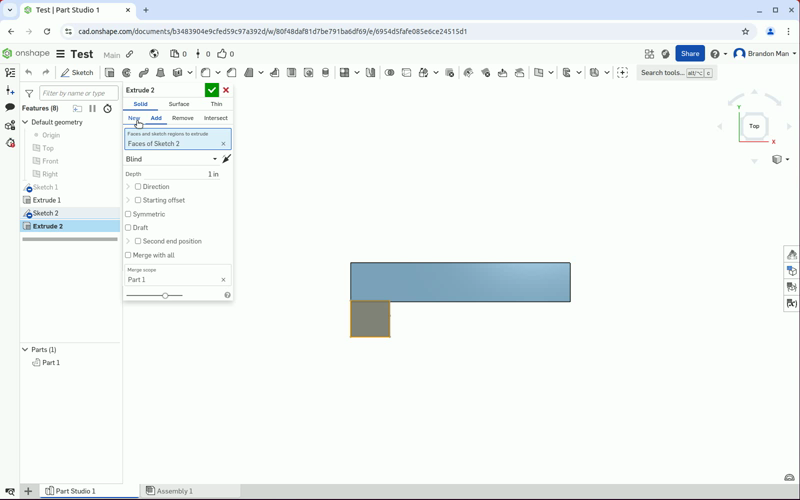
click(137, 120)
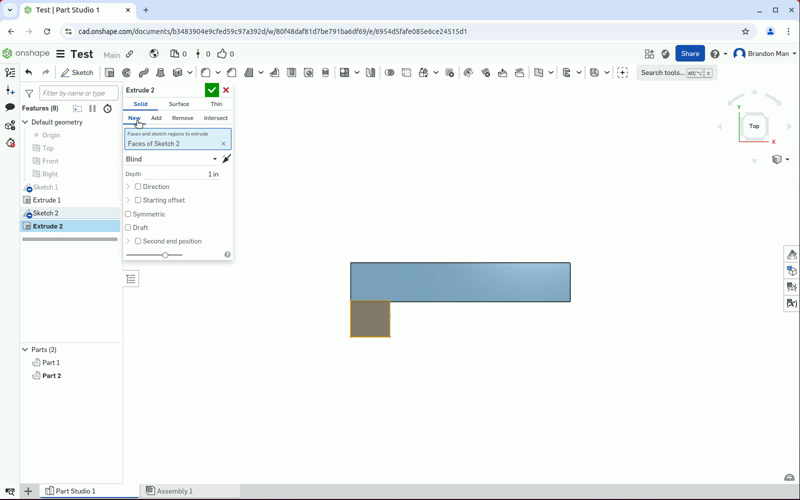
key(tab, 4)
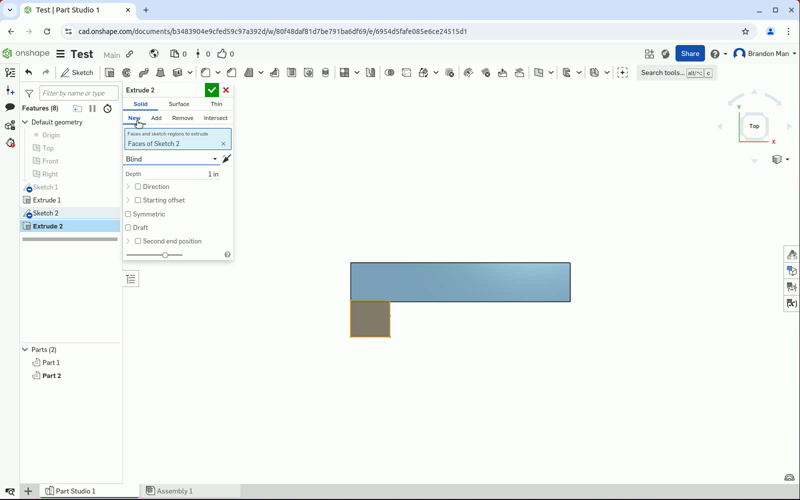
text(0.481)
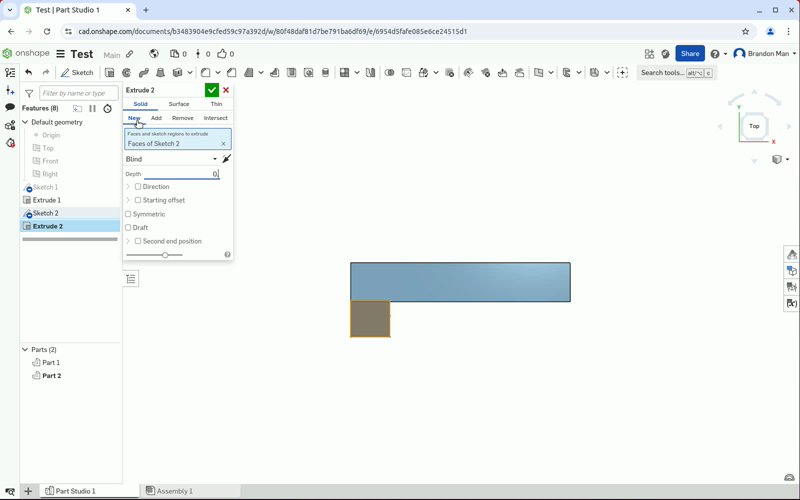
key(enter)
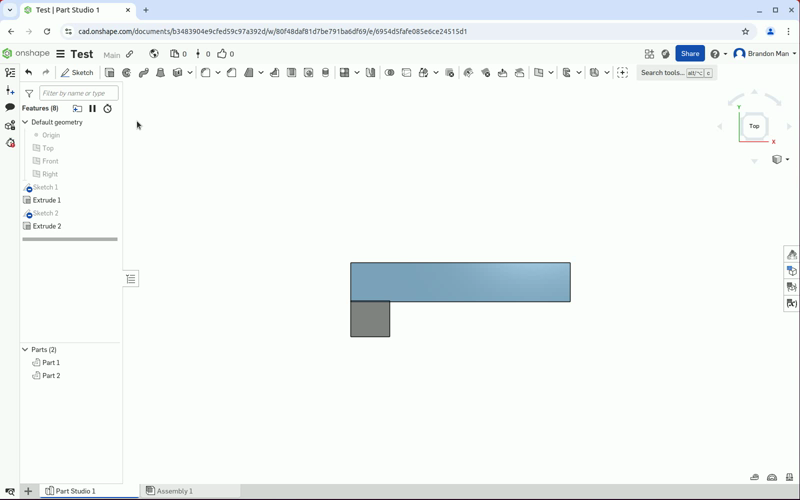
key(shift+h)
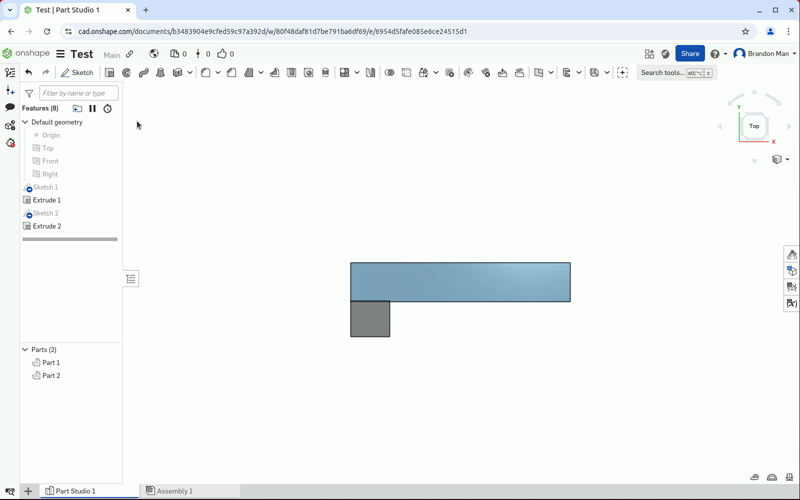
key(shift+h)
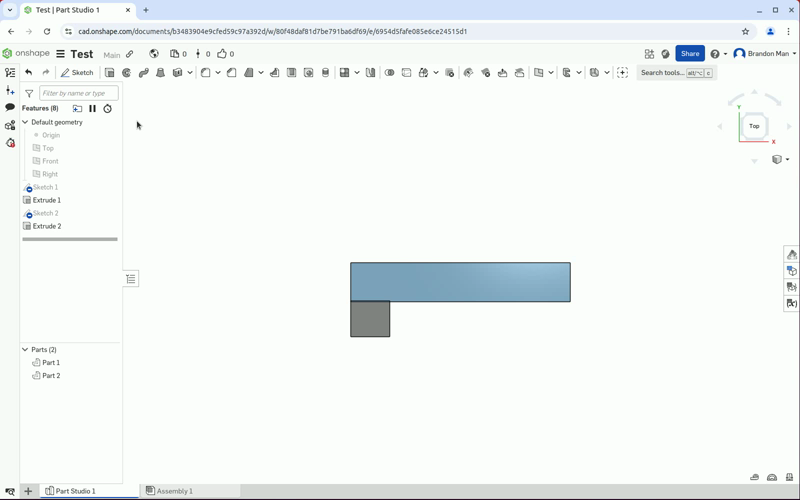
mouse_move(73, 189)
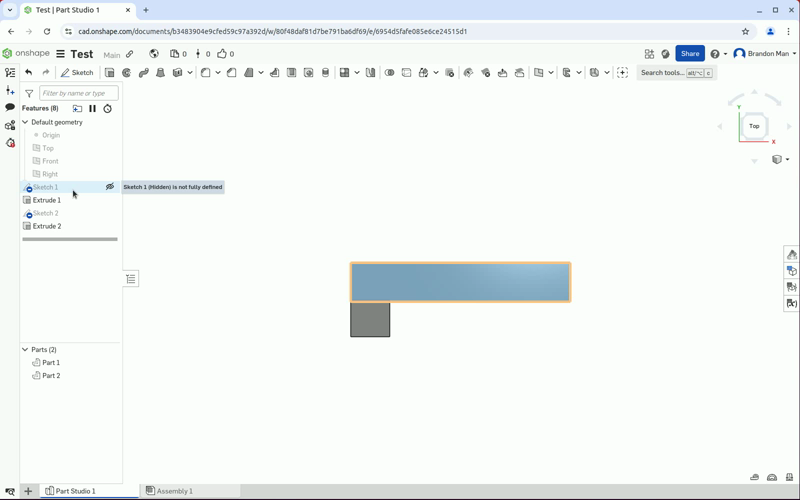
click(73, 189)
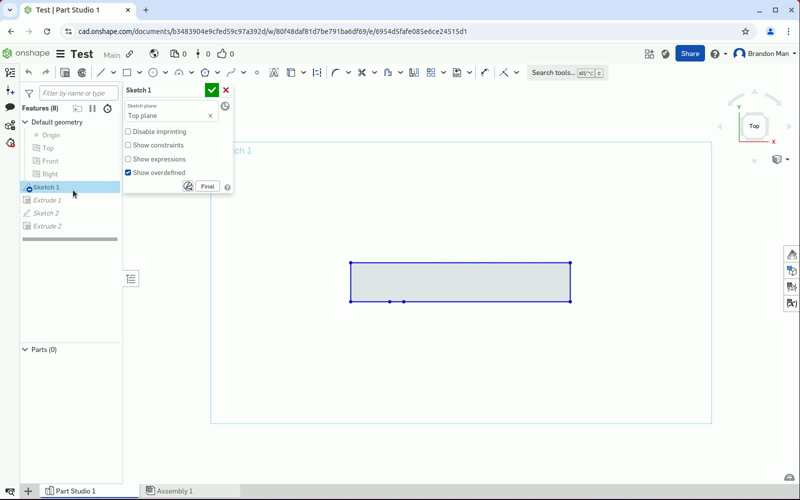
mouse_move(229, 92)
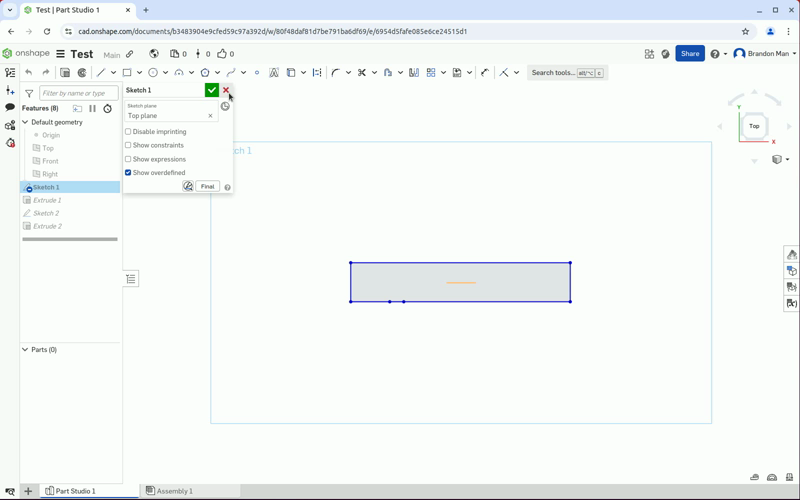
click(229, 92)
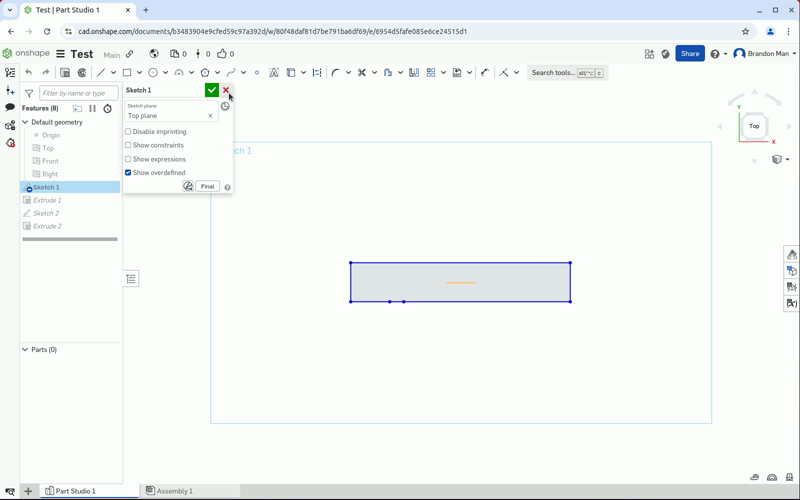
key(shift+s)
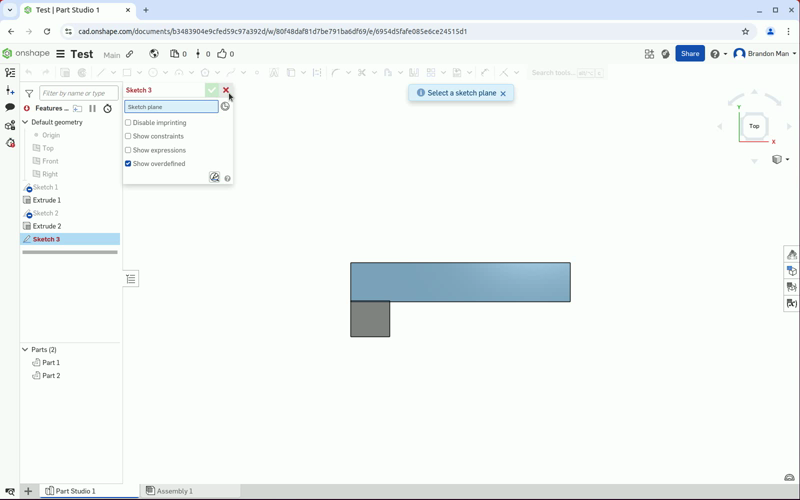
mouse_move(73, 150)
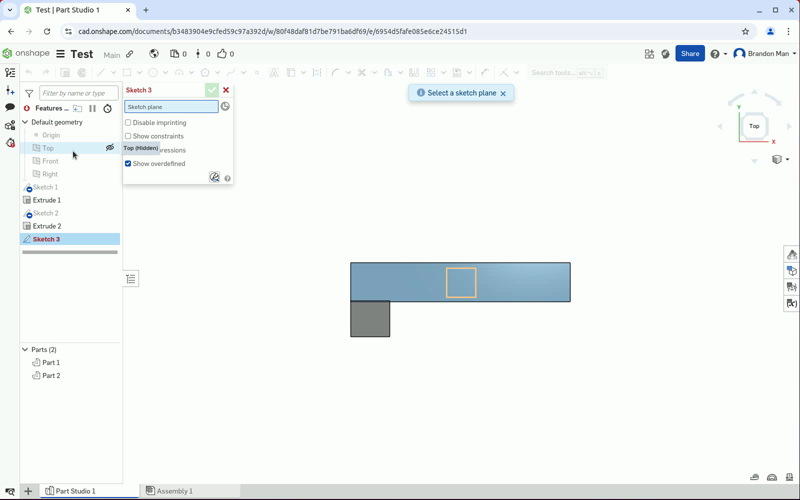
click(73, 150)
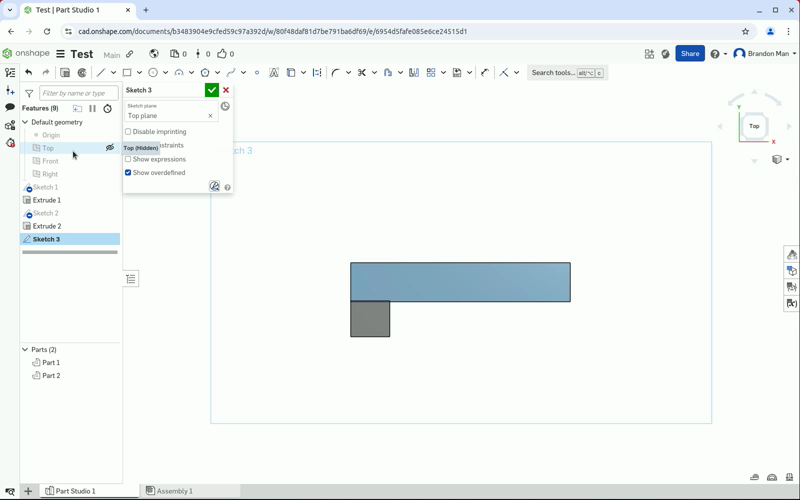
mouse_move(73, 352)
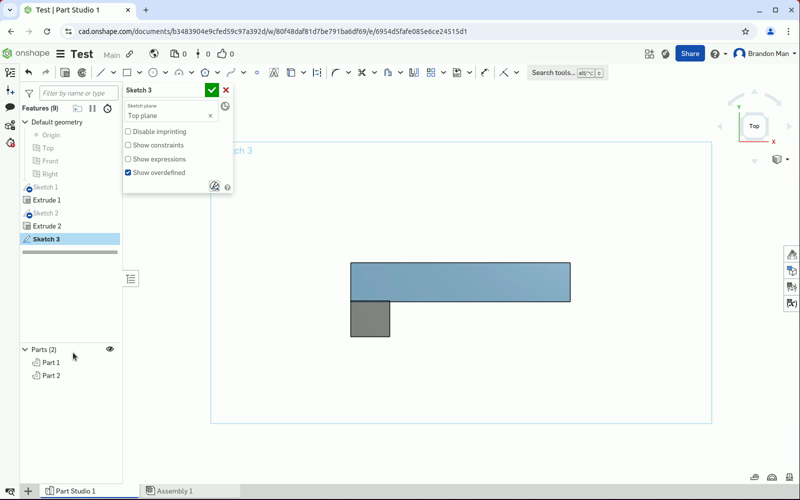
key(y)
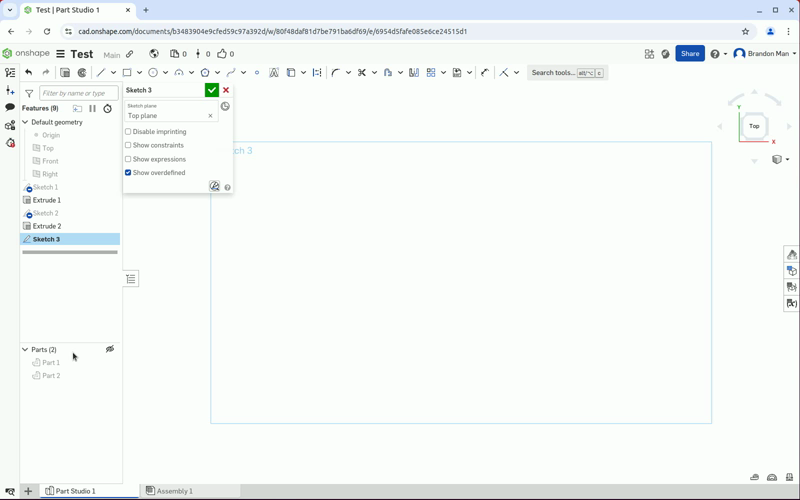
key(l)
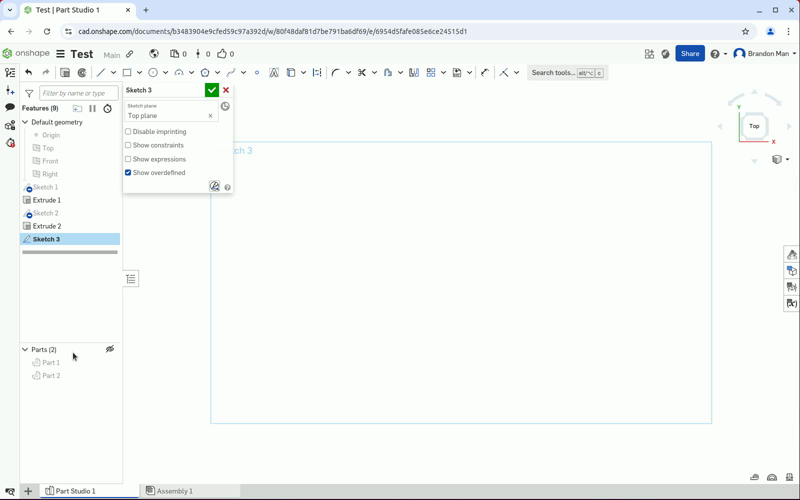
key_down(shift)
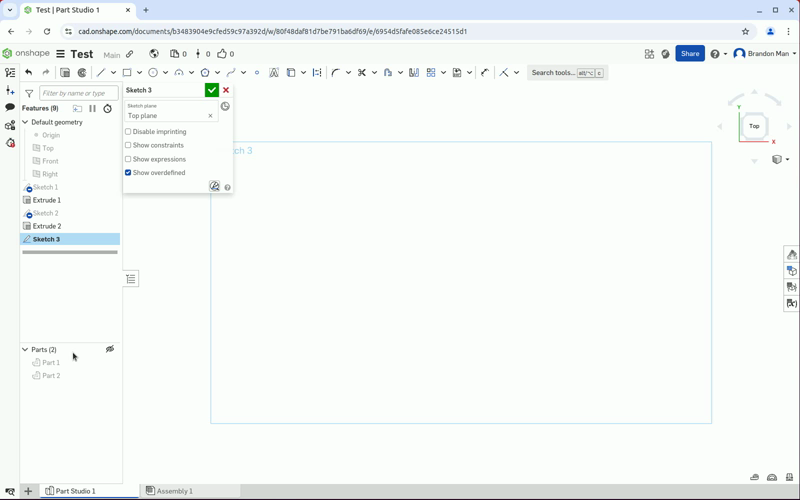
mouse_move(570, 301)
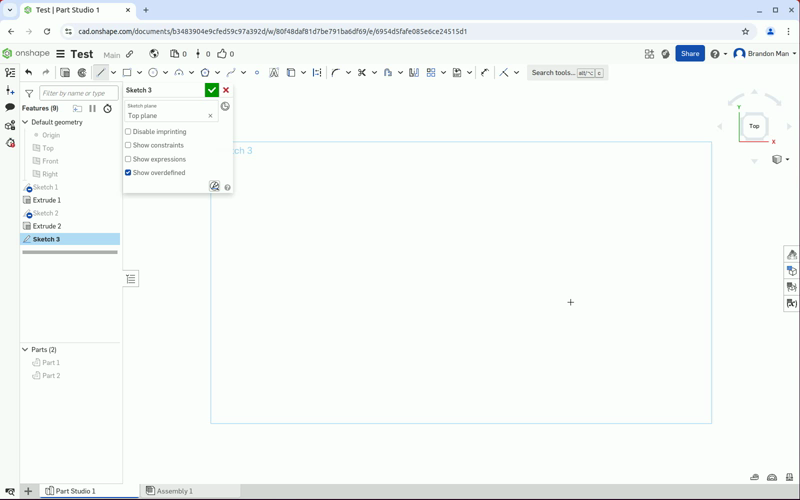
click(570, 301)
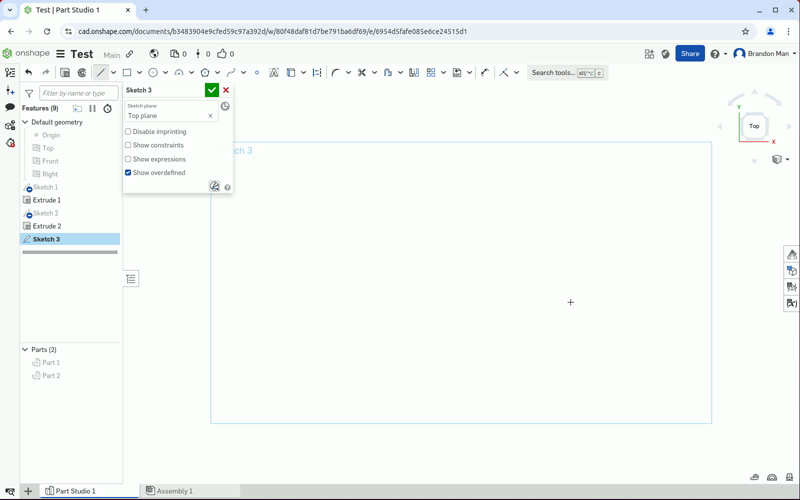
key_up(shift)
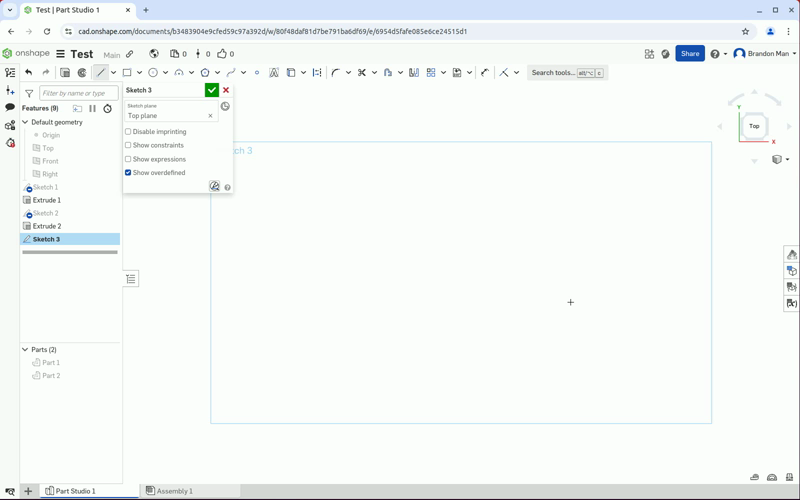
key_down(shift)
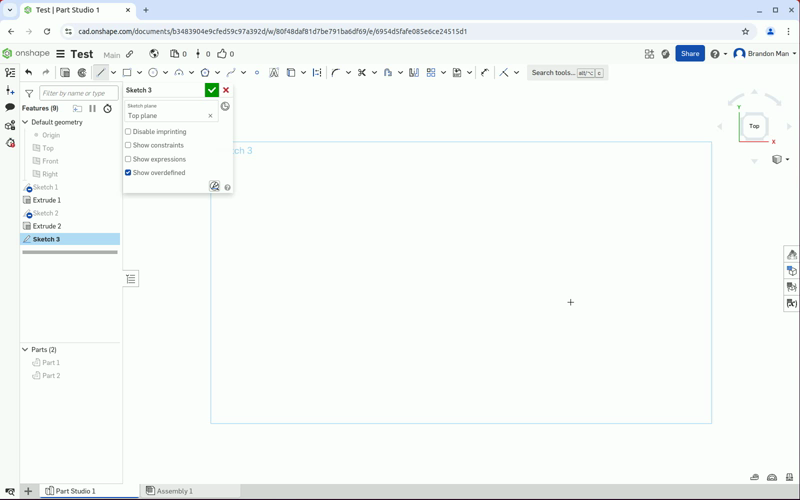
mouse_move(589, 301)
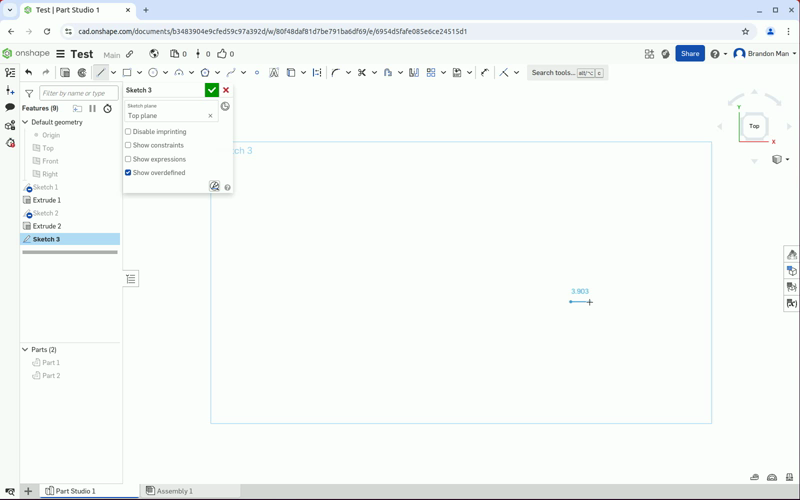
mouse_move(573, 301)
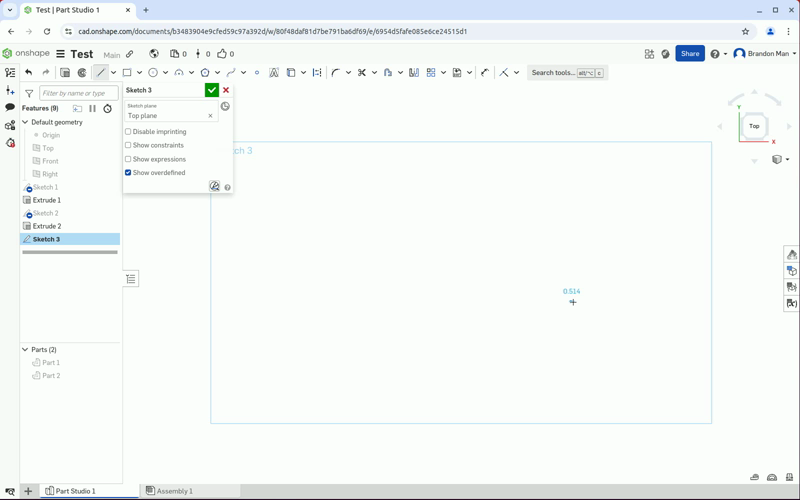
scroll(6)
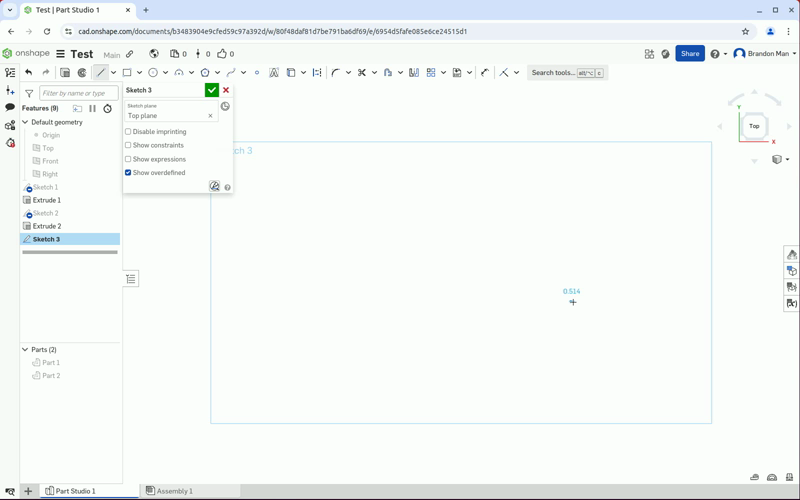
scroll(6)
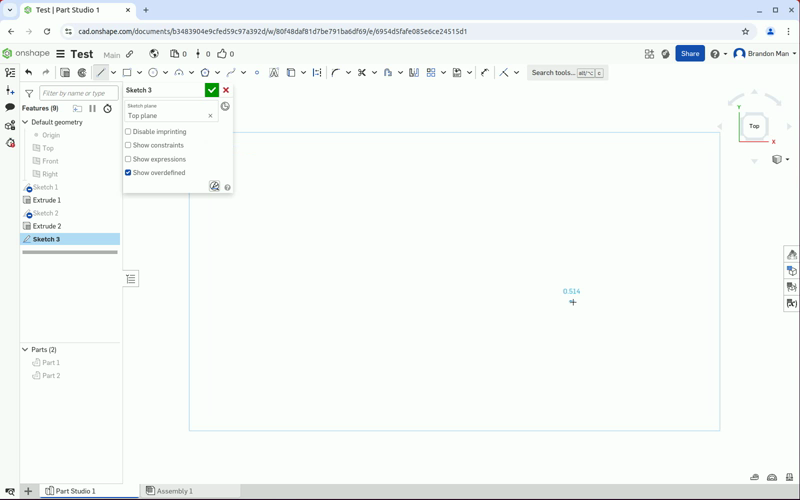
scroll(6)
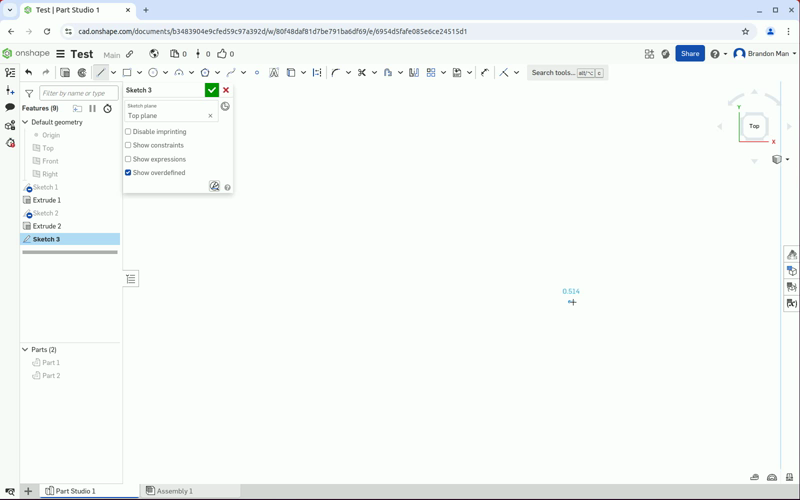
scroll(6)
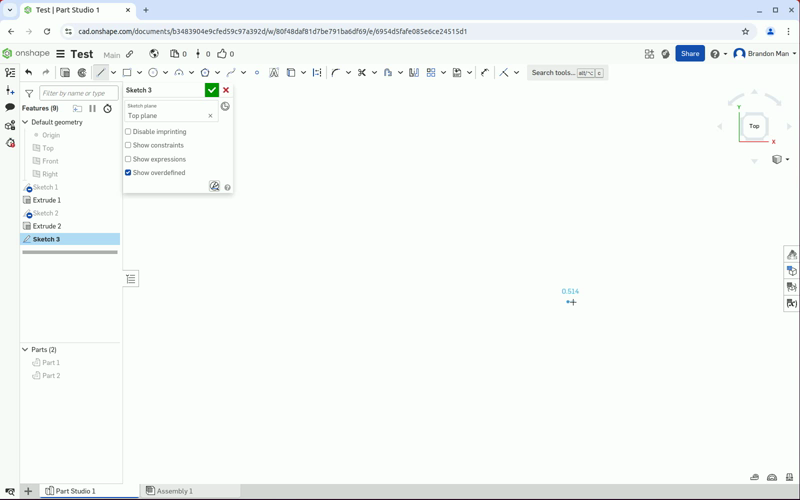
scroll(6)
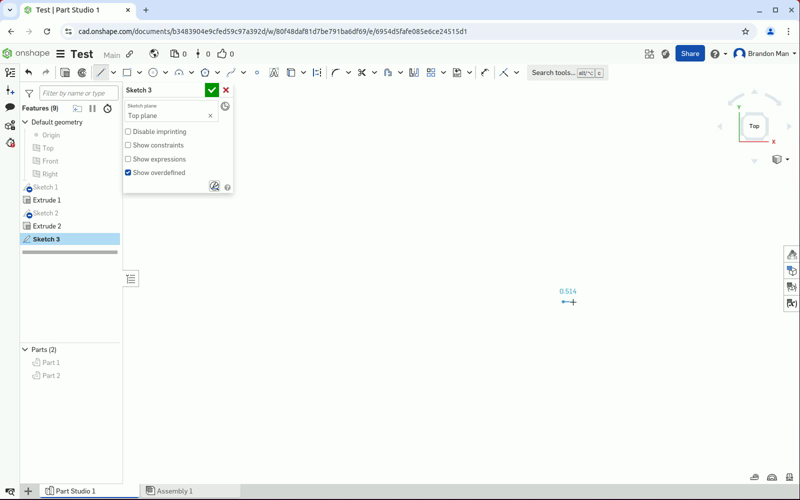
scroll(6)
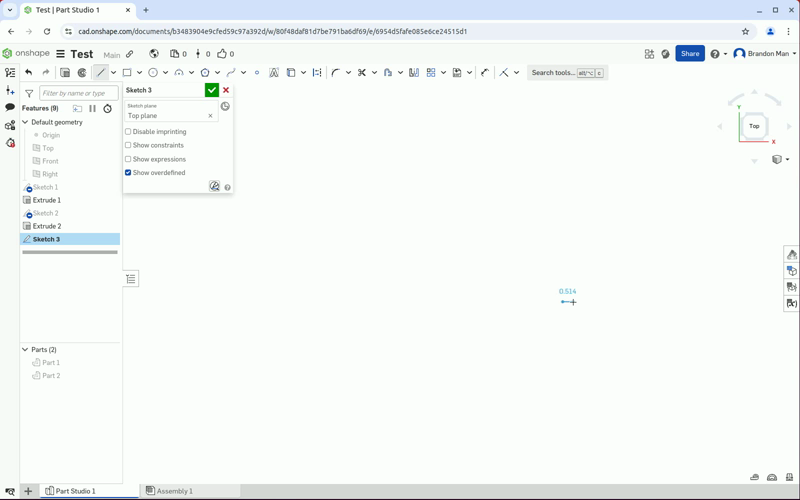
scroll(6)
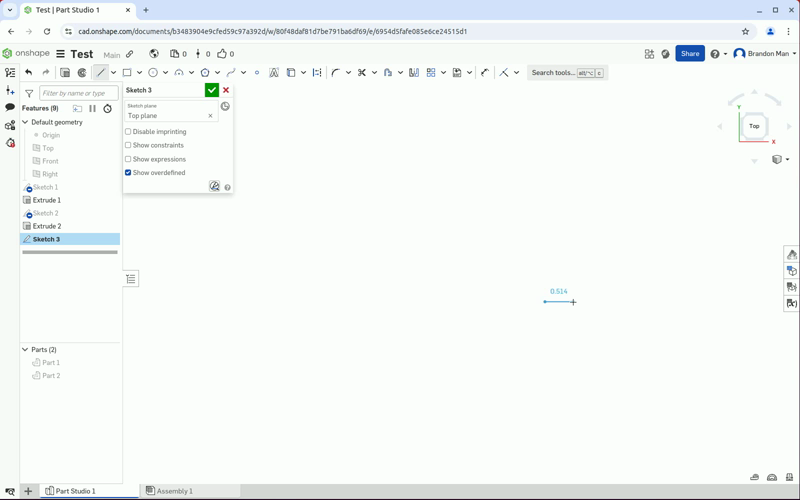
click(573, 301)
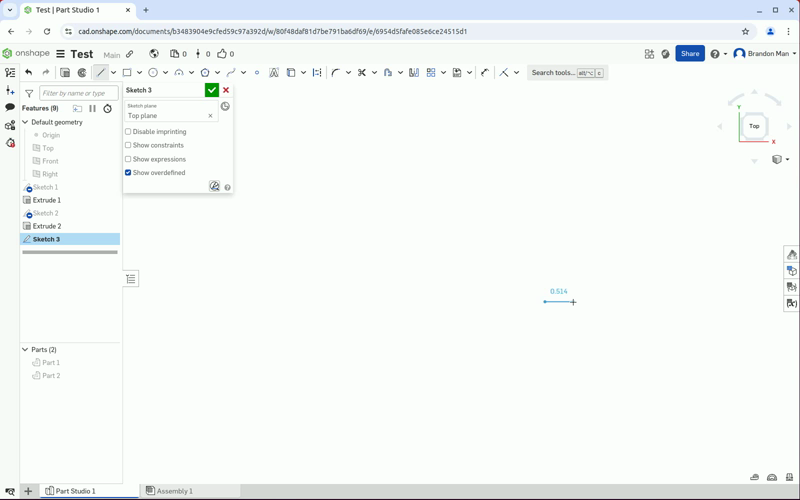
scroll(-6)
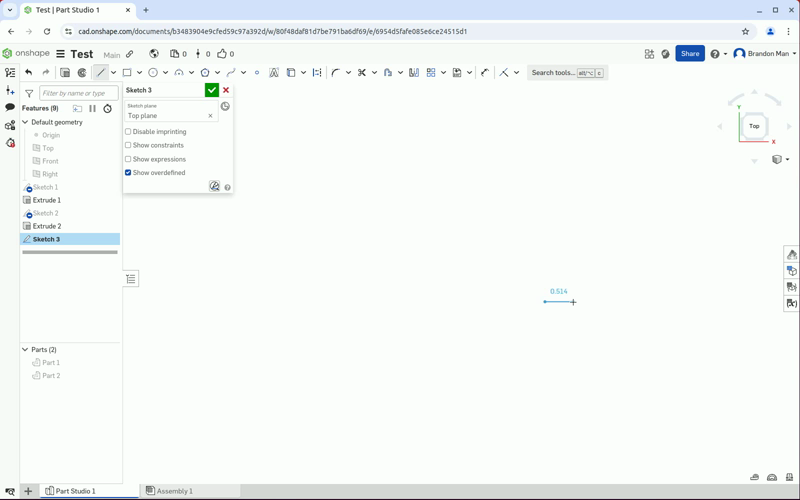
scroll(-6)
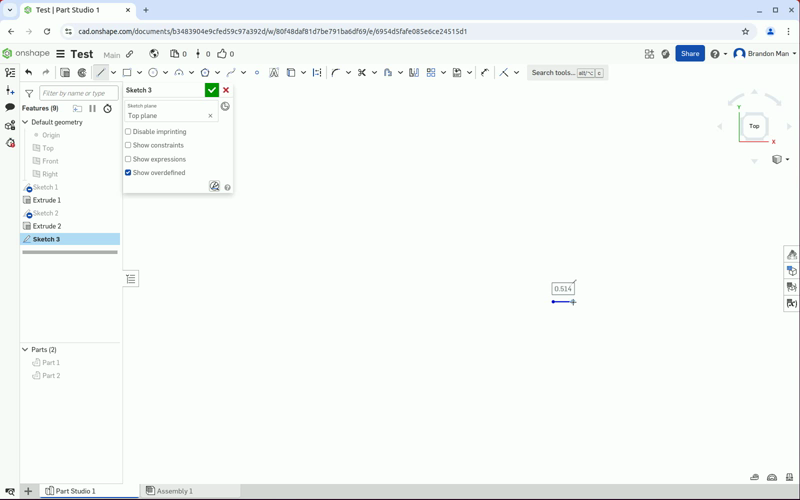
scroll(-6)
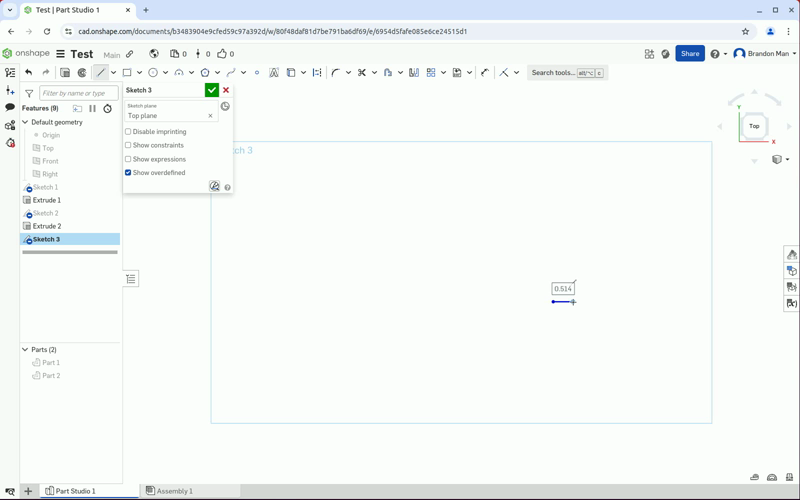
scroll(-6)
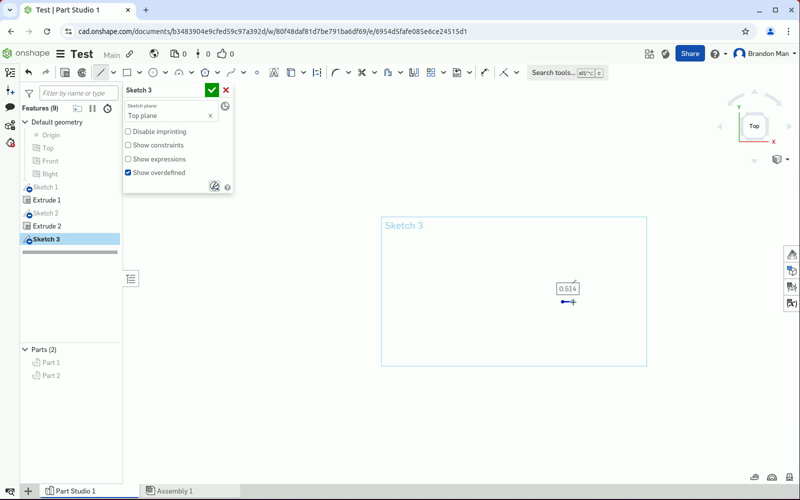
scroll(-6)
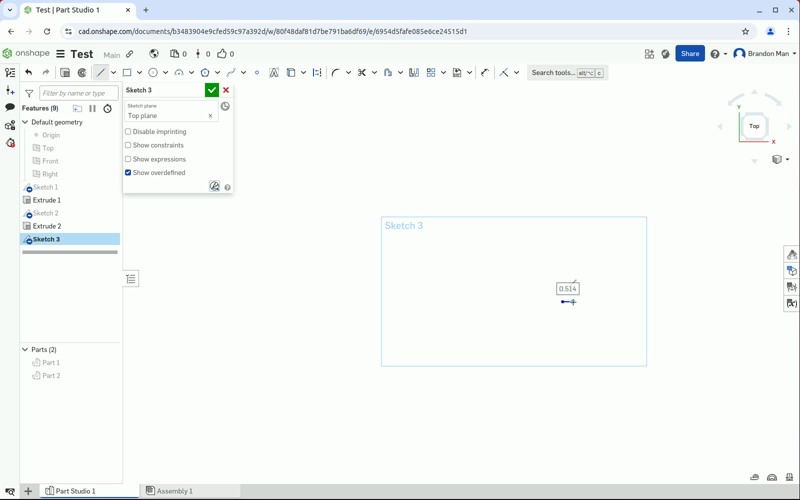
scroll(-6)
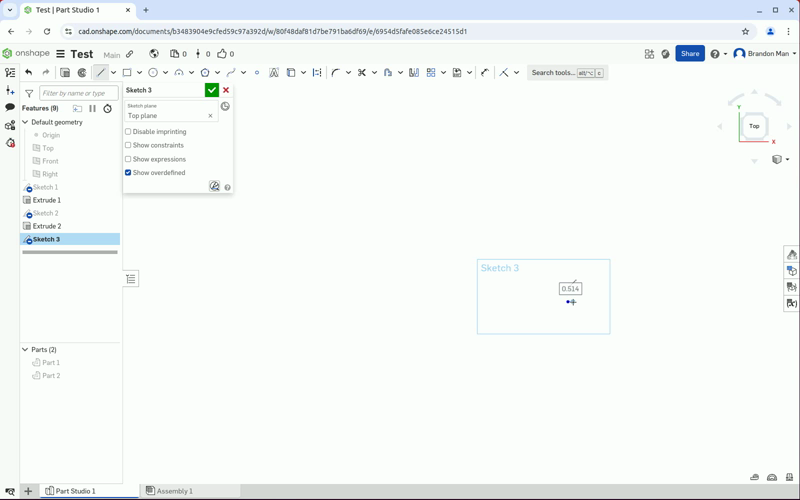
scroll(-6)
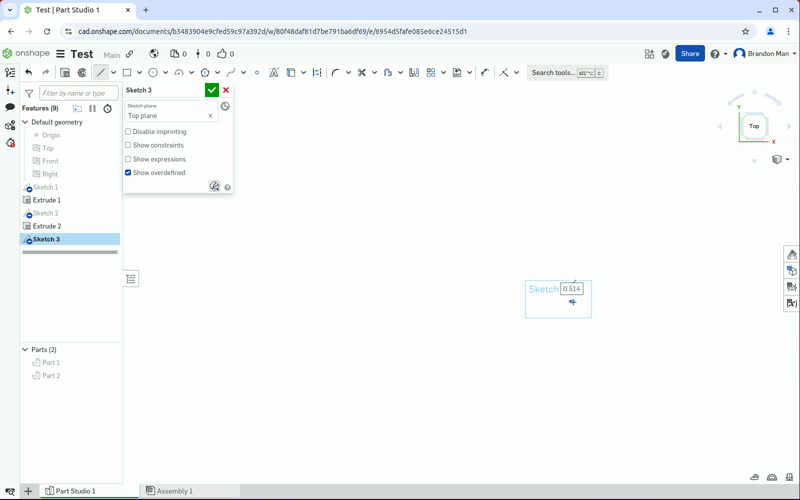
key_up(shift)
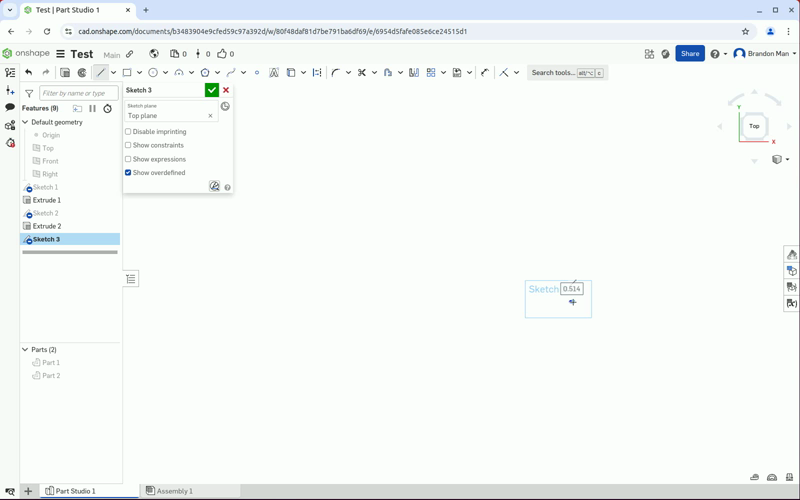
key_down(shift)
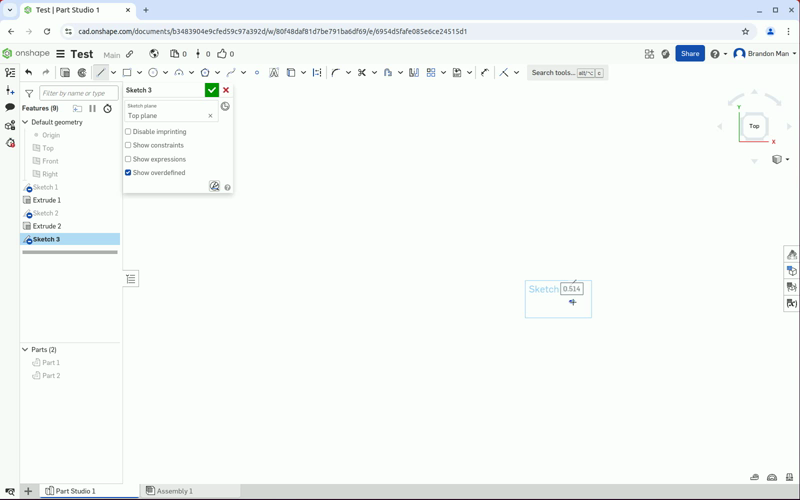
mouse_move(589, 301)
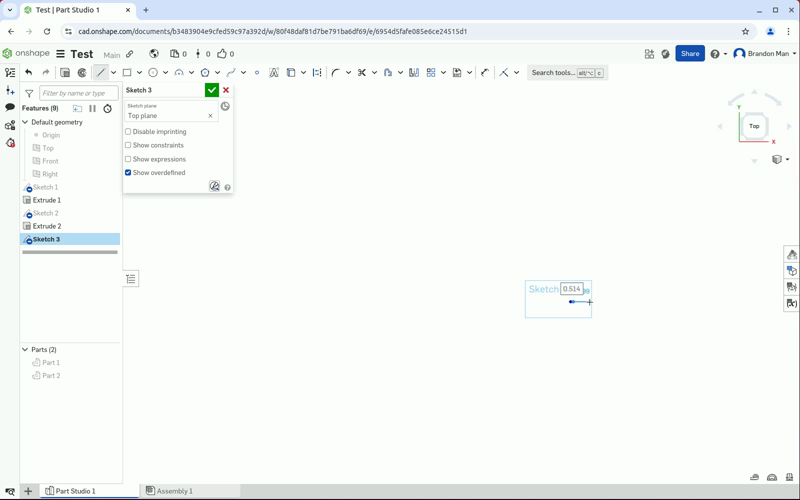
mouse_move(573, 262)
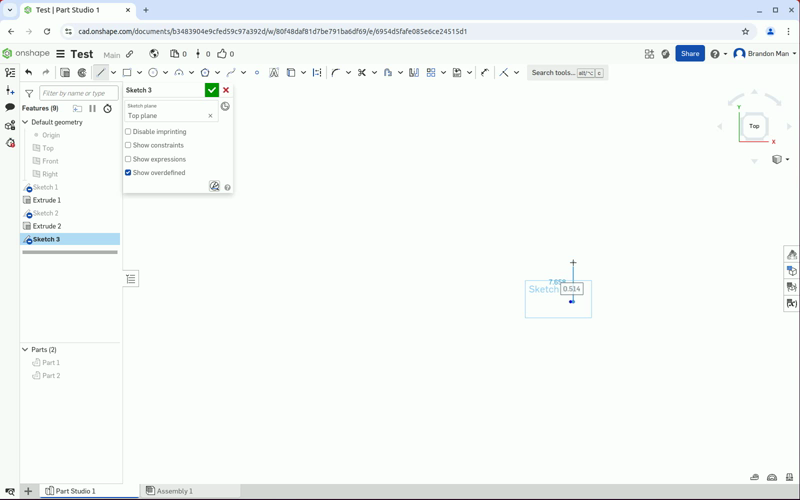
click(573, 262)
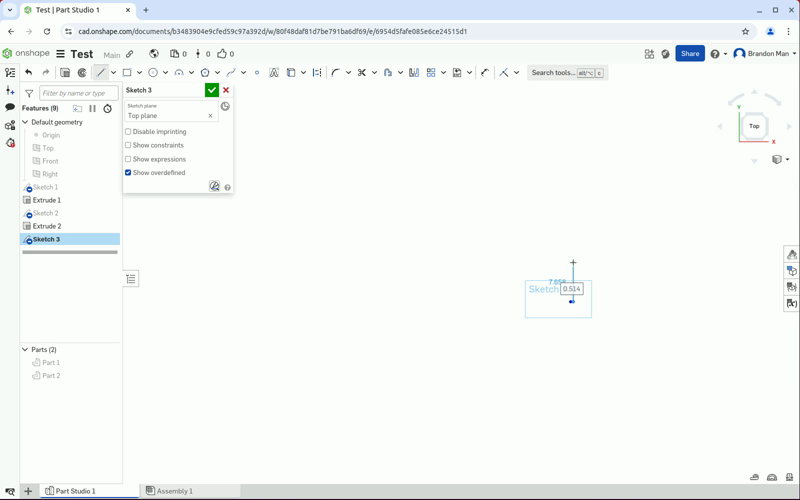
key_up(shift)
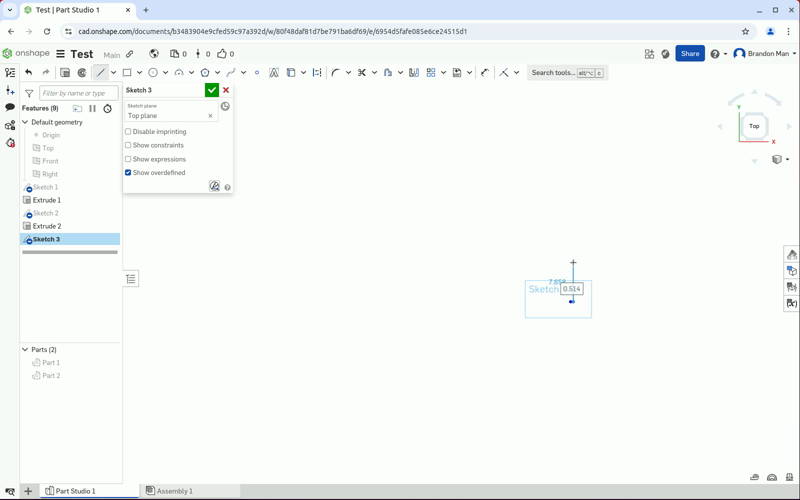
key_down(shift)
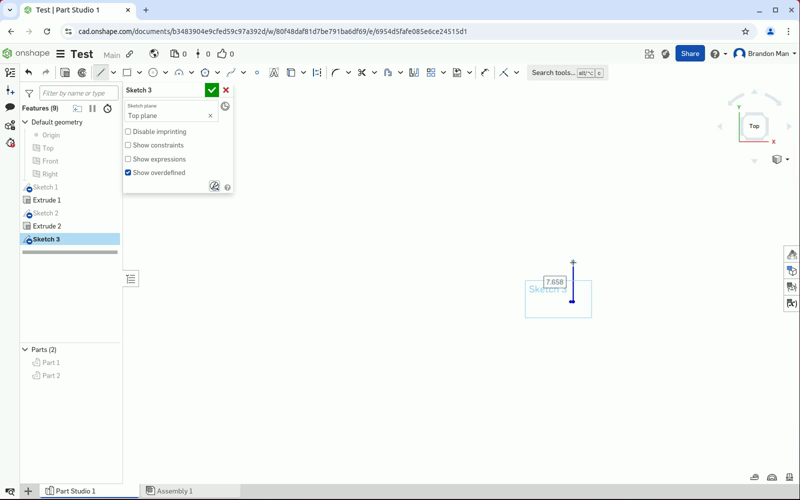
mouse_move(589, 262)
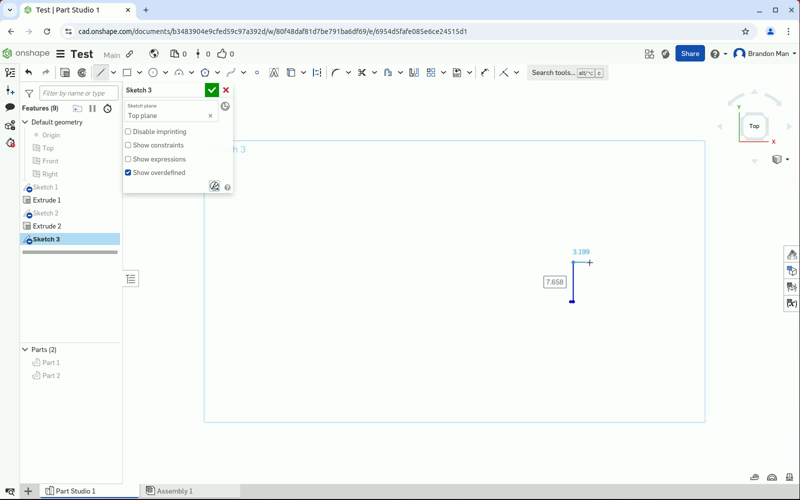
mouse_move(570, 262)
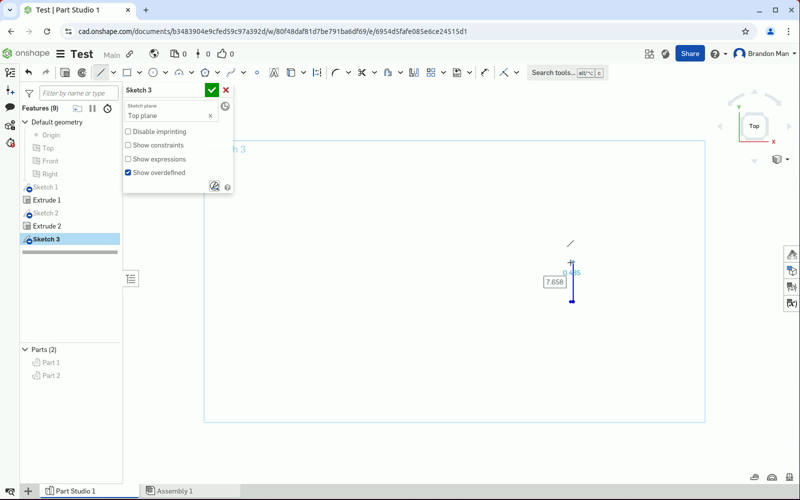
scroll(6)
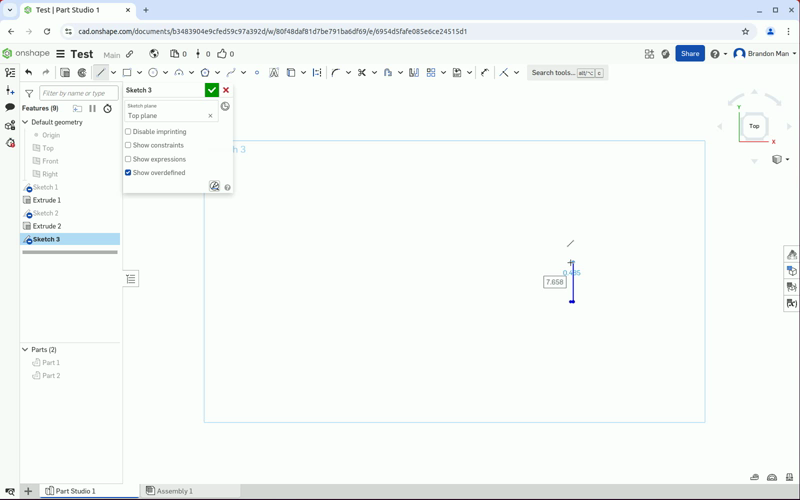
scroll(6)
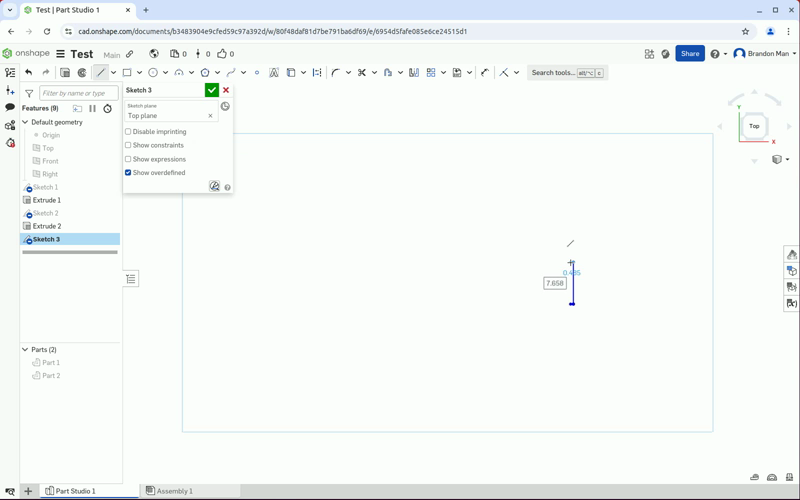
scroll(6)
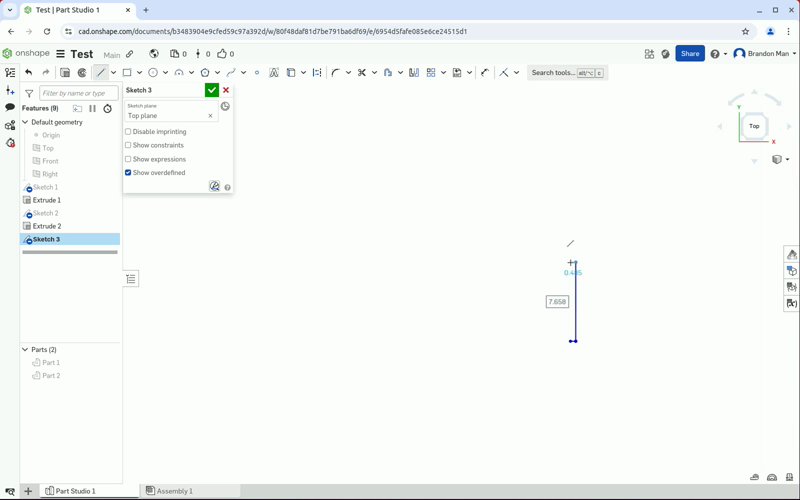
scroll(6)
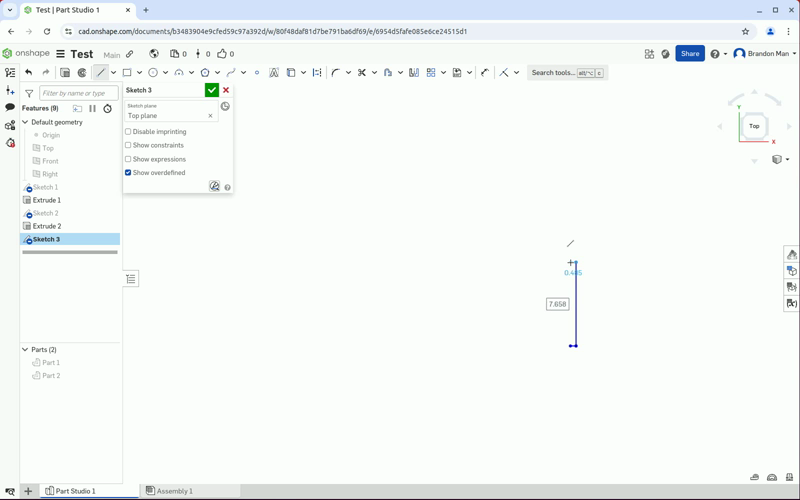
scroll(6)
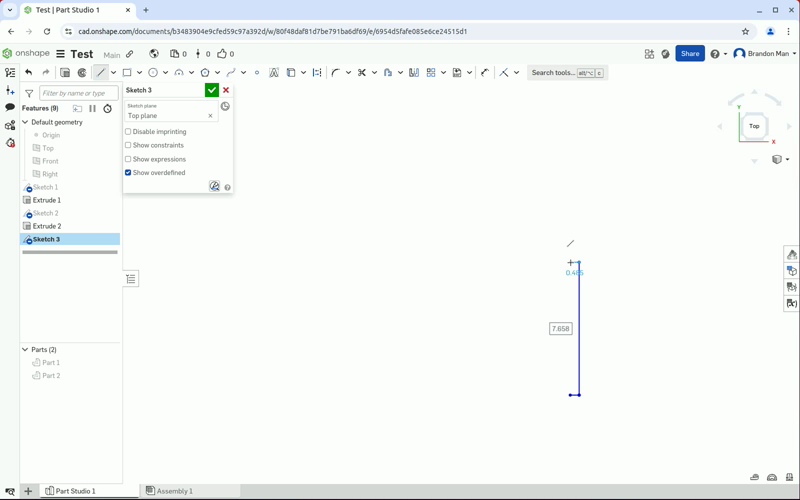
scroll(6)
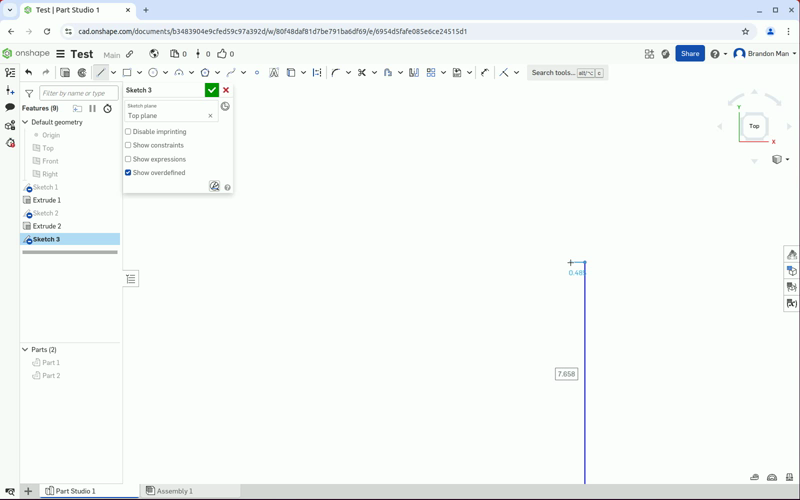
scroll(6)
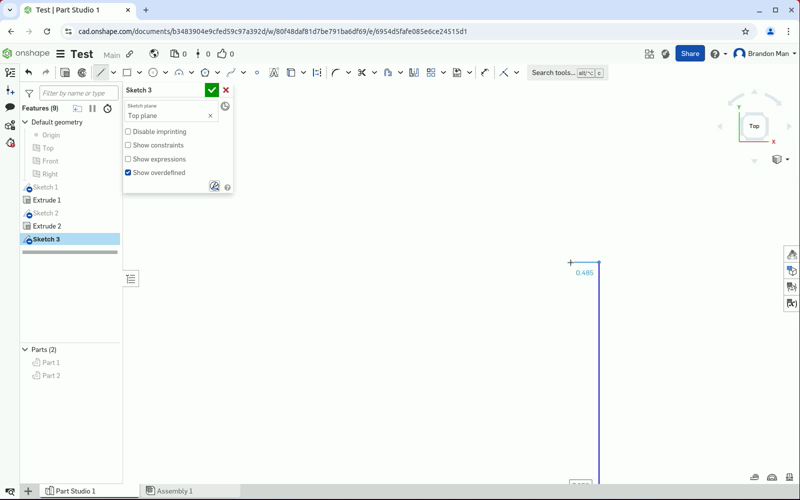
click(570, 262)
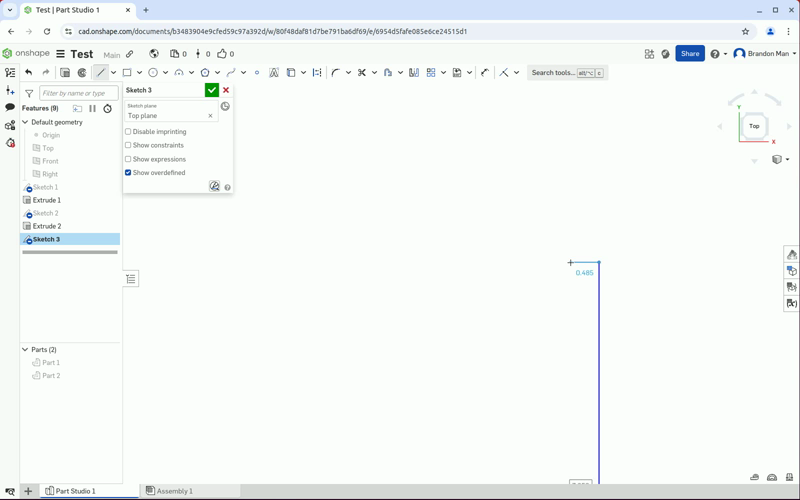
scroll(-6)
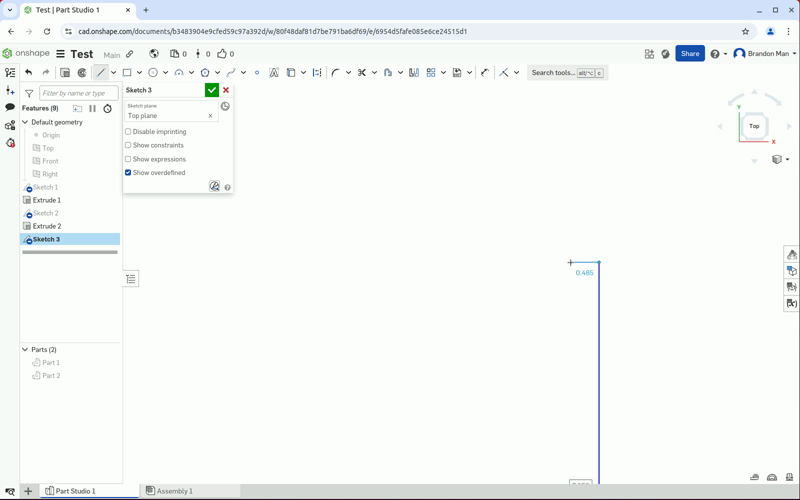
scroll(-6)
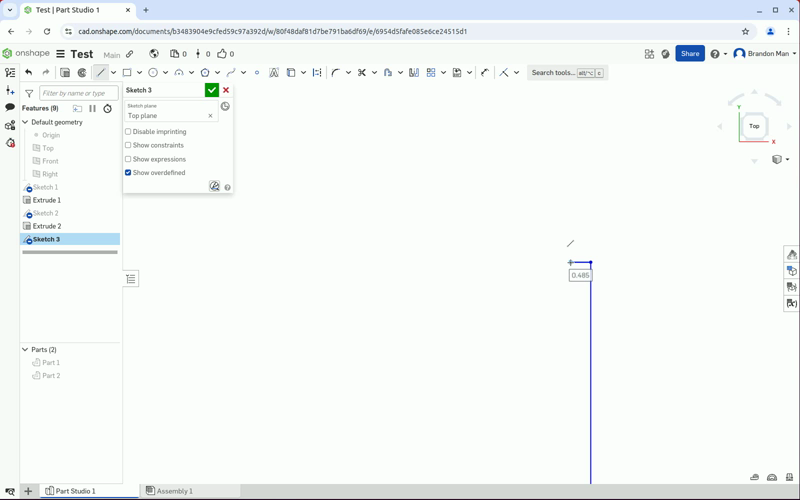
scroll(-6)
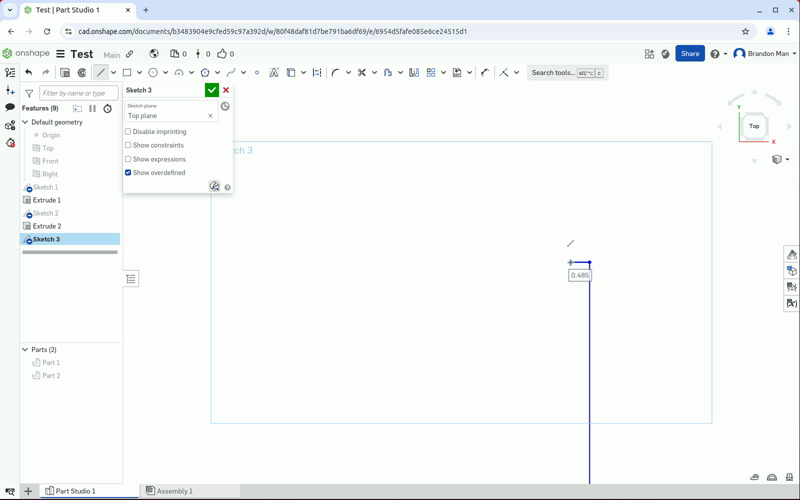
scroll(-6)
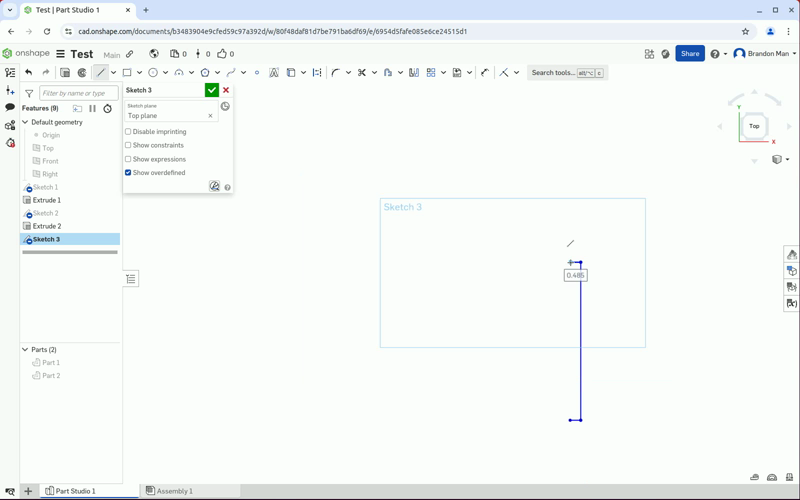
scroll(-6)
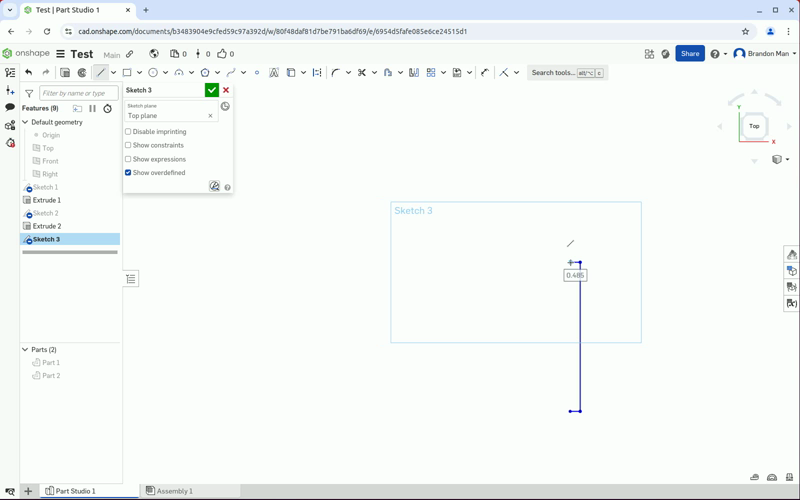
scroll(-6)
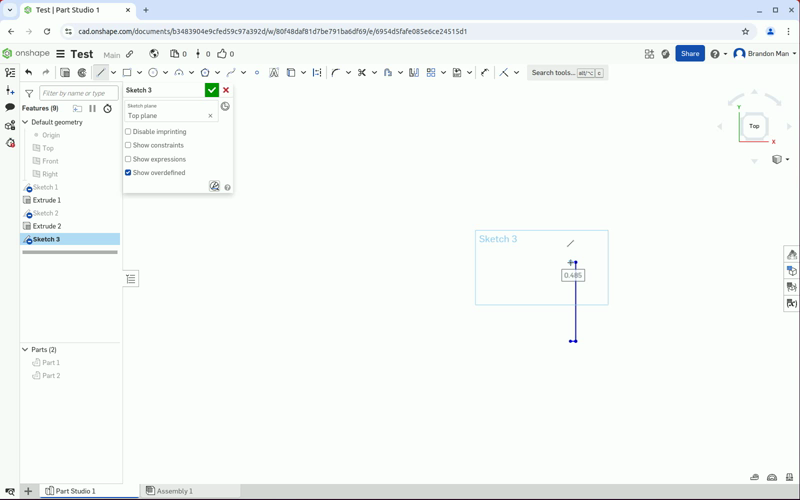
scroll(-6)
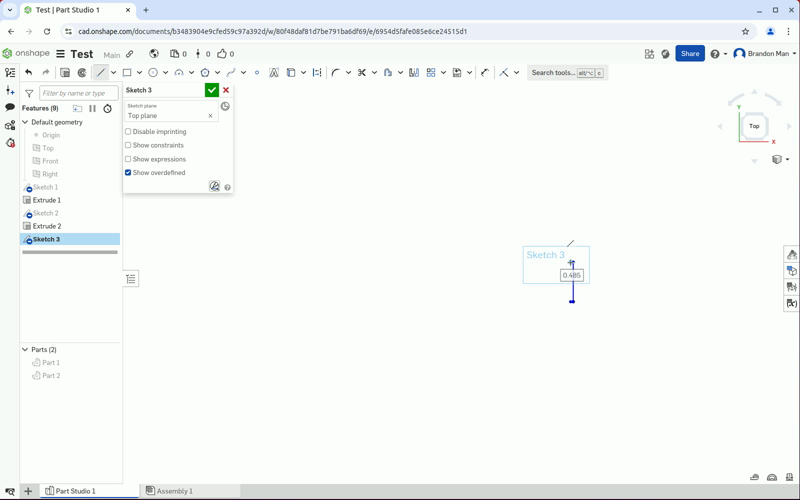
key_up(shift)
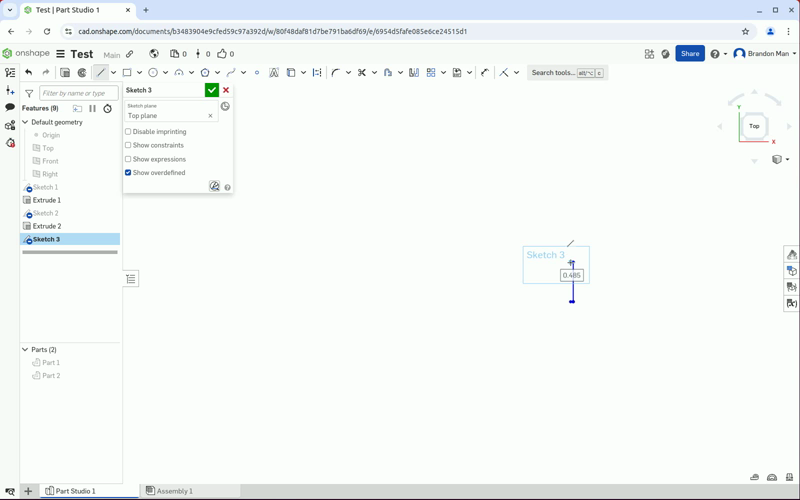
mouse_move(589, 262)
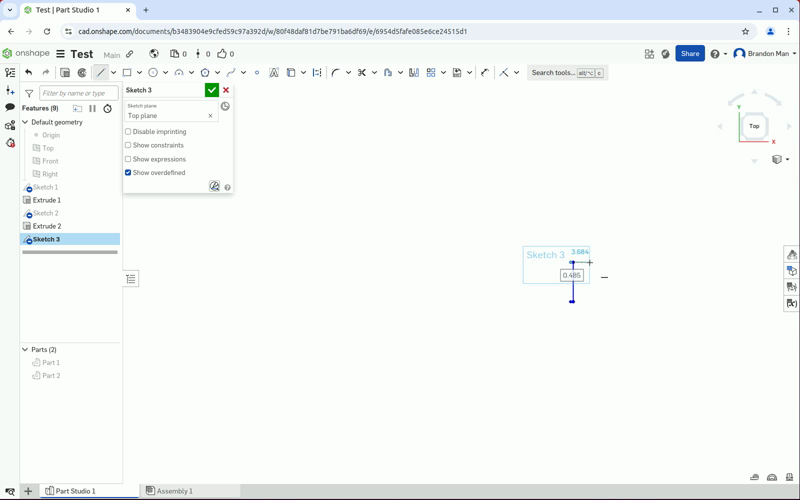
key_down(shift)
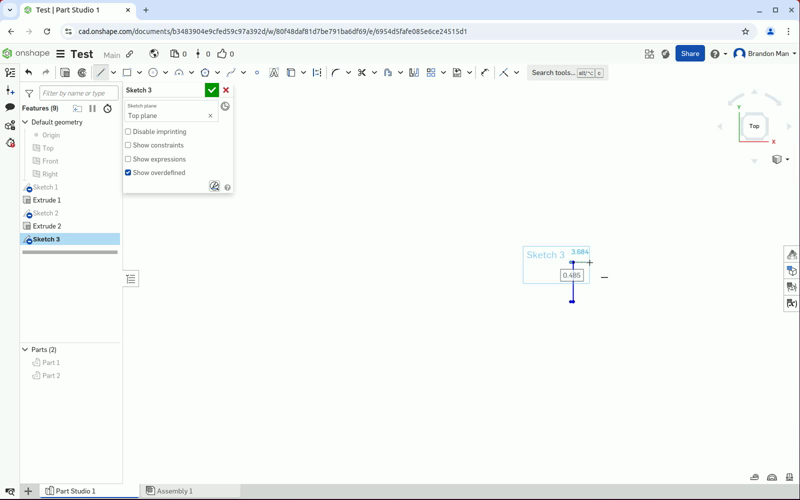
mouse_move(570, 301)
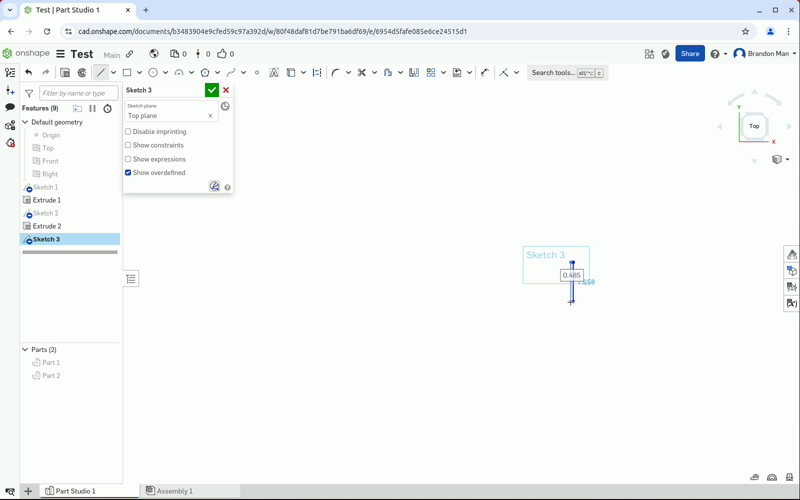
scroll(6)
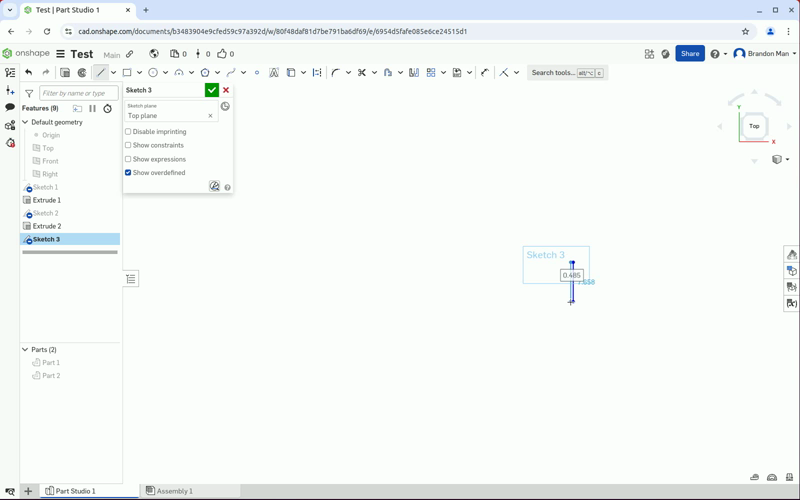
scroll(6)
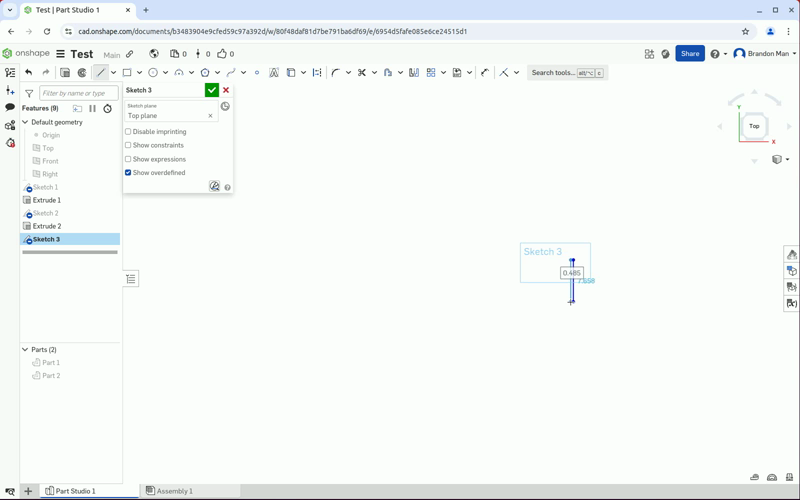
scroll(6)
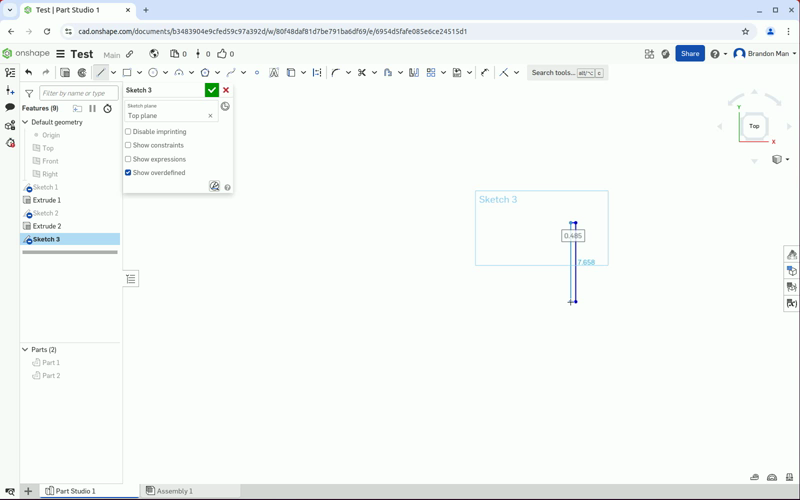
scroll(6)
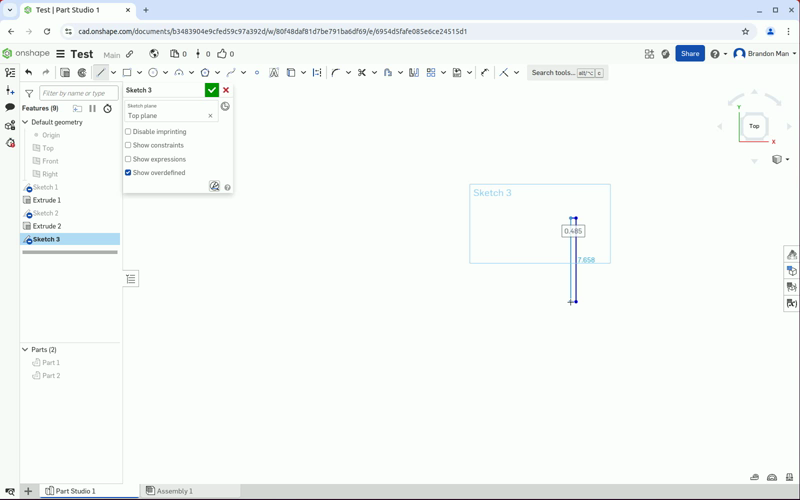
scroll(6)
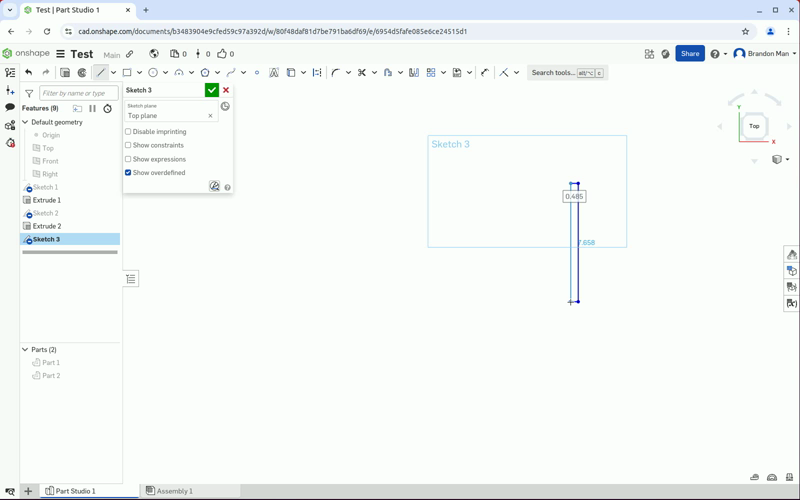
scroll(6)
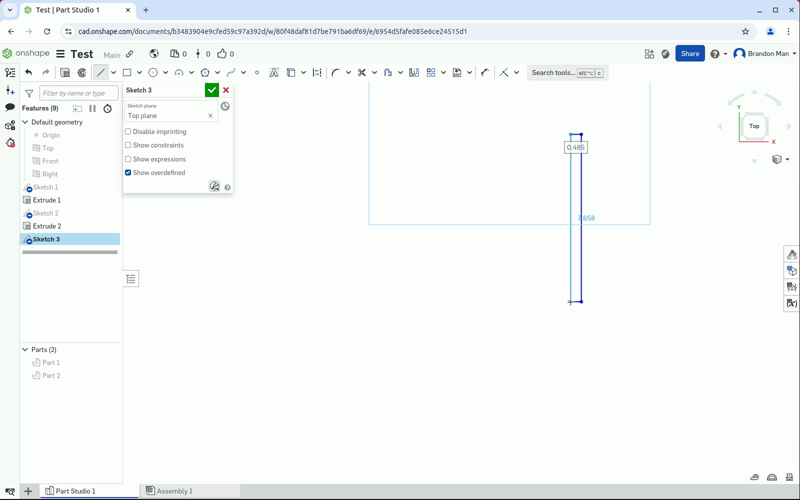
scroll(6)
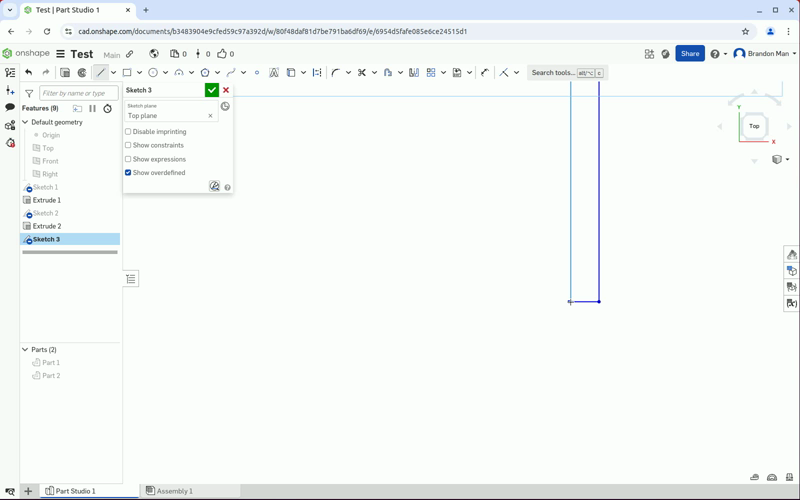
key_up(shift)
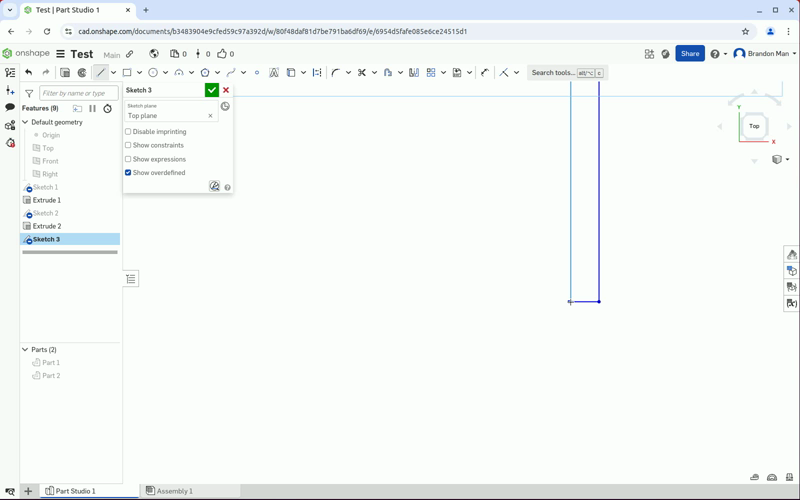
click(570, 301)
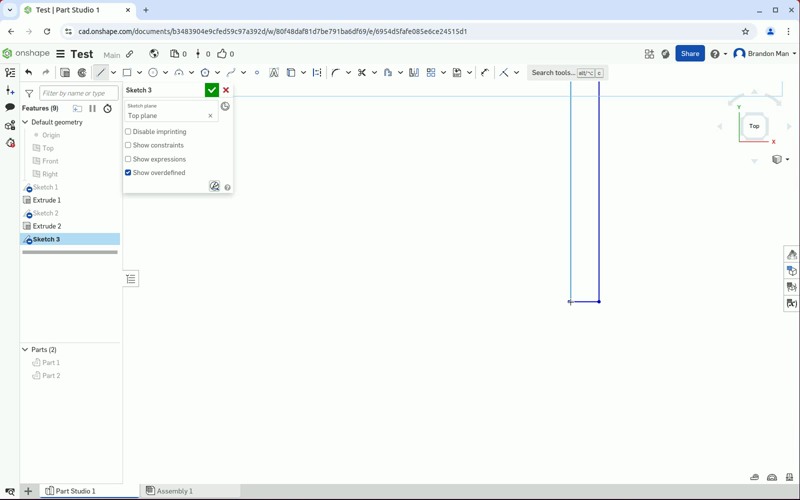
scroll(-6)
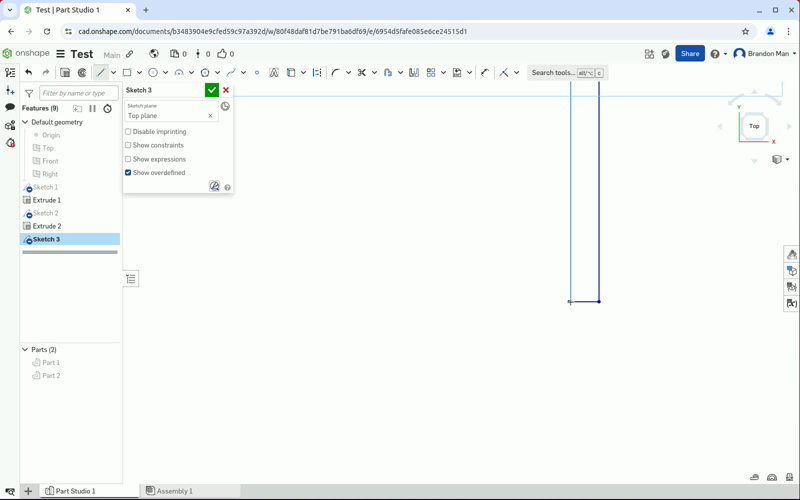
scroll(-6)
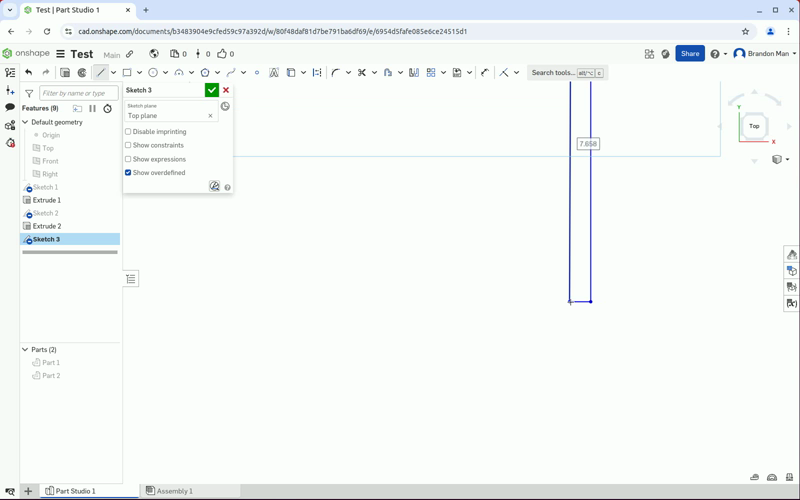
scroll(-6)
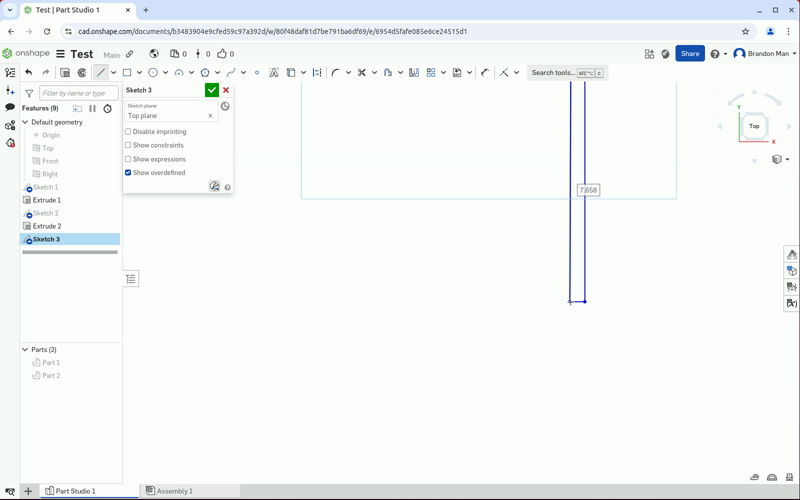
scroll(-6)
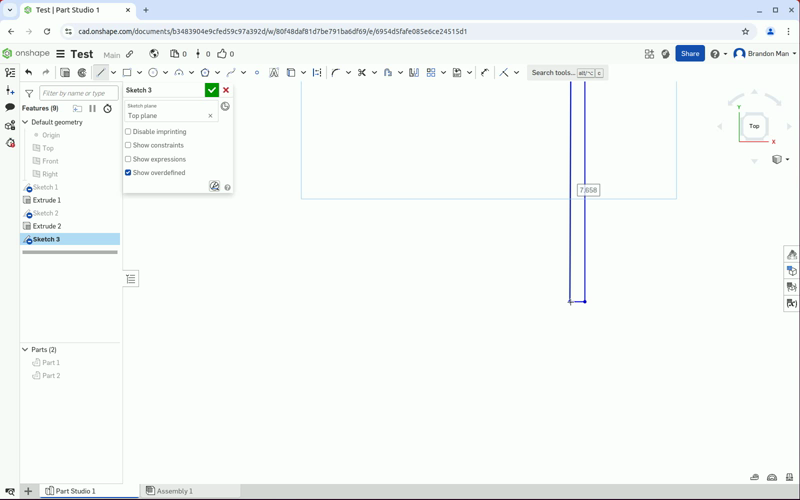
scroll(-6)
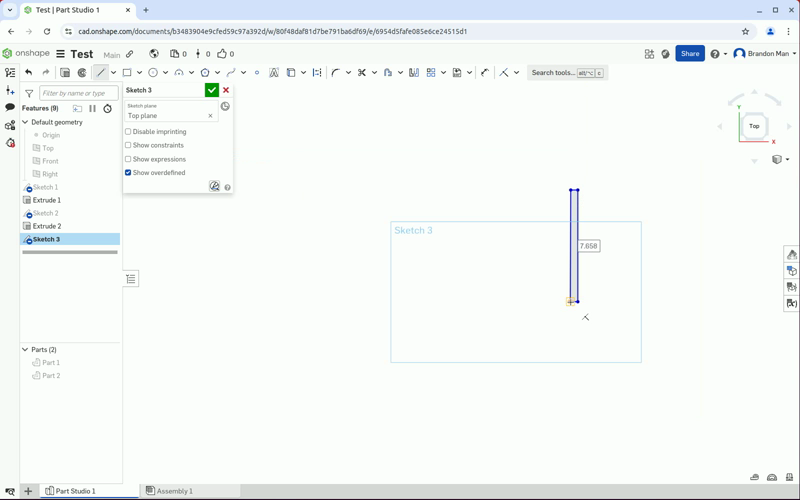
scroll(-6)
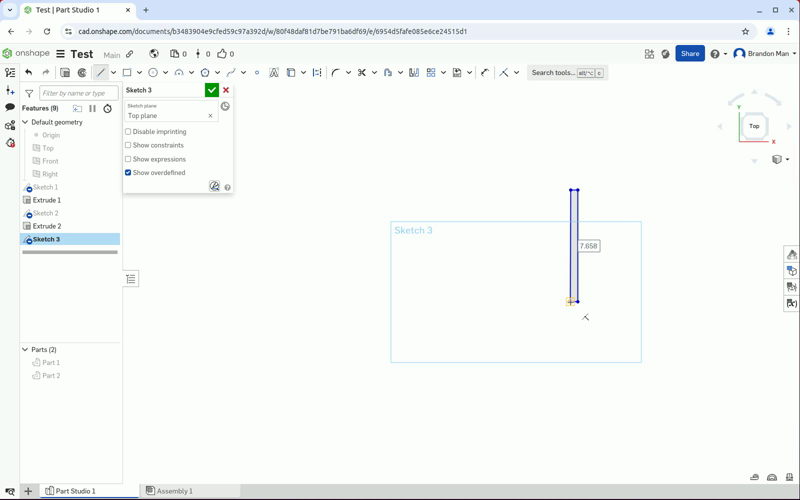
scroll(-6)
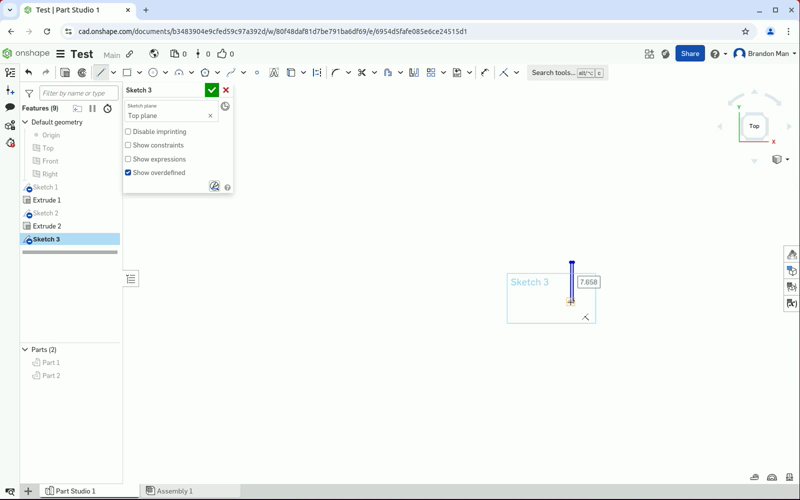
key(esc)
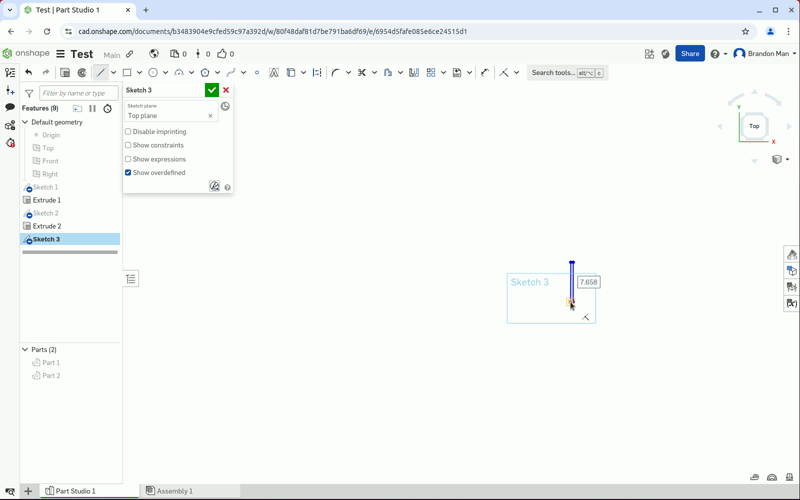
mouse_move(571, 262)
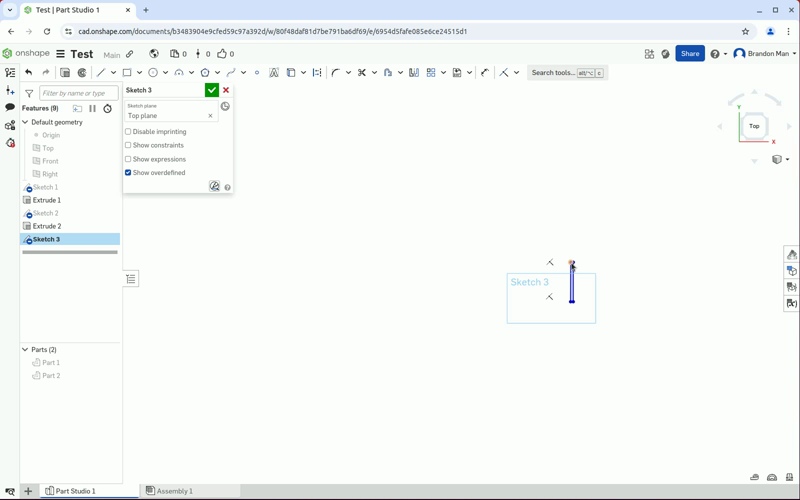
scroll(6)
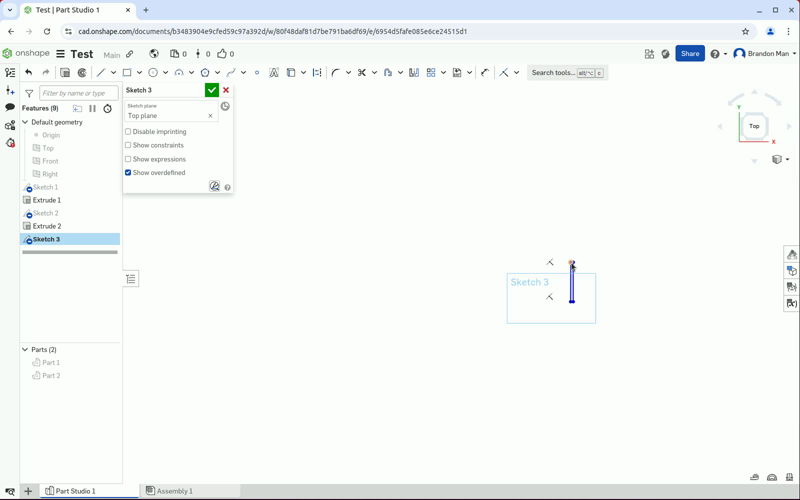
scroll(6)
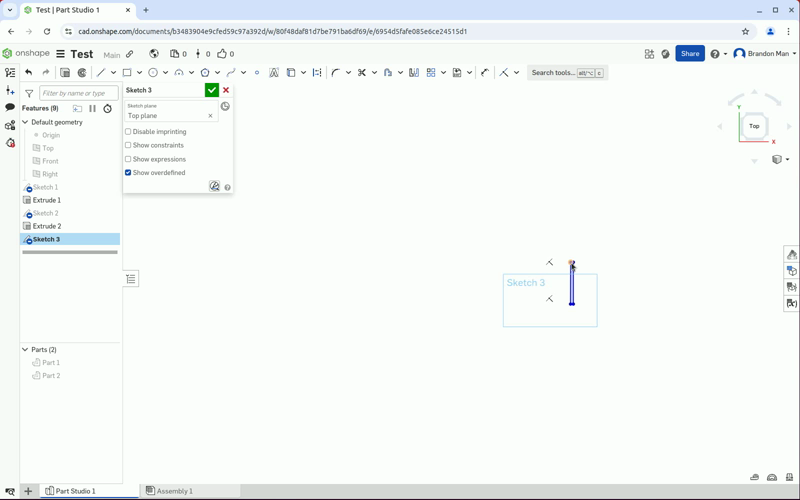
scroll(6)
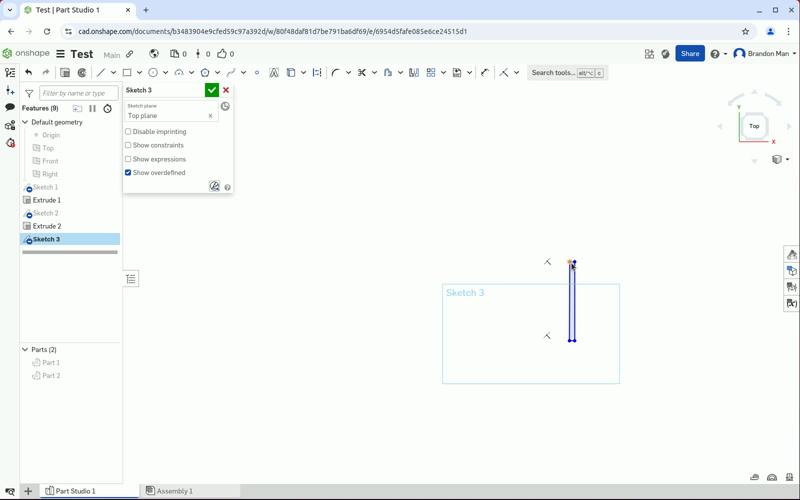
scroll(6)
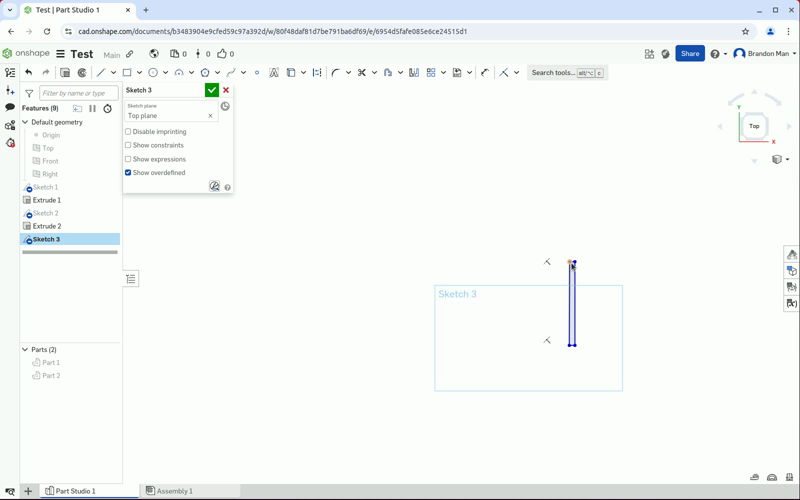
scroll(6)
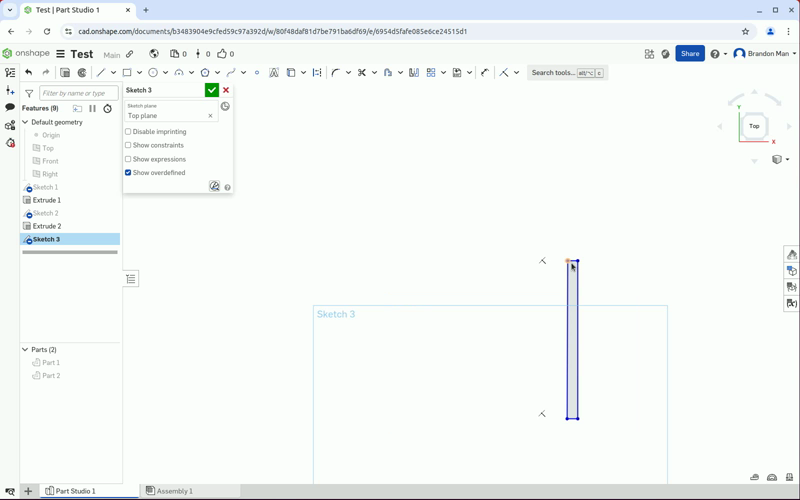
scroll(6)
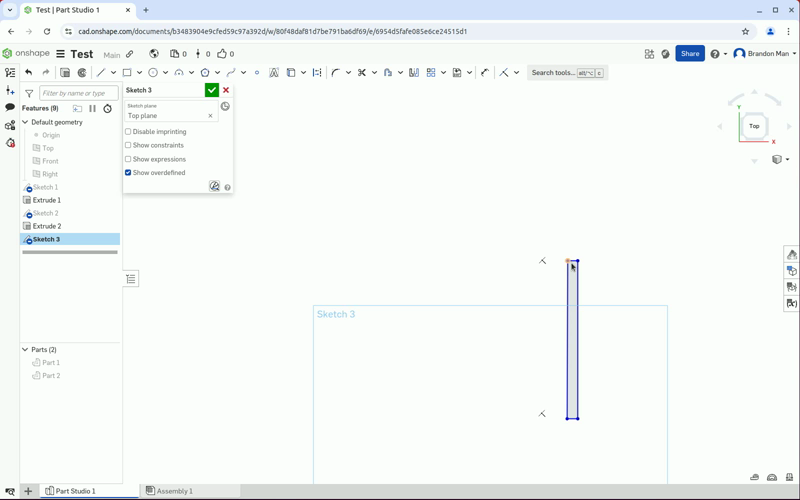
scroll(6)
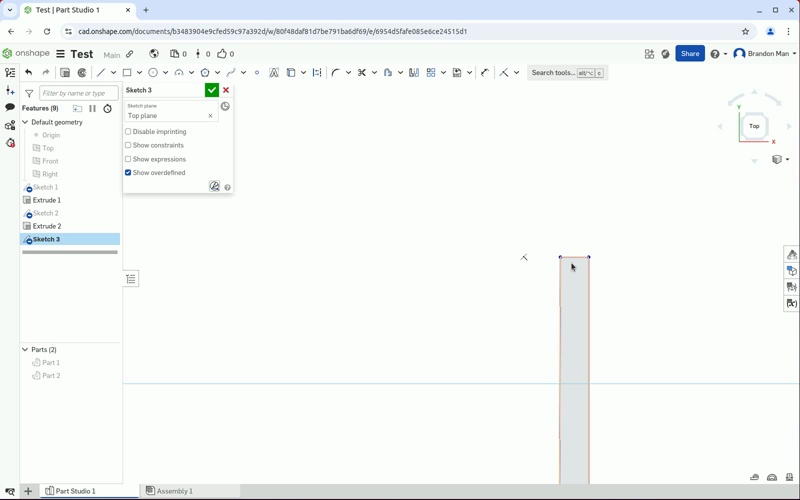
click(571, 262)
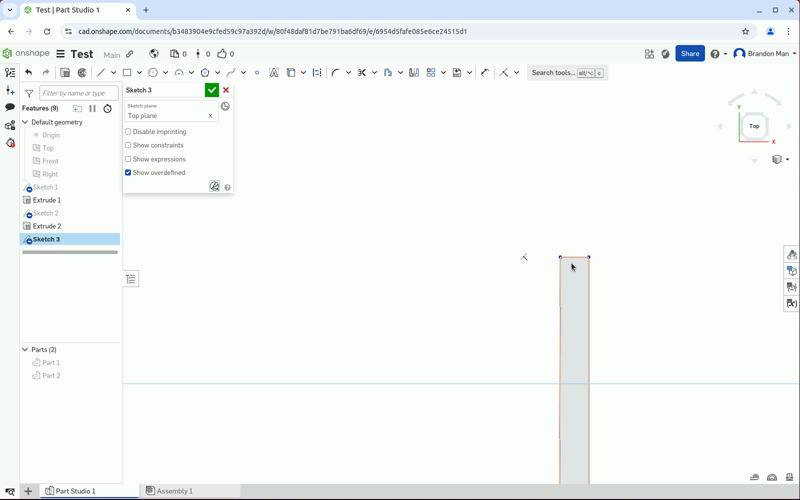
scroll(-6)
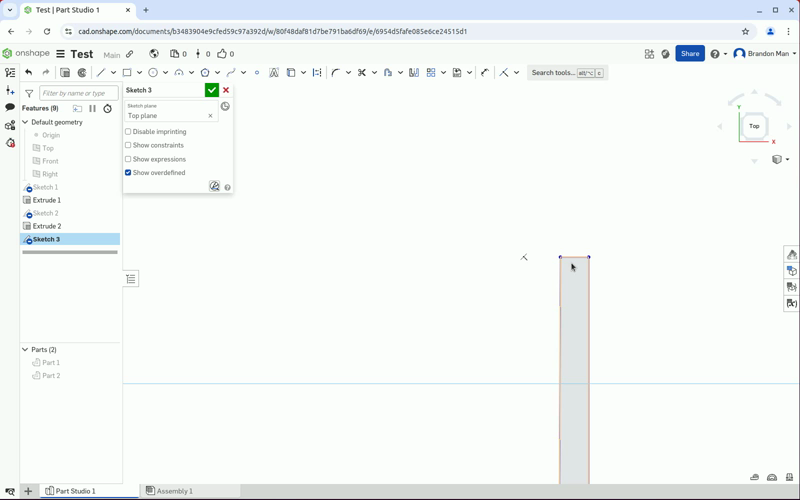
scroll(-6)
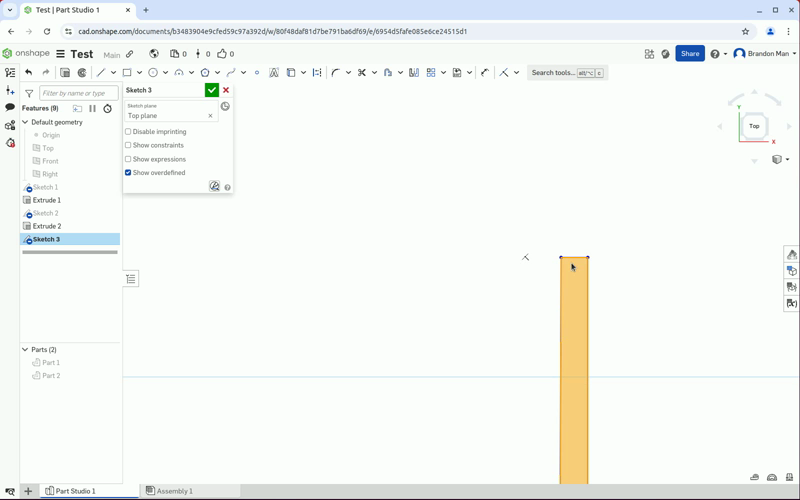
scroll(-6)
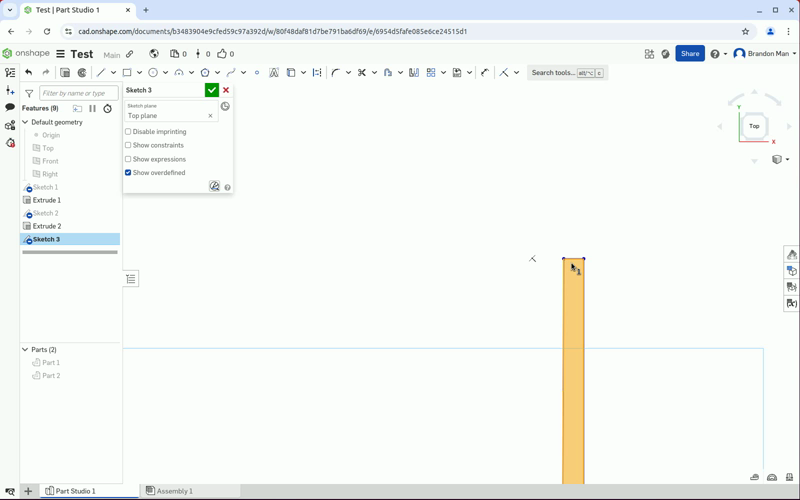
scroll(-6)
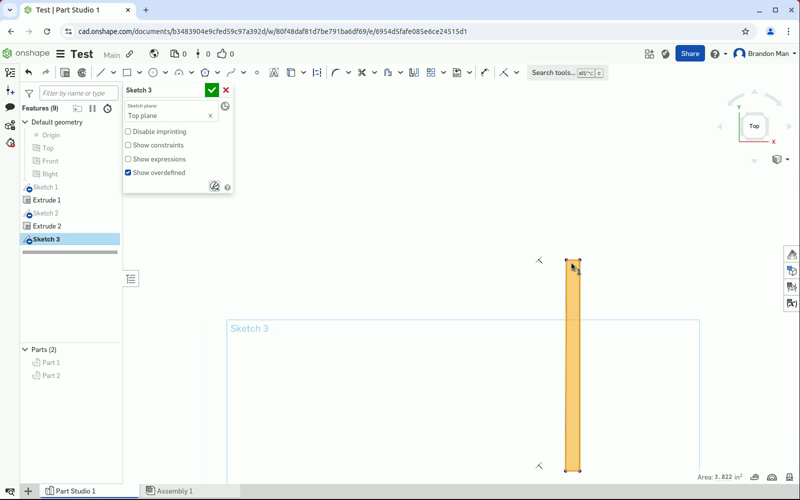
scroll(-6)
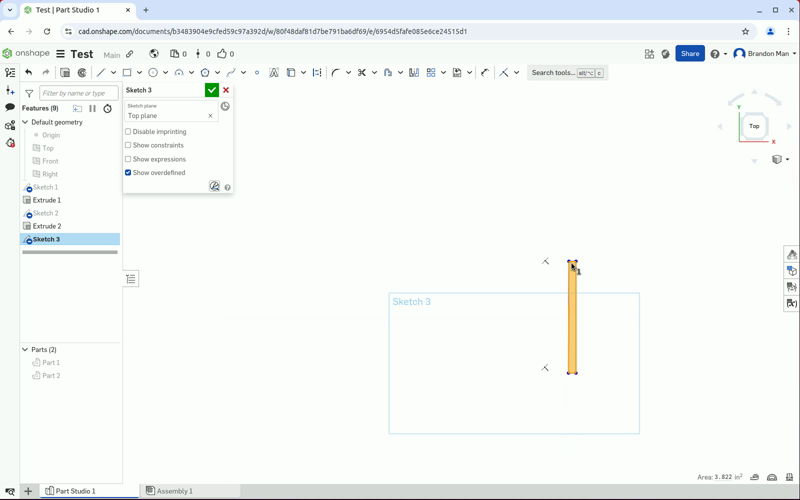
scroll(-6)
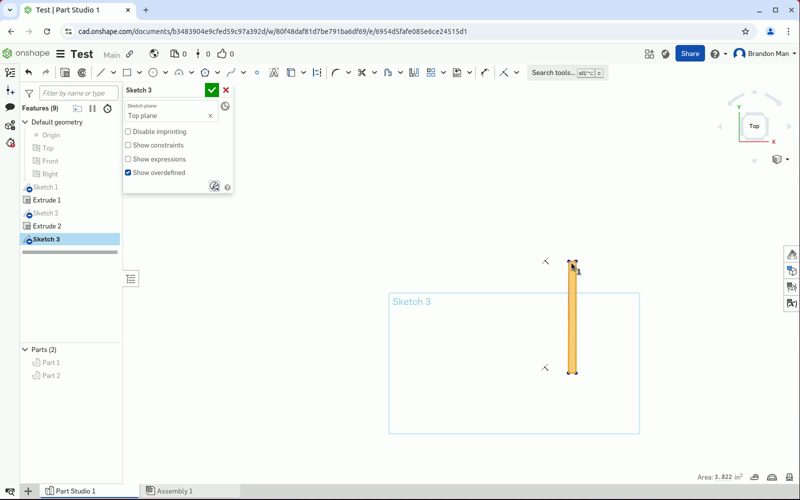
scroll(-6)
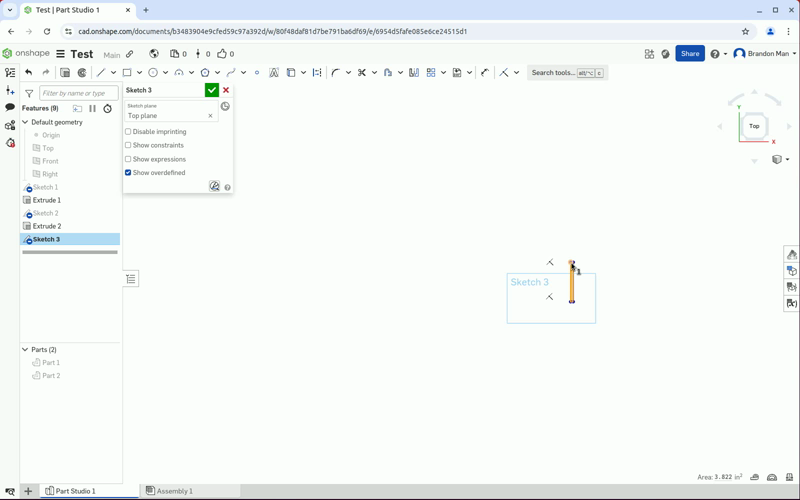
mouse_move(73, 352)
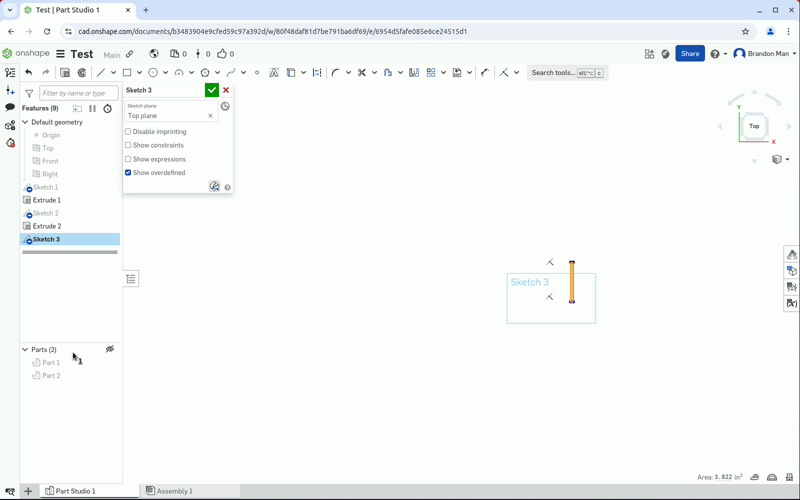
key(shift+y)
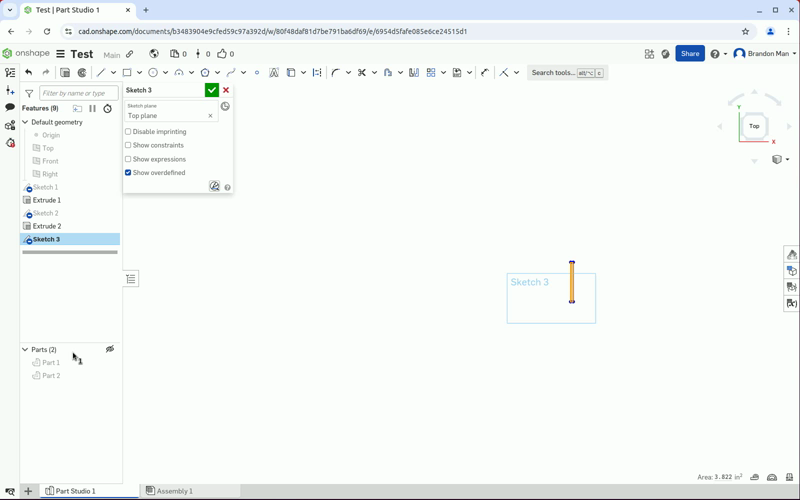
key(shift+e)
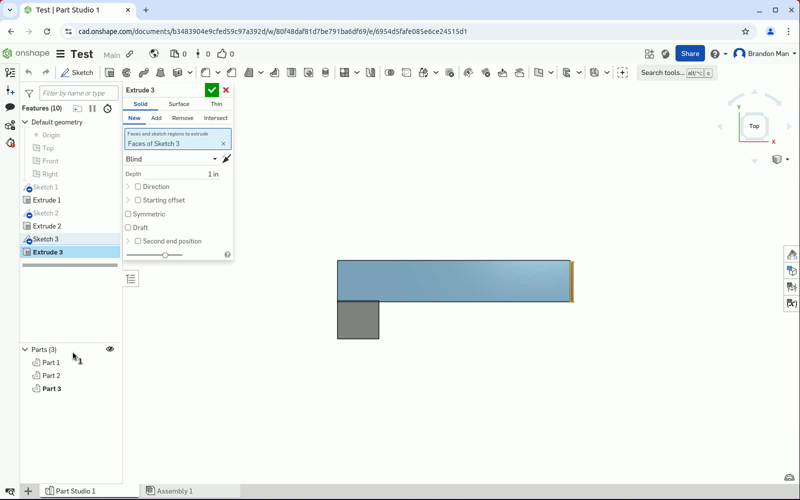
mouse_move(143, 106)
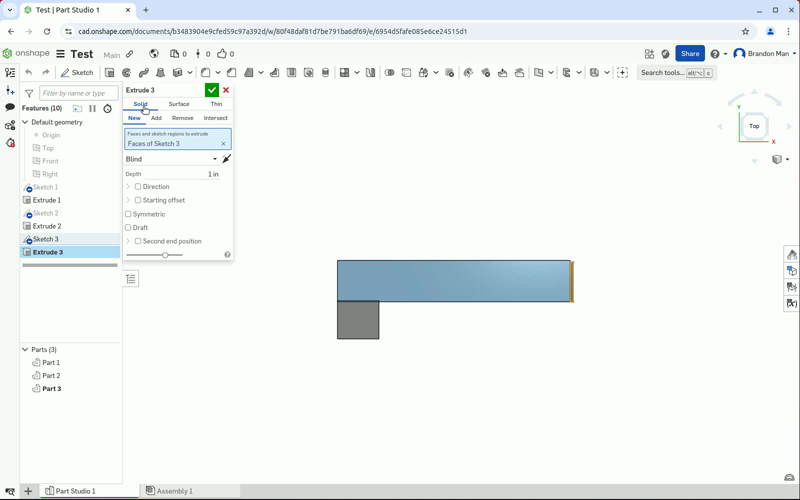
click(143, 106)
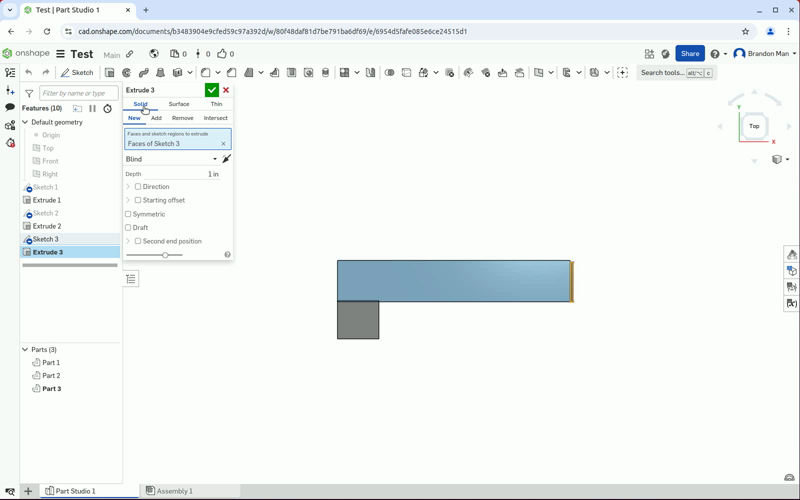
mouse_move(137, 120)
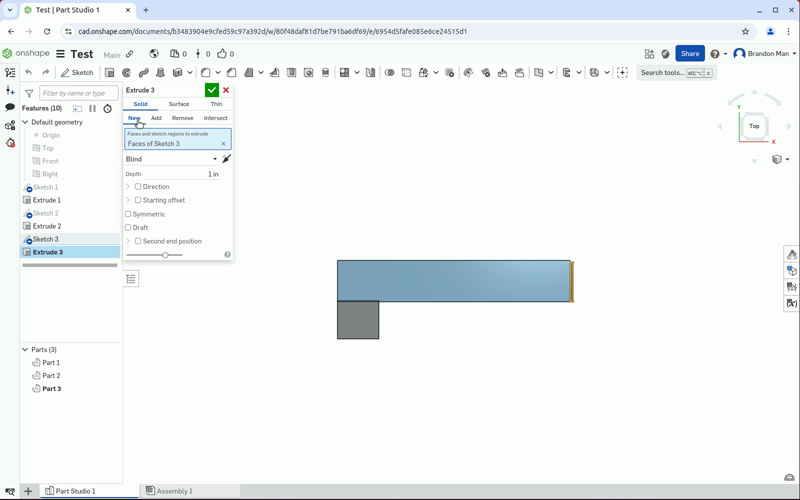
click(137, 120)
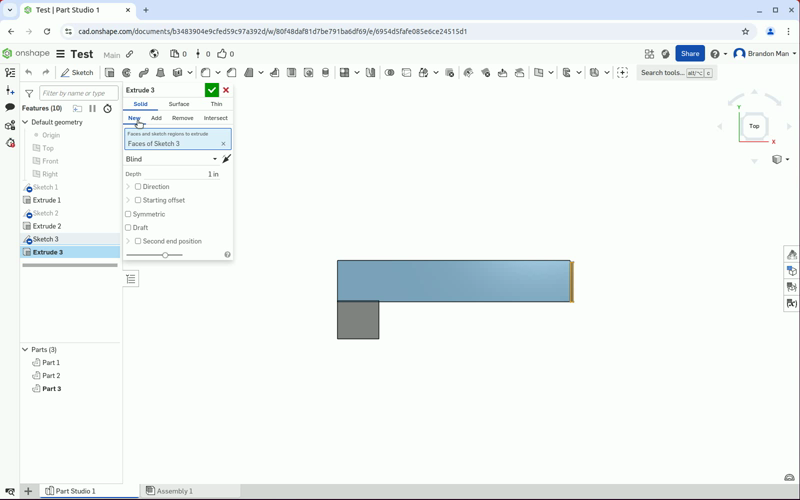
key(tab, 4)
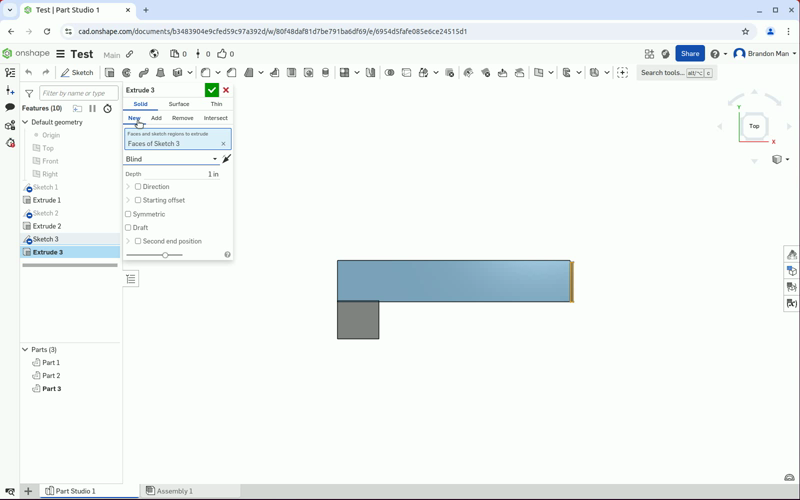
text(0.481)
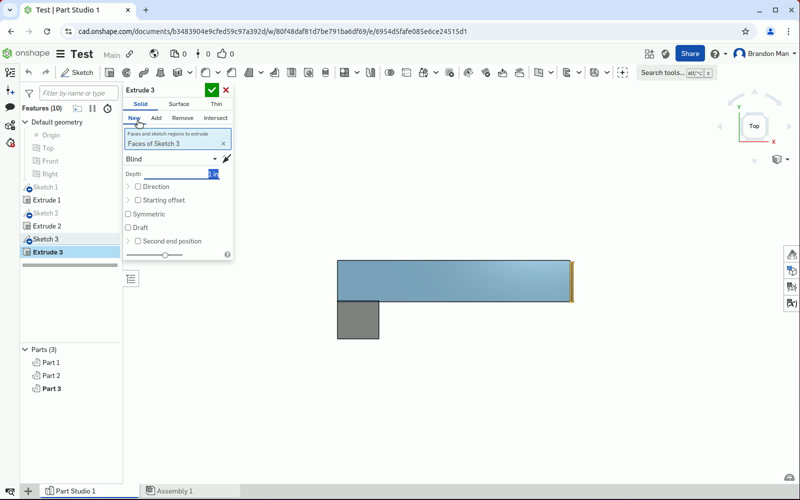
key(enter)
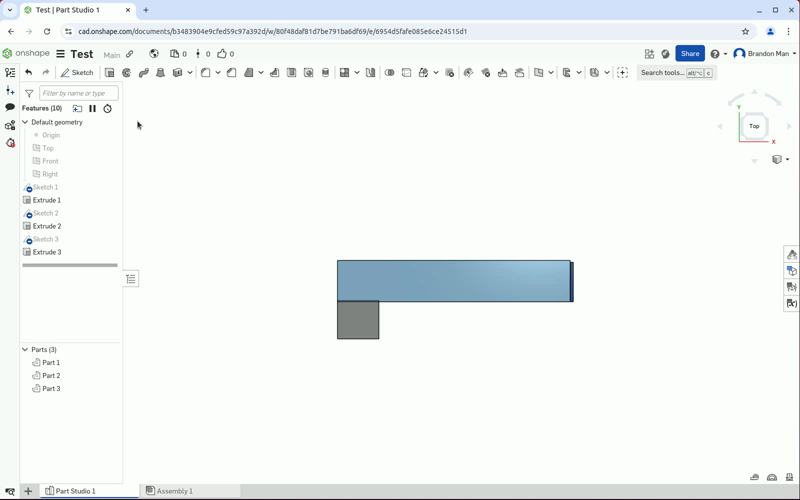
key(shift+h)
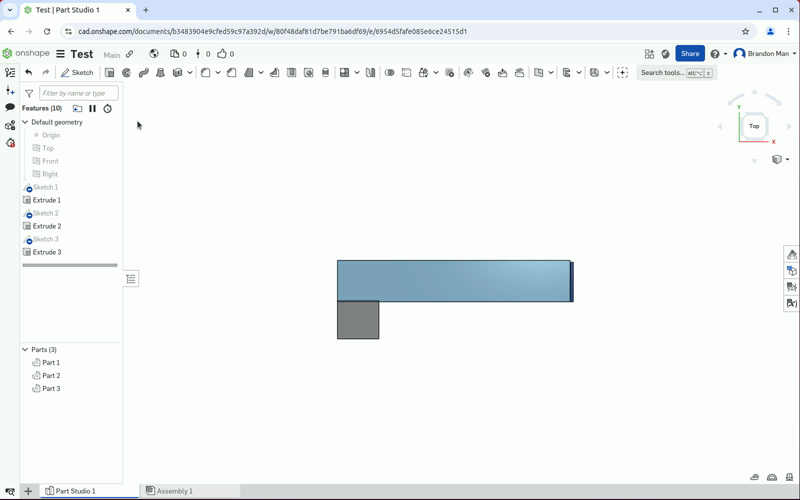
key(shift+h)
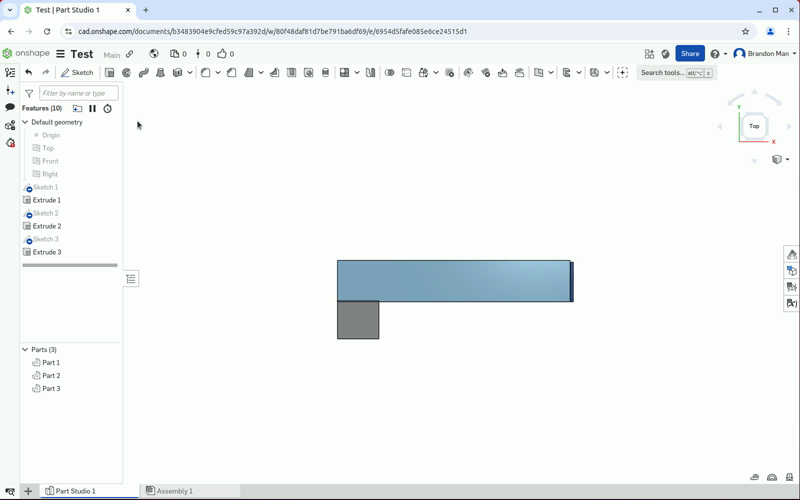
mouse_move(73, 189)
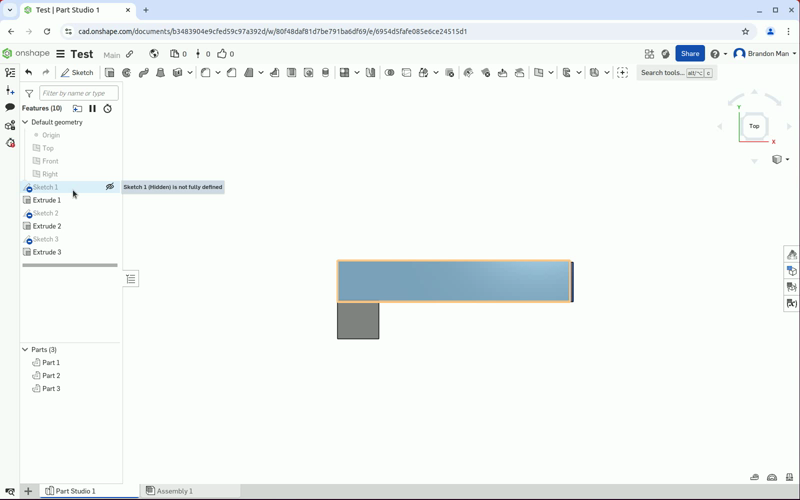
click(73, 189)
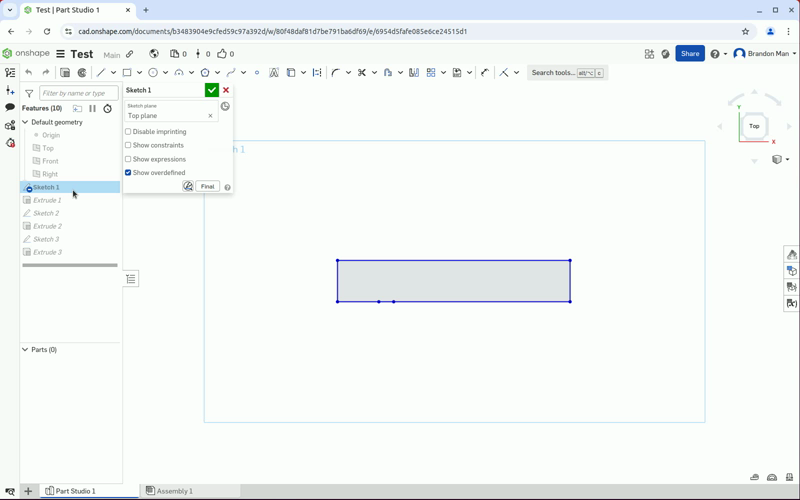
mouse_move(229, 92)
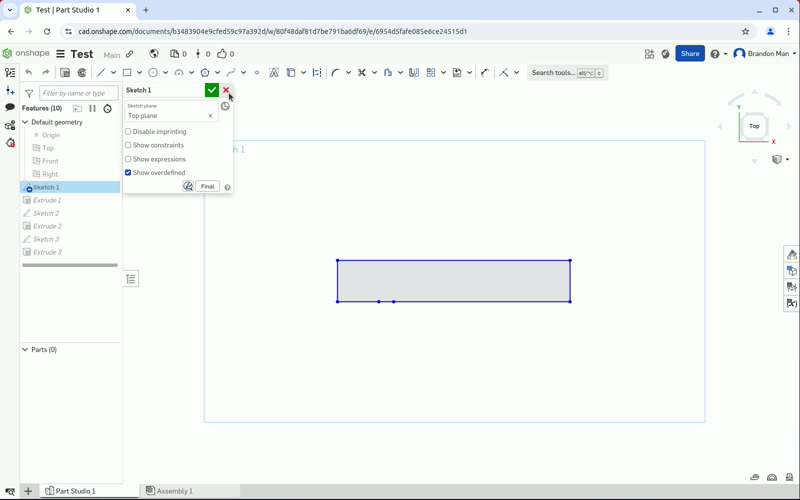
click(229, 92)
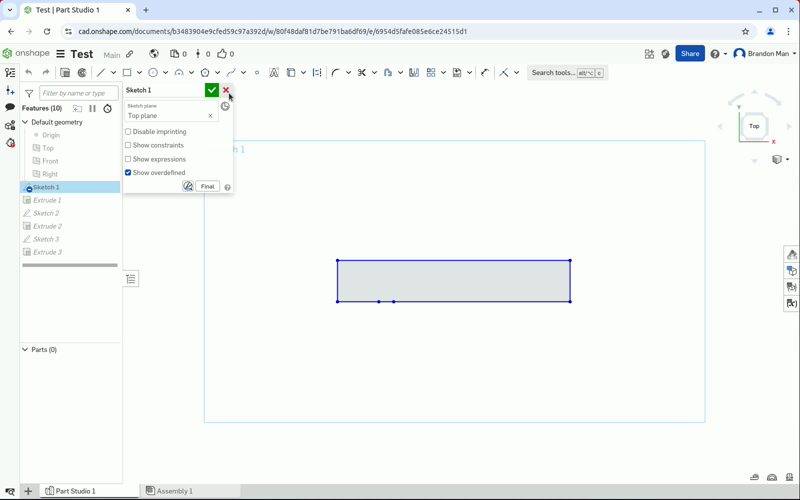
key(shift+s)
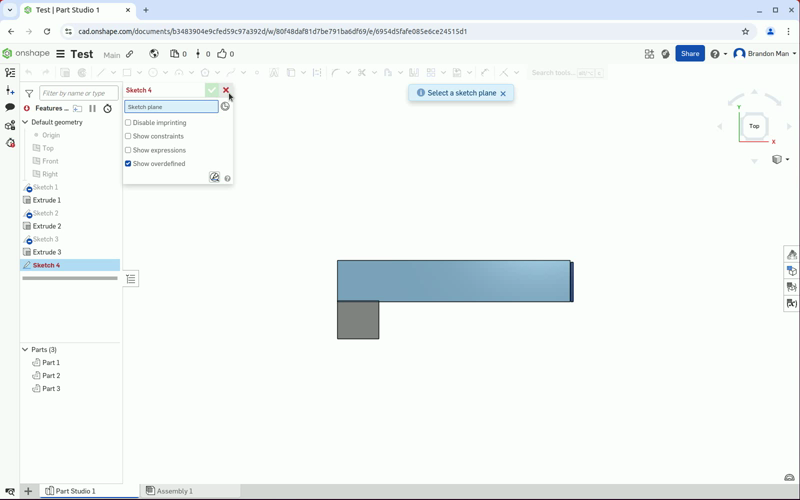
mouse_move(73, 150)
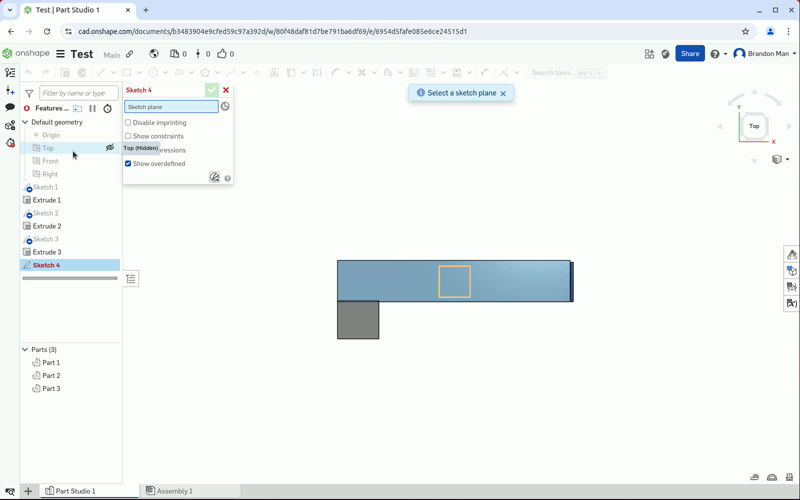
click(73, 150)
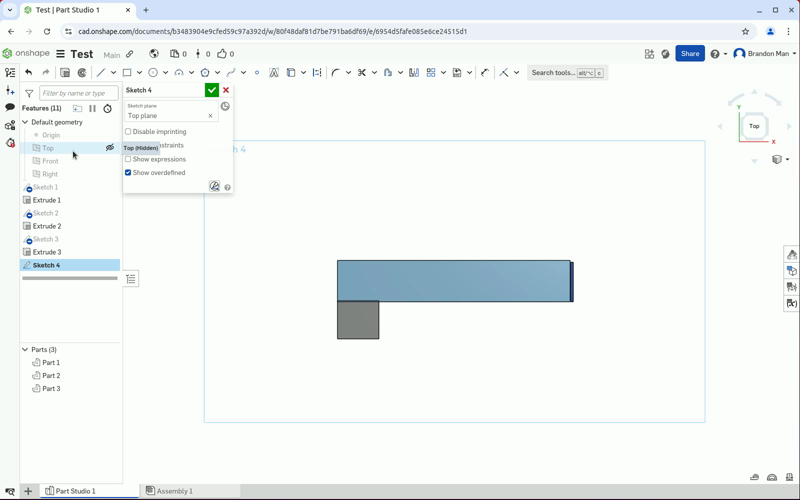
mouse_move(73, 352)
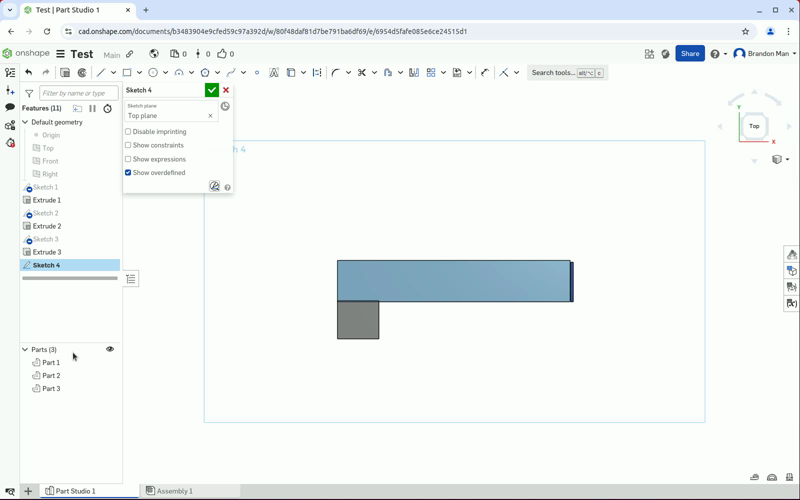
key(y)
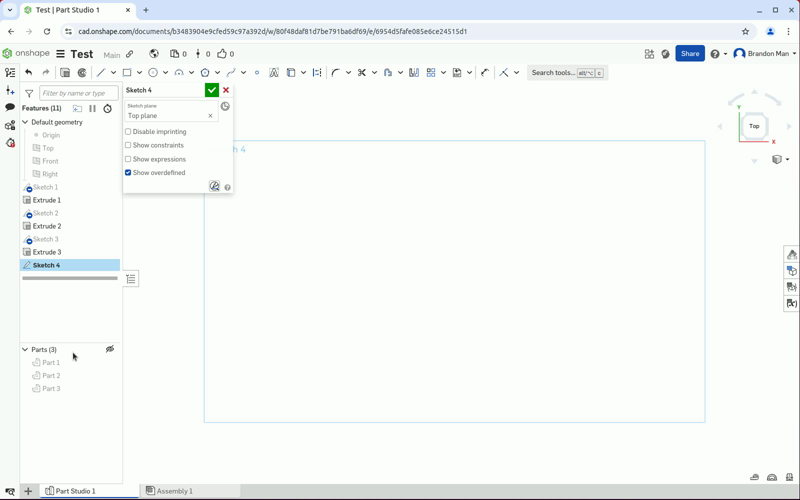
key(l)
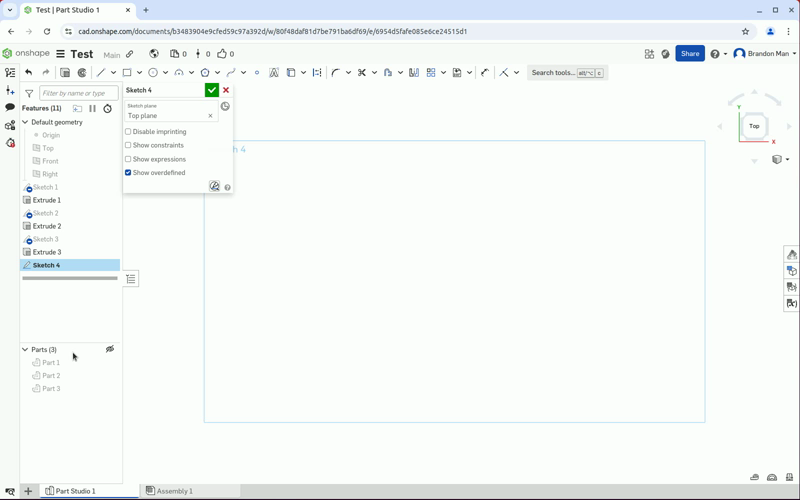
key_down(shift)
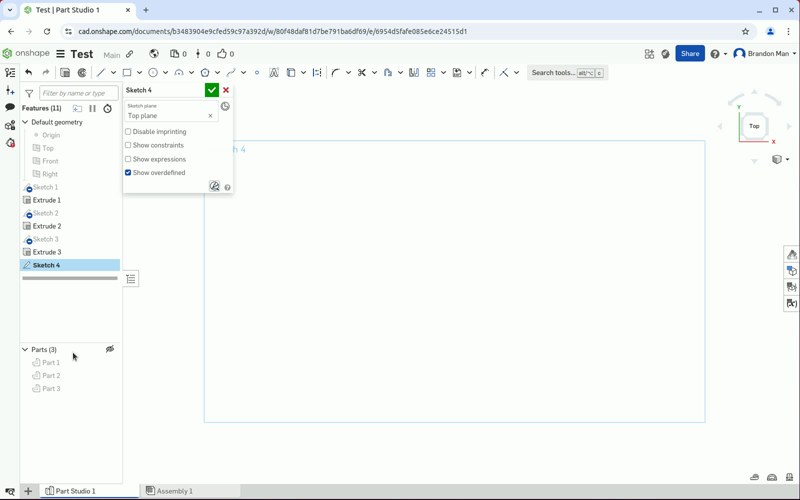
mouse_move(389, 316)
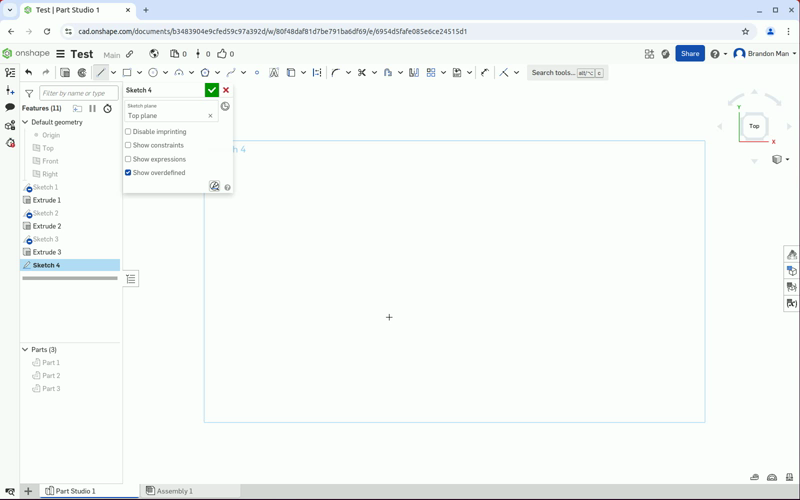
click(389, 316)
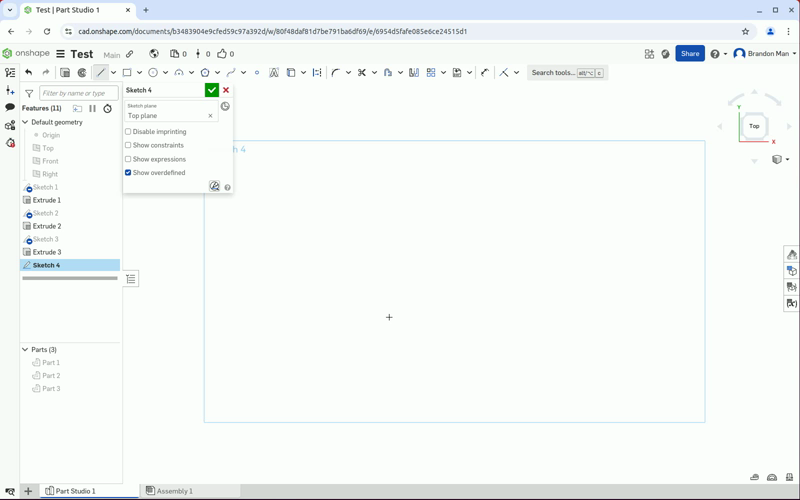
key_up(shift)
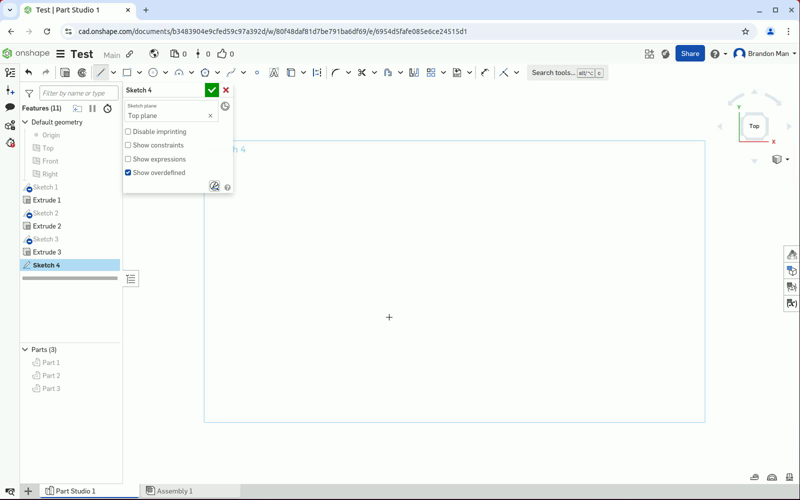
key_down(shift)
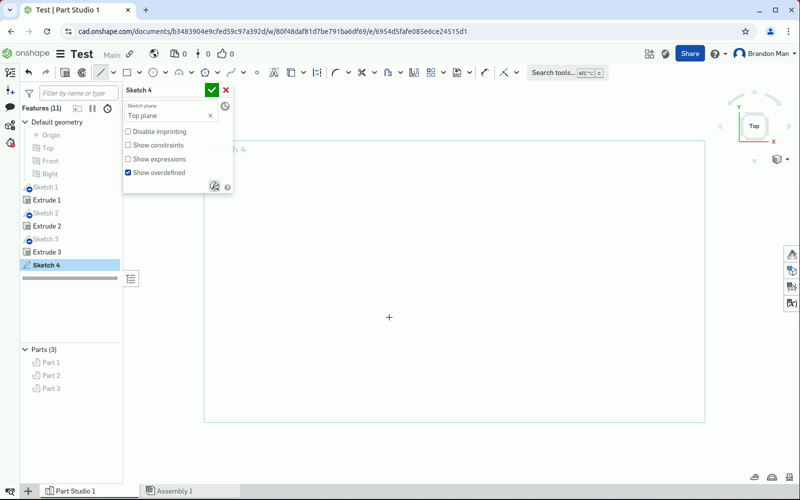
mouse_move(419, 316)
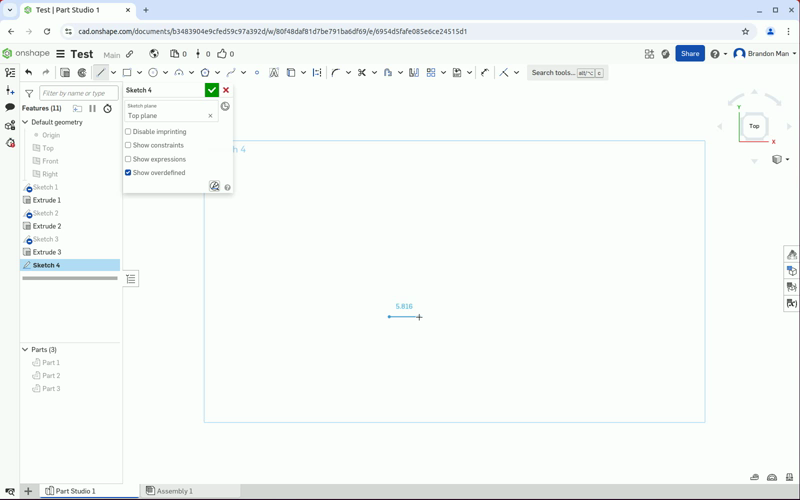
mouse_move(405, 300)
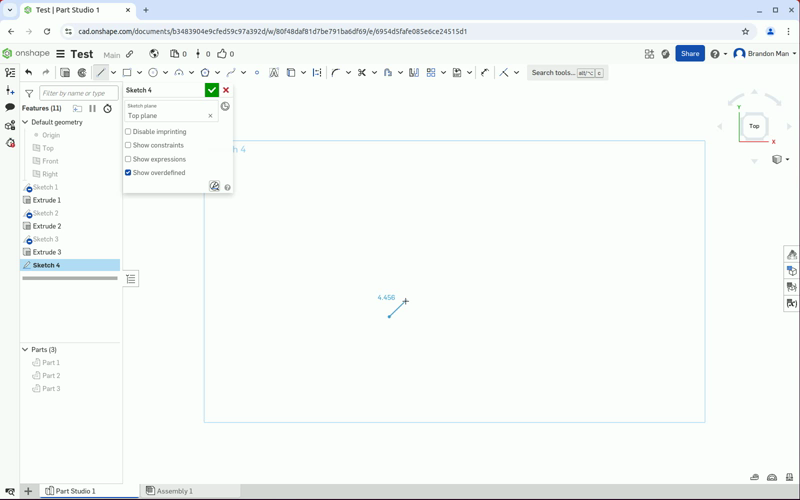
click(405, 300)
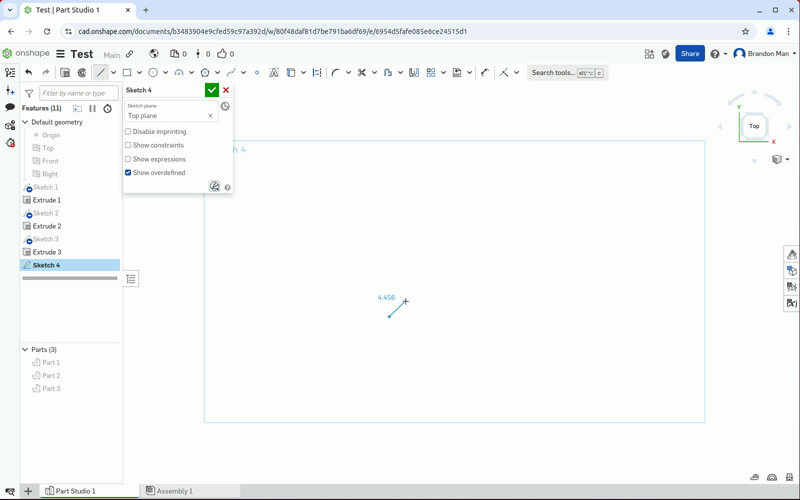
key_up(shift)
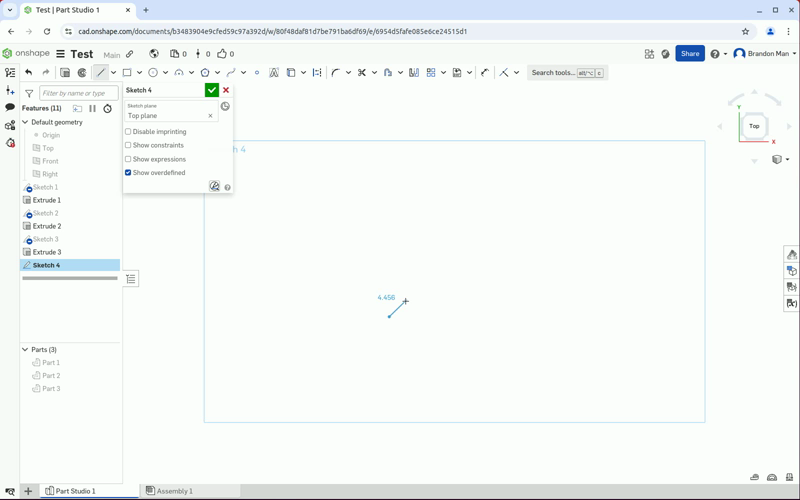
key_down(shift)
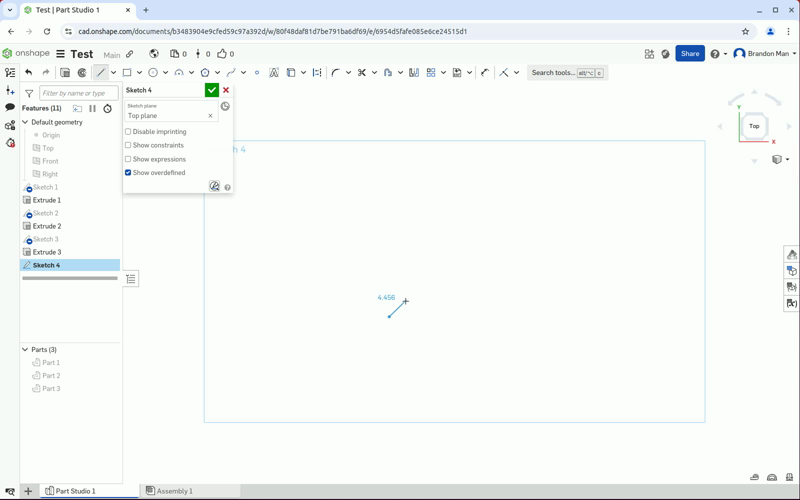
mouse_move(435, 300)
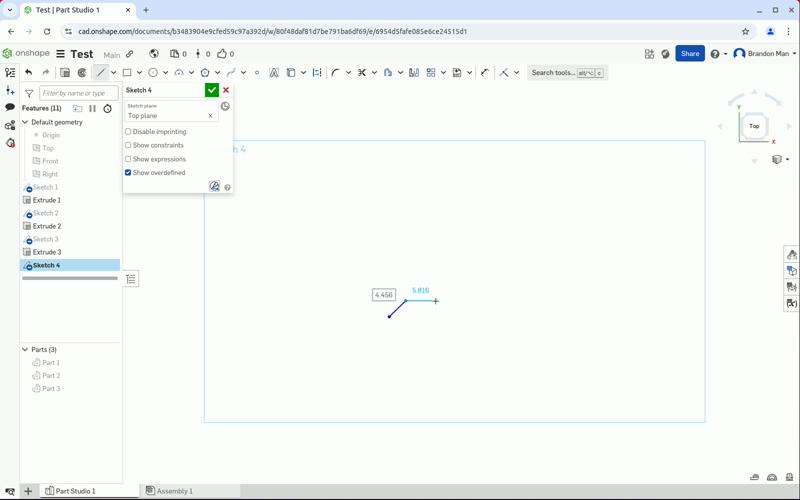
mouse_move(389, 300)
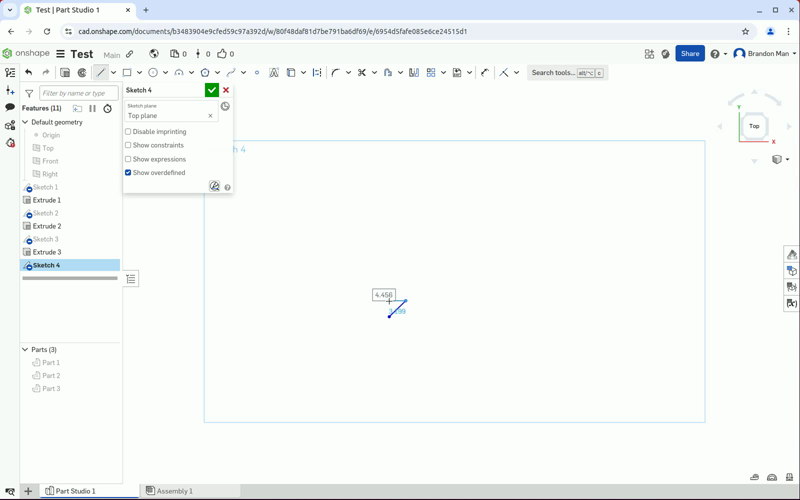
click(389, 300)
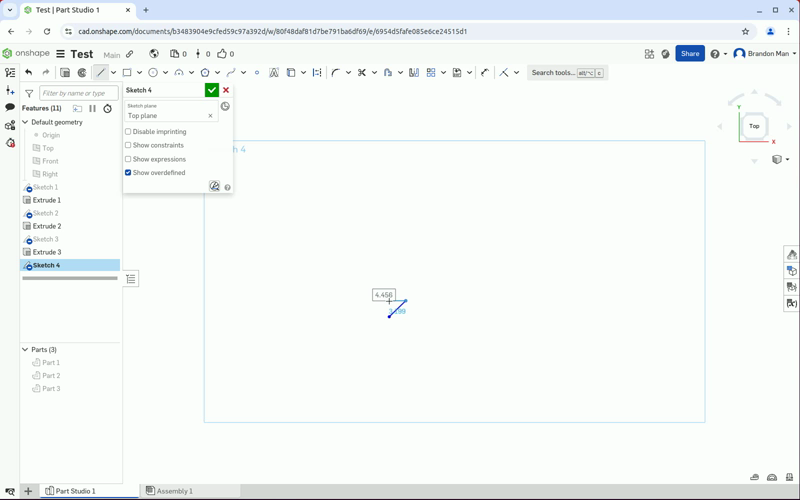
key_up(shift)
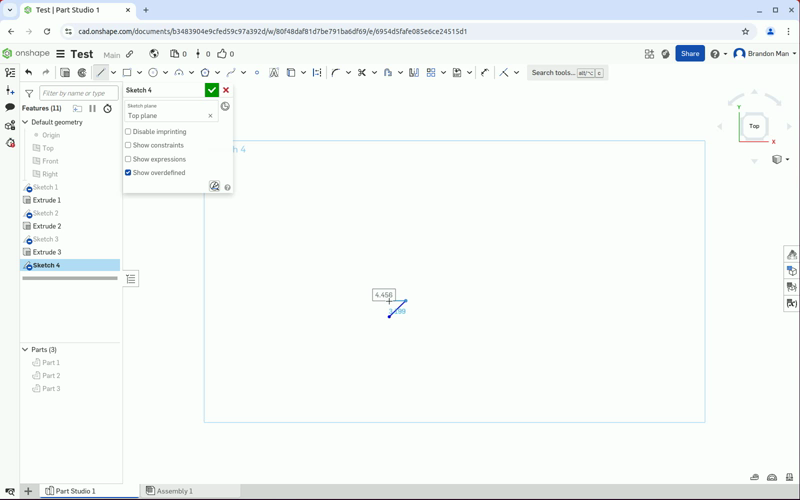
mouse_move(419, 300)
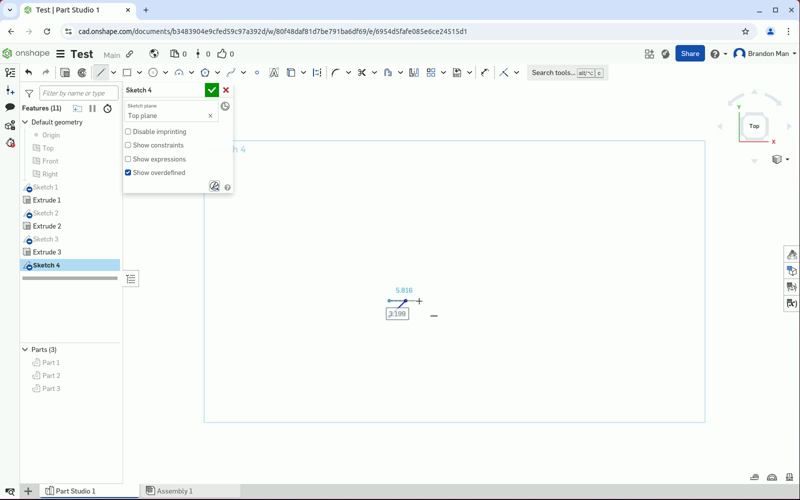
key_down(shift)
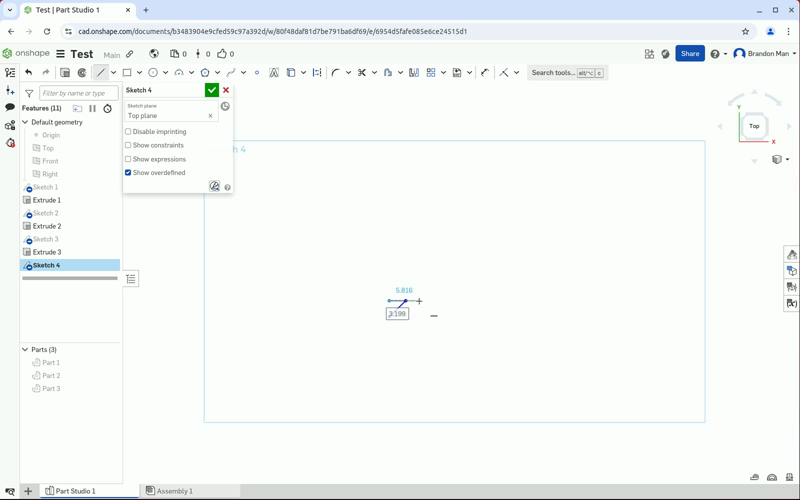
mouse_move(389, 316)
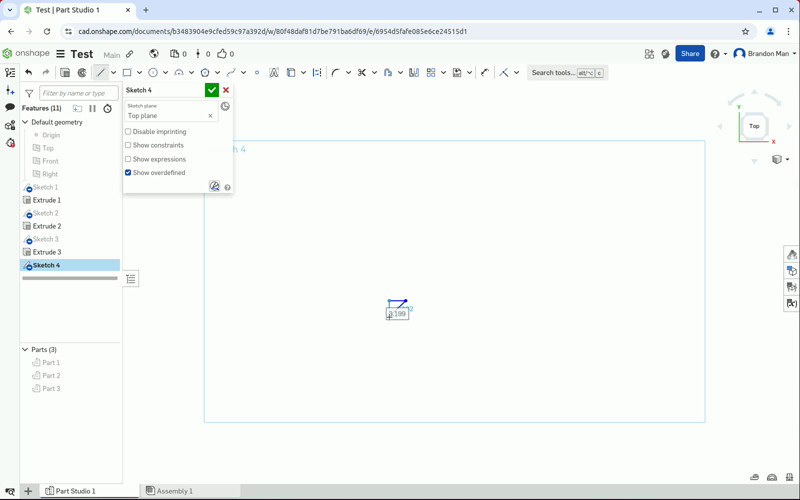
key_up(shift)
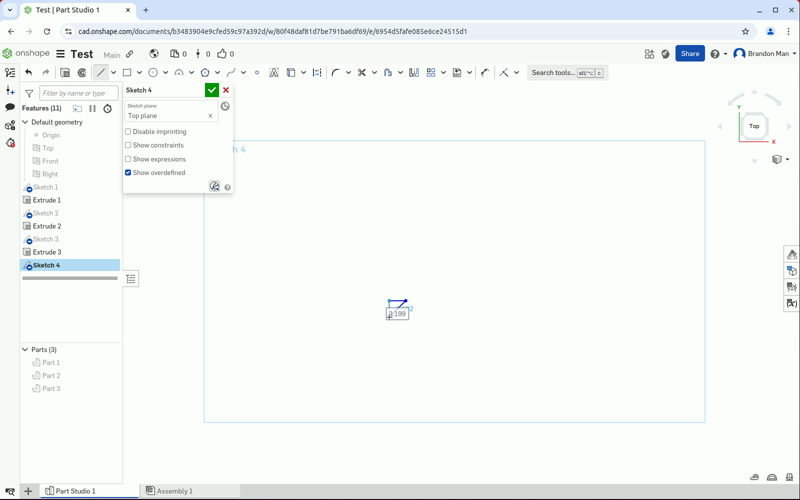
click(389, 316)
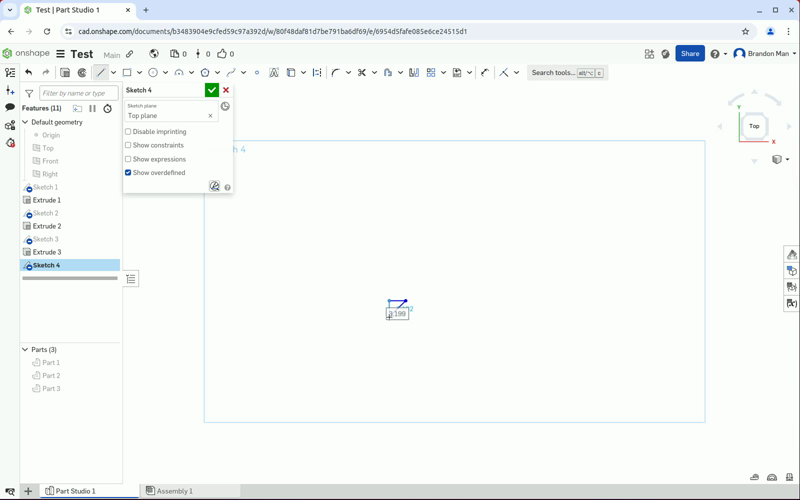
key(esc)
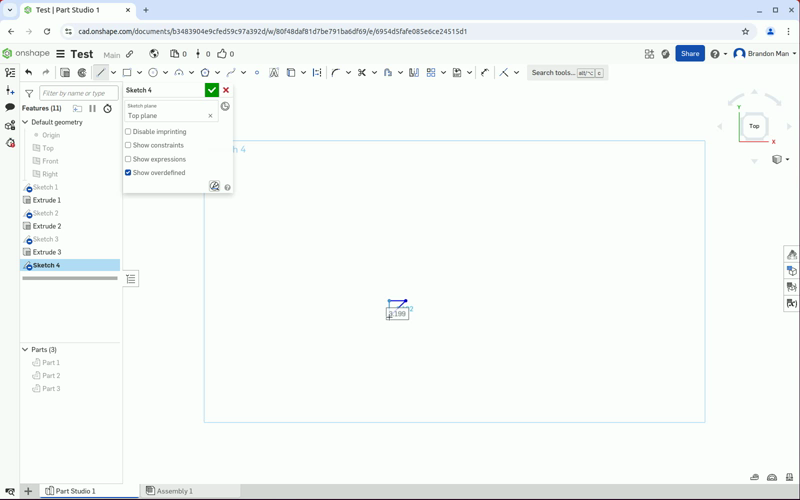
mouse_move(395, 309)
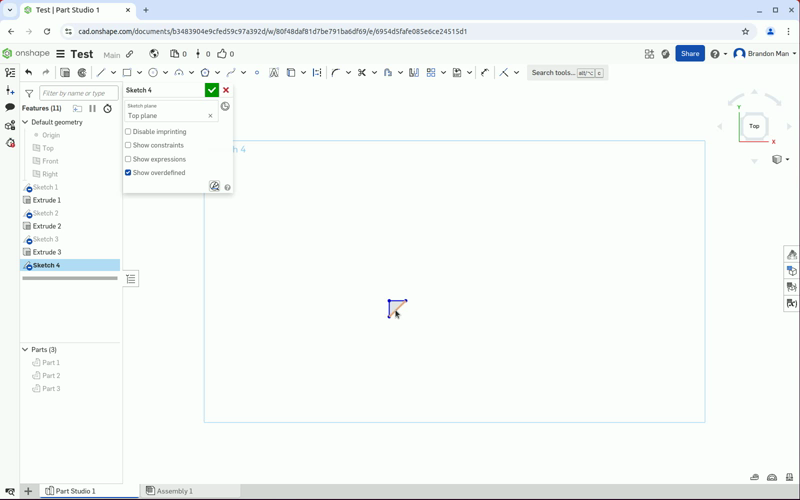
scroll(6)
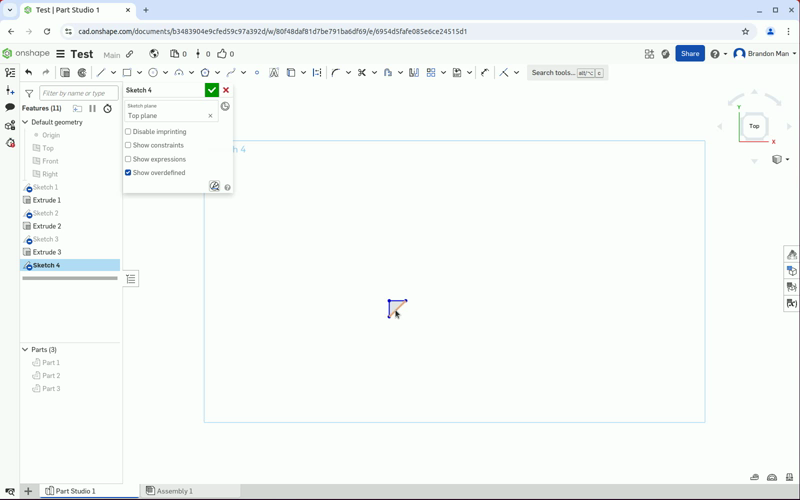
scroll(6)
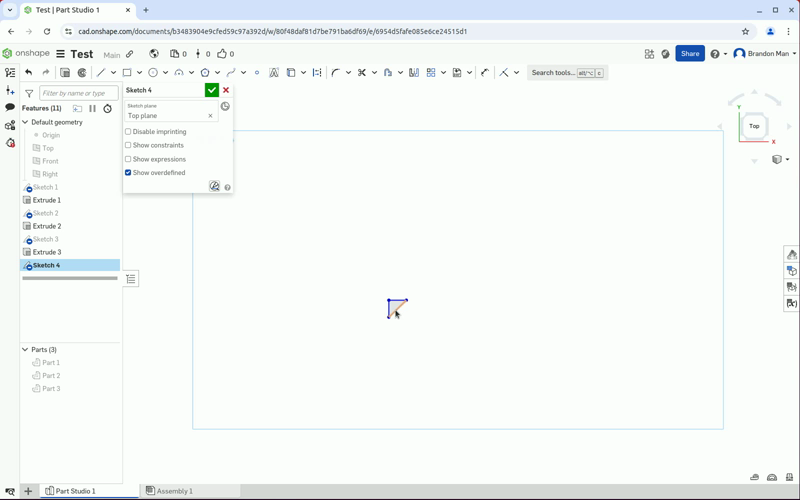
scroll(6)
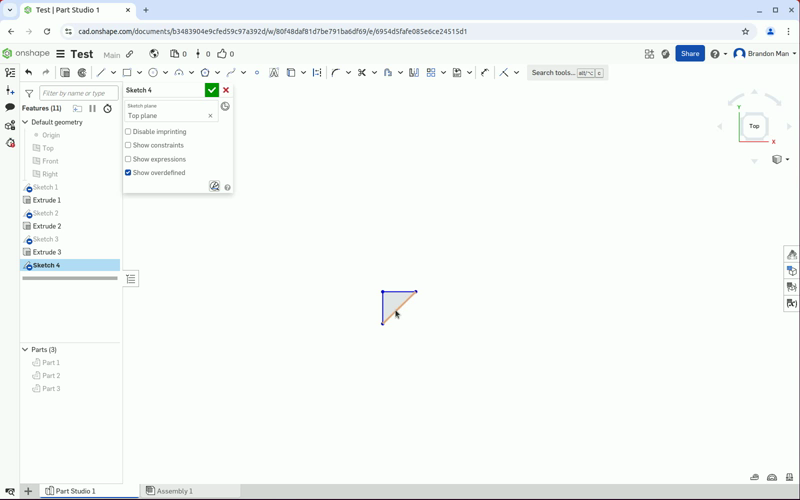
scroll(6)
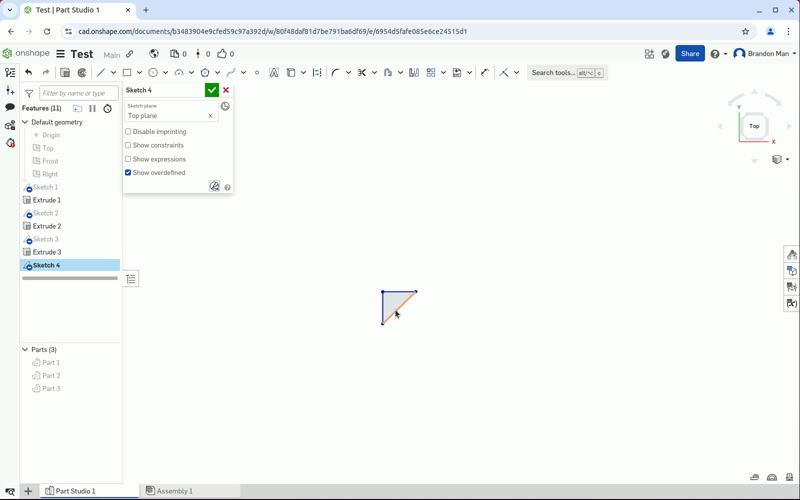
scroll(6)
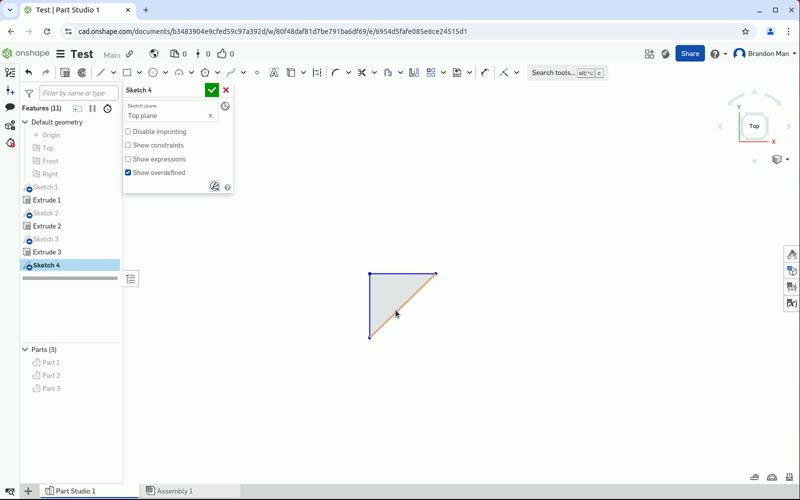
scroll(6)
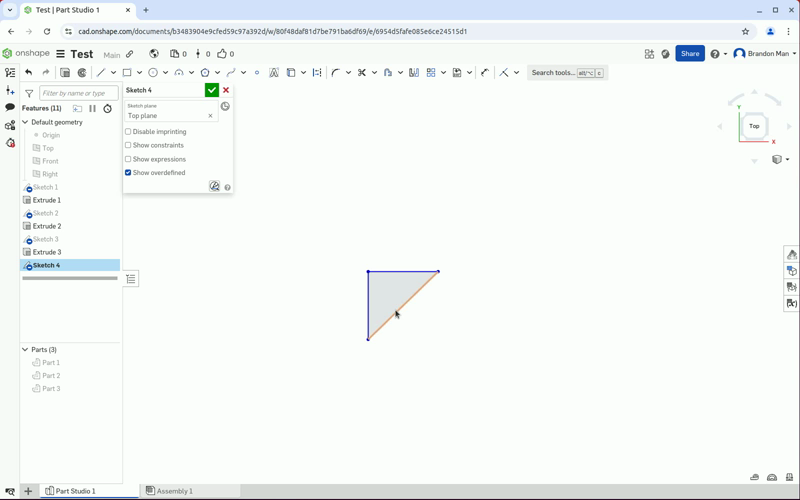
scroll(6)
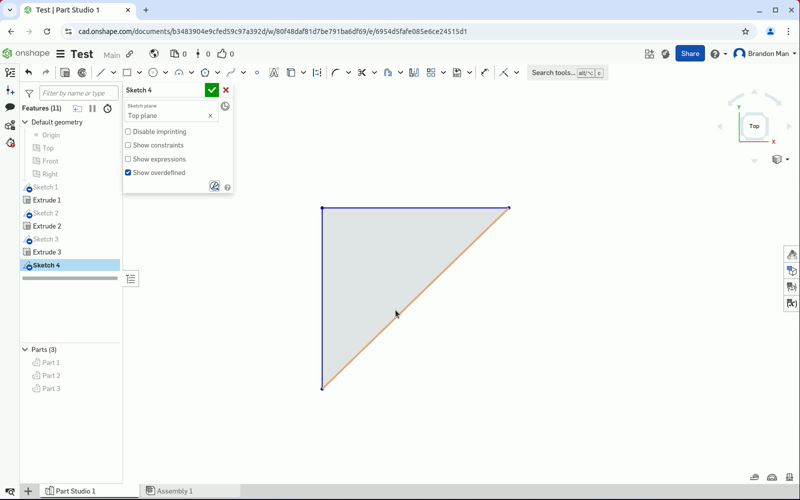
click(395, 309)
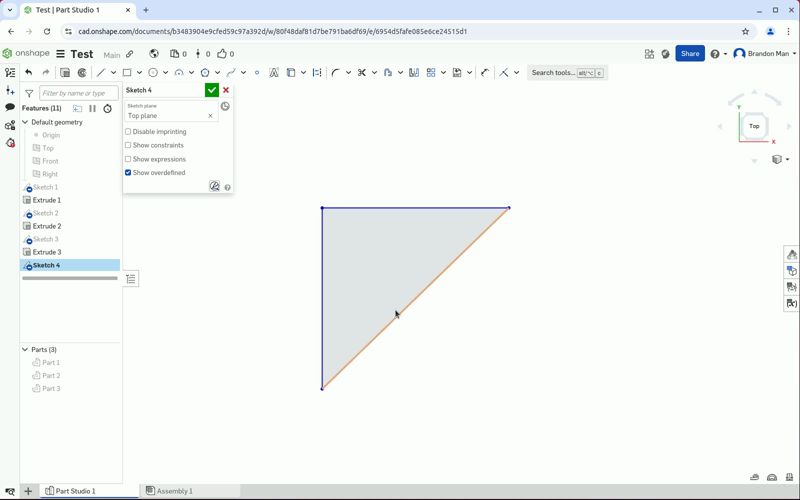
scroll(-6)
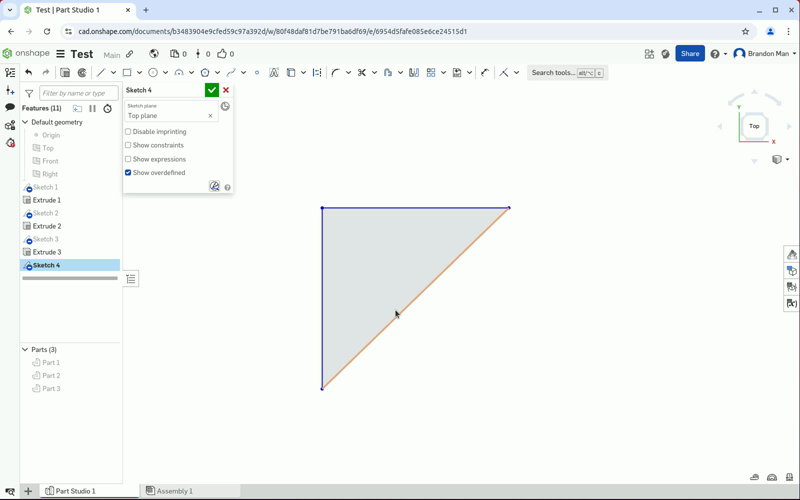
scroll(-6)
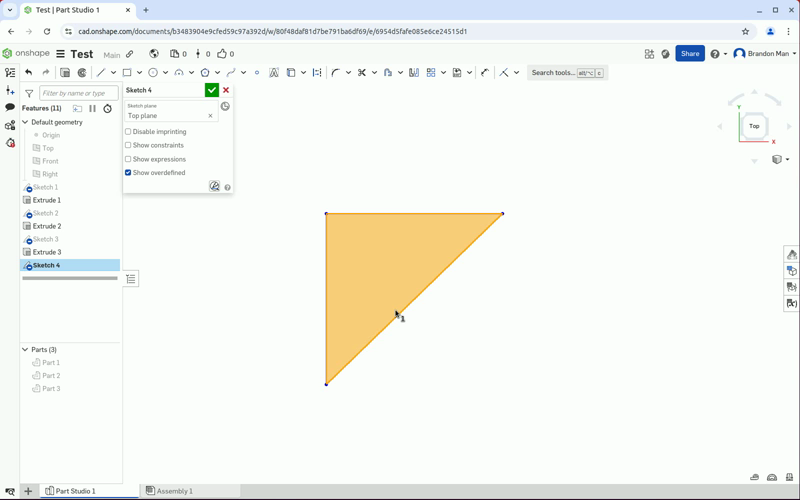
scroll(-6)
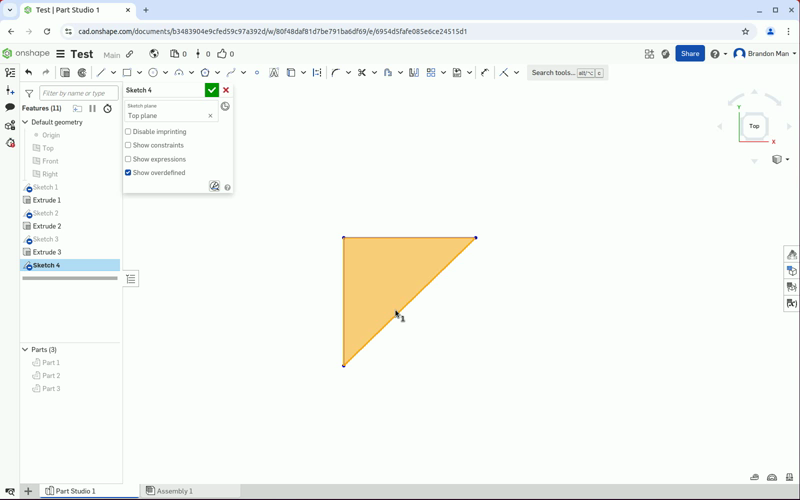
scroll(-6)
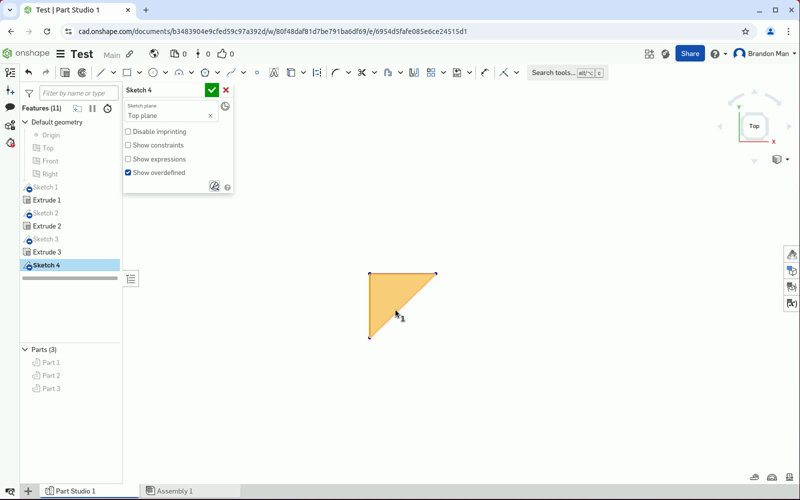
scroll(-6)
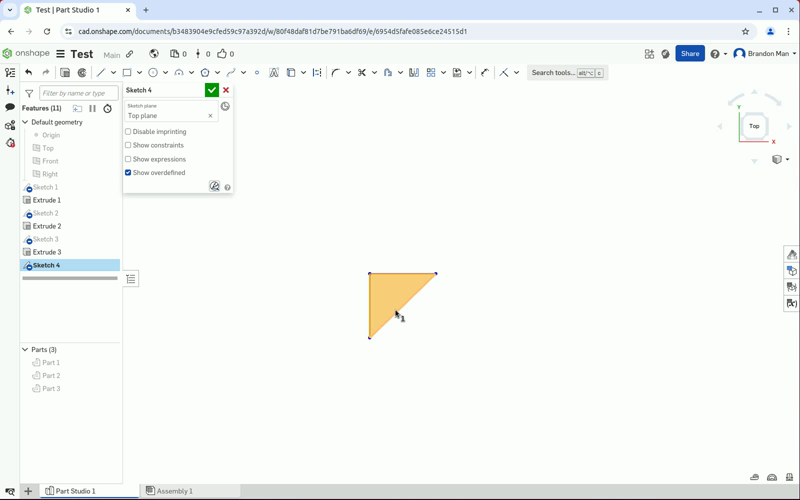
scroll(-6)
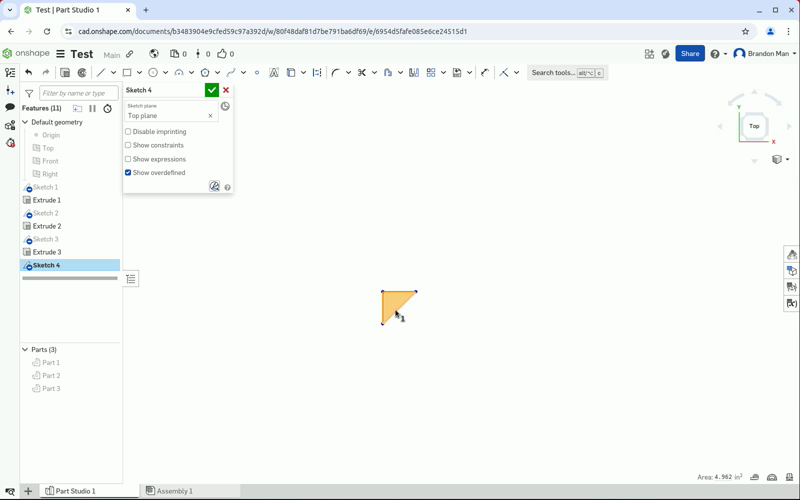
scroll(-6)
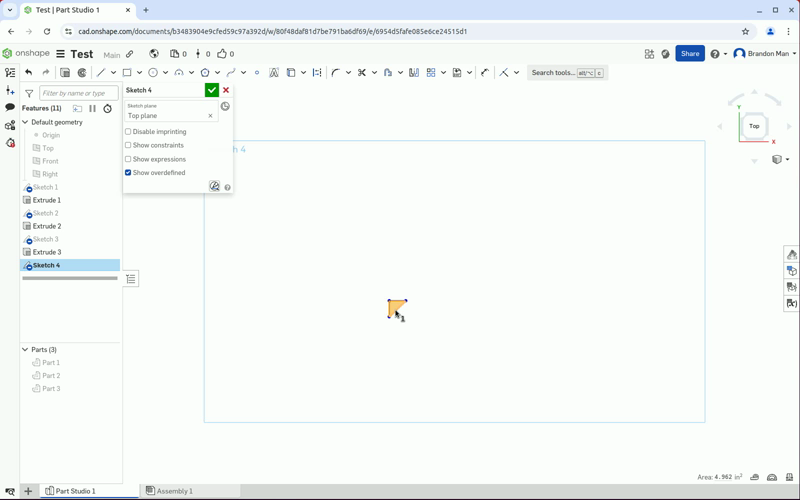
mouse_move(73, 352)
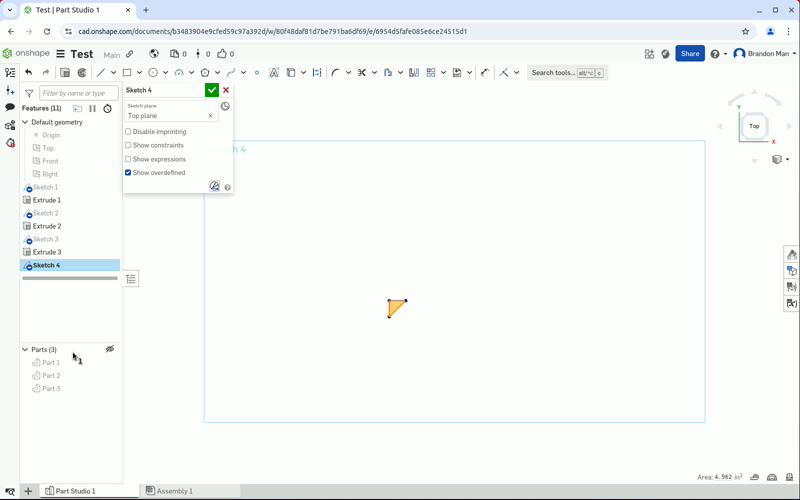
key(shift+y)
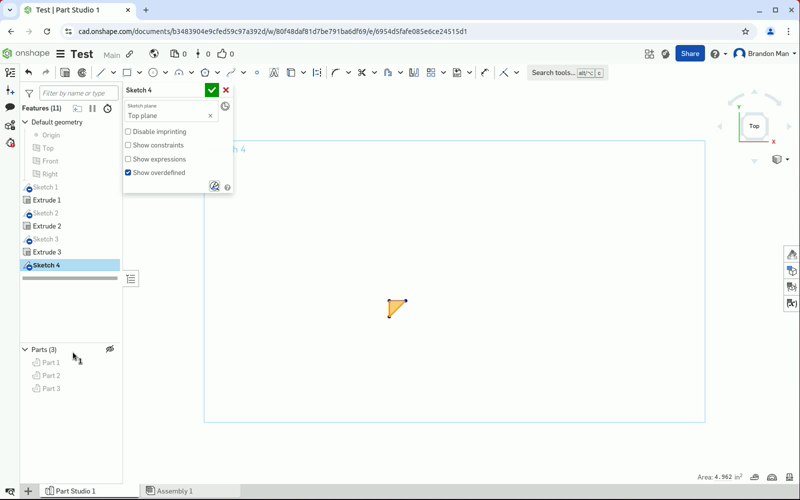
key(shift+e)
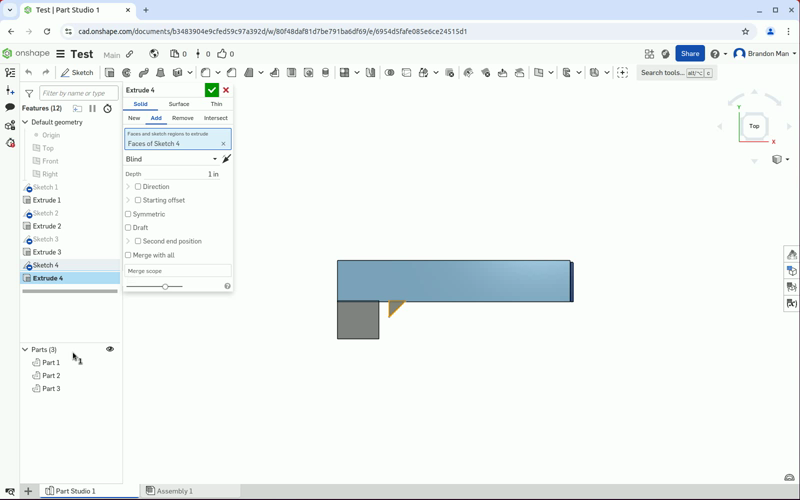
mouse_move(143, 106)
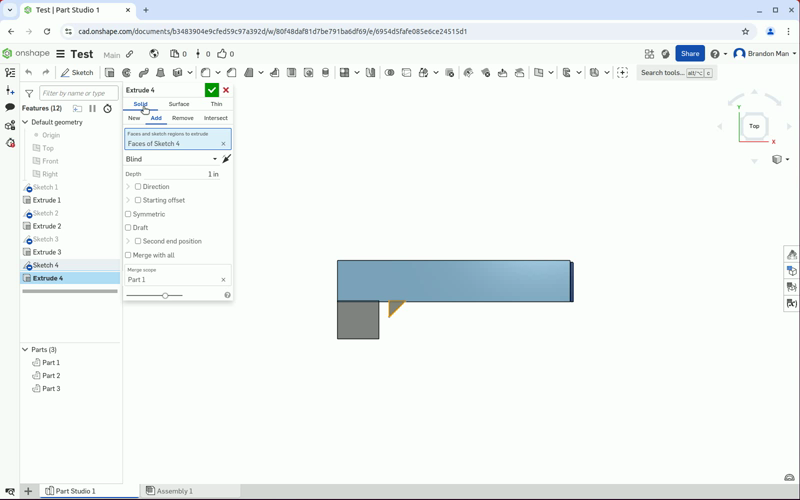
click(143, 106)
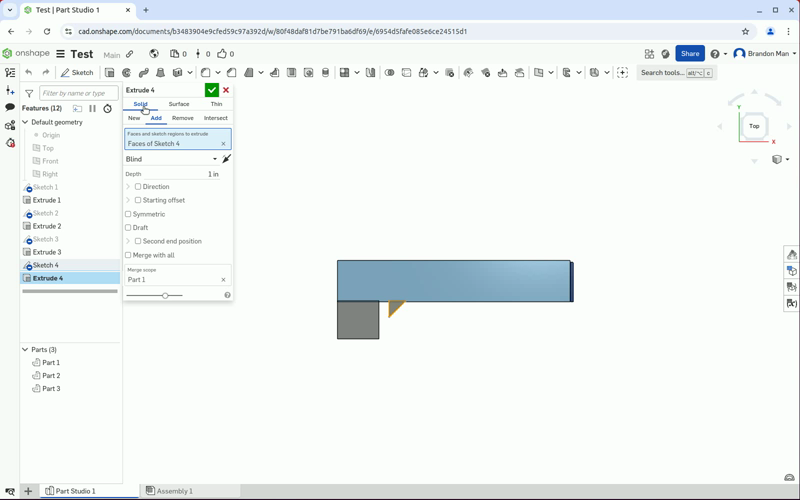
mouse_move(137, 120)
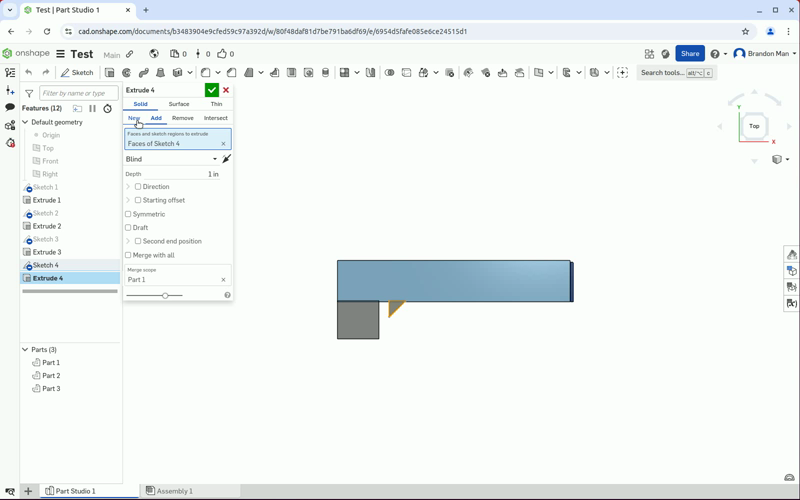
click(137, 120)
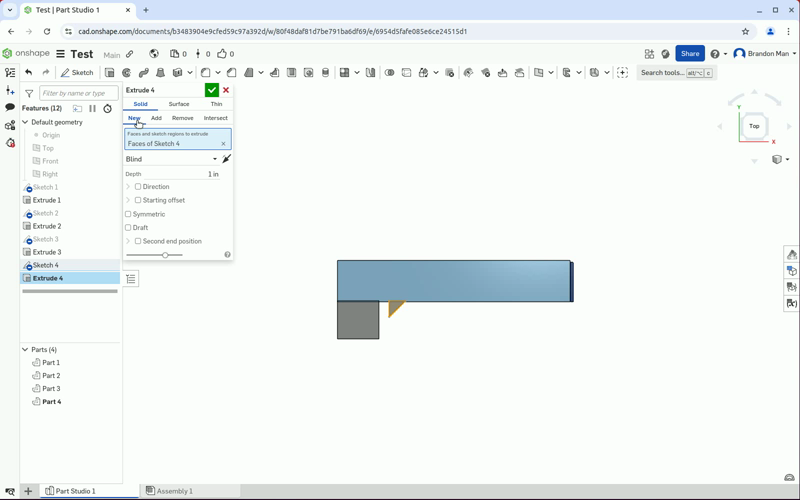
key(tab, 4)
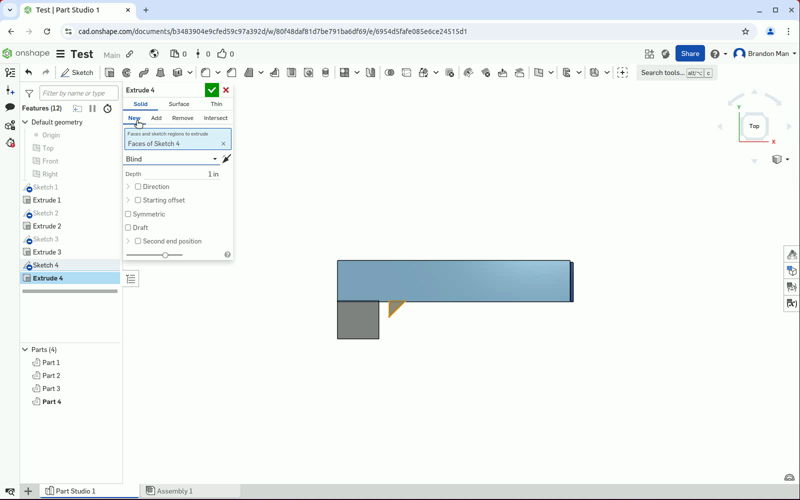
text(0.481)
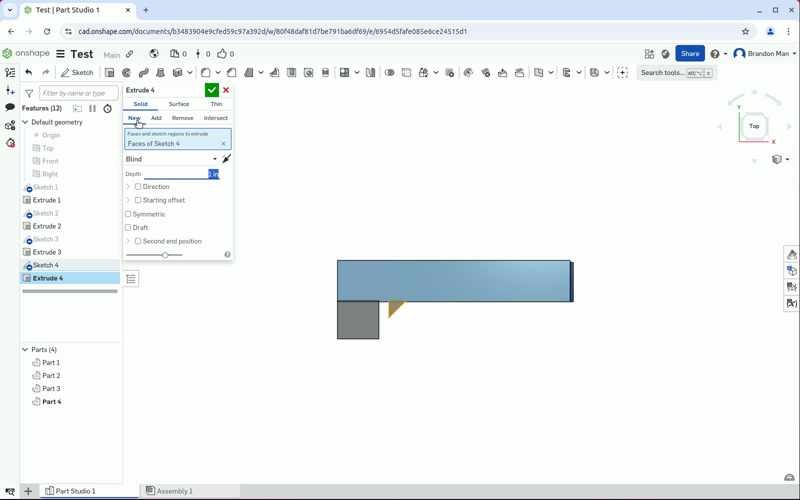
key(enter)
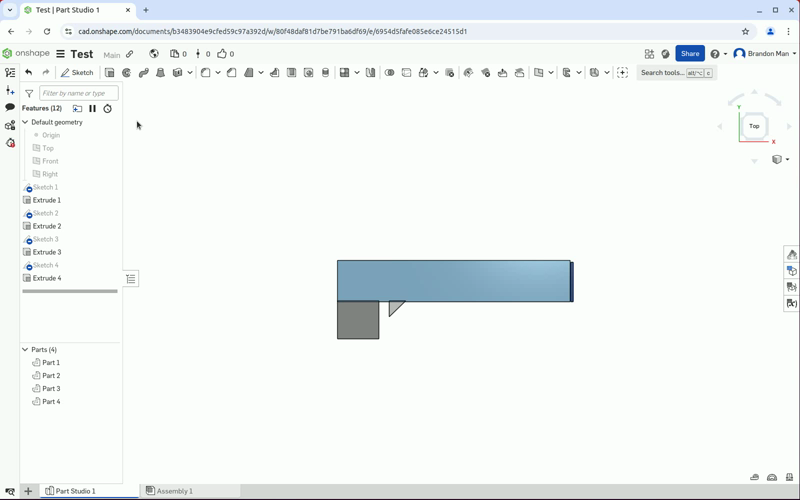
key(shift+h)
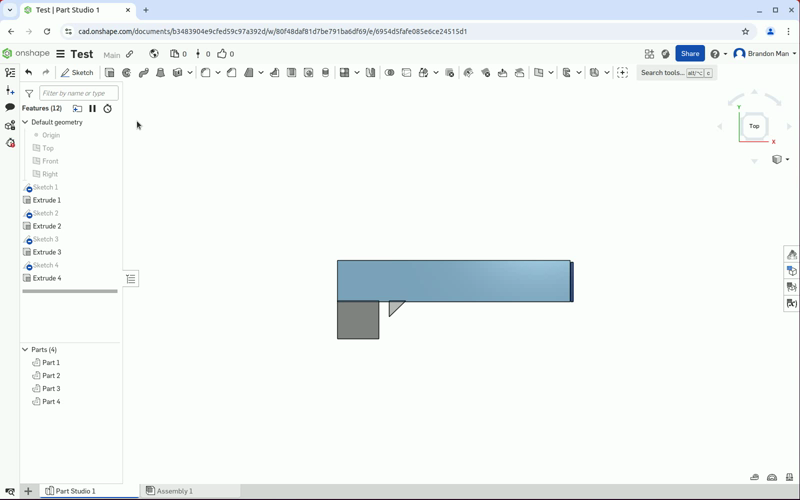
key(shift+h)
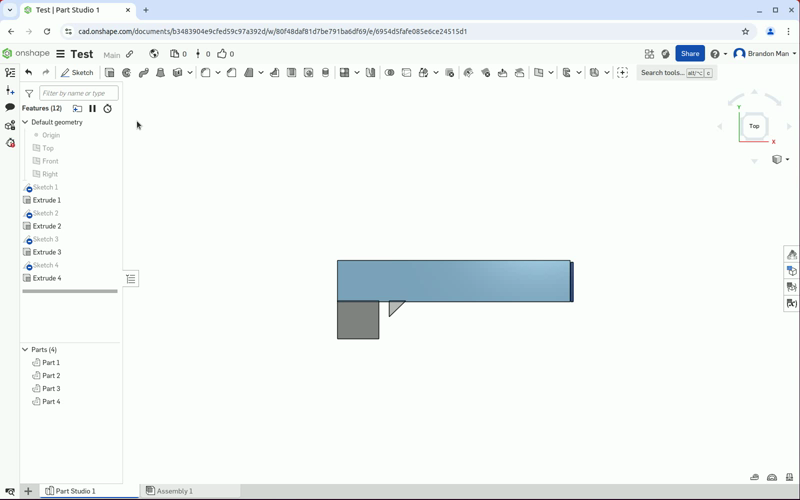
mouse_move(73, 189)
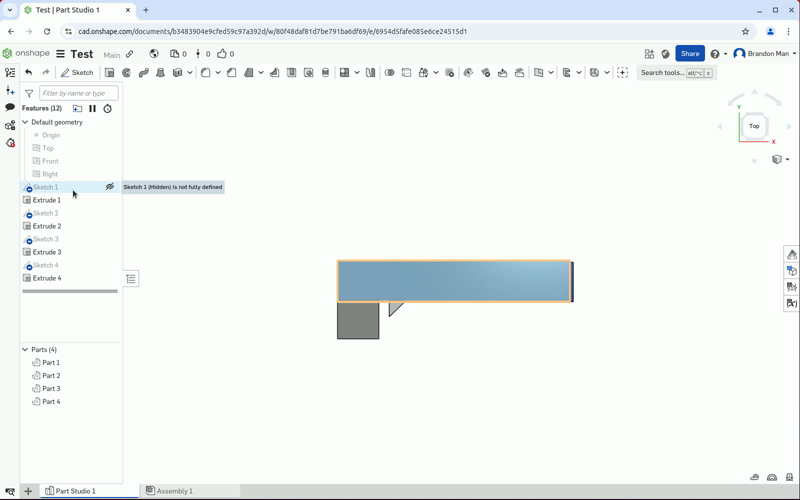
click(73, 189)
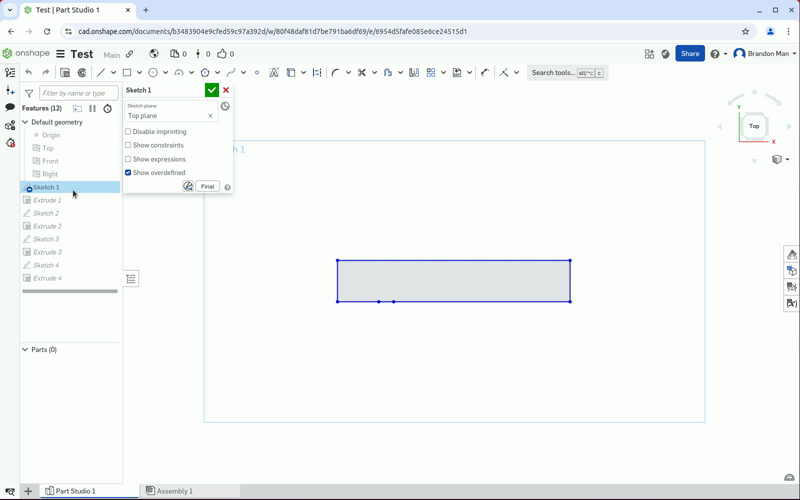
mouse_move(229, 92)
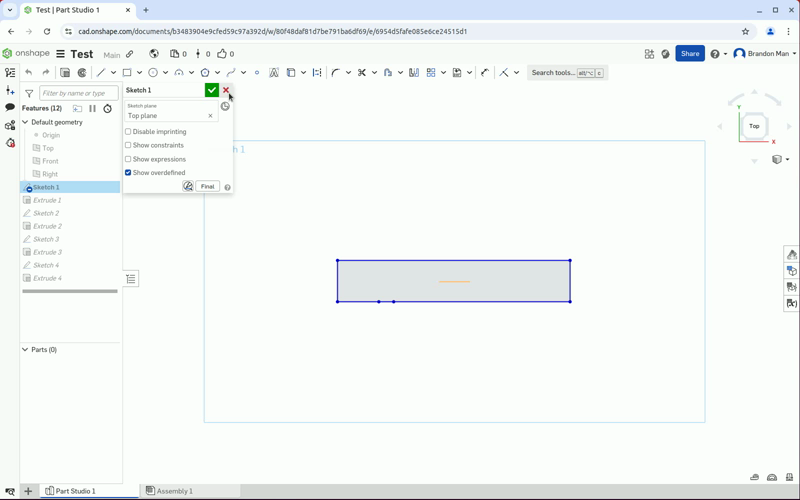
click(229, 92)
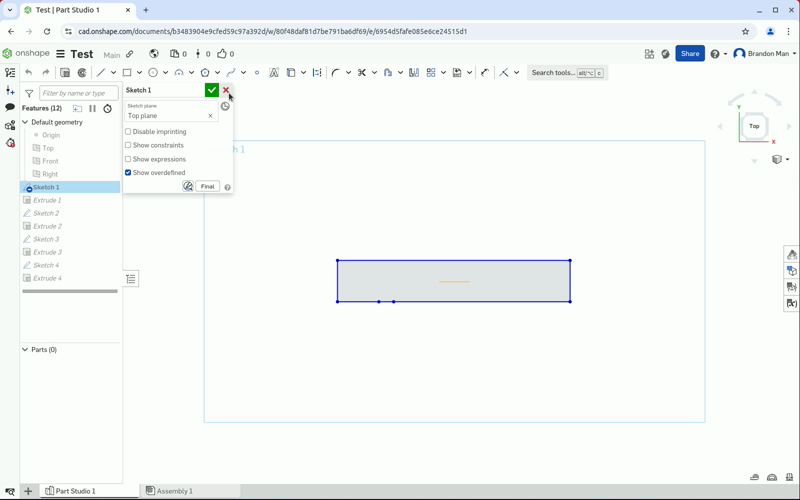
key(shift+s)
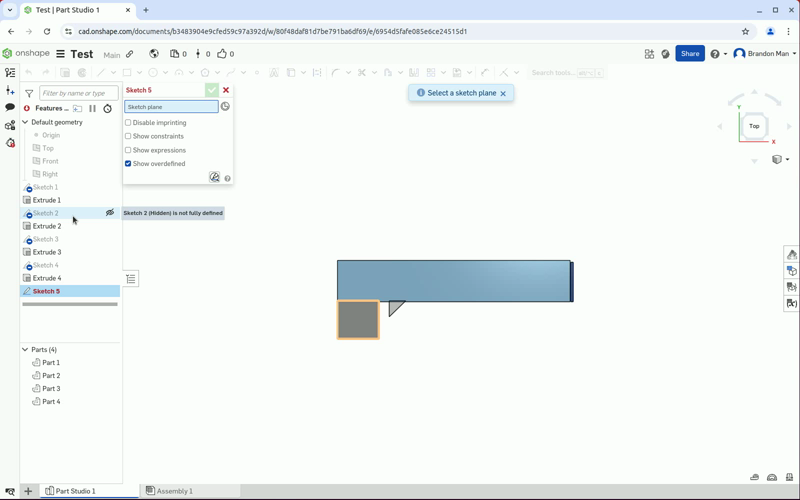
scroll(3)
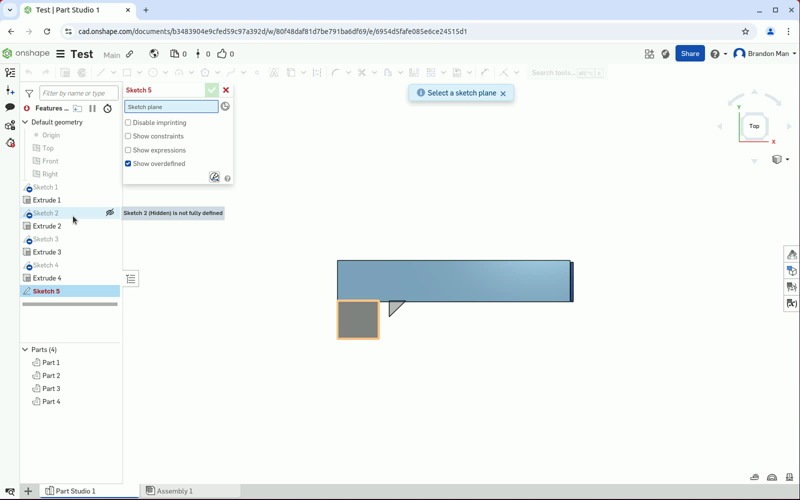
mouse_move(73, 150)
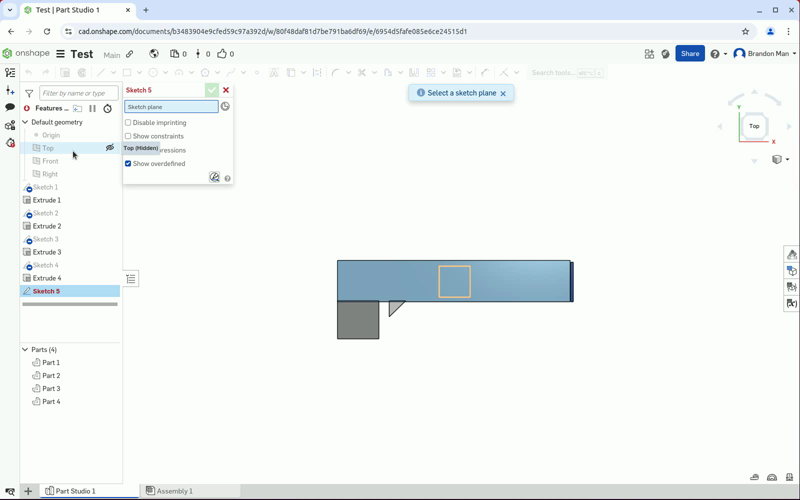
click(73, 150)
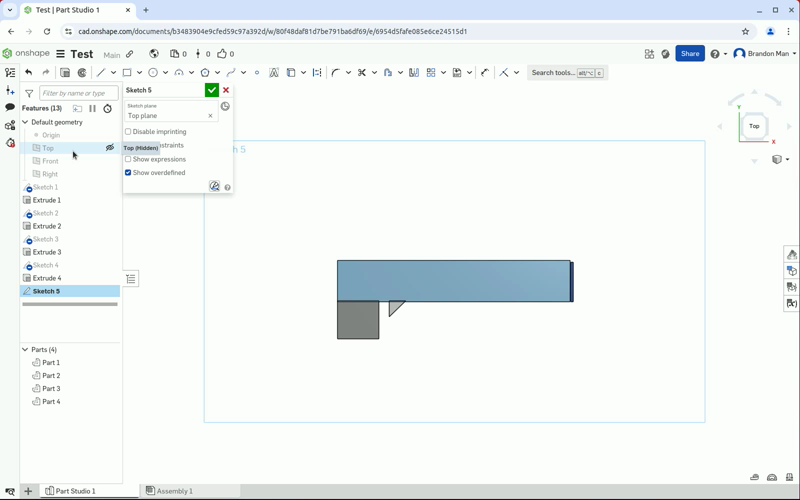
mouse_move(73, 352)
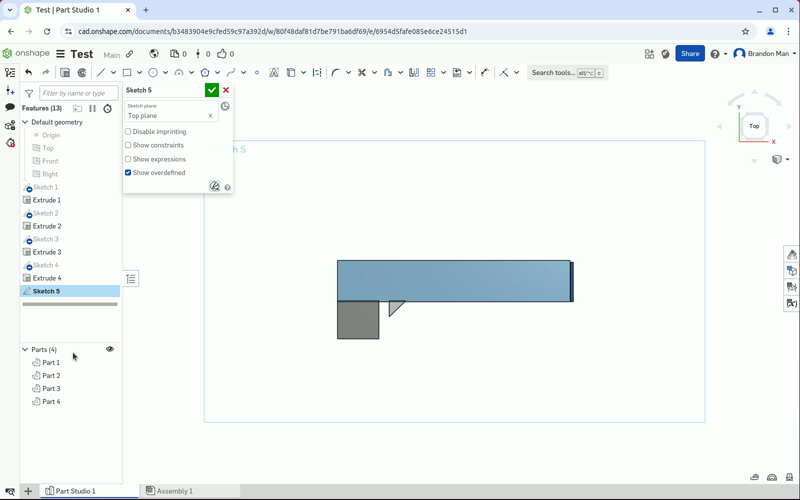
key(y)
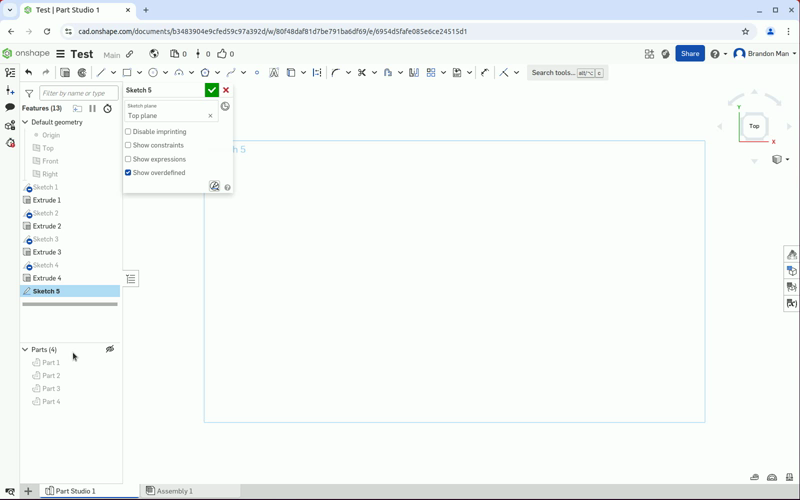
key(l)
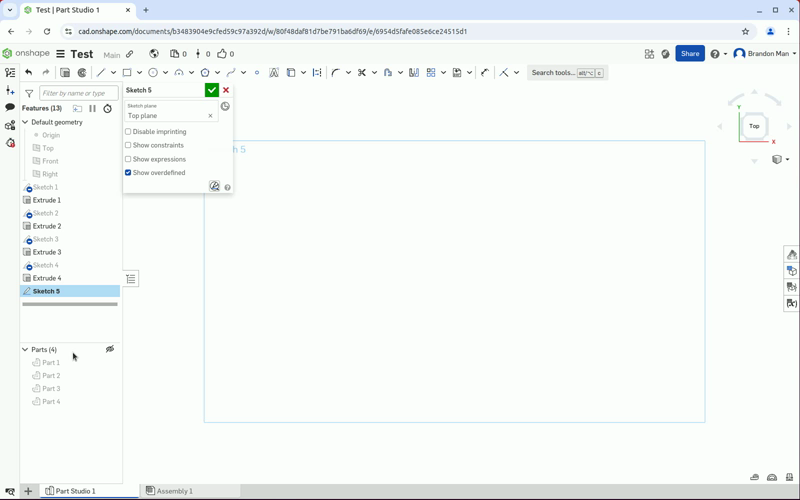
key_down(shift)
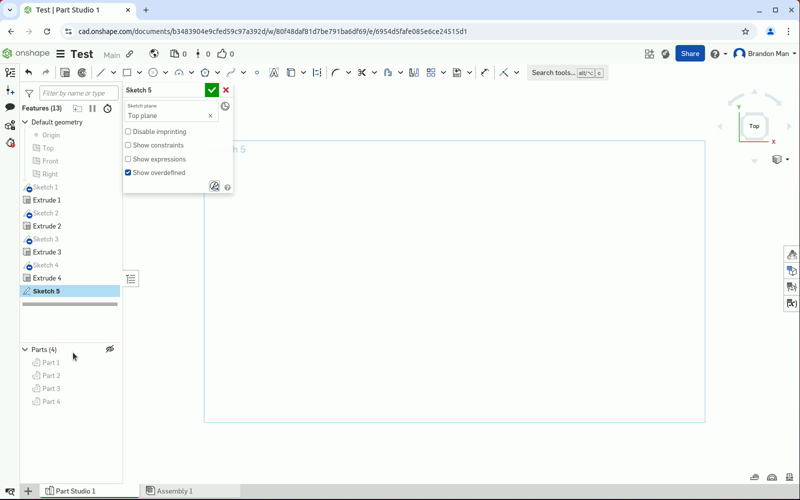
mouse_move(570, 301)
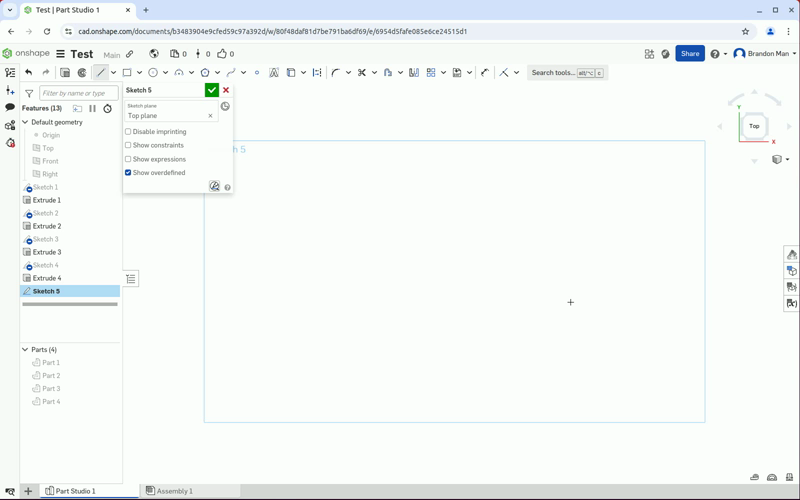
click(570, 301)
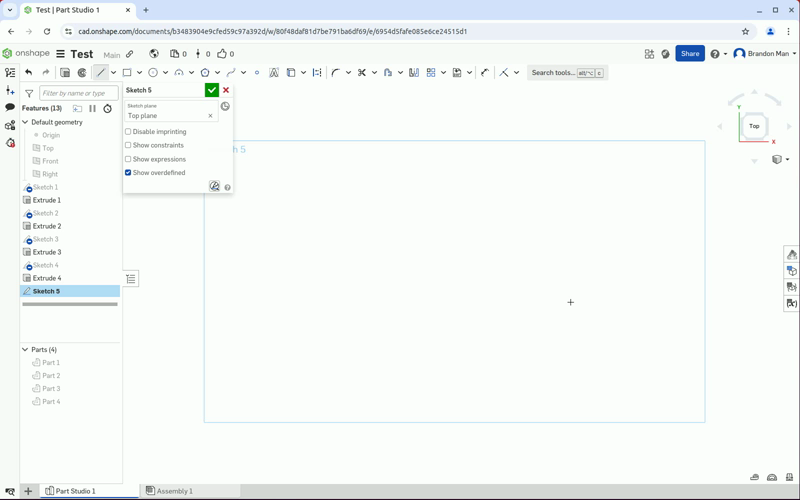
key_up(shift)
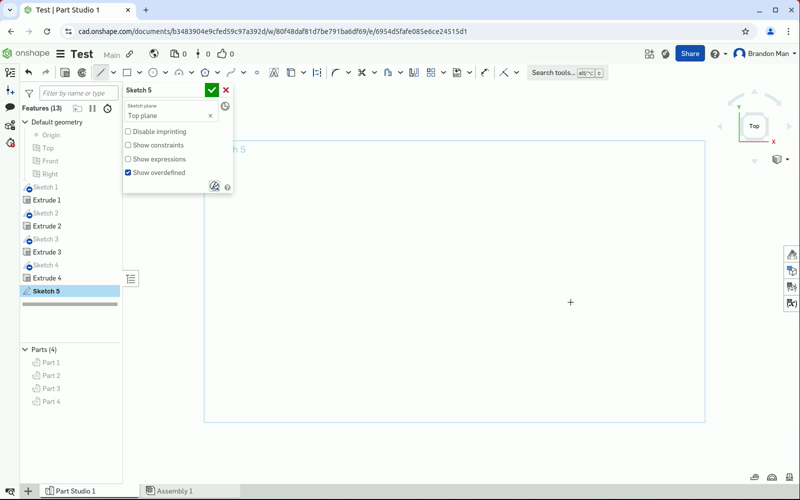
key_down(shift)
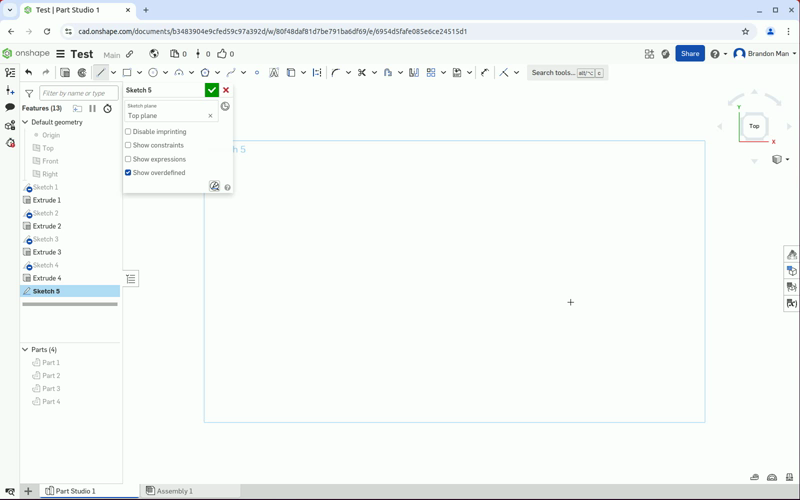
mouse_move(589, 301)
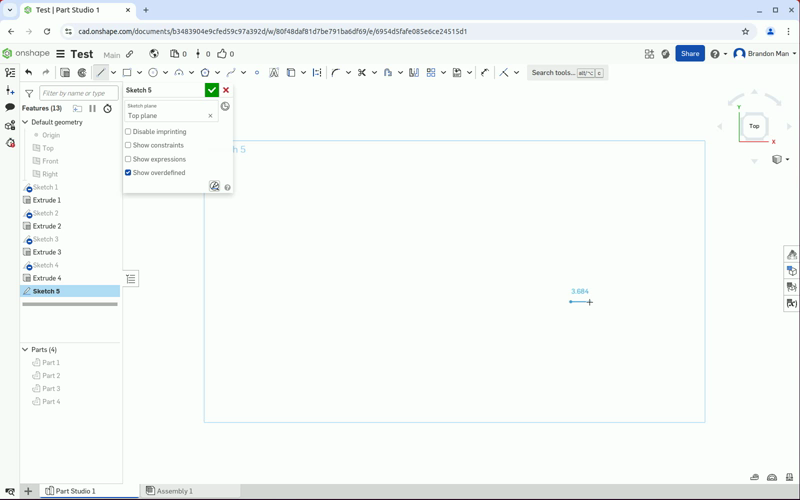
mouse_move(573, 301)
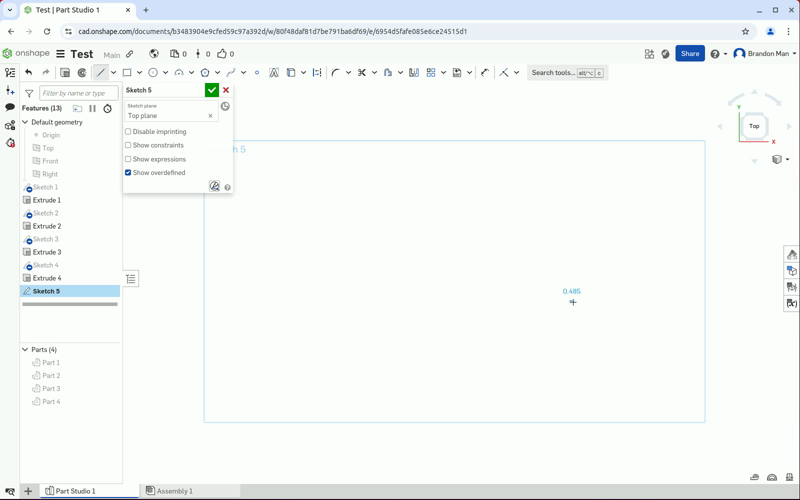
scroll(6)
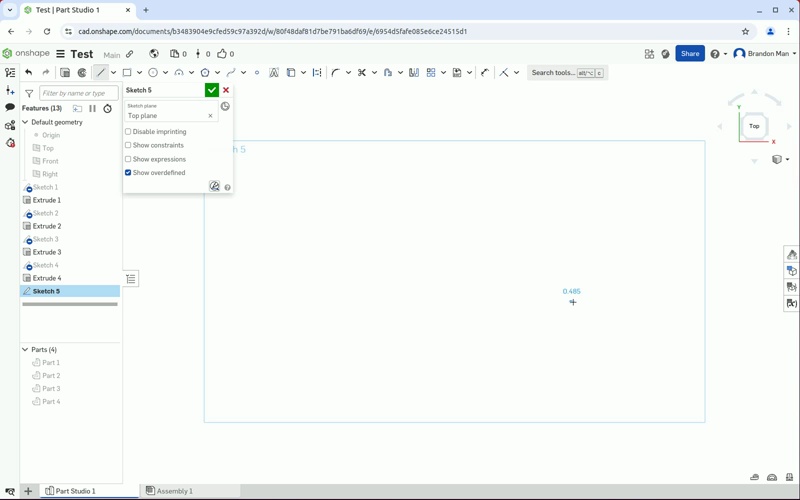
scroll(6)
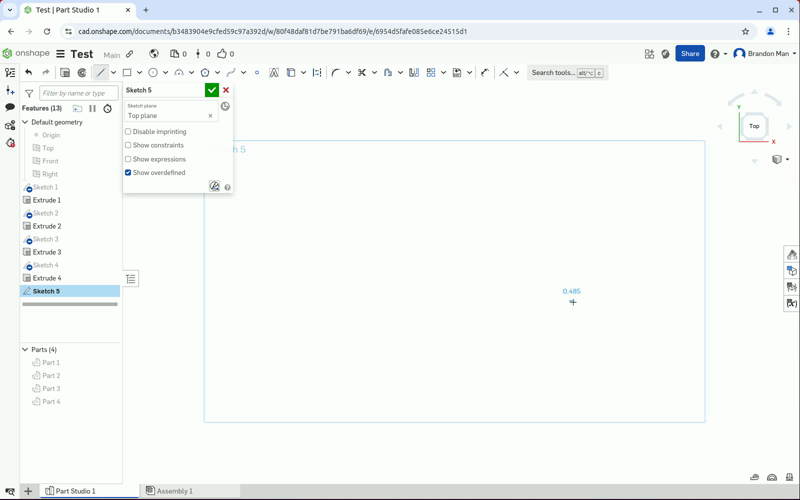
scroll(6)
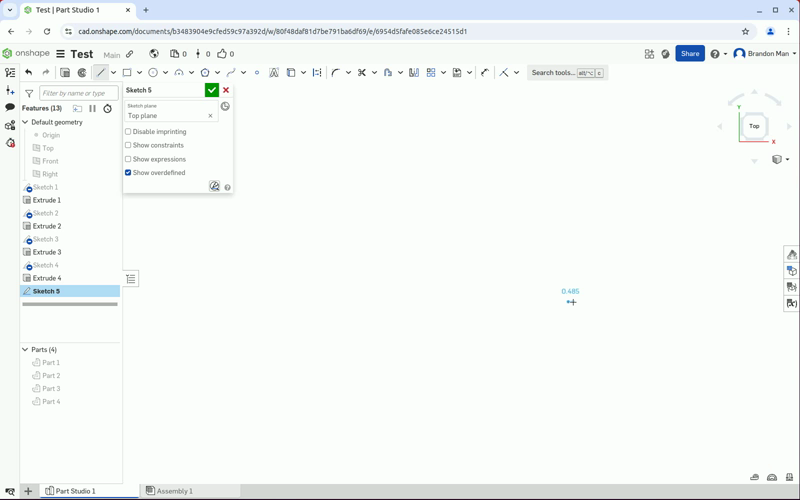
scroll(6)
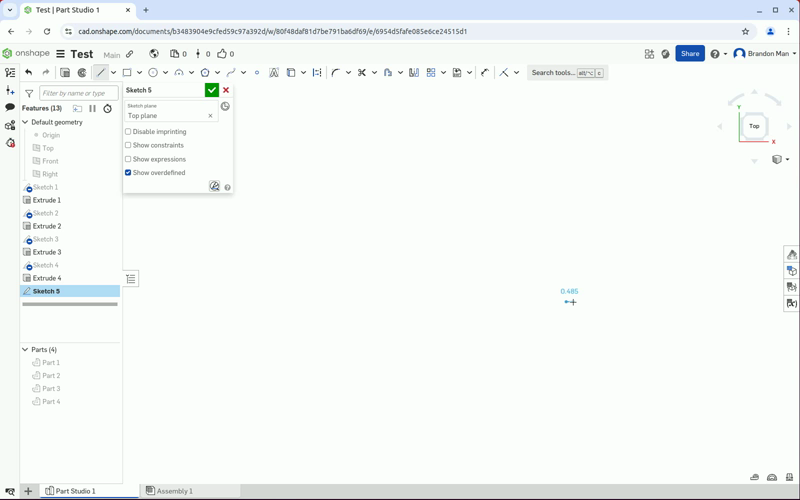
scroll(6)
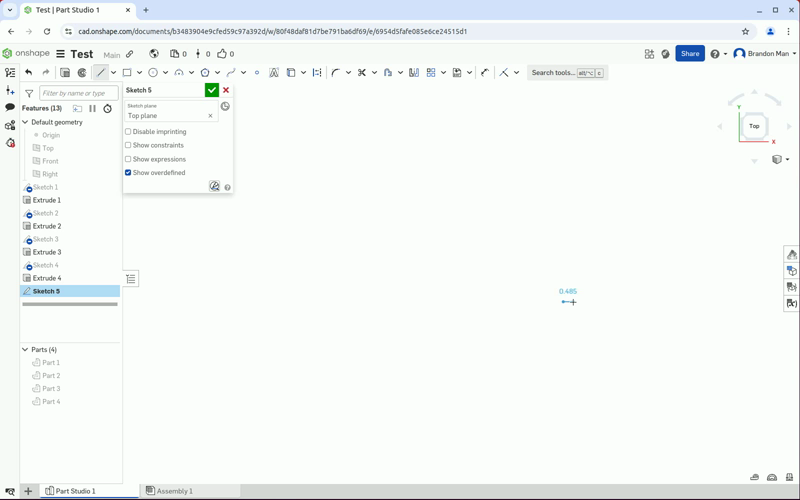
scroll(6)
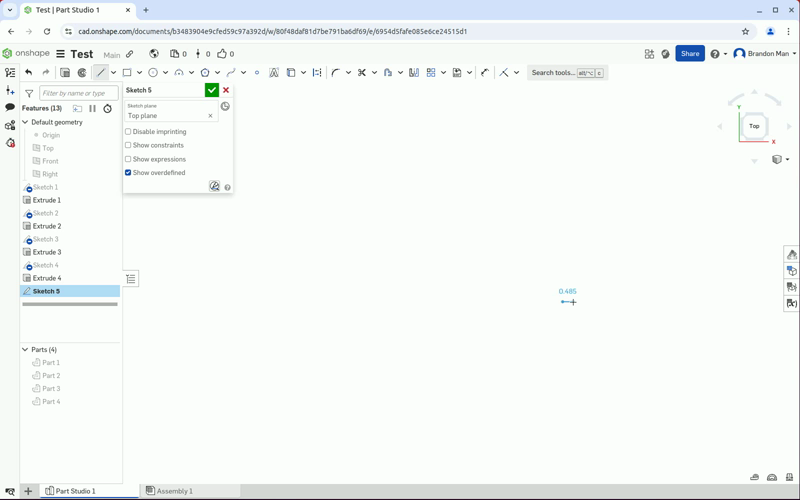
scroll(6)
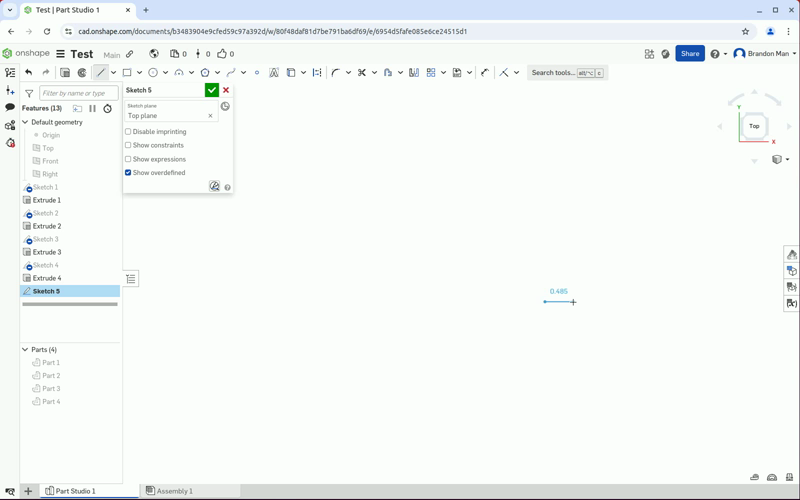
click(573, 301)
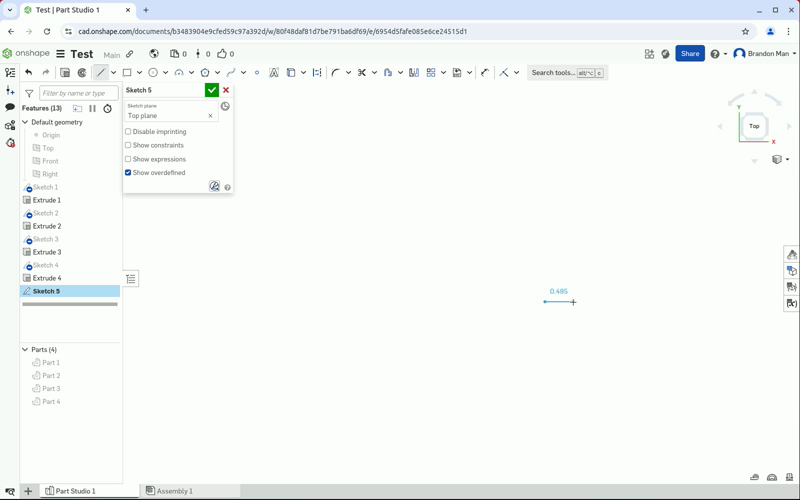
scroll(-6)
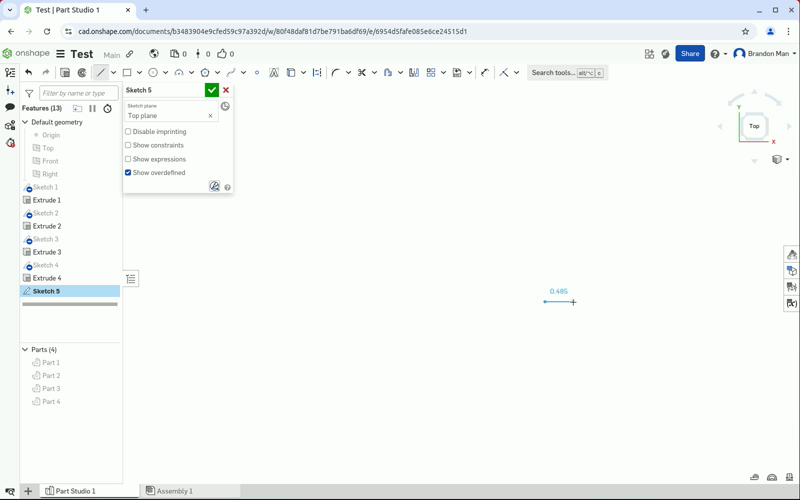
scroll(-6)
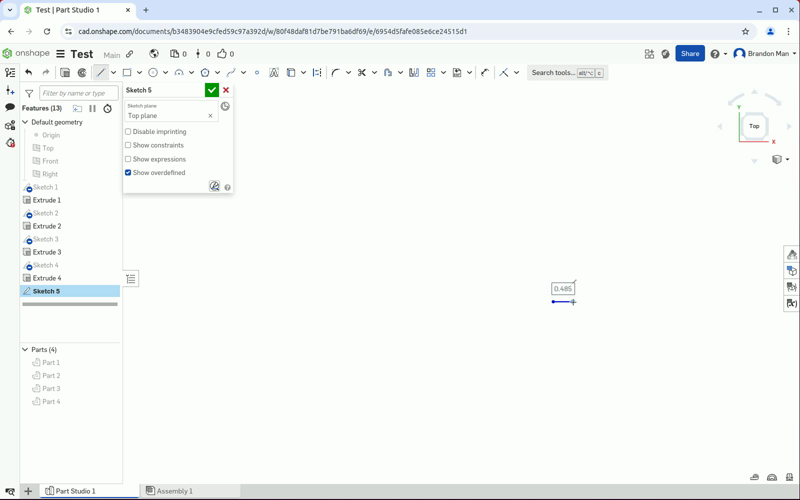
scroll(-6)
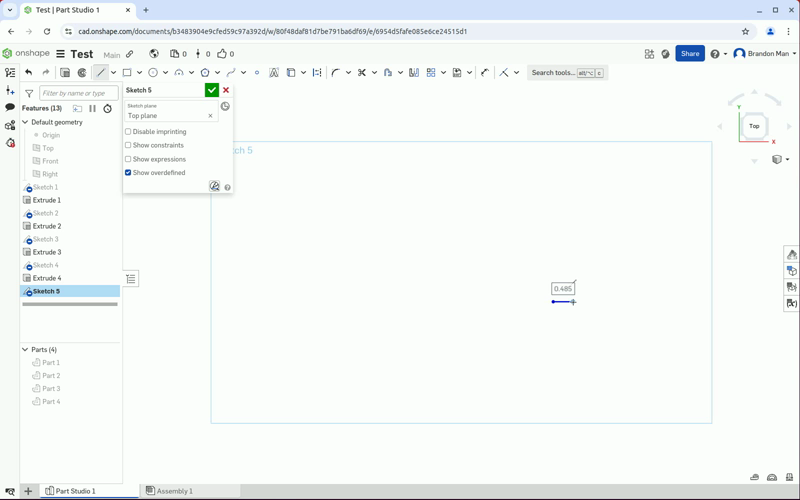
scroll(-6)
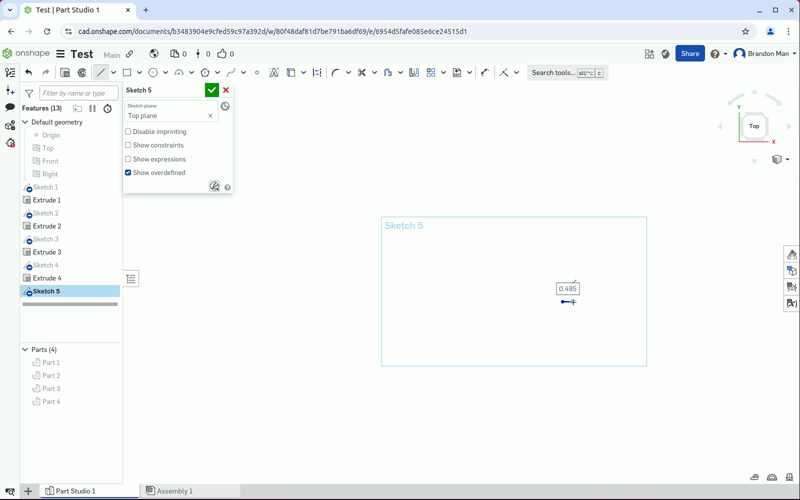
scroll(-6)
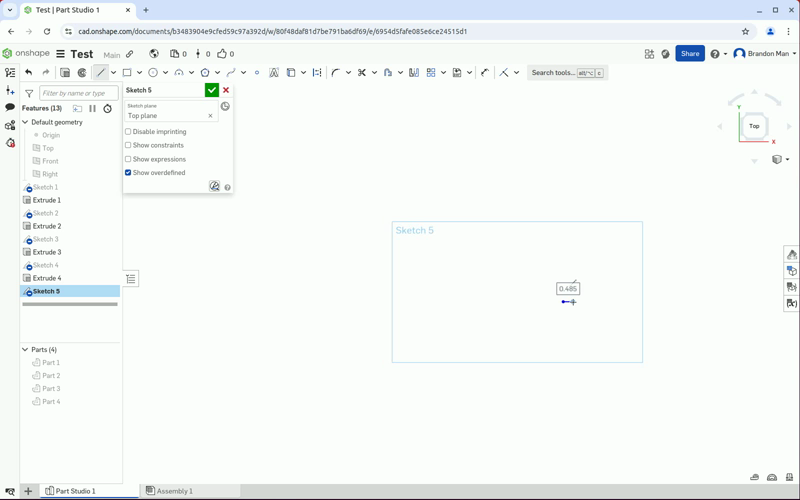
scroll(-6)
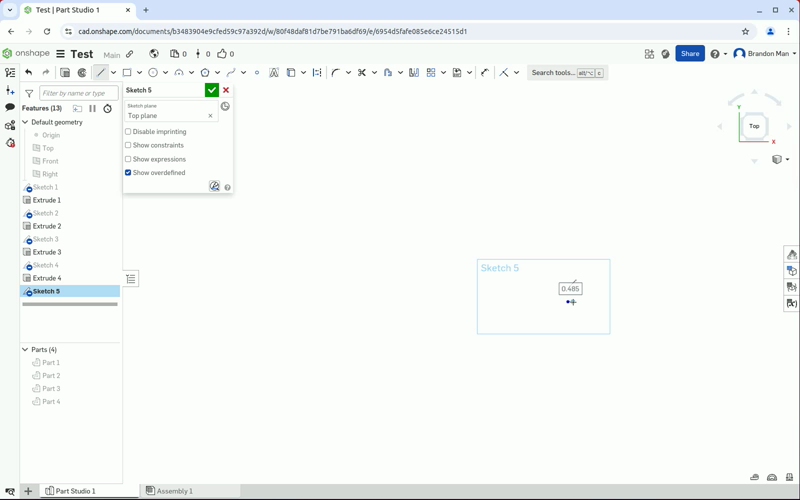
scroll(-6)
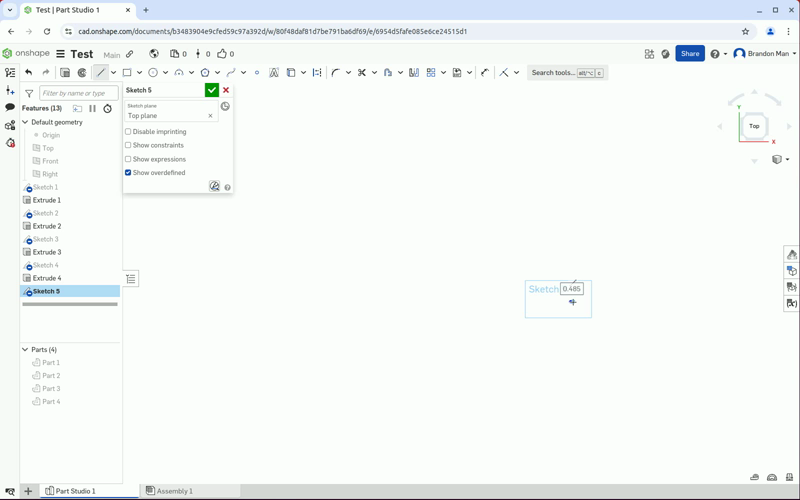
key_up(shift)
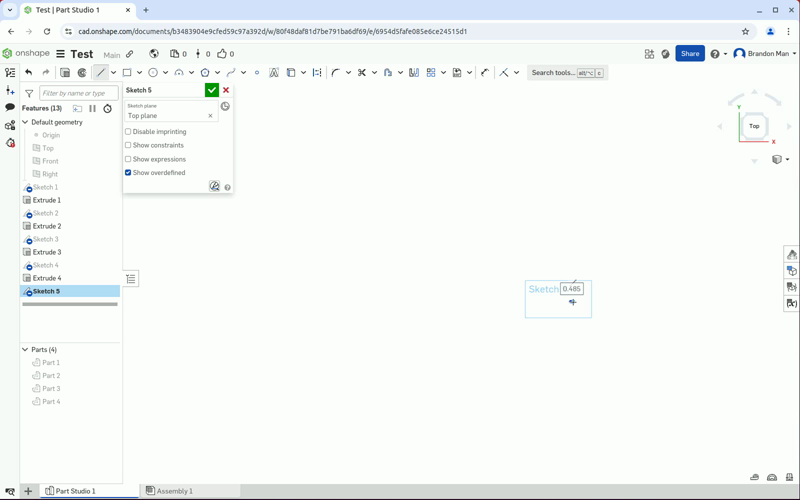
key_down(shift)
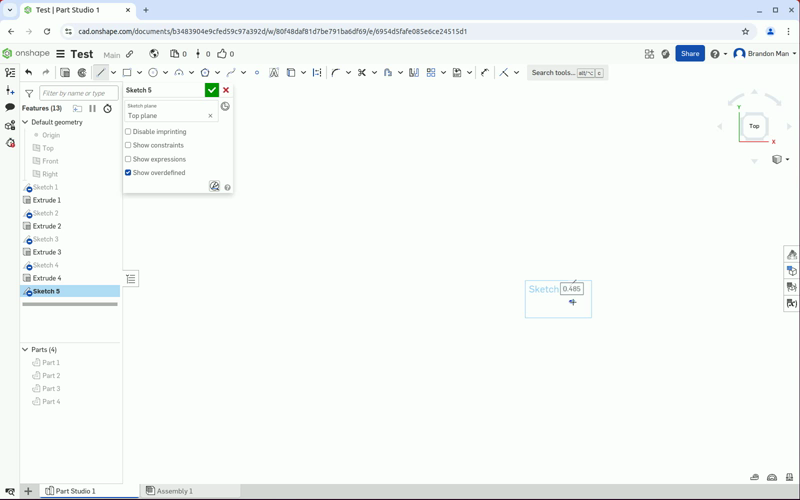
mouse_move(589, 301)
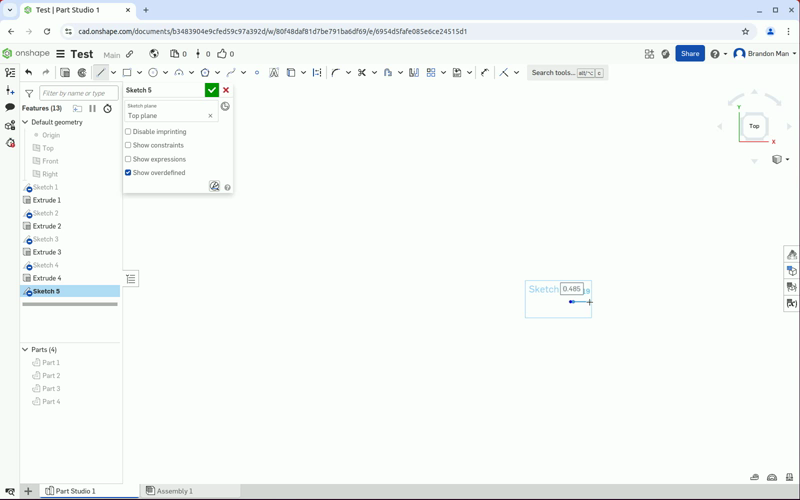
mouse_move(573, 262)
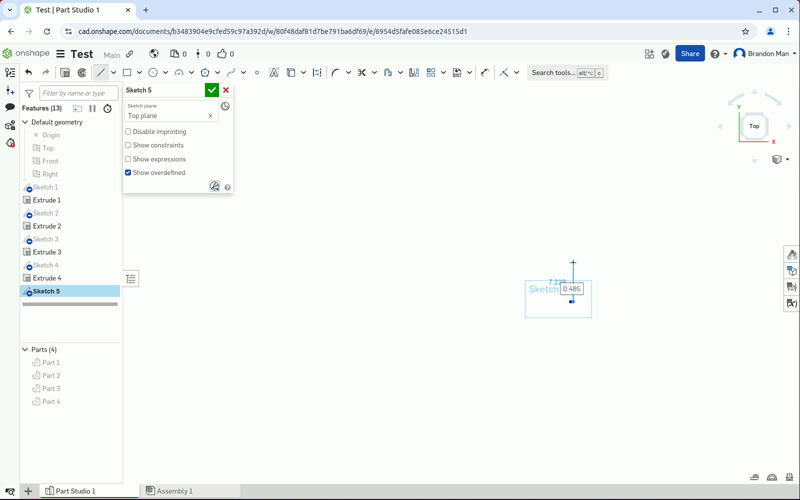
click(573, 262)
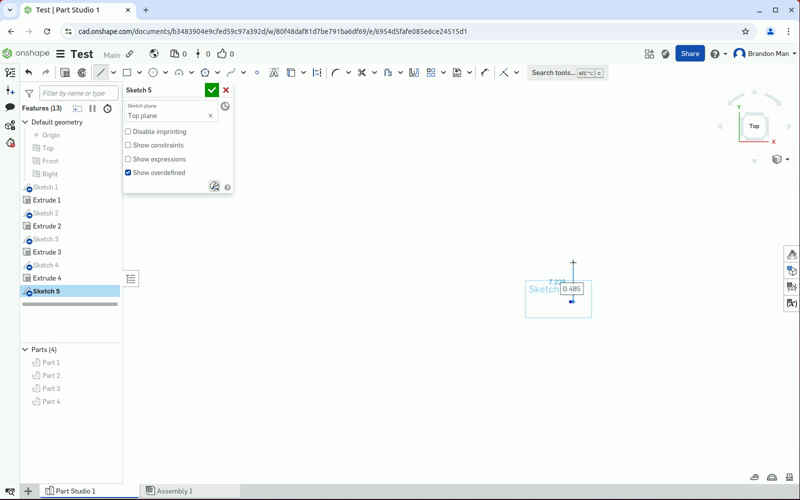
key_up(shift)
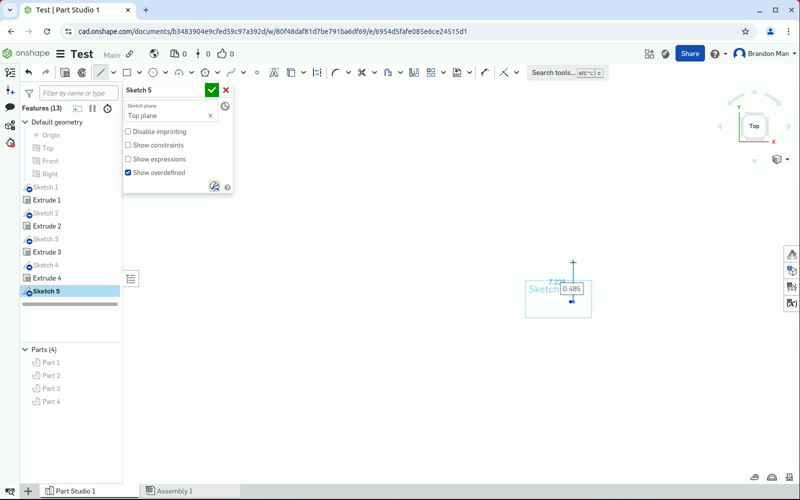
key_down(shift)
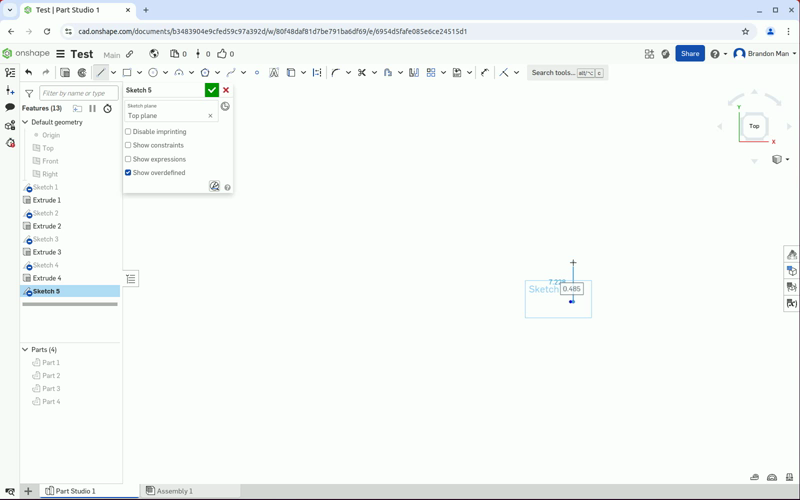
mouse_move(589, 262)
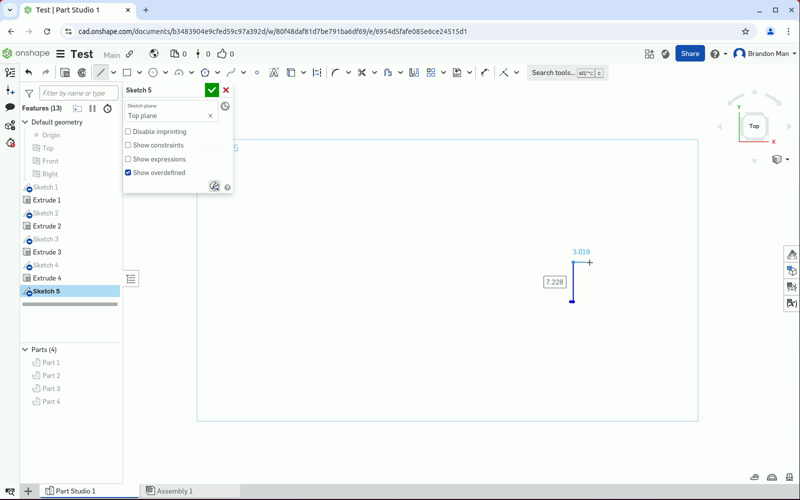
mouse_move(570, 262)
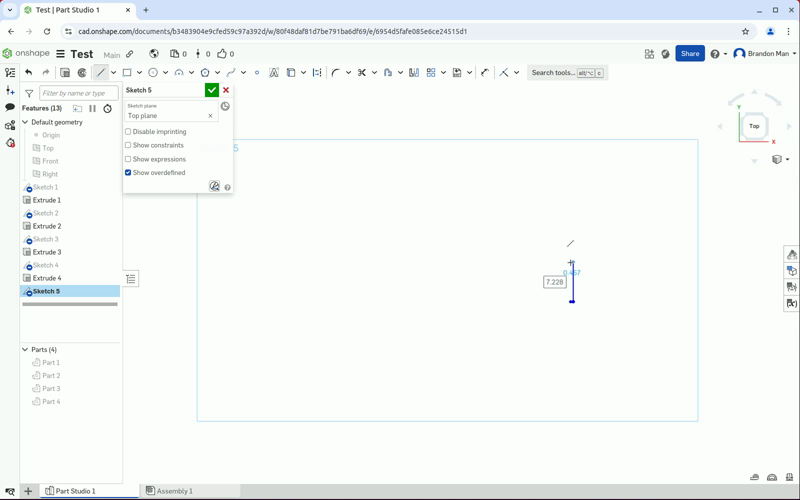
scroll(6)
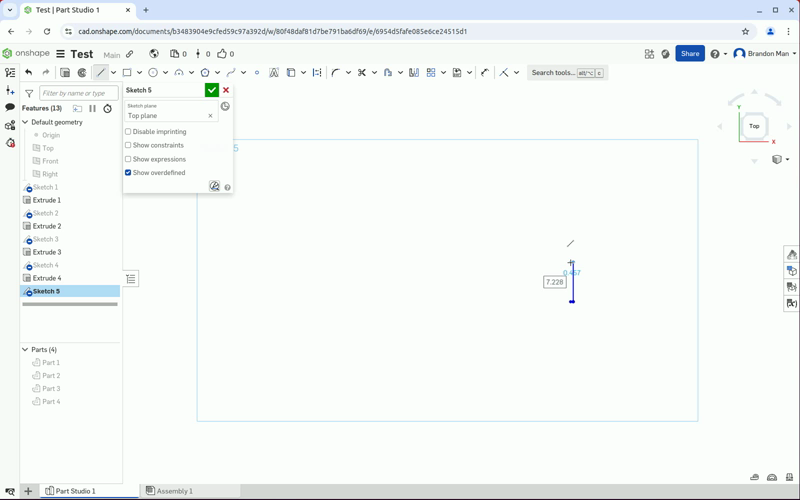
scroll(6)
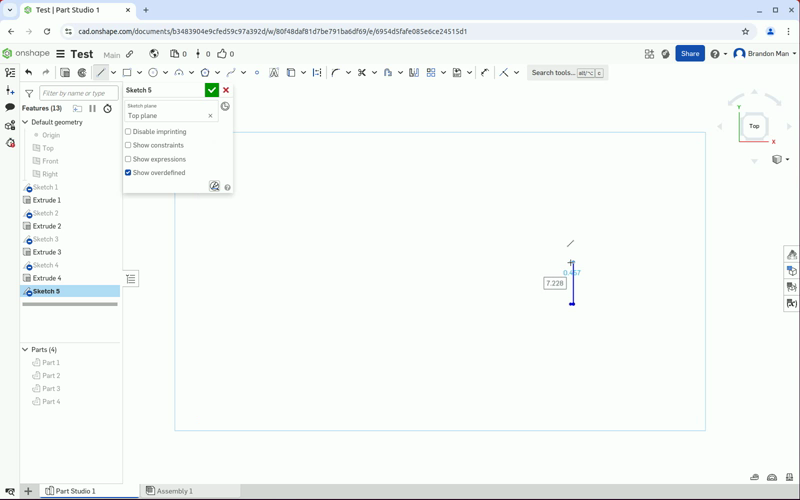
scroll(6)
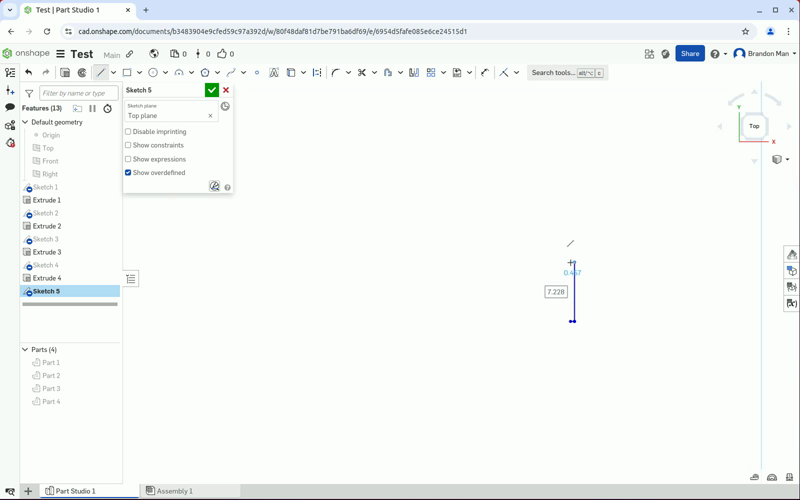
scroll(6)
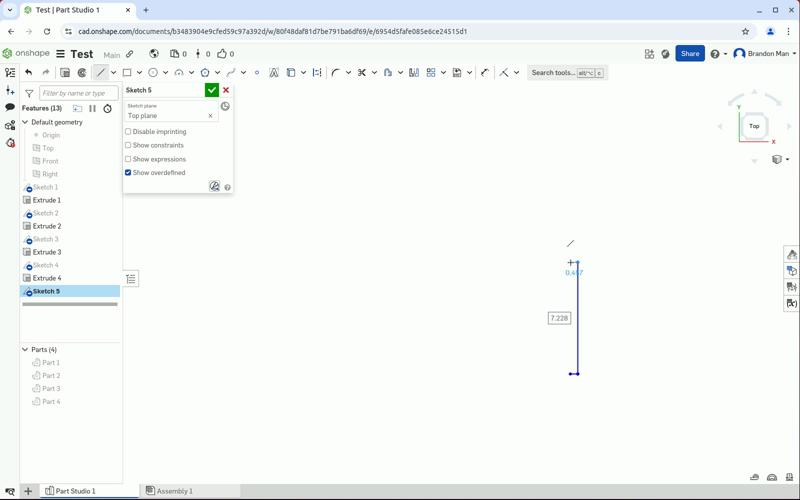
scroll(6)
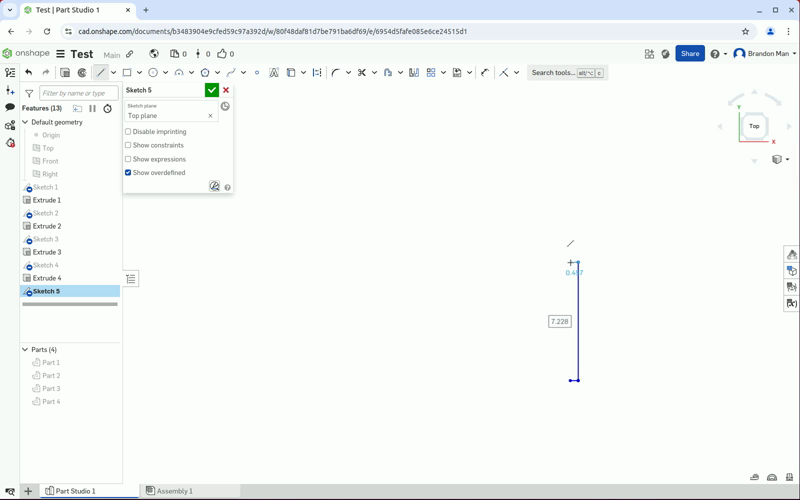
scroll(6)
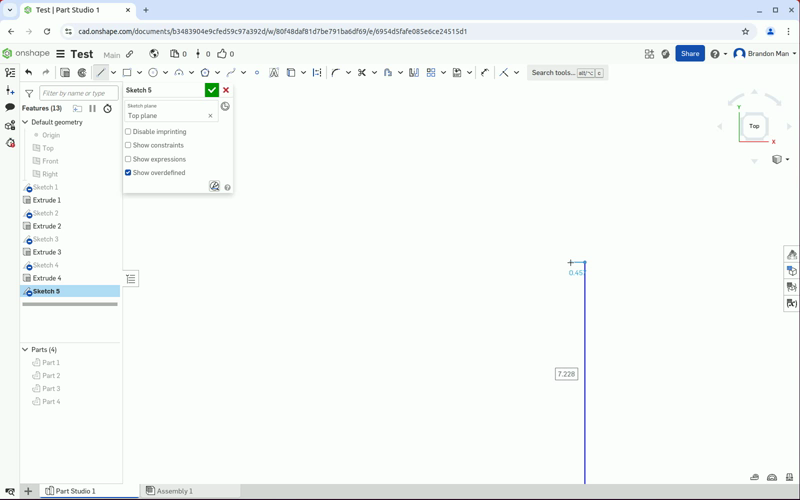
scroll(6)
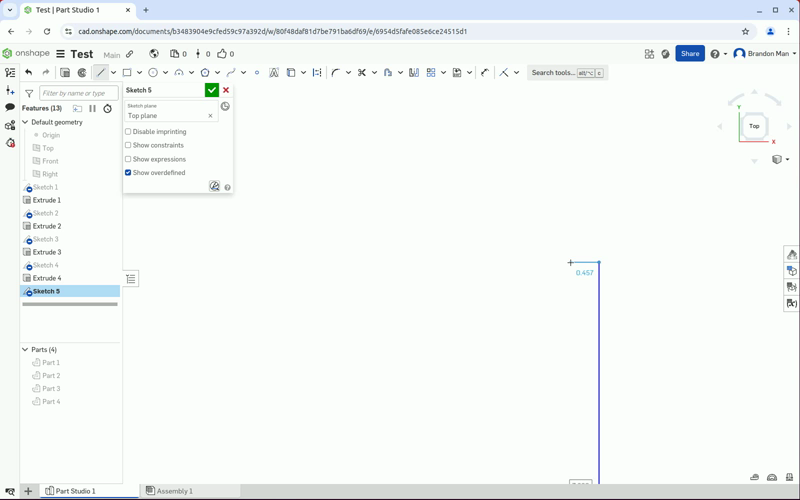
click(570, 262)
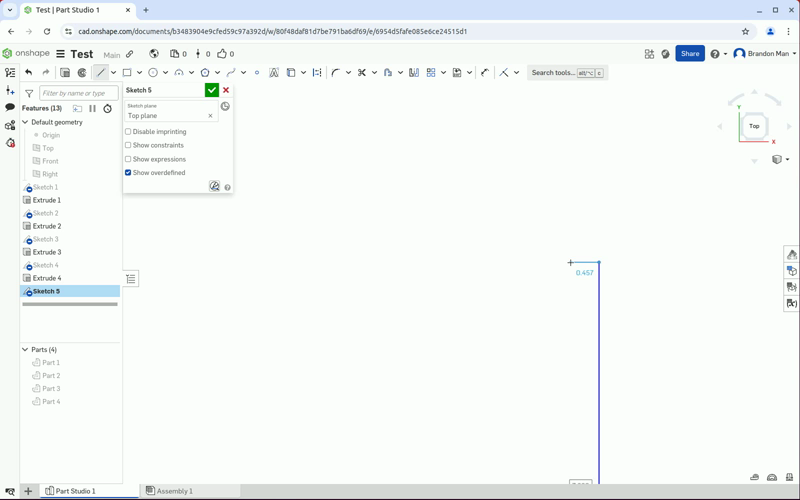
scroll(-6)
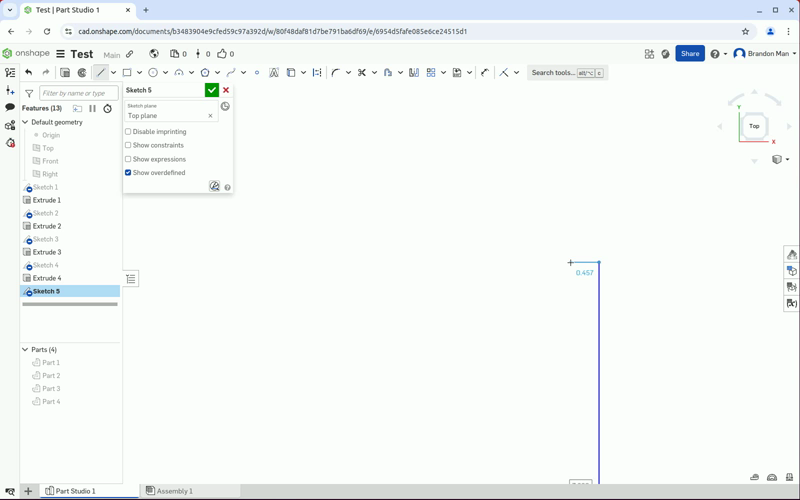
scroll(-6)
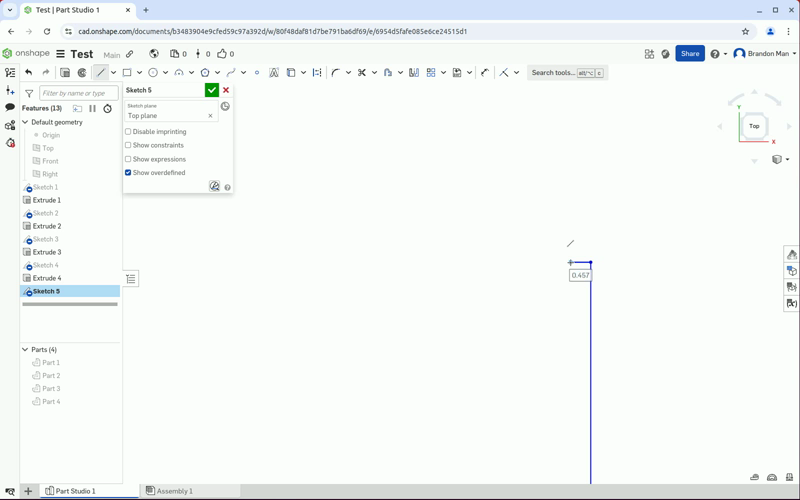
scroll(-6)
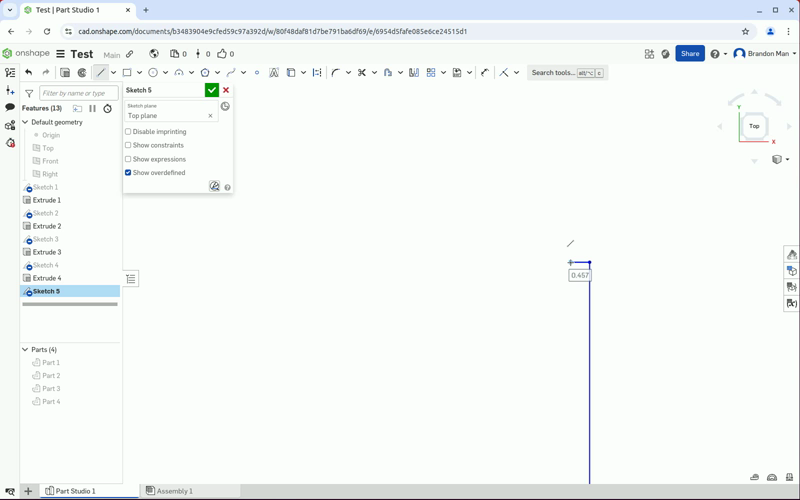
scroll(-6)
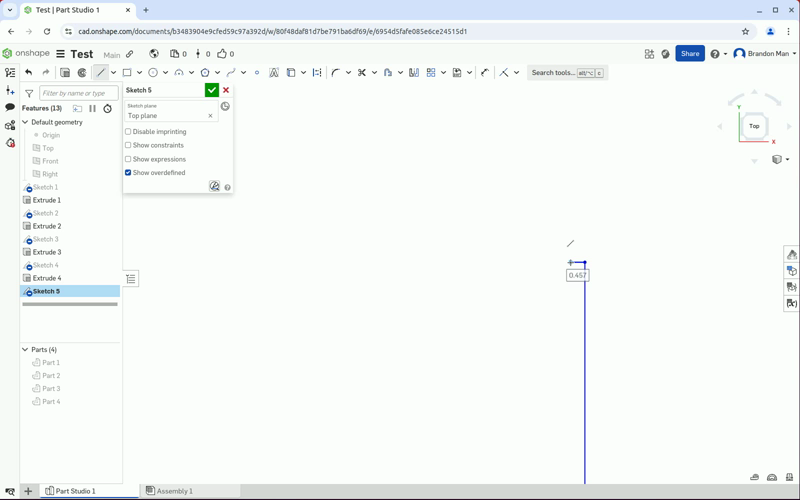
scroll(-6)
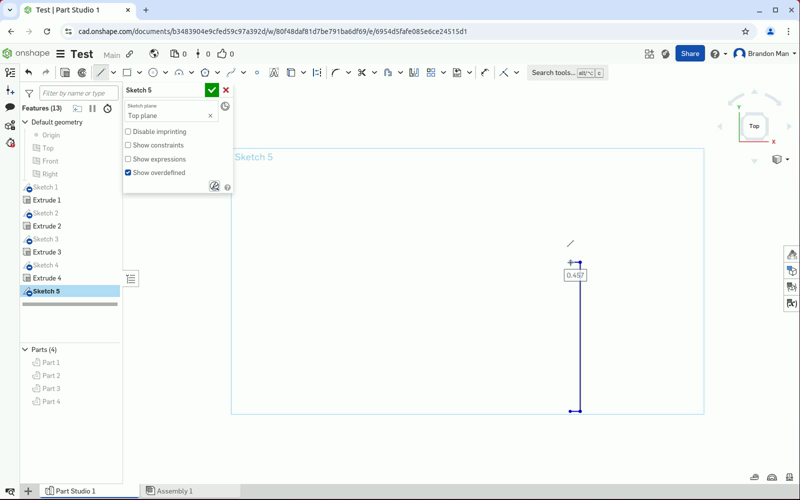
scroll(-6)
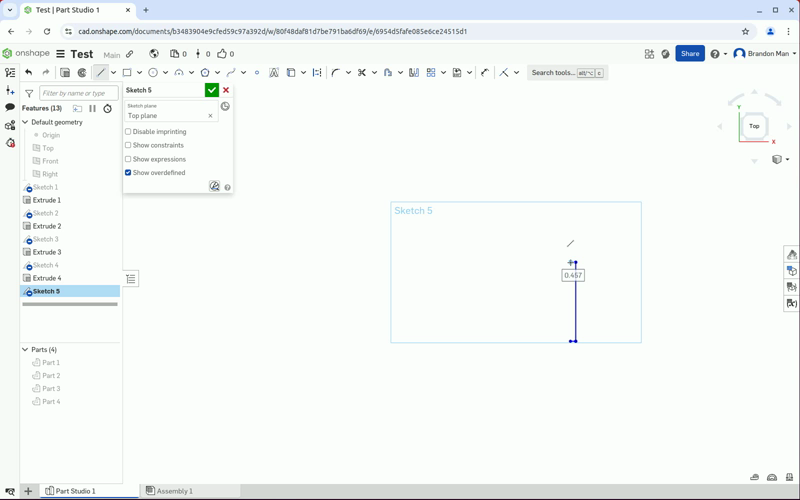
scroll(-6)
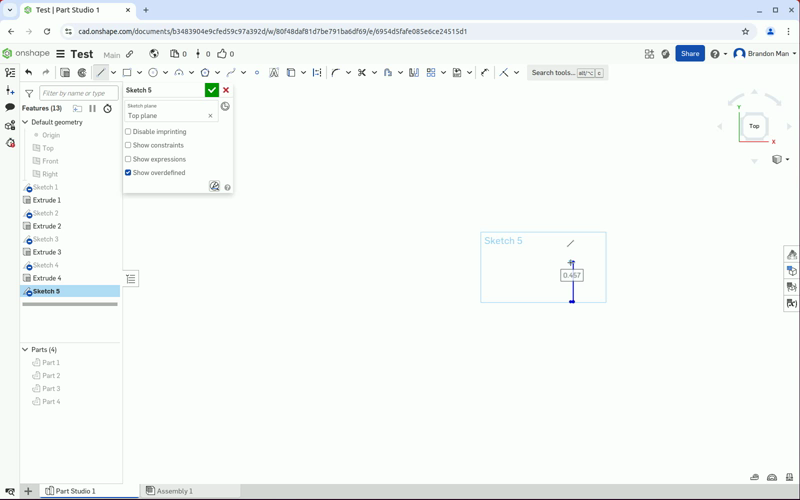
key_up(shift)
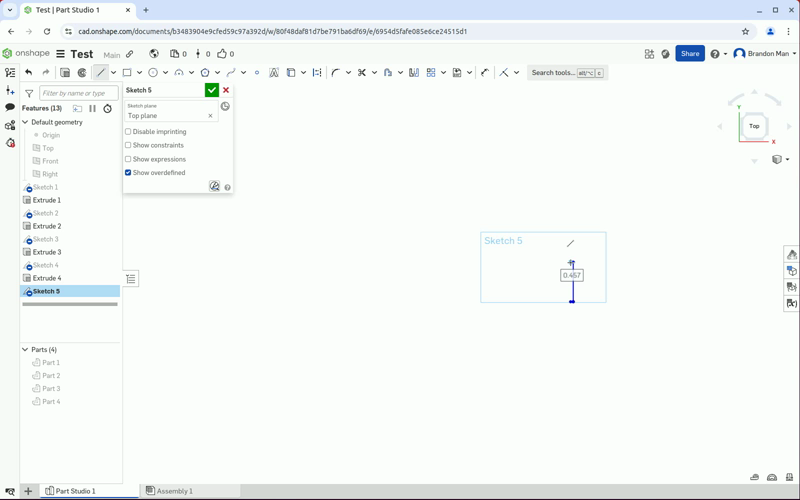
mouse_move(589, 262)
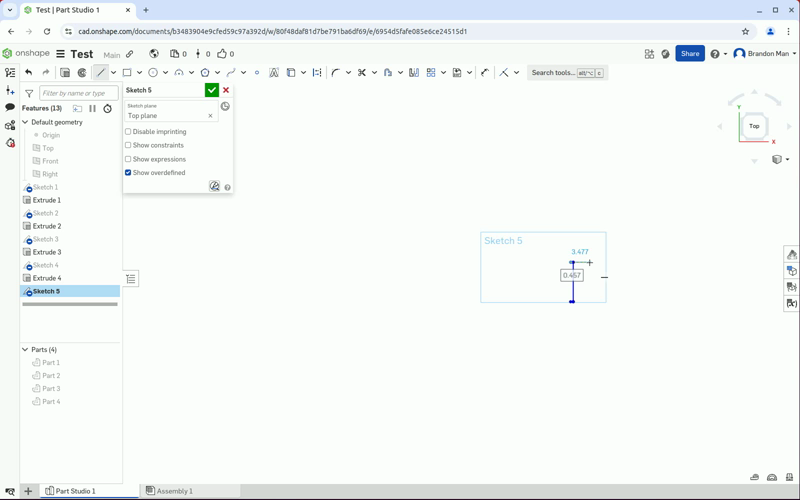
key_down(shift)
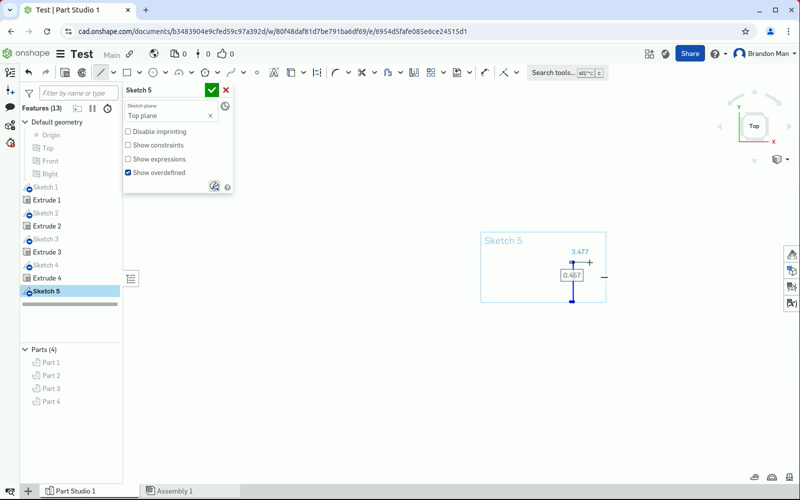
mouse_move(570, 301)
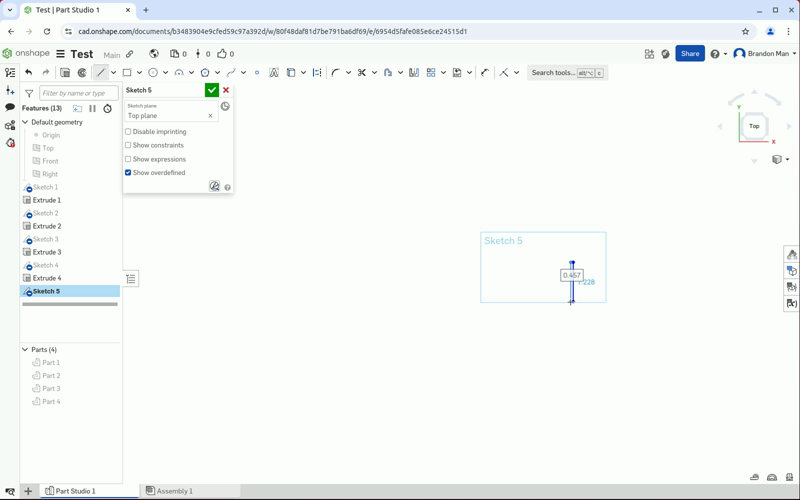
scroll(6)
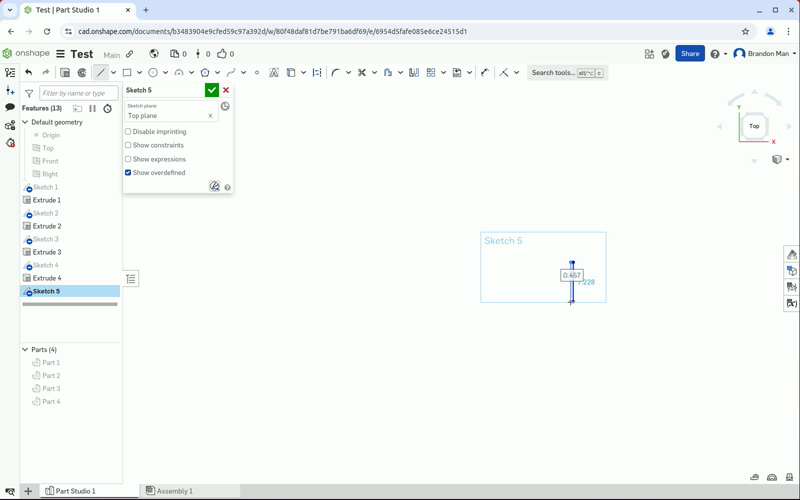
scroll(6)
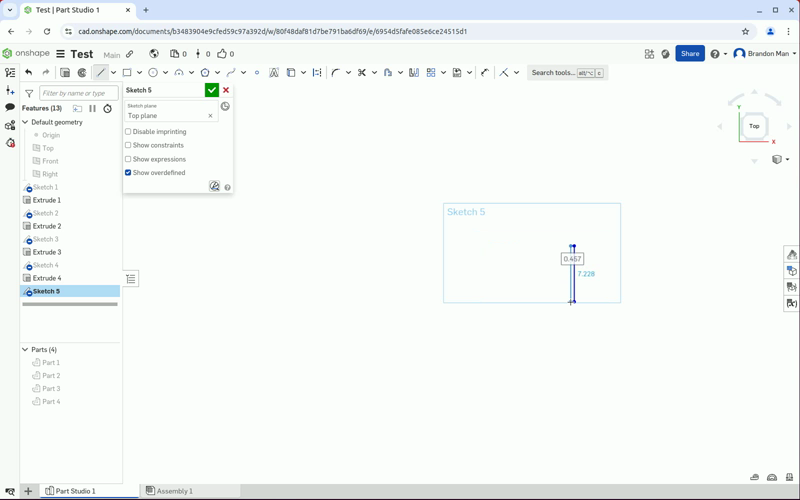
scroll(6)
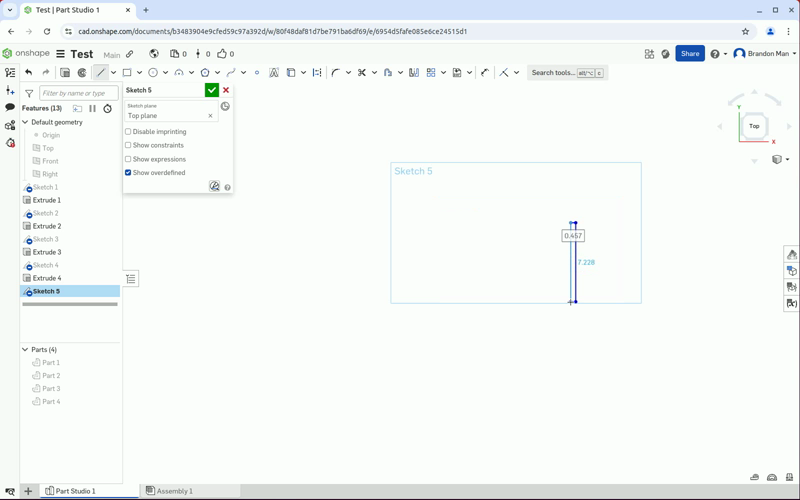
scroll(6)
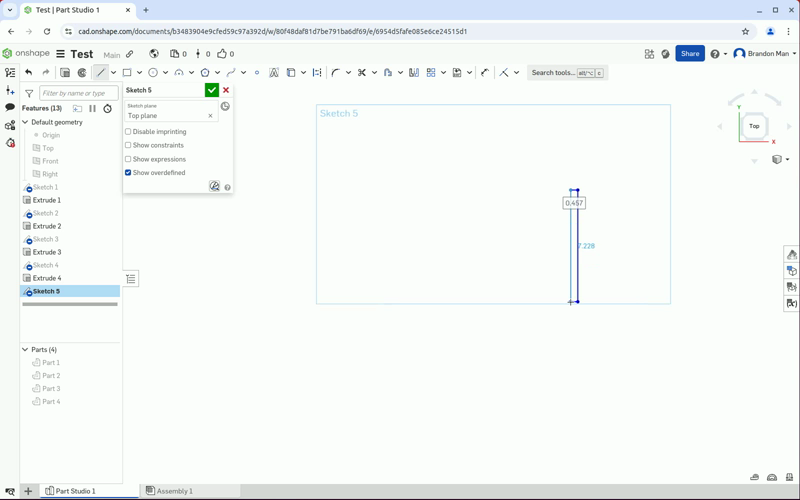
scroll(6)
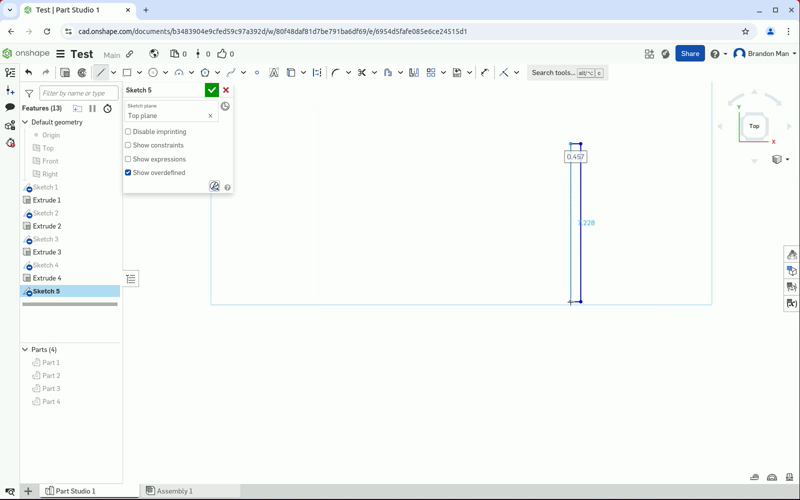
scroll(6)
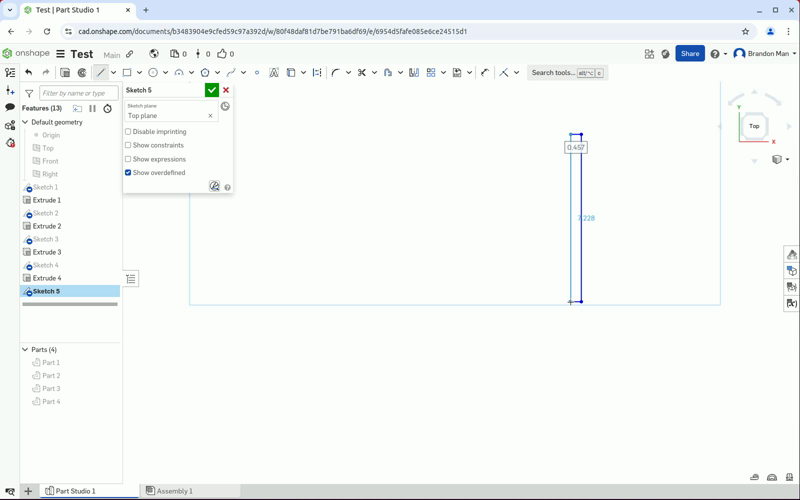
scroll(6)
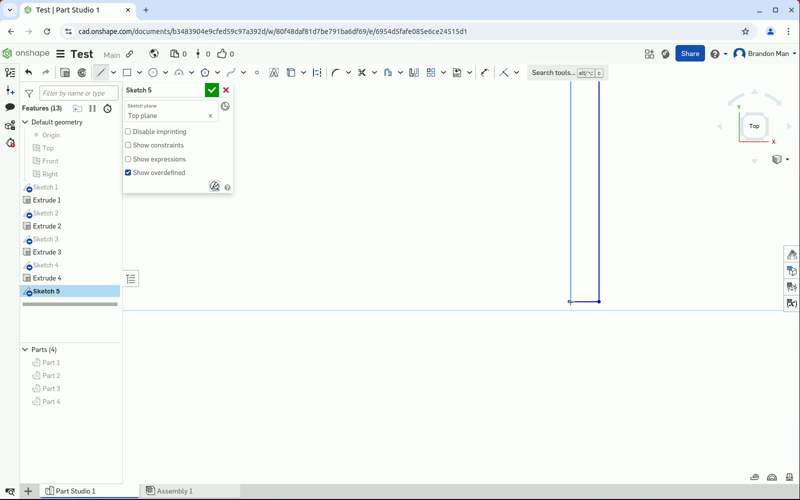
key_up(shift)
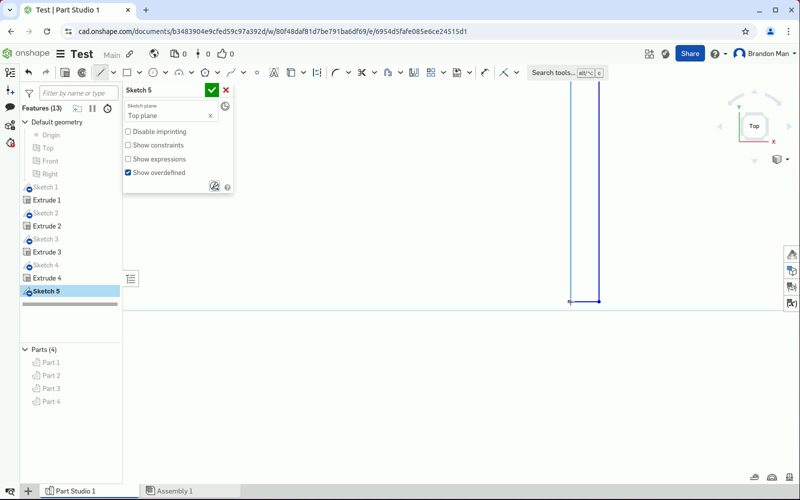
click(570, 301)
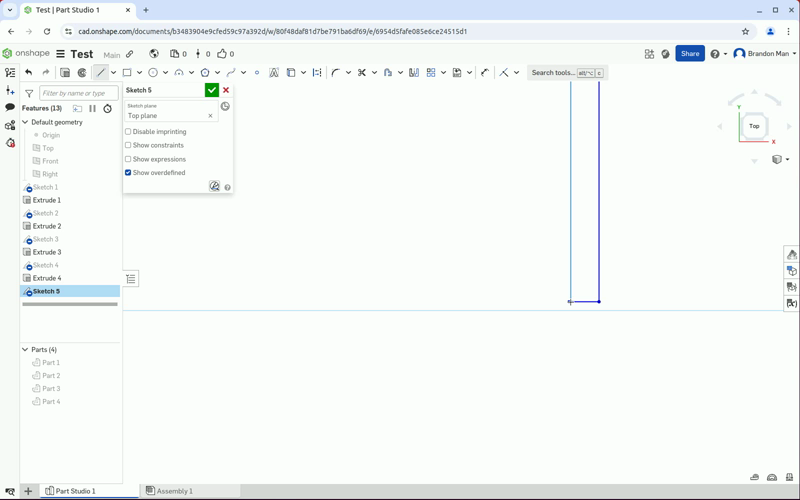
scroll(-6)
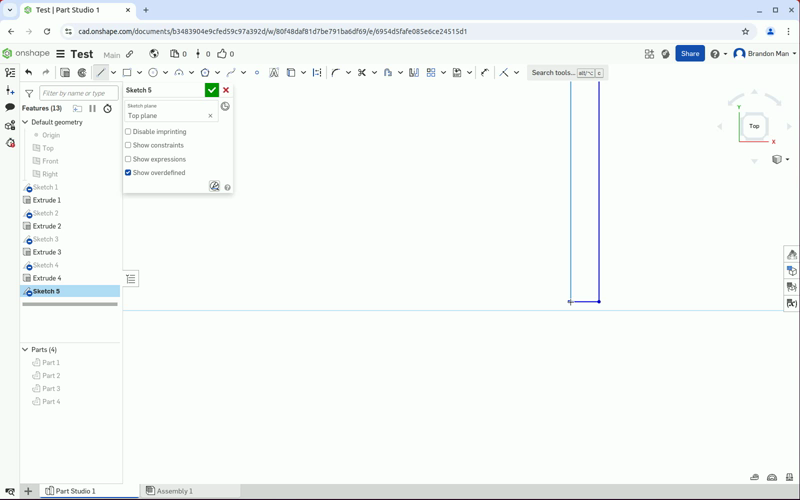
scroll(-6)
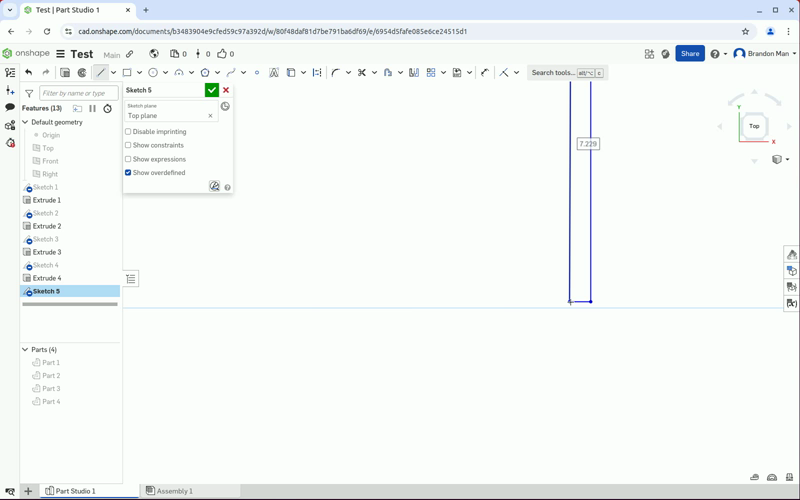
scroll(-6)
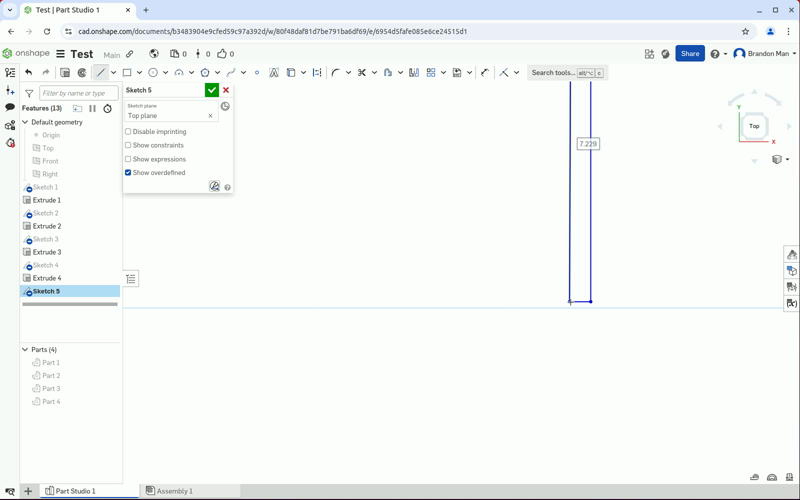
scroll(-6)
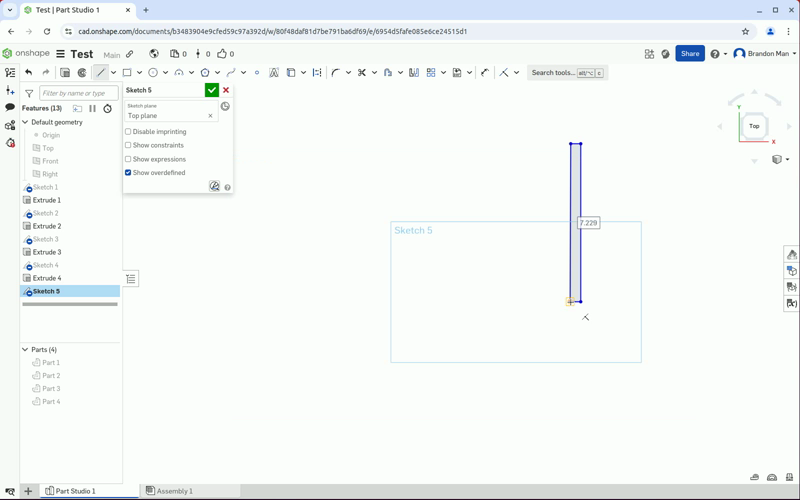
scroll(-6)
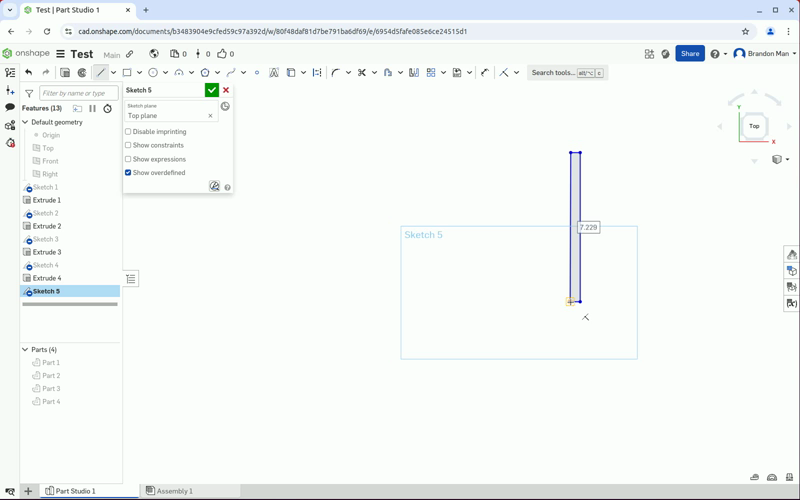
scroll(-6)
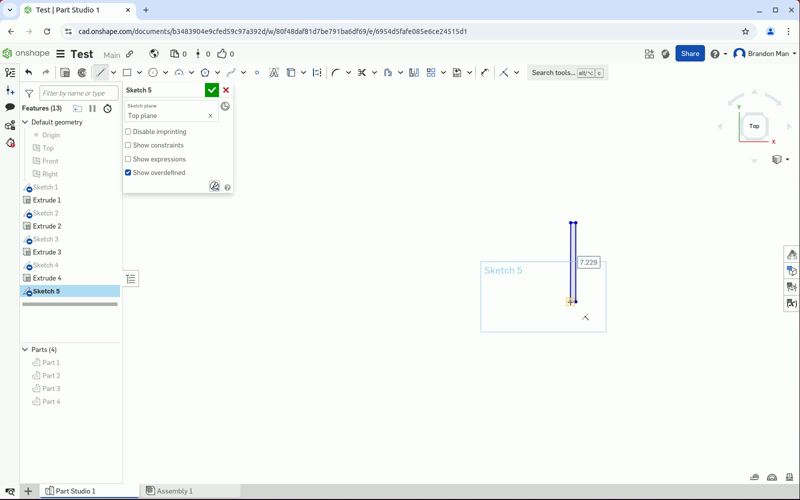
scroll(-6)
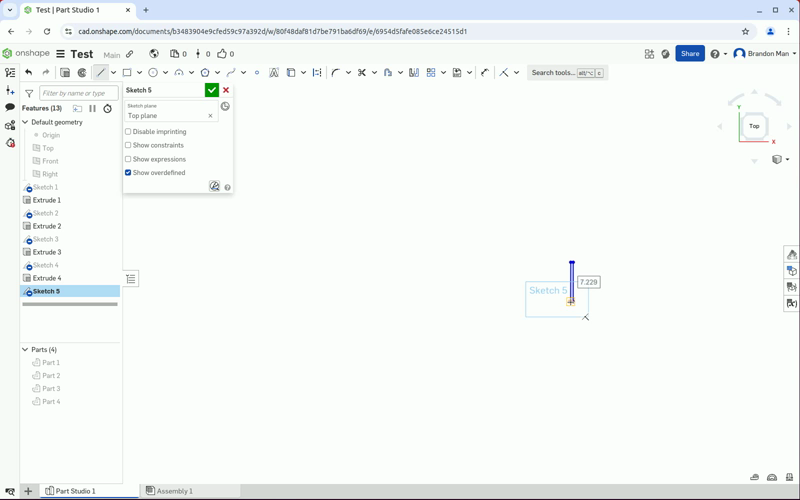
key(esc)
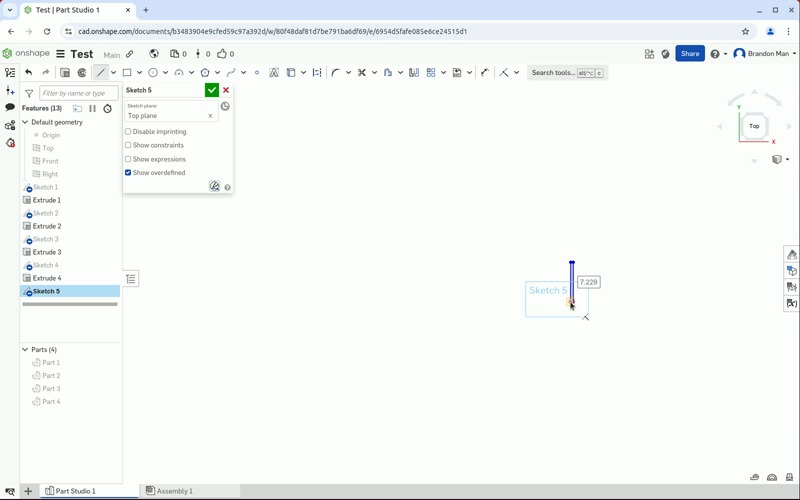
mouse_move(572, 276)
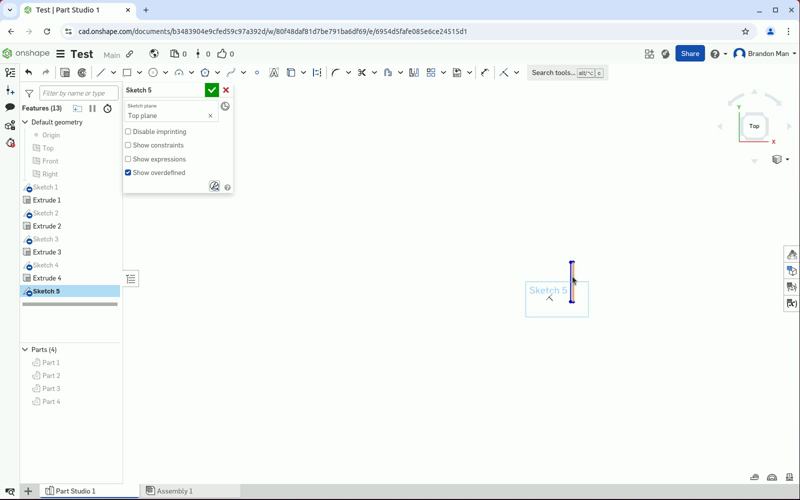
scroll(6)
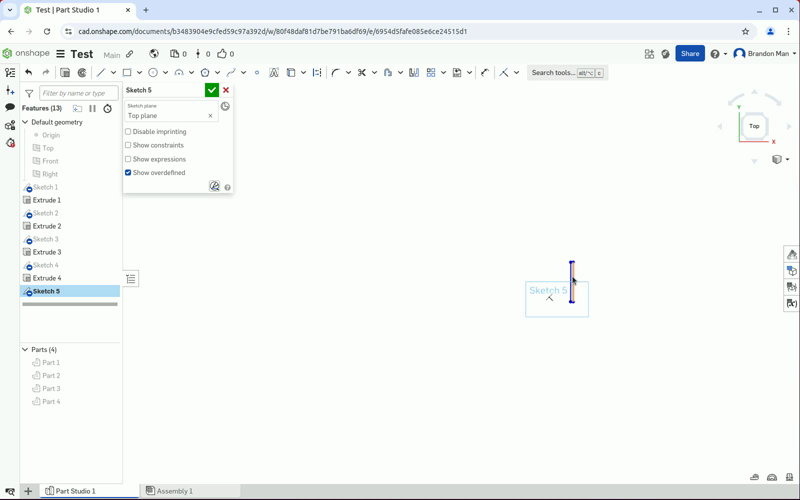
scroll(6)
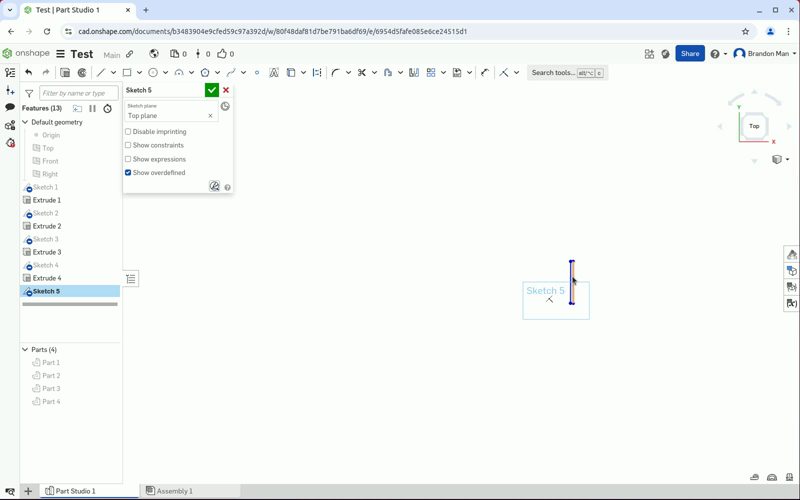
scroll(6)
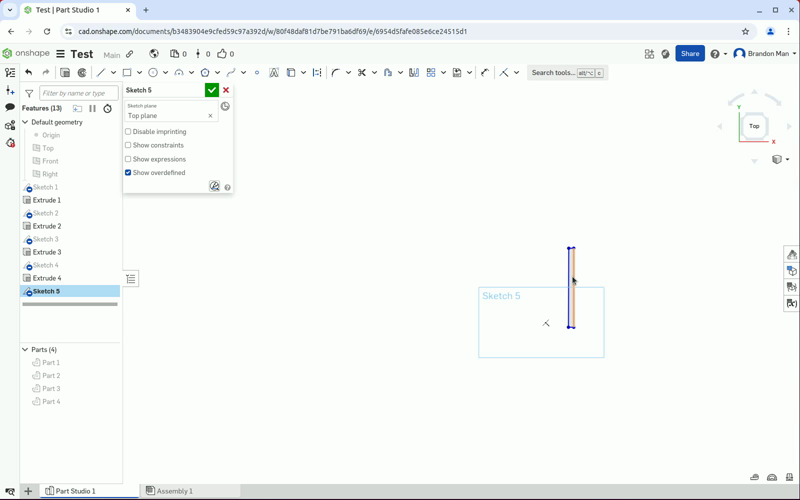
scroll(6)
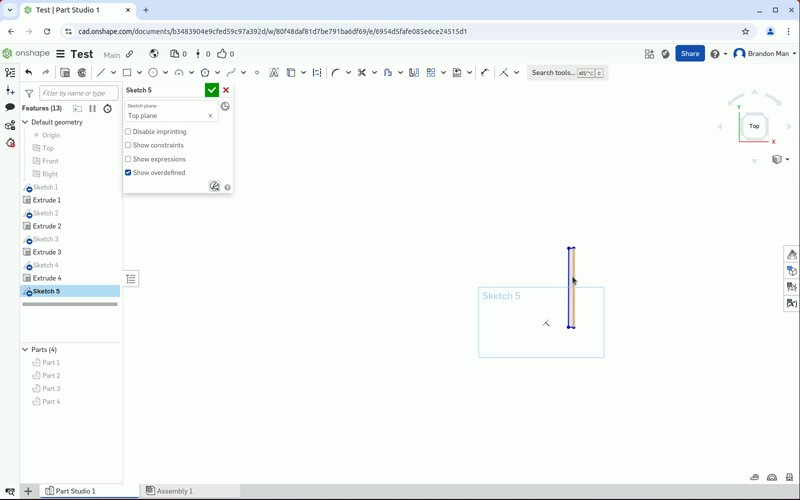
scroll(6)
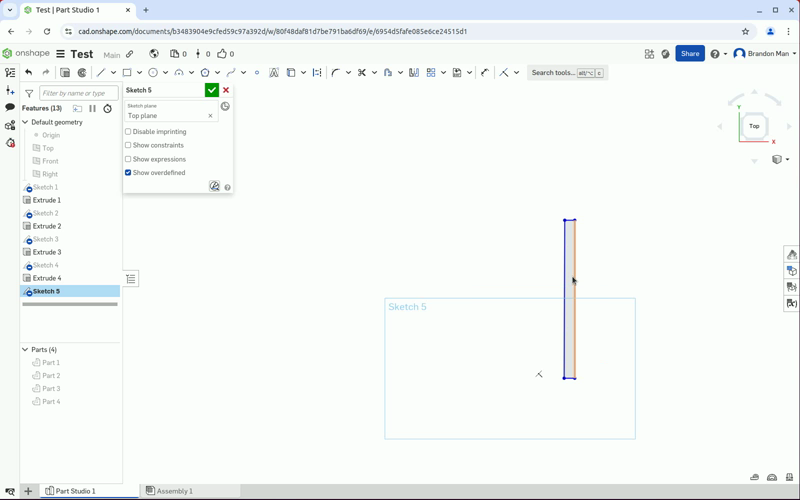
scroll(6)
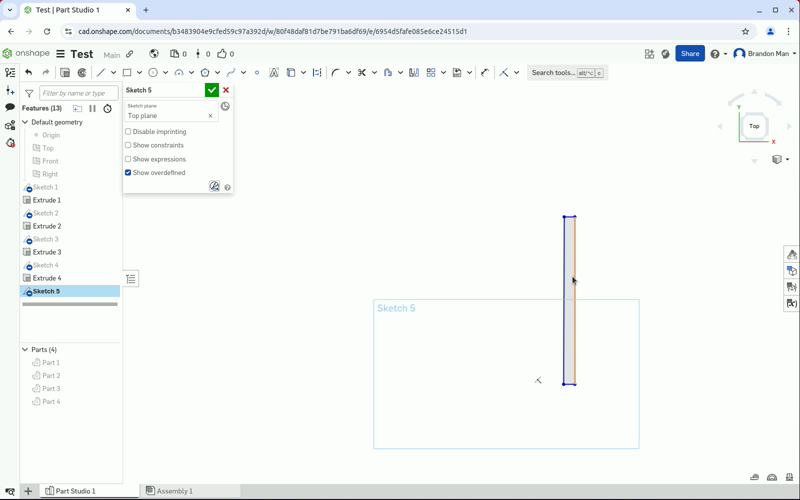
scroll(6)
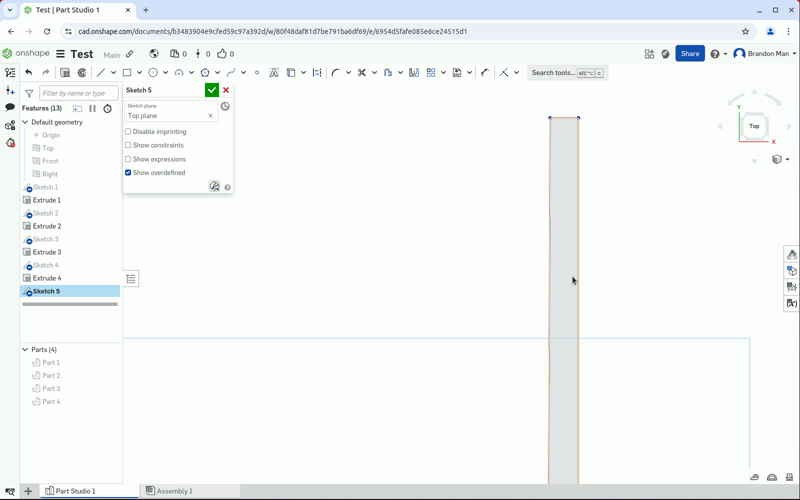
click(572, 276)
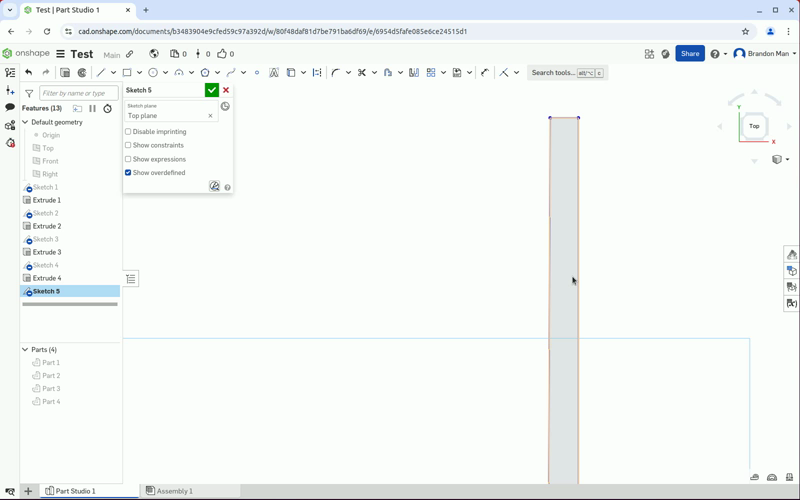
scroll(-6)
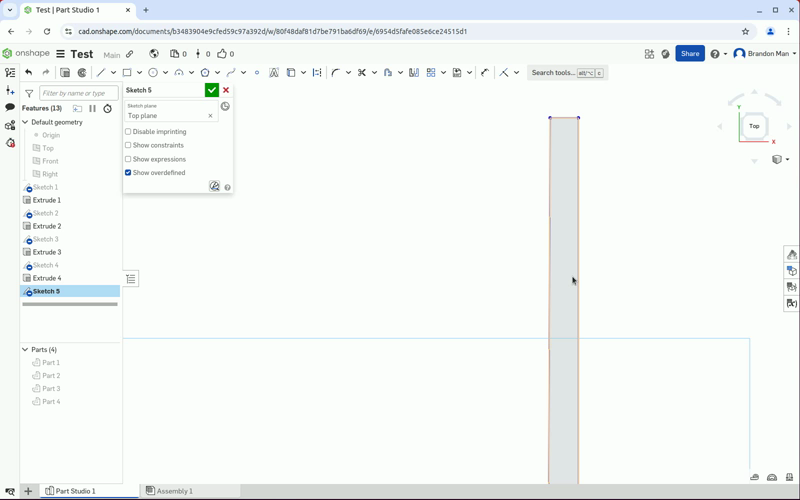
scroll(-6)
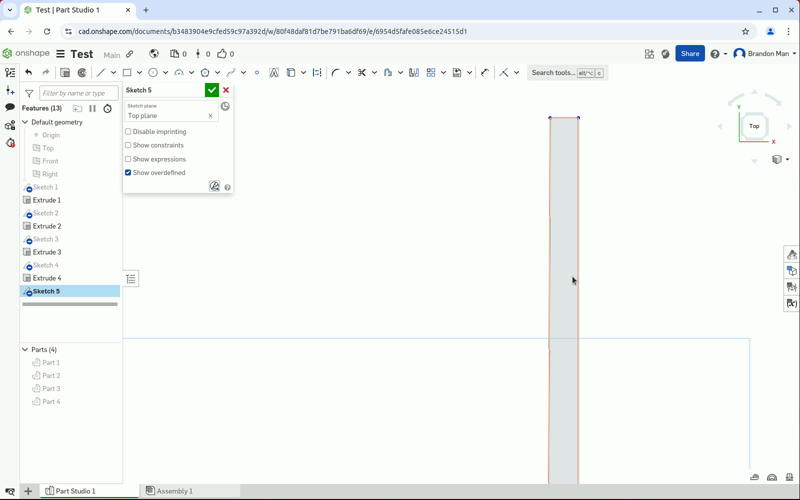
scroll(-6)
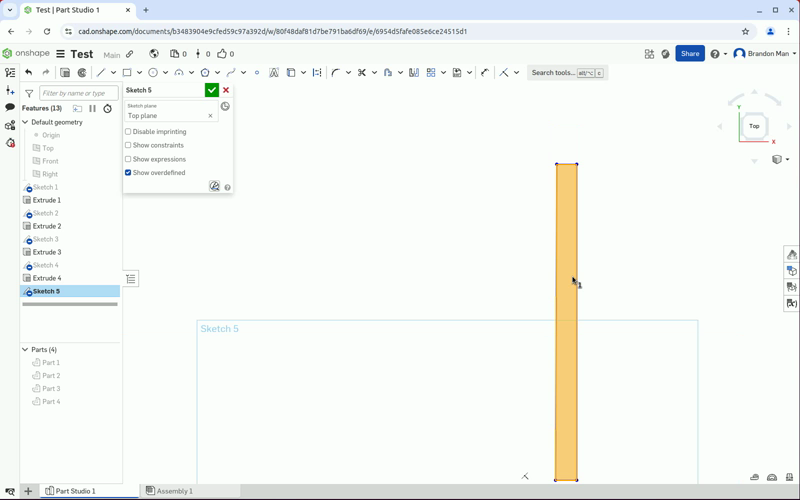
scroll(-6)
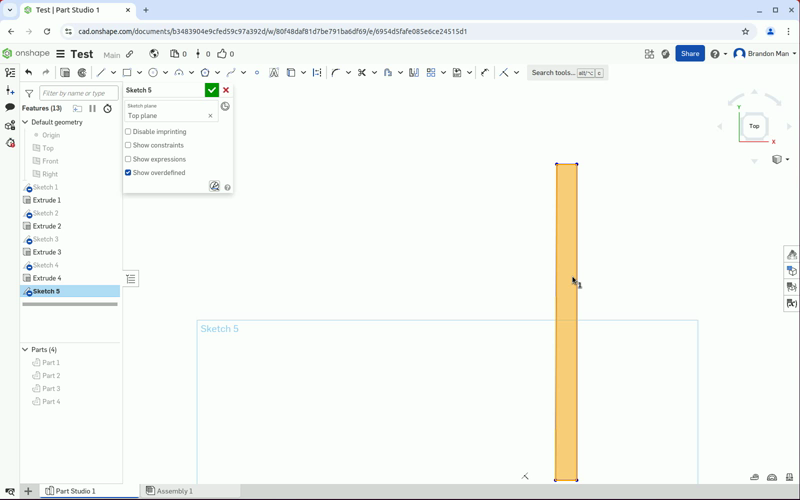
scroll(-6)
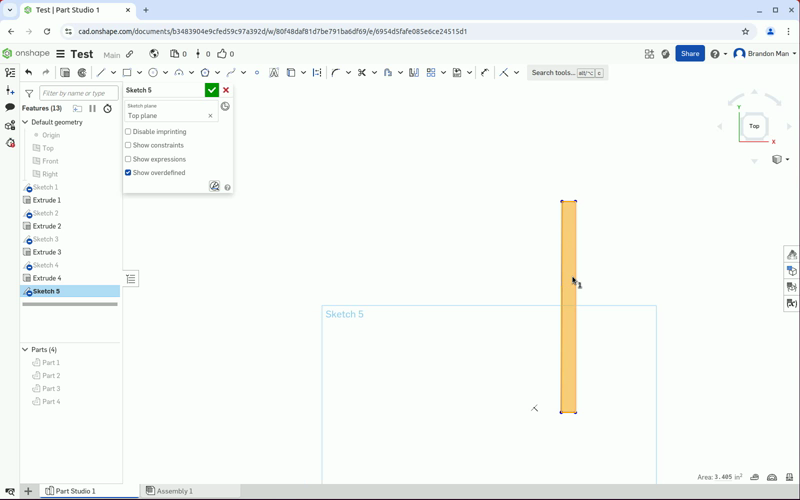
scroll(-6)
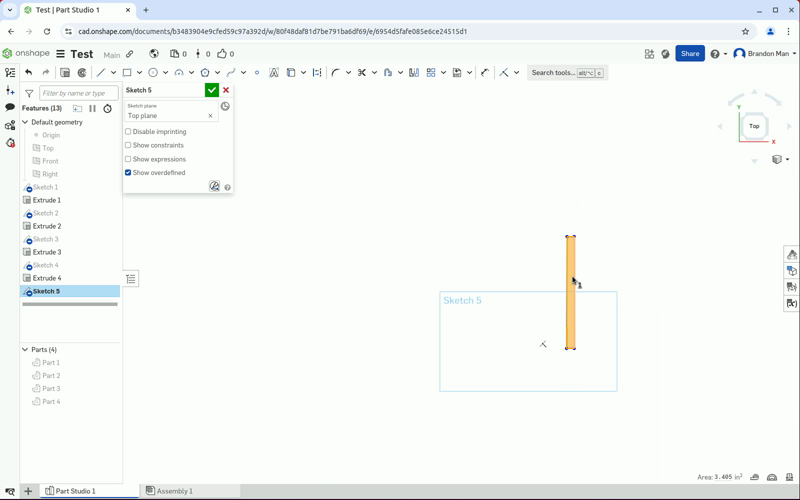
scroll(-6)
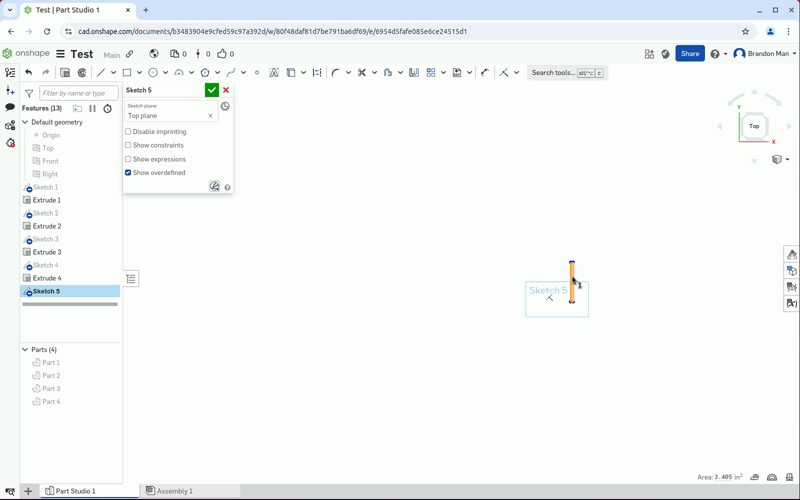
mouse_move(73, 352)
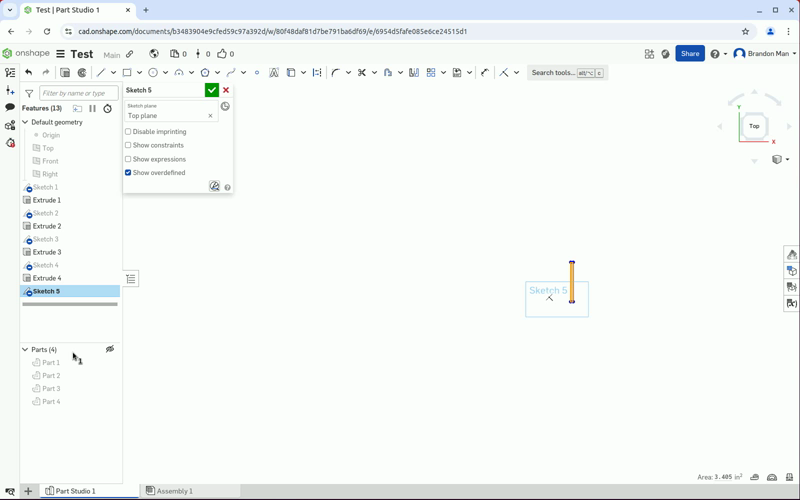
key(shift+y)
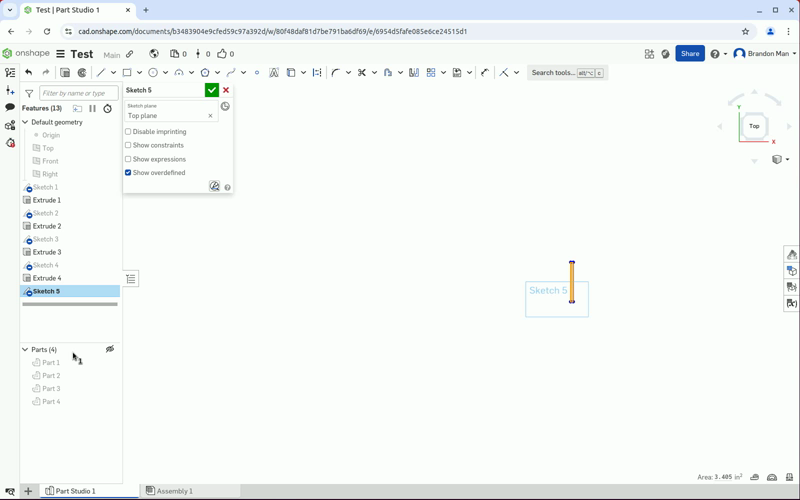
key(shift+e)
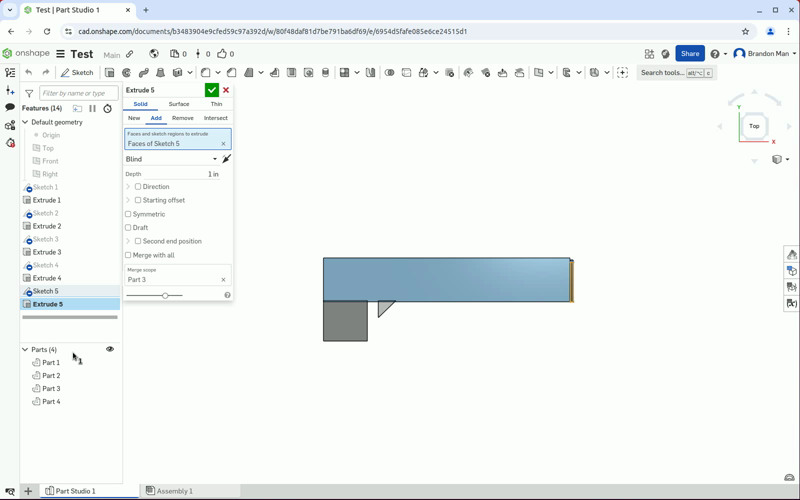
mouse_move(143, 106)
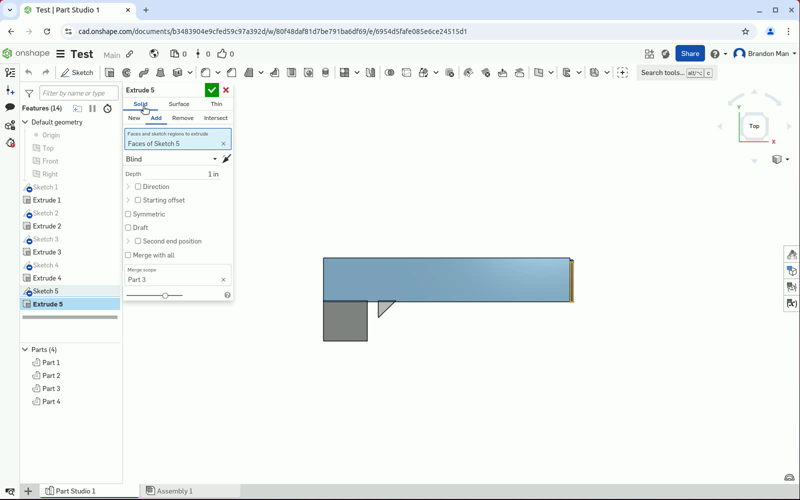
click(143, 106)
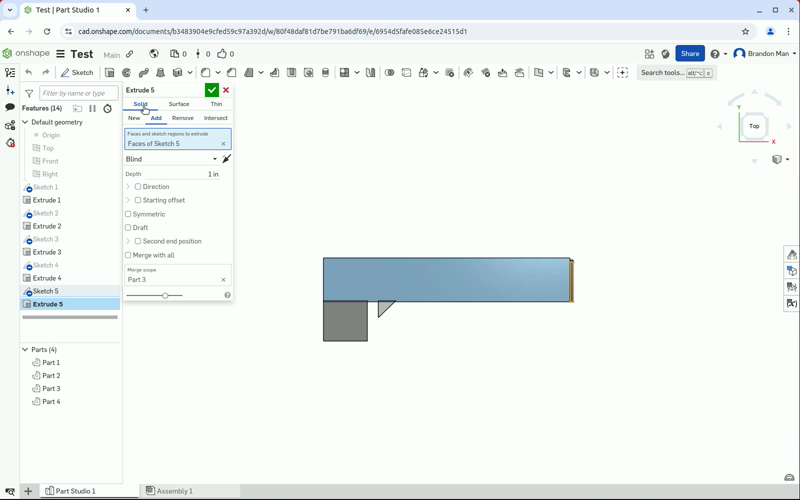
mouse_move(137, 120)
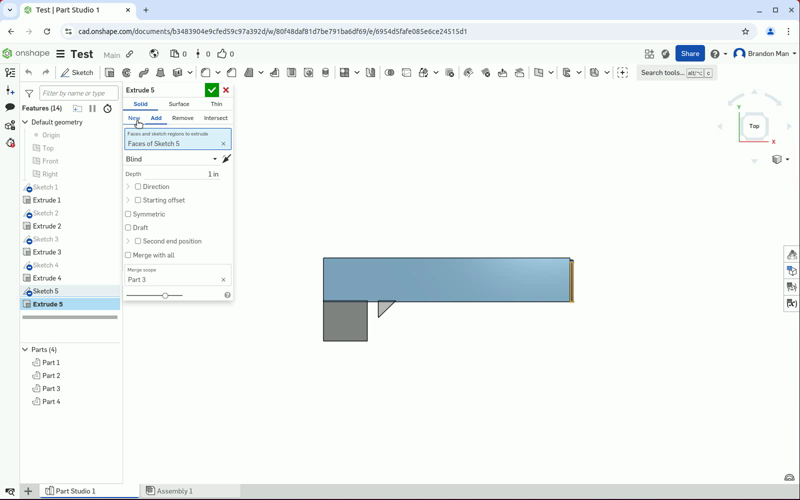
click(137, 120)
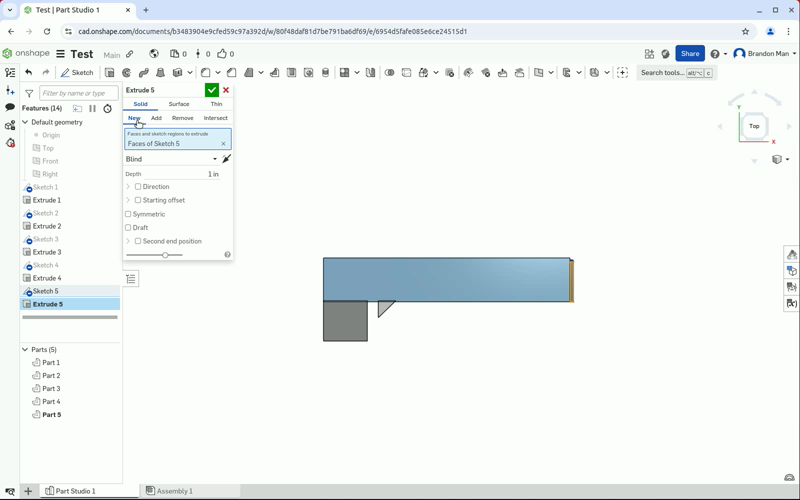
key(tab, 4)
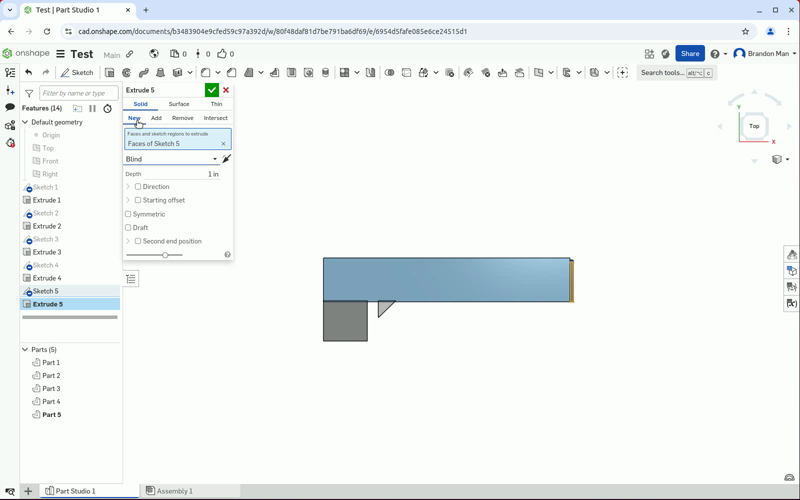
text(-10.832)
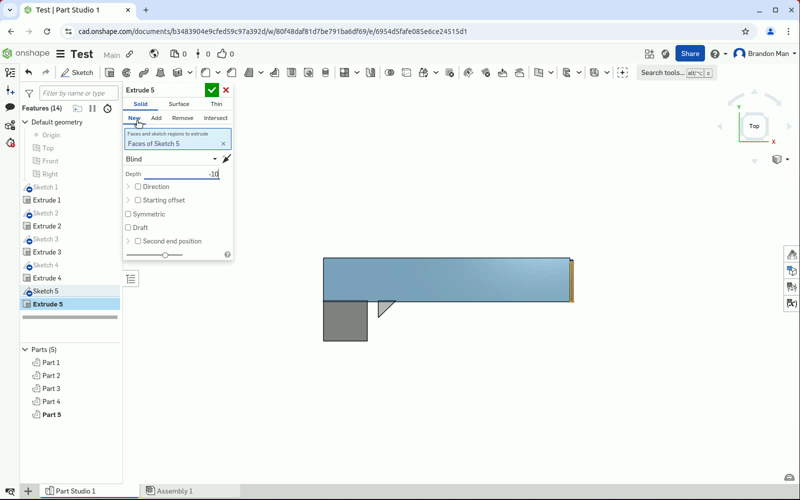
key(enter)
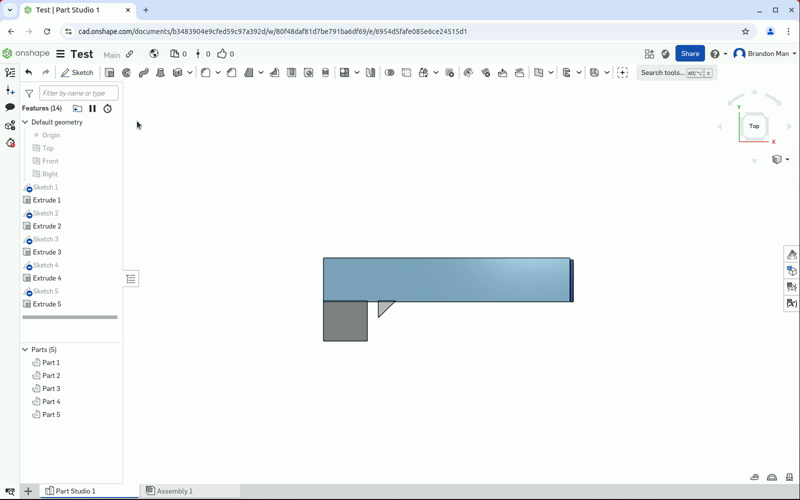
key(shift+h)
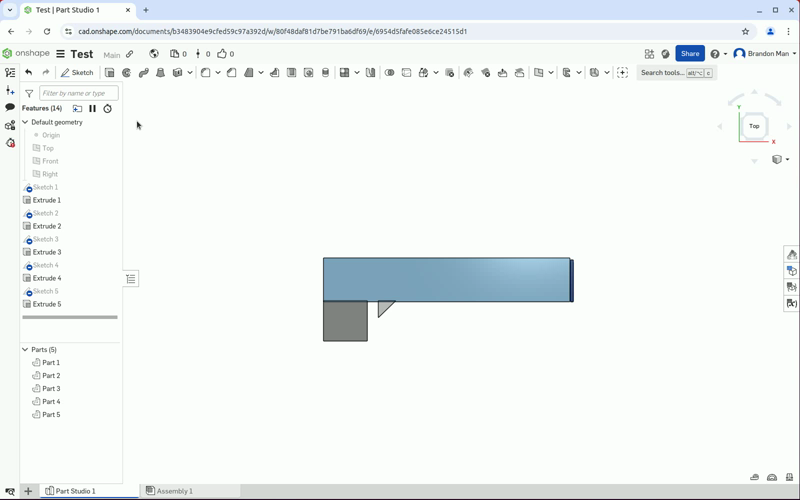
key(shift+h)
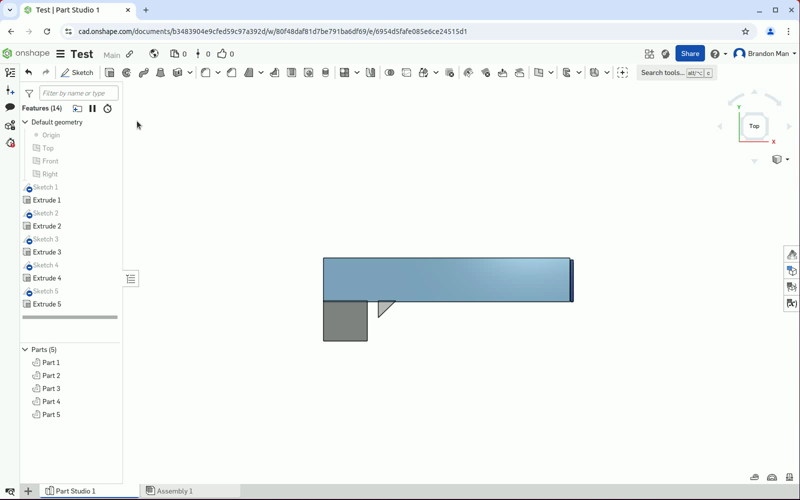
mouse_move(73, 189)
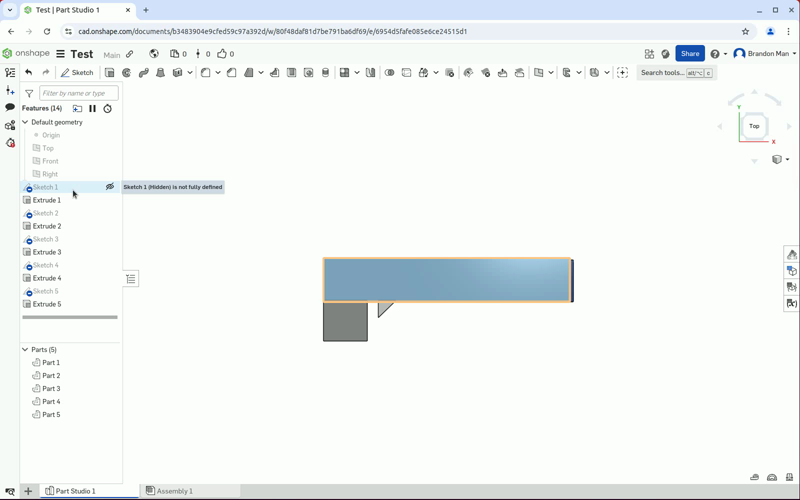
click(73, 189)
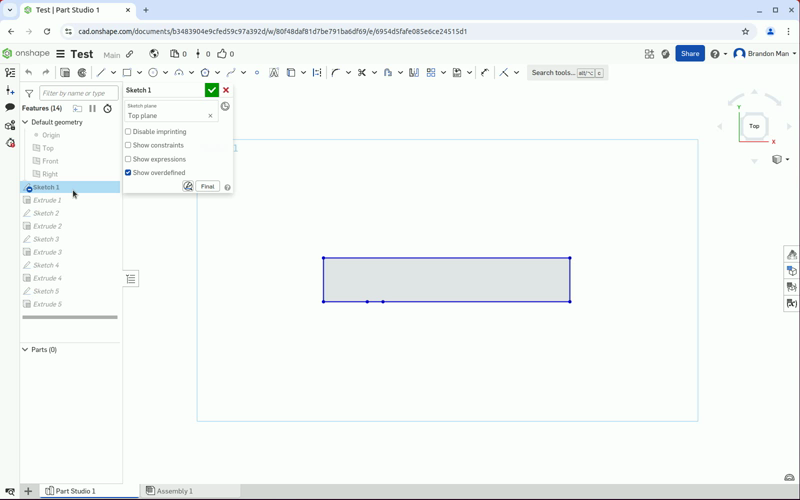
mouse_move(229, 92)
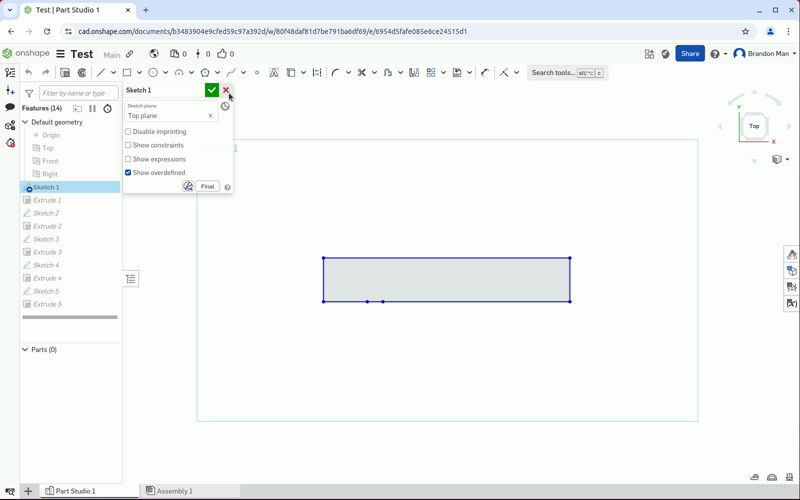
click(229, 92)
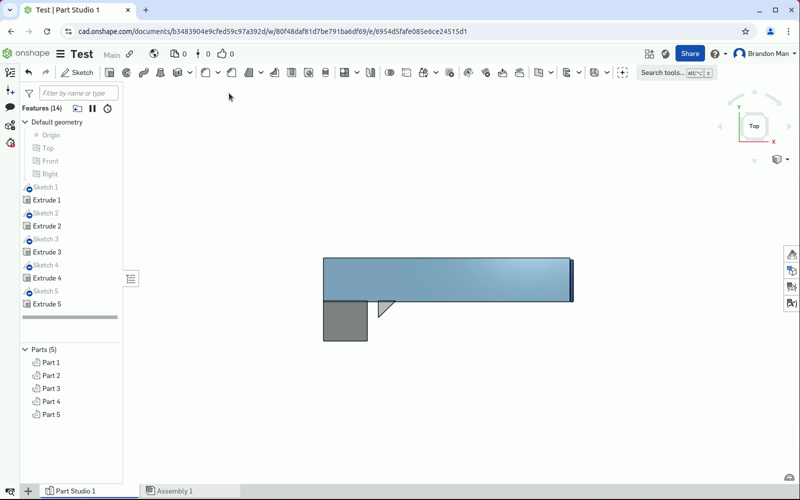
mouse_move(541, 75)
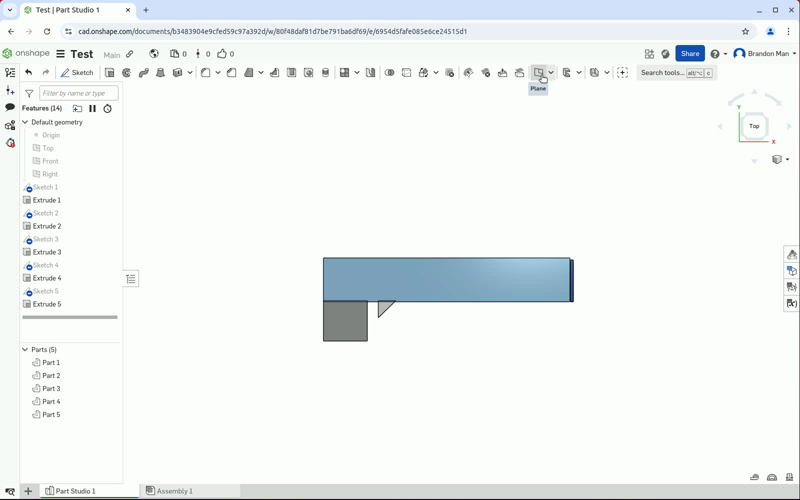
click(541, 75)
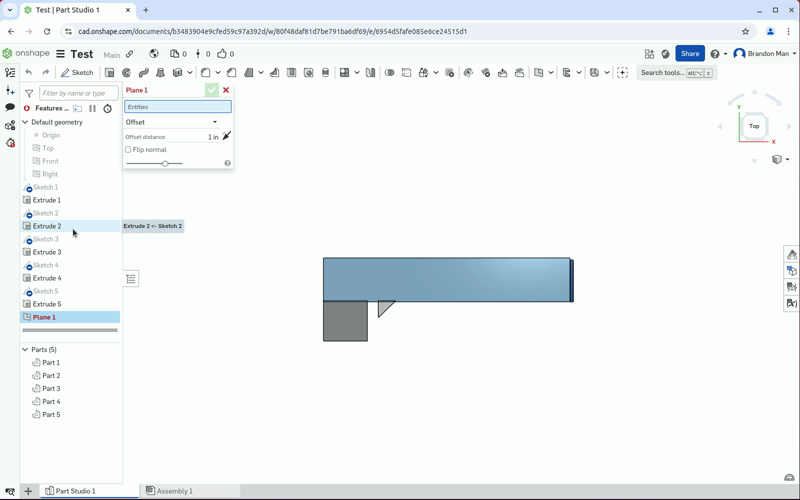
scroll(3)
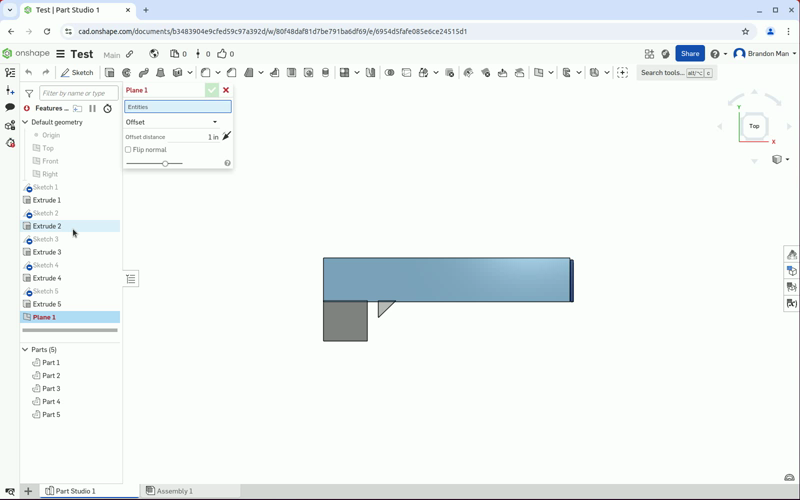
mouse_move(73, 150)
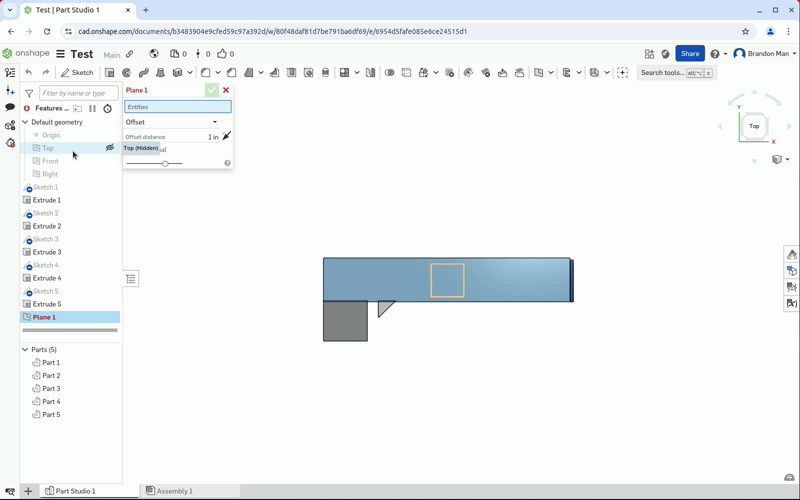
click(73, 150)
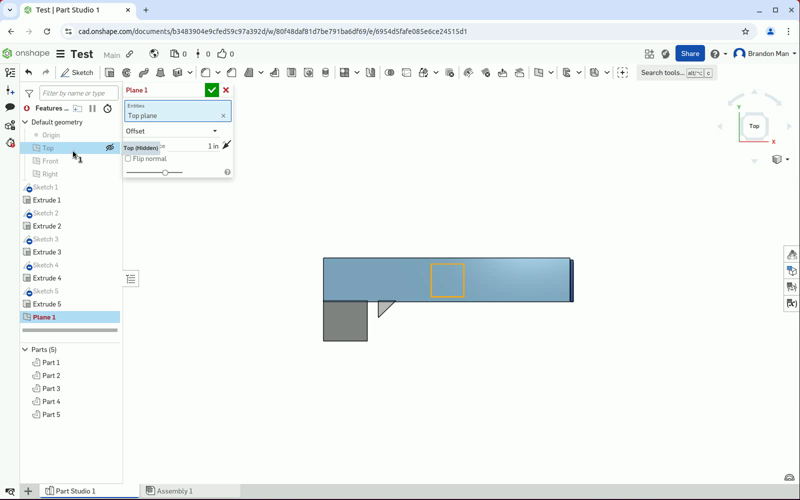
key(tab, 2)
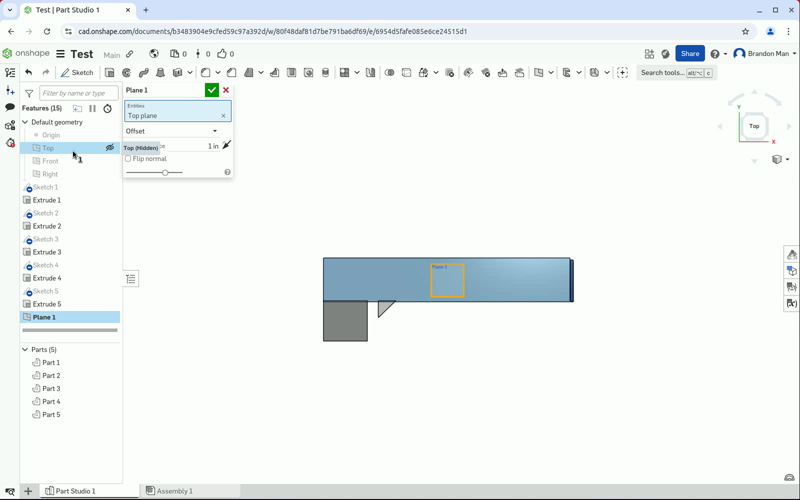
text(0.493)
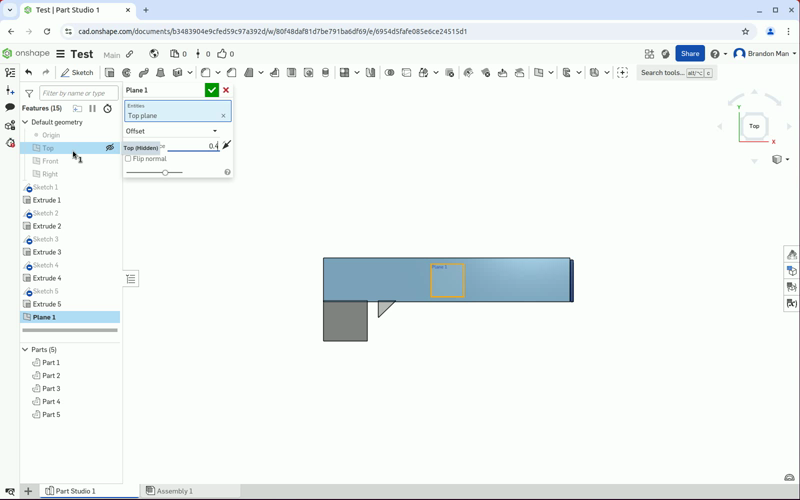
key(enter, 2)
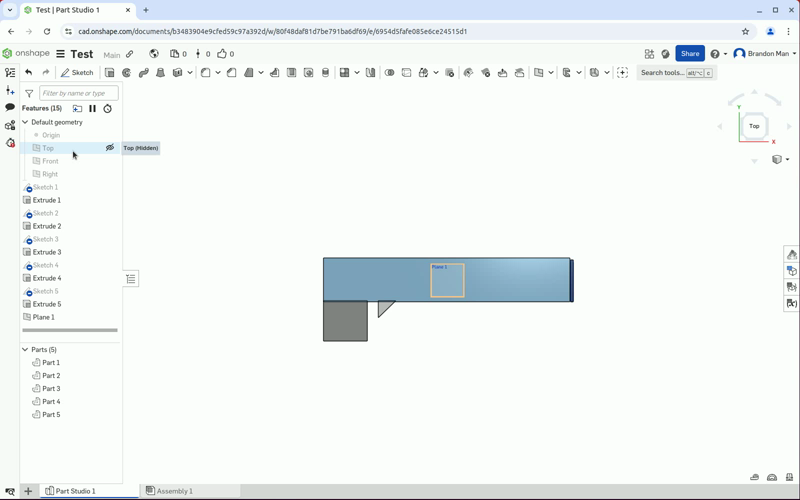
key(shift+s)
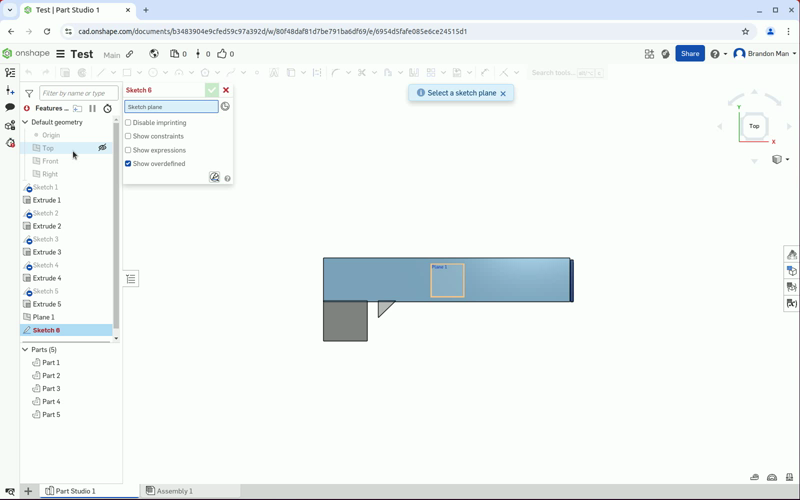
mouse_move(69, 319)
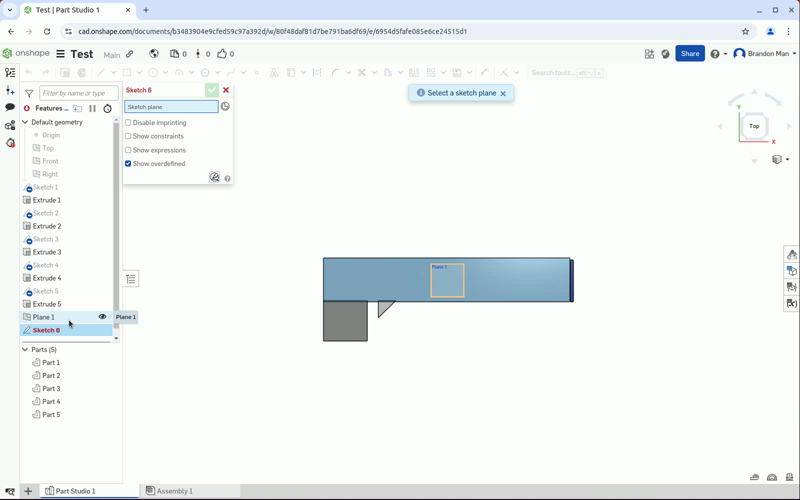
click(69, 319)
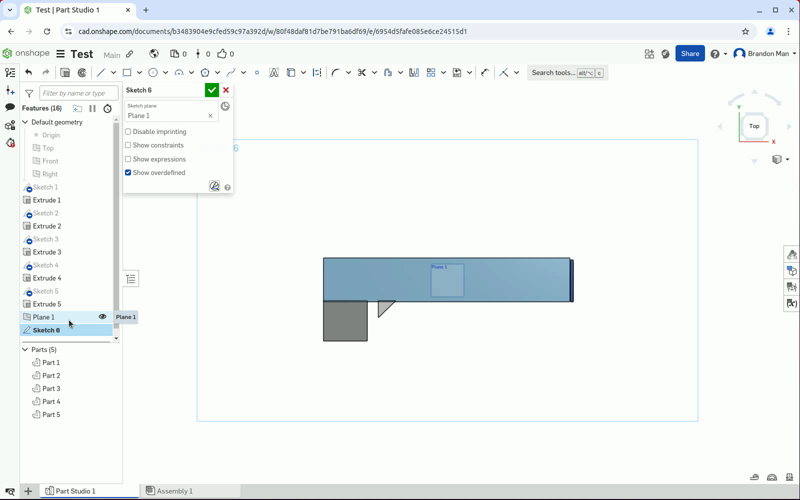
mouse_move(73, 352)
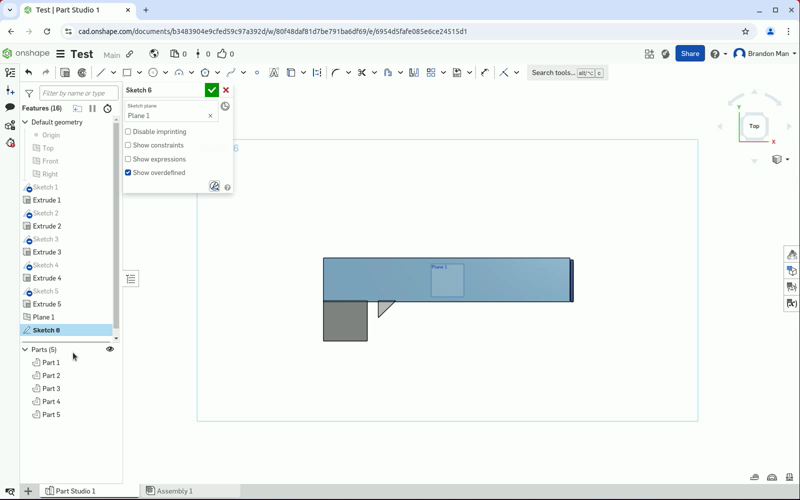
key(y)
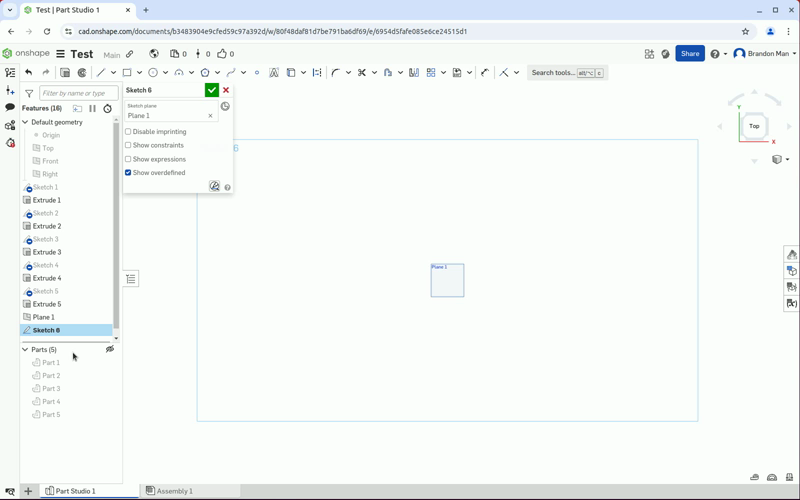
key(l)
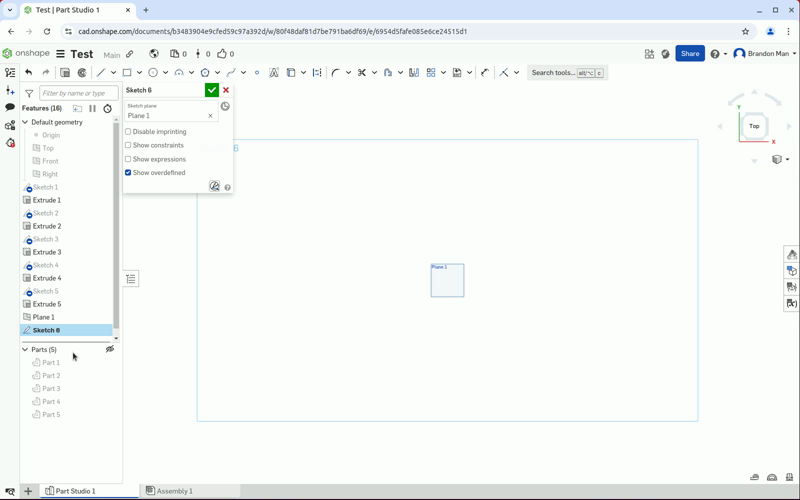
key_down(shift)
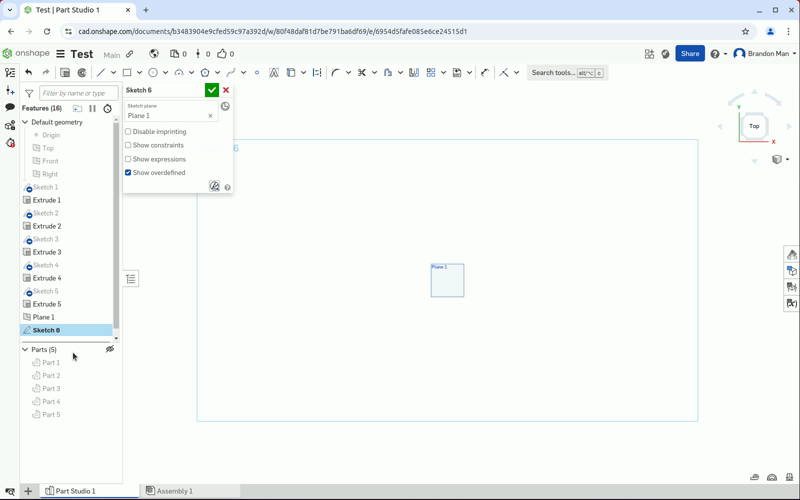
mouse_move(350, 336)
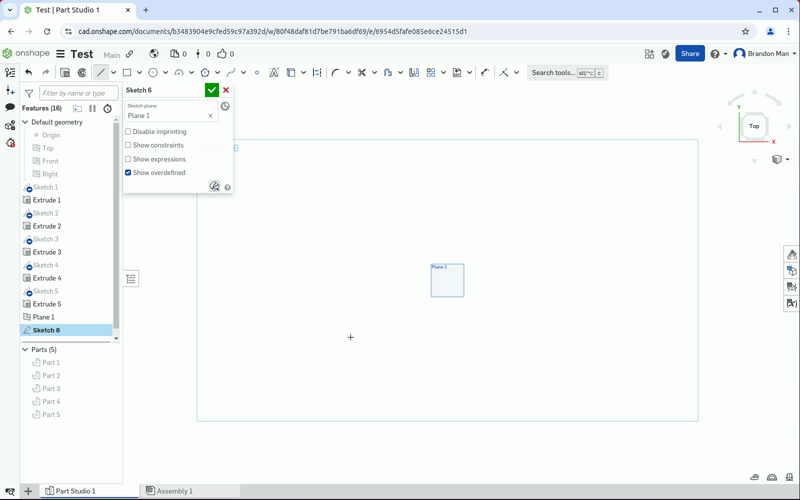
click(350, 336)
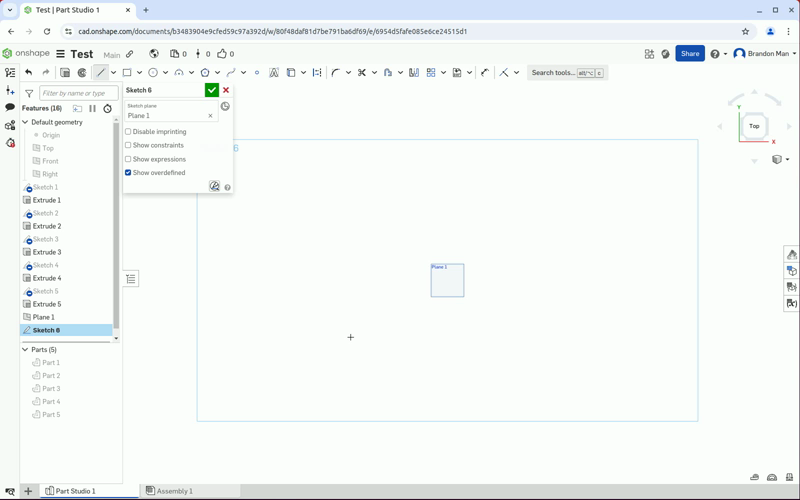
key_up(shift)
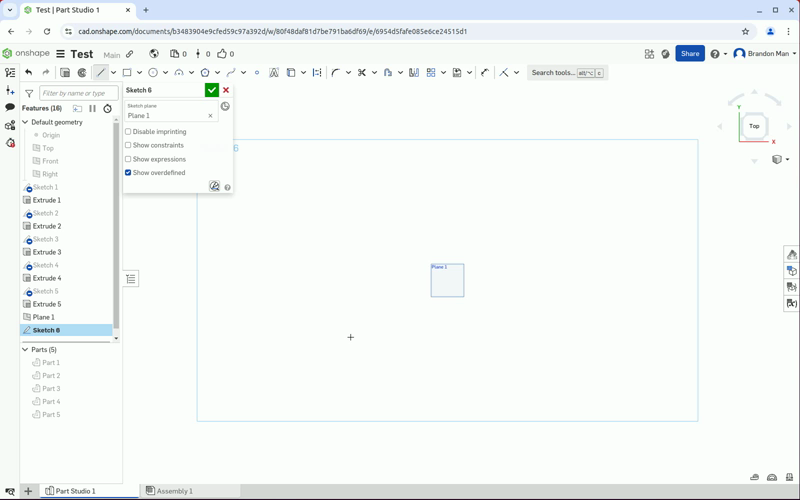
key_down(shift)
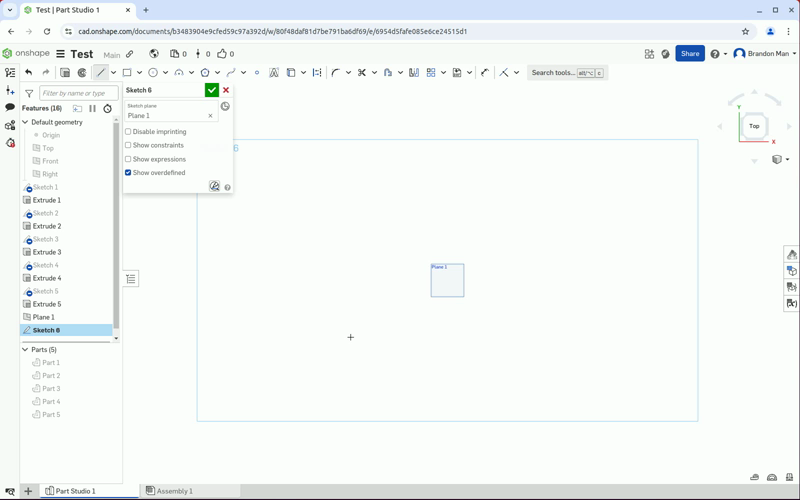
mouse_move(380, 336)
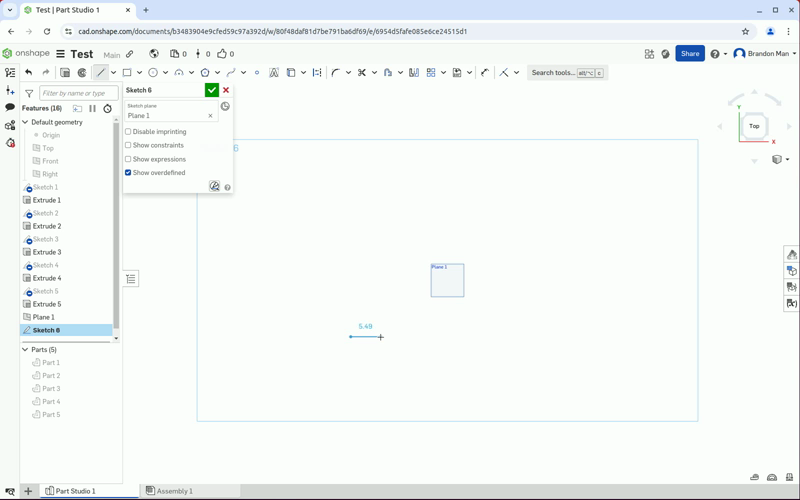
mouse_move(353, 336)
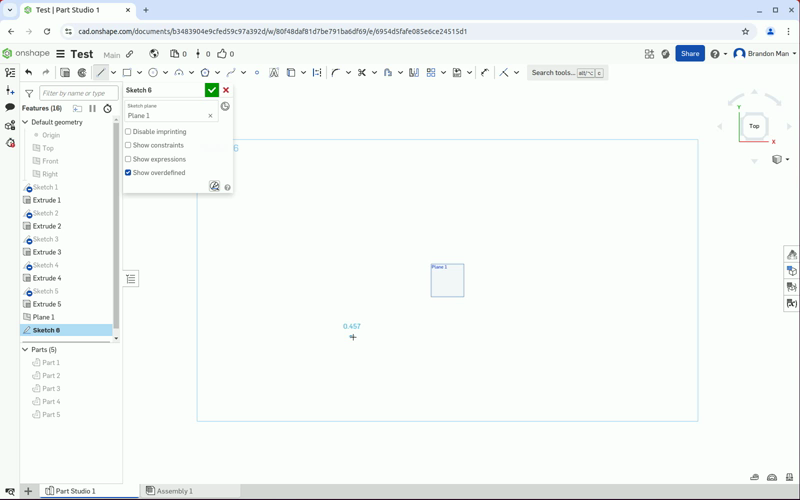
scroll(6)
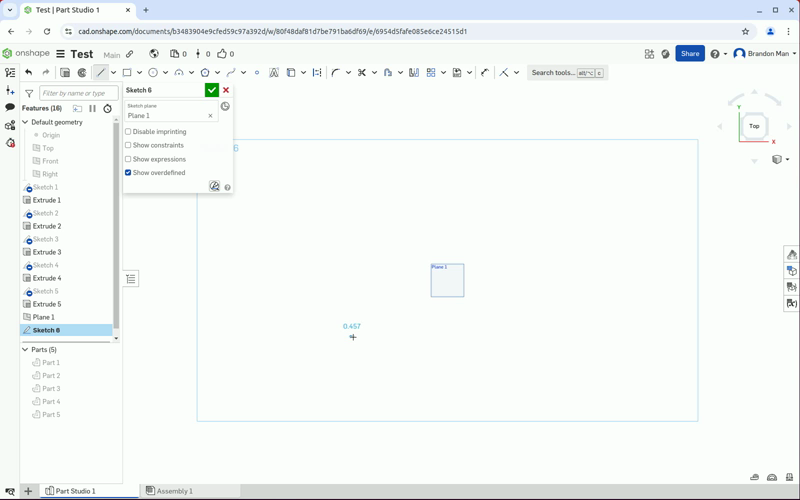
scroll(6)
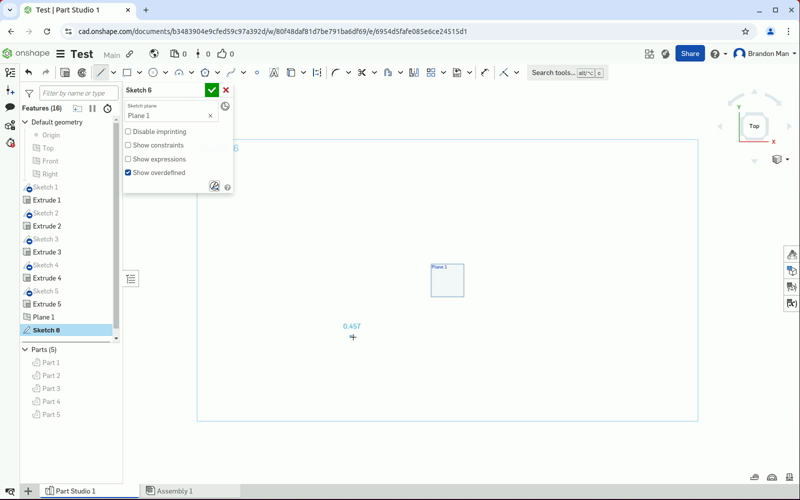
scroll(6)
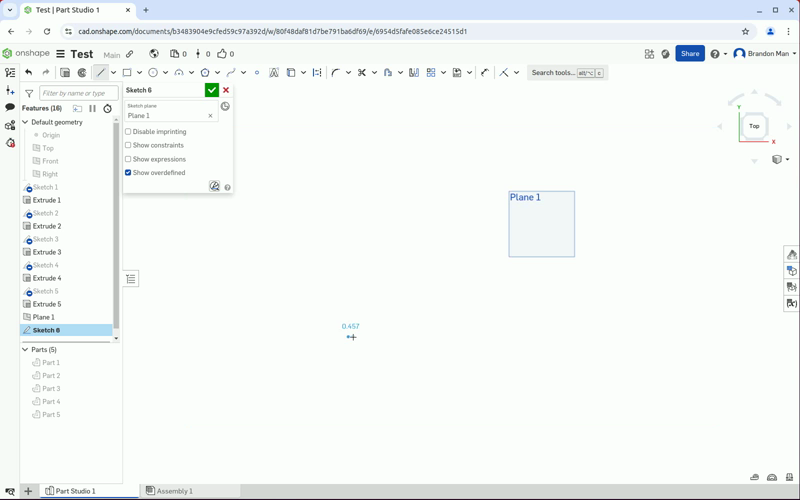
scroll(6)
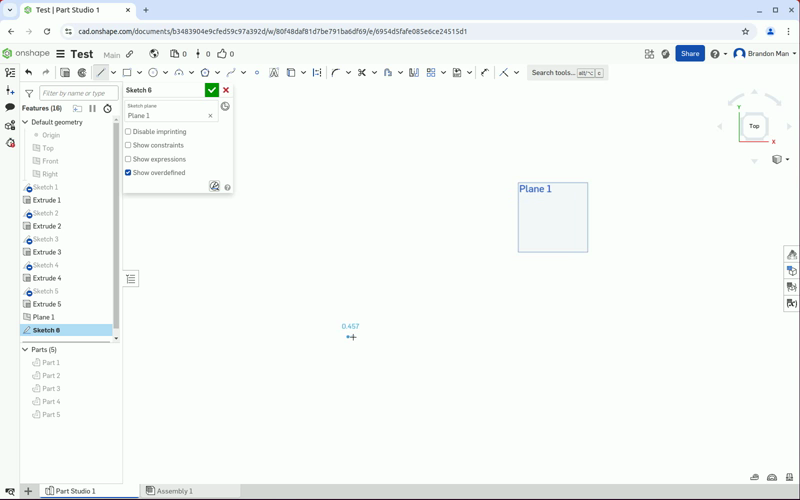
scroll(6)
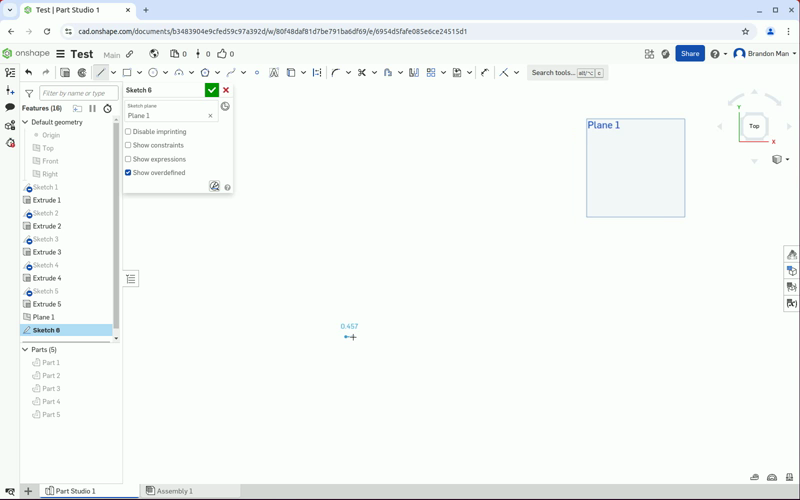
scroll(6)
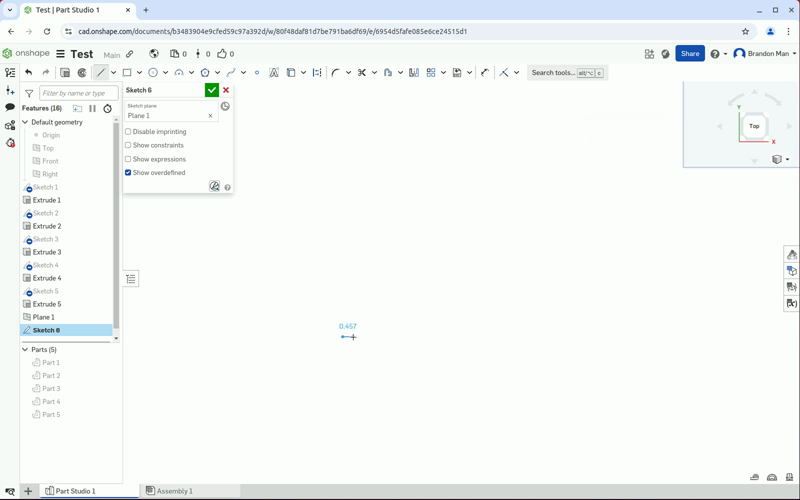
scroll(6)
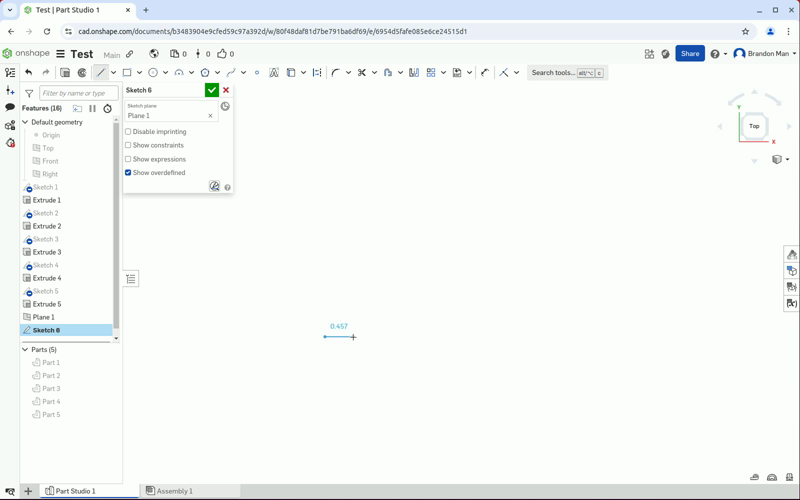
click(353, 336)
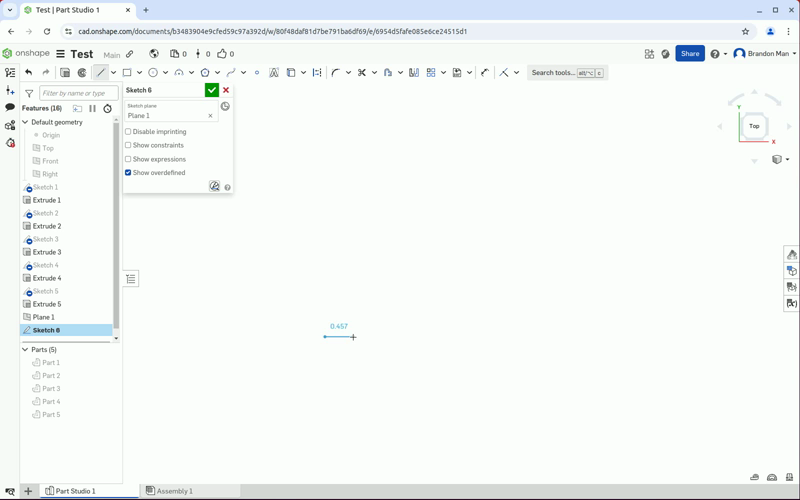
scroll(-6)
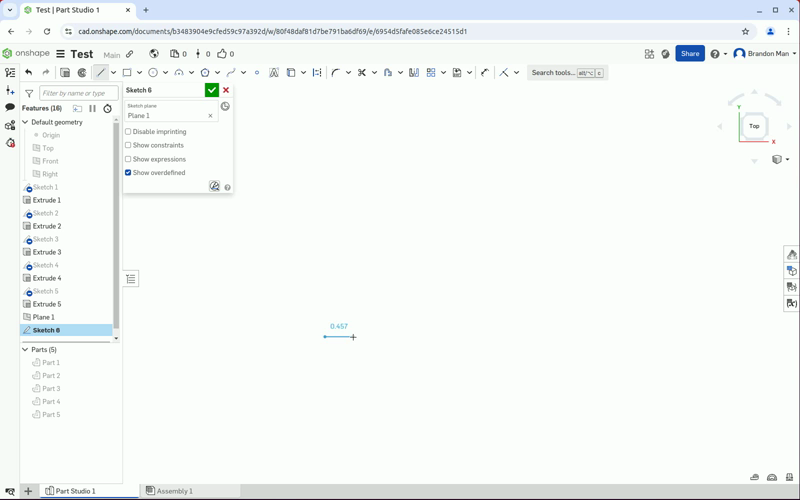
scroll(-6)
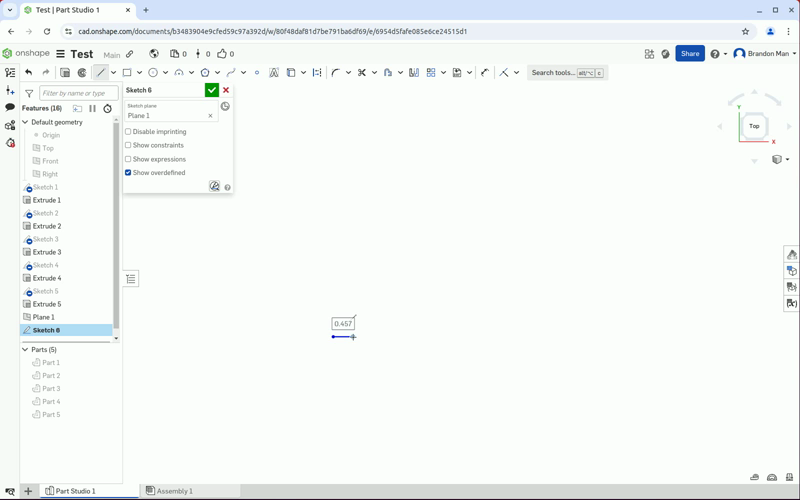
scroll(-6)
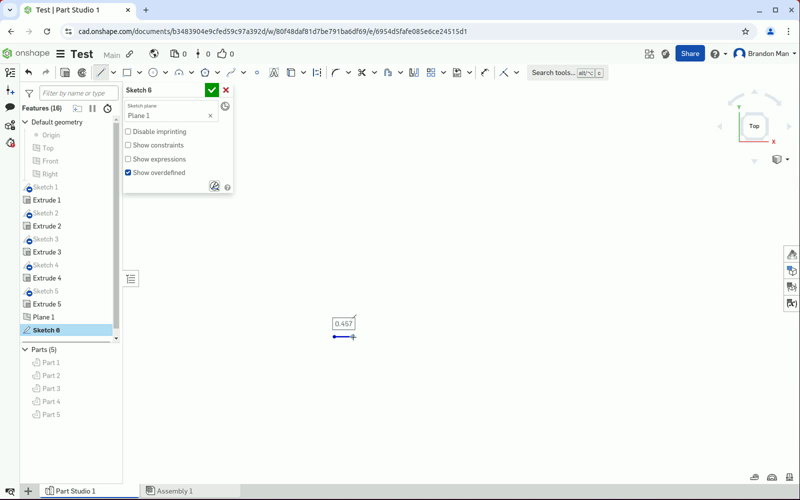
scroll(-6)
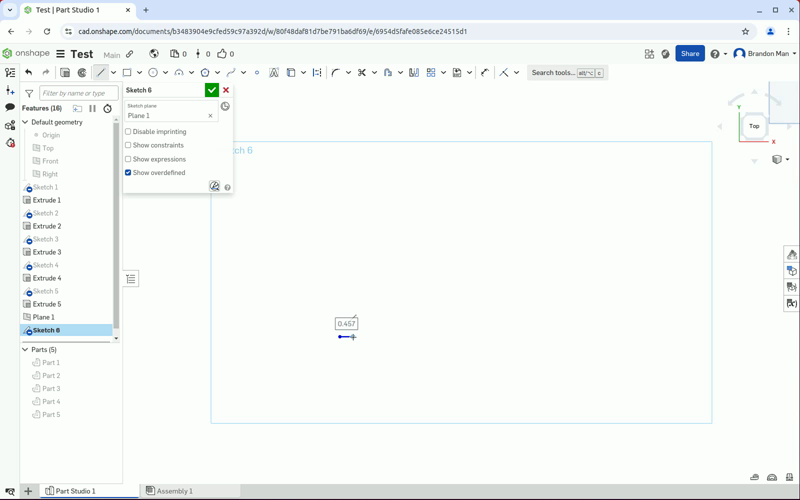
scroll(-6)
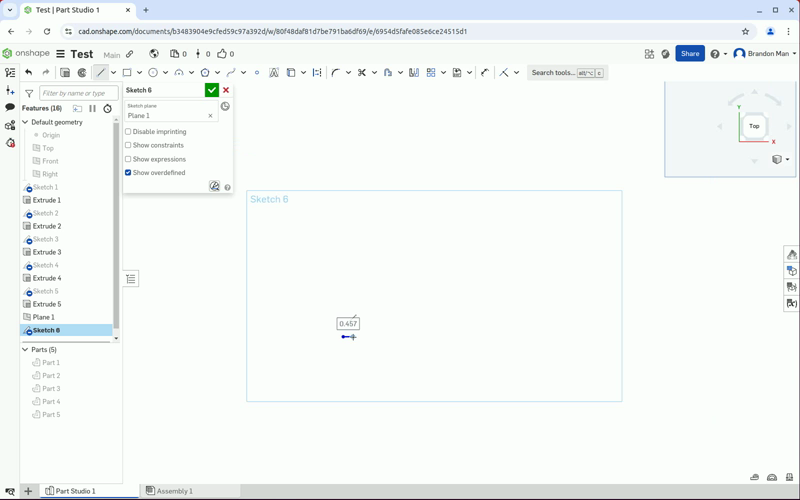
scroll(-6)
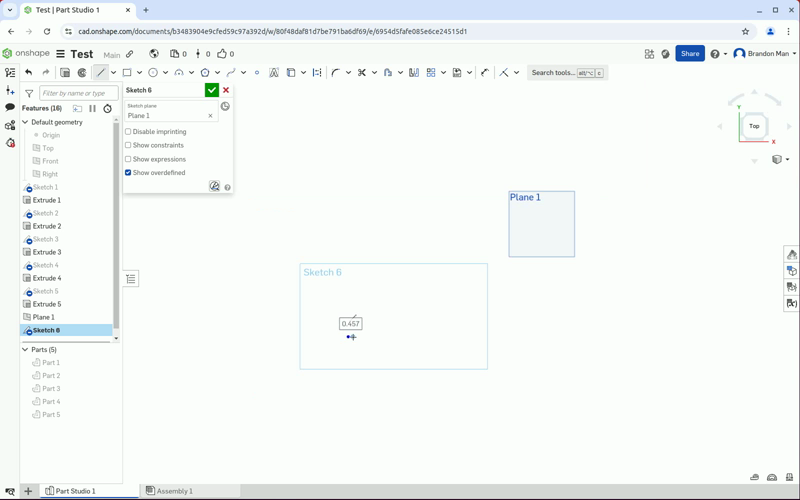
scroll(-6)
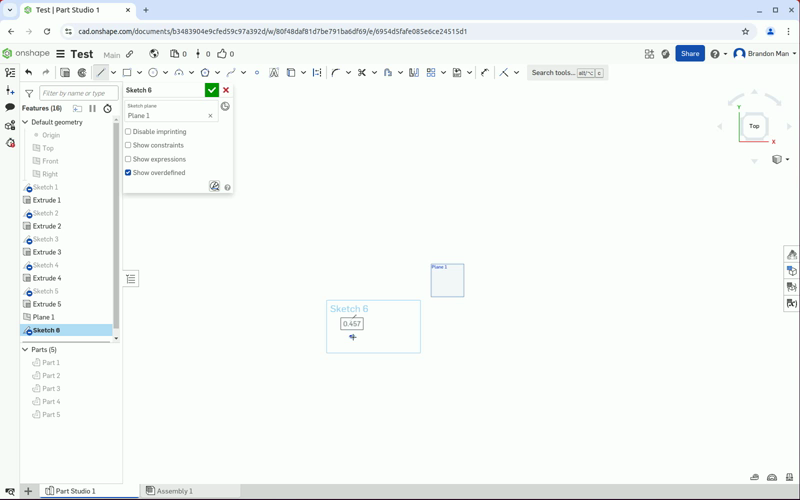
key_up(shift)
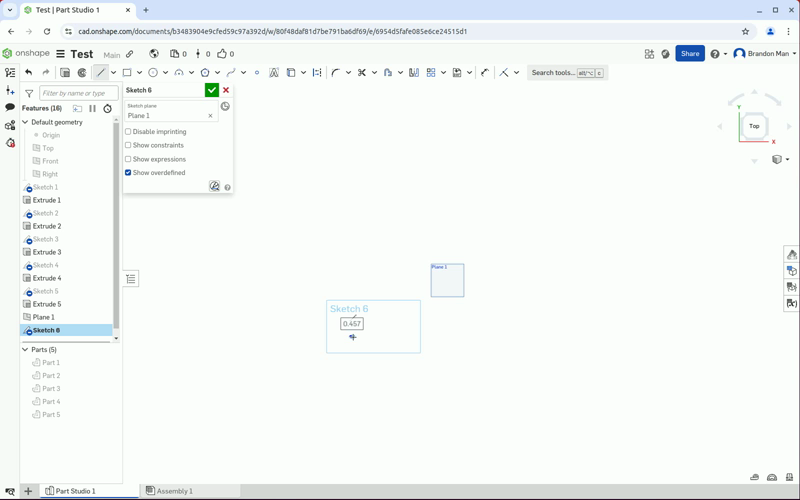
key_down(shift)
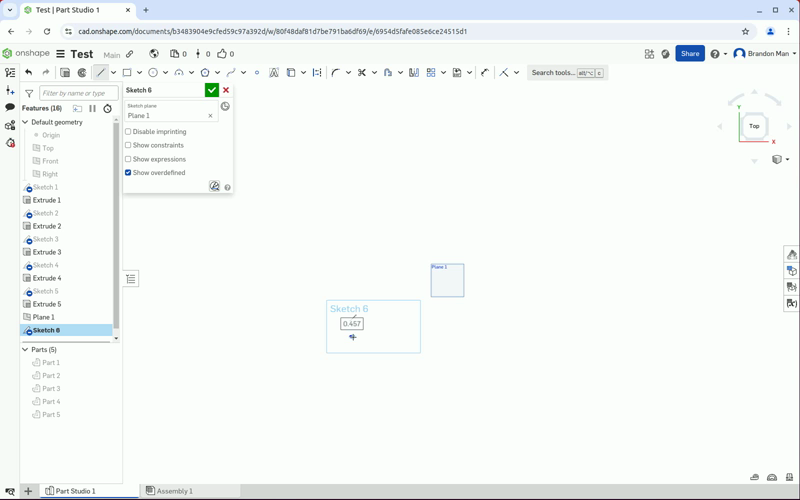
mouse_move(353, 266)
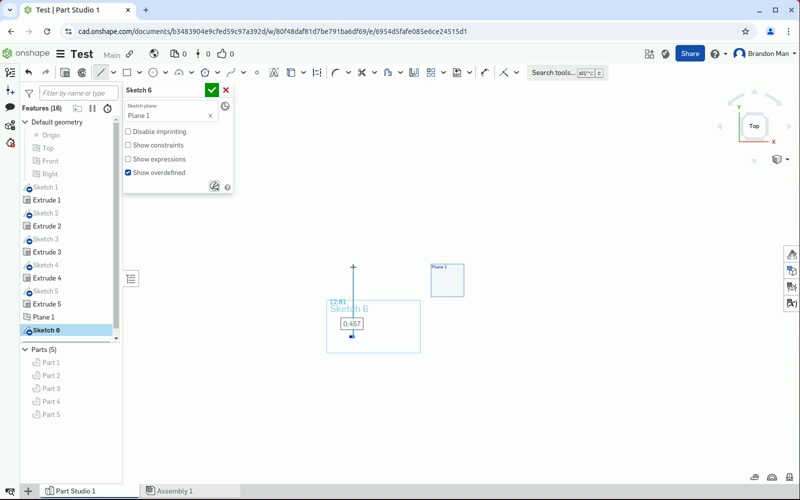
click(353, 266)
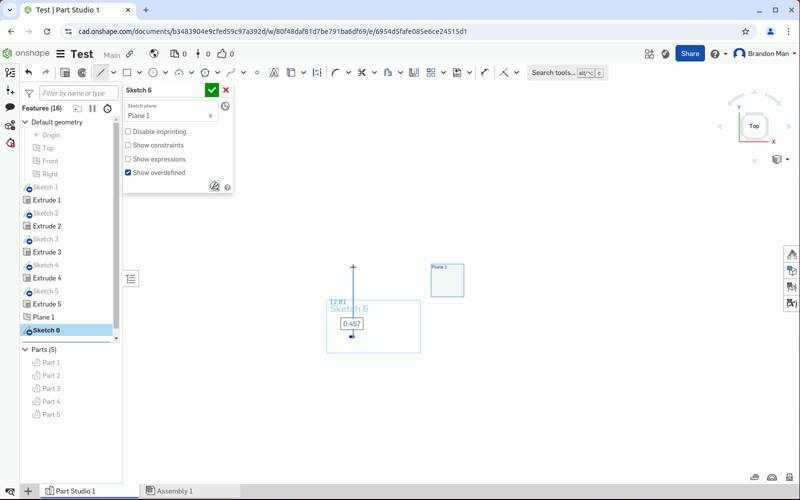
key_up(shift)
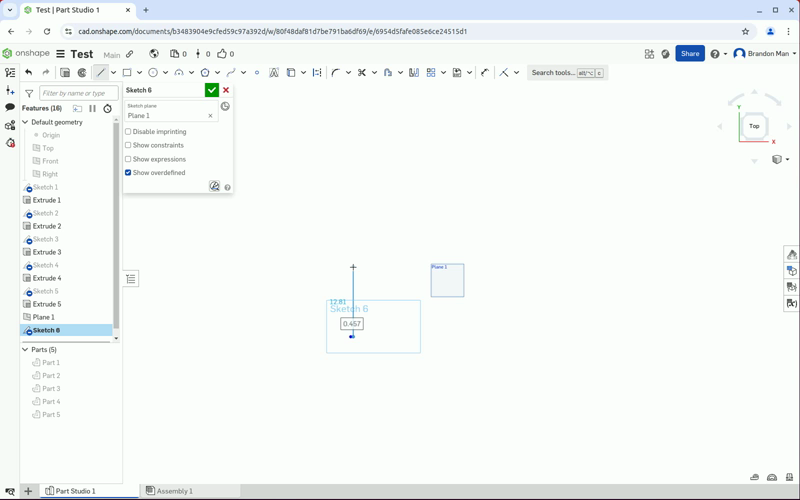
key_down(shift)
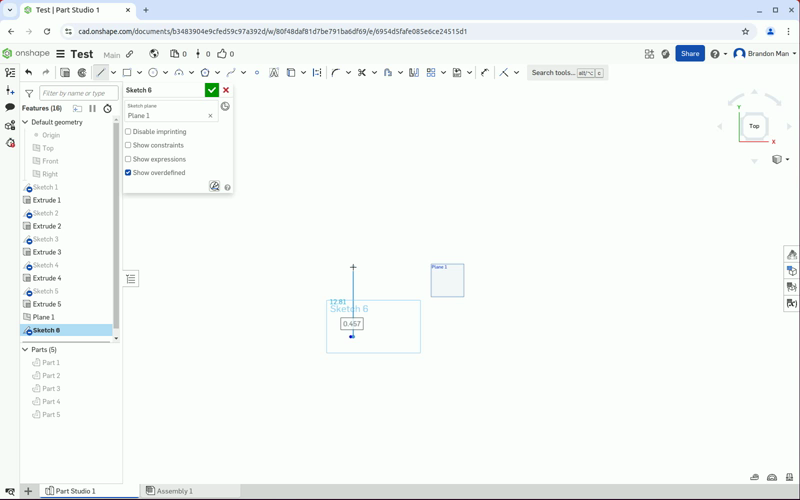
mouse_move(572, 266)
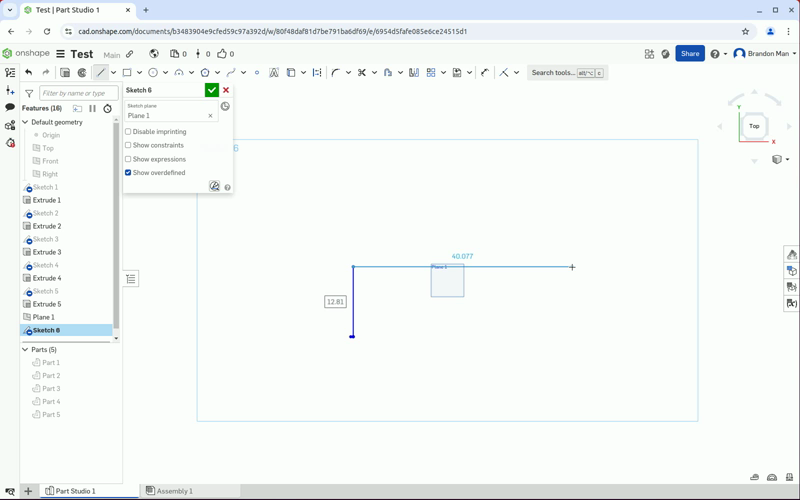
click(572, 266)
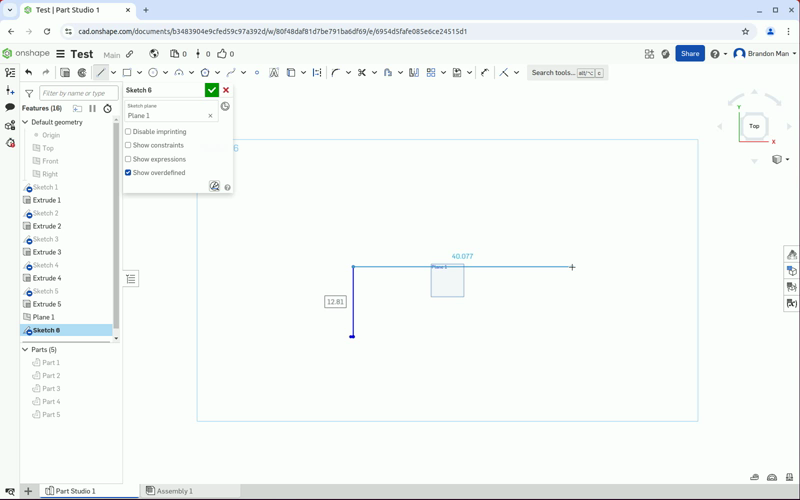
key_up(shift)
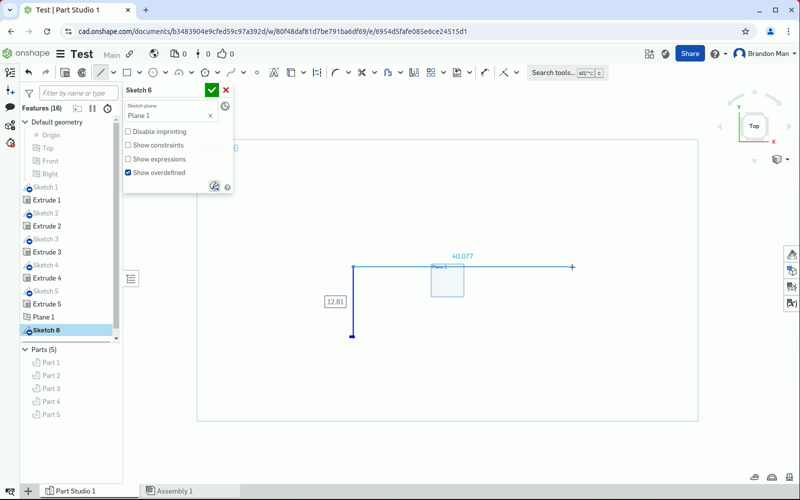
key_down(shift)
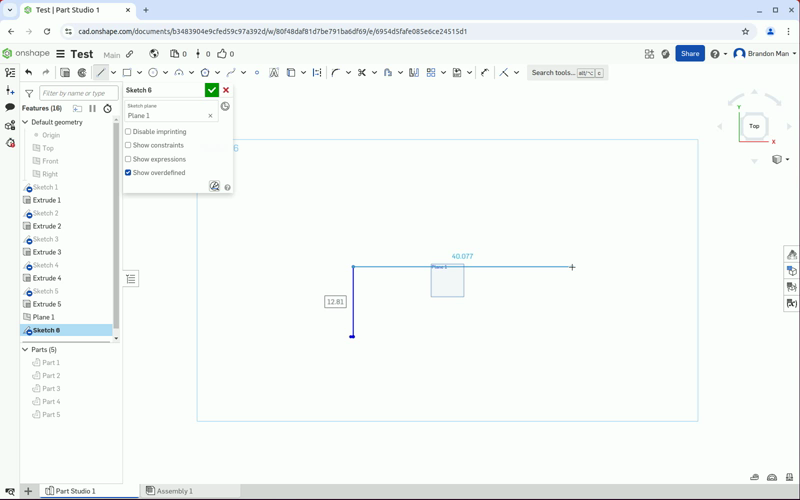
mouse_move(589, 266)
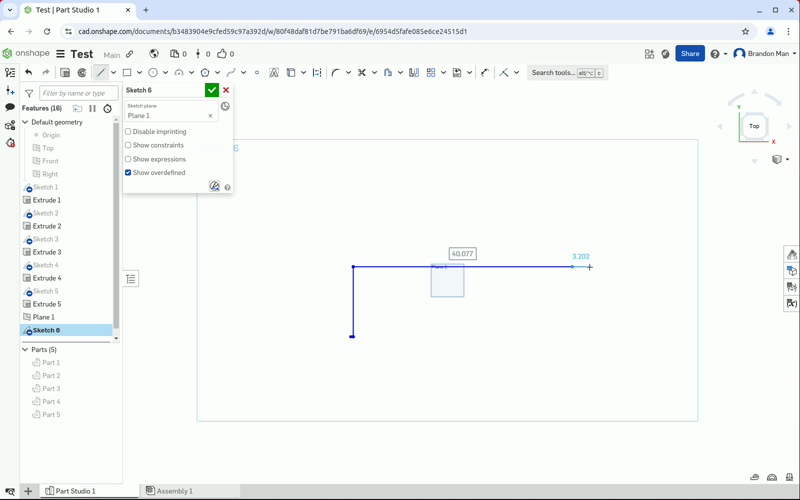
mouse_move(572, 264)
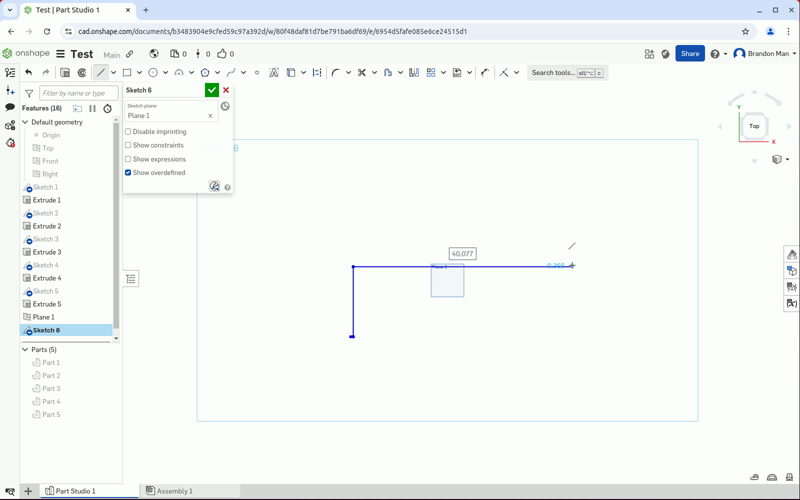
scroll(6)
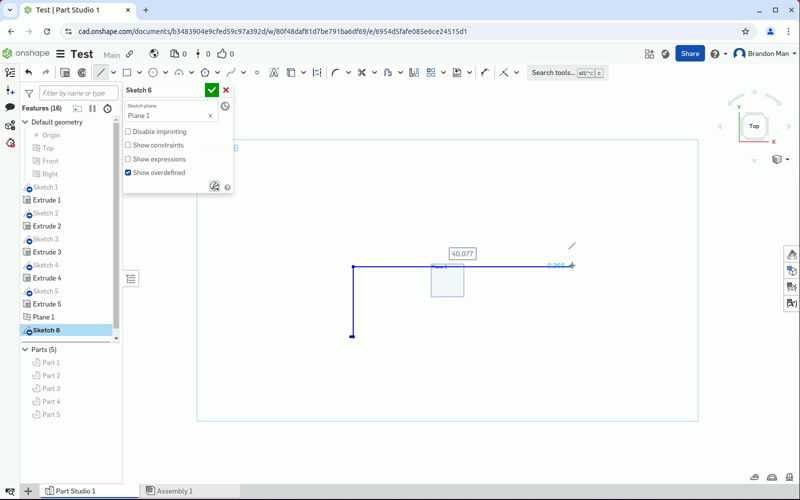
scroll(6)
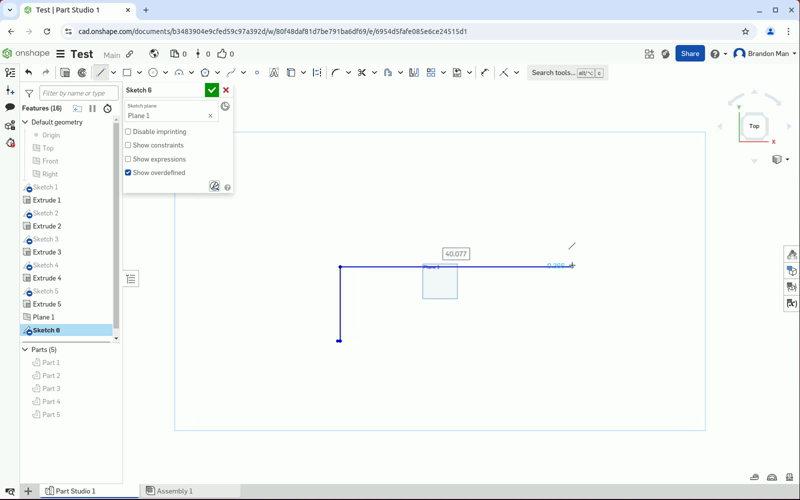
scroll(6)
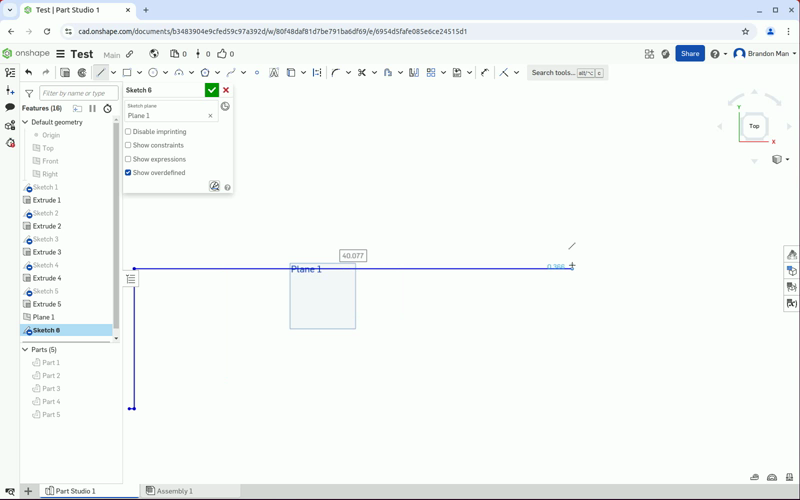
scroll(6)
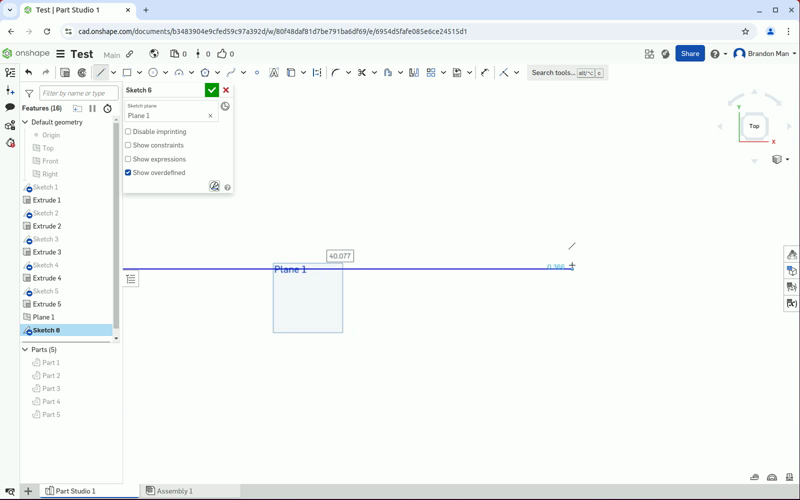
scroll(6)
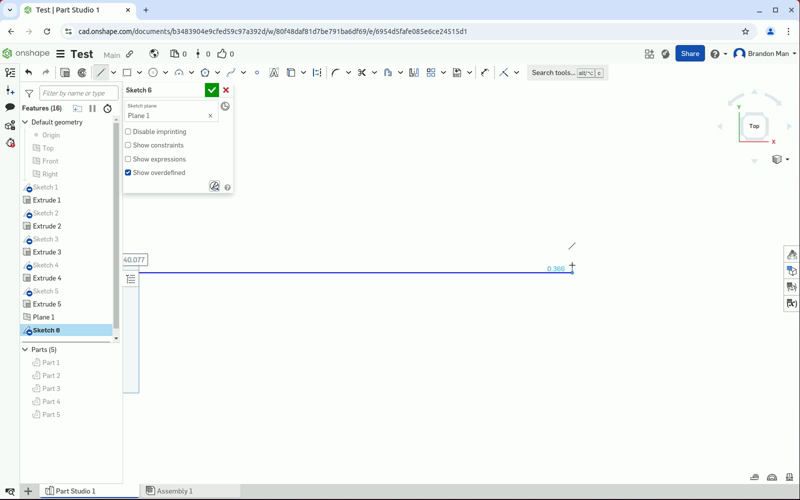
scroll(6)
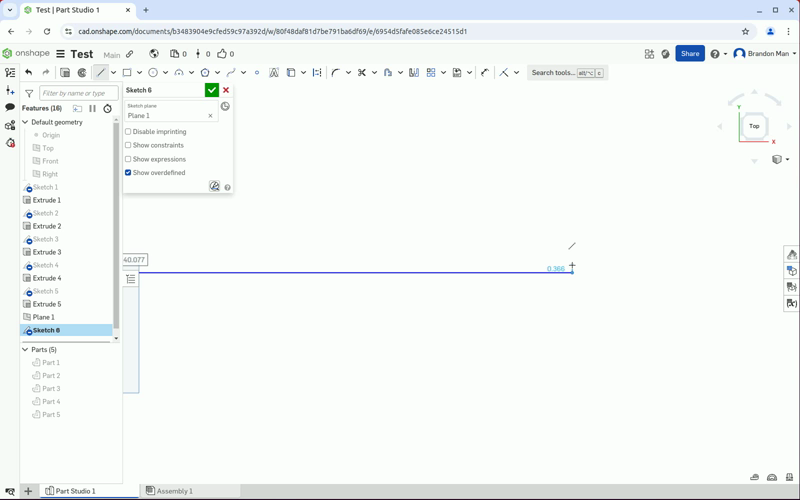
scroll(6)
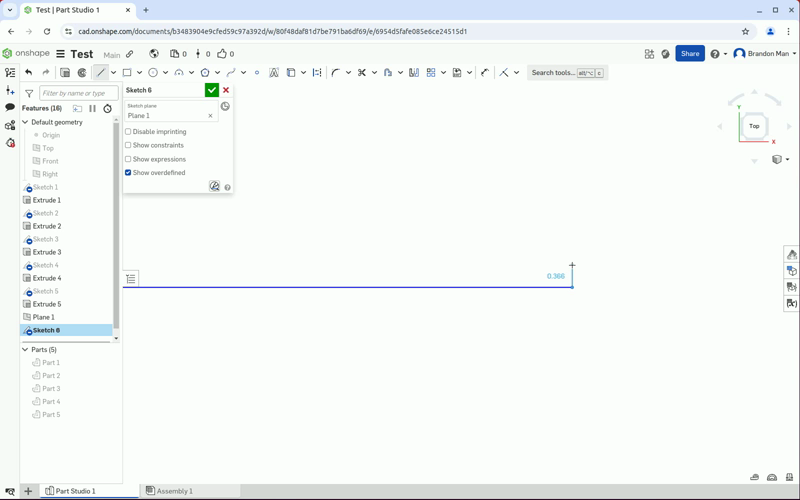
click(572, 264)
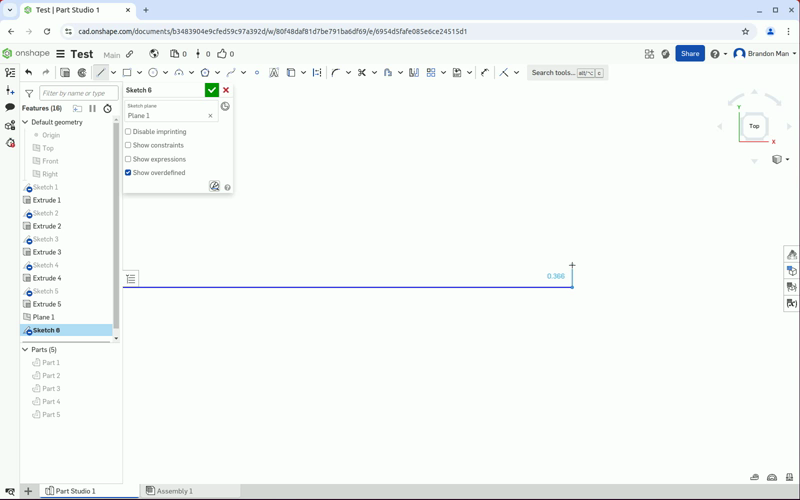
scroll(-6)
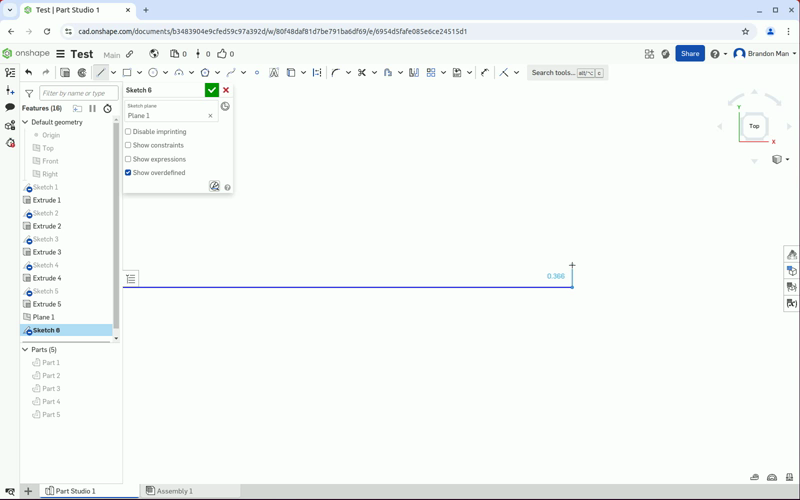
scroll(-6)
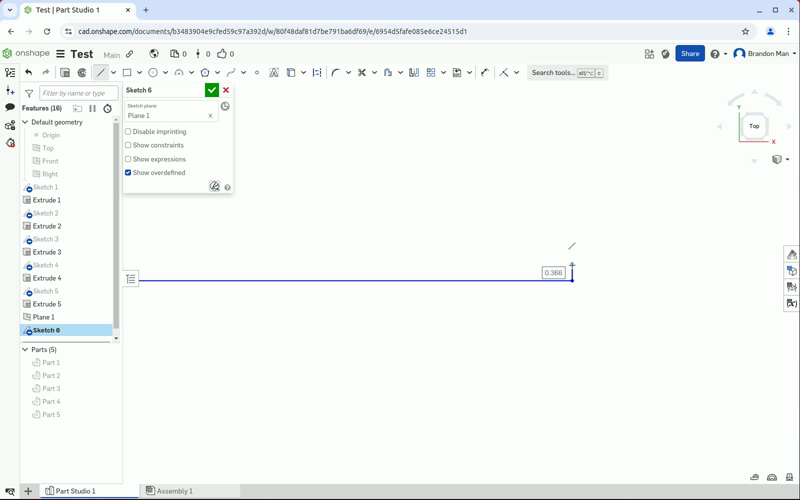
scroll(-6)
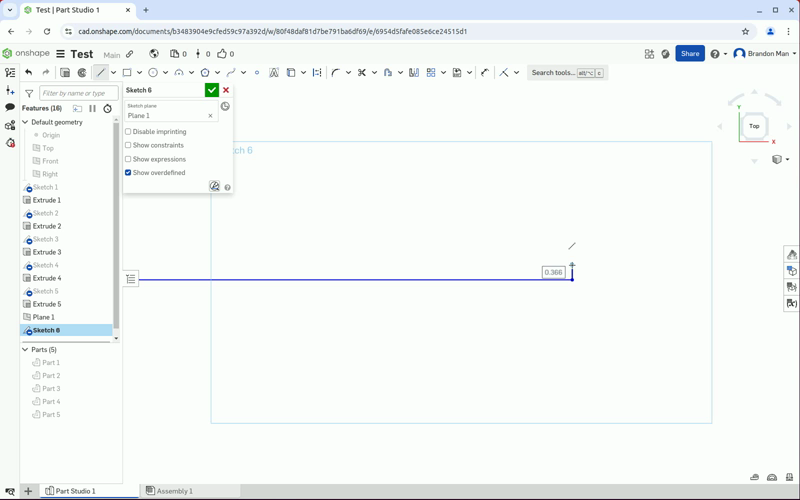
scroll(-6)
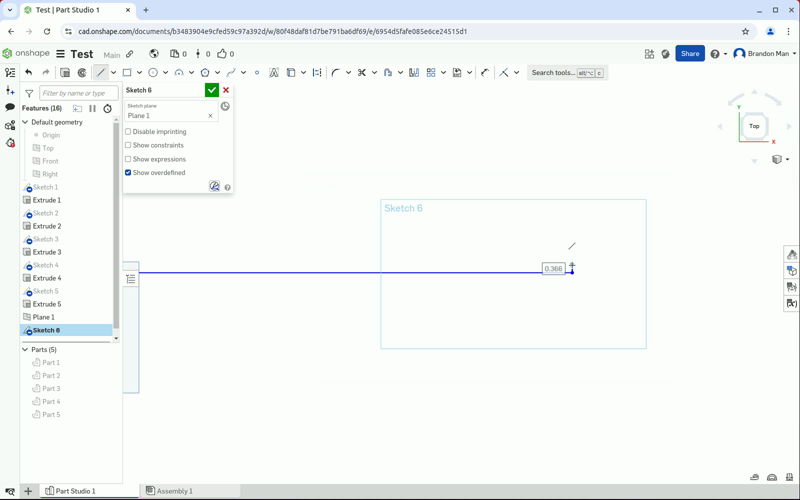
scroll(-6)
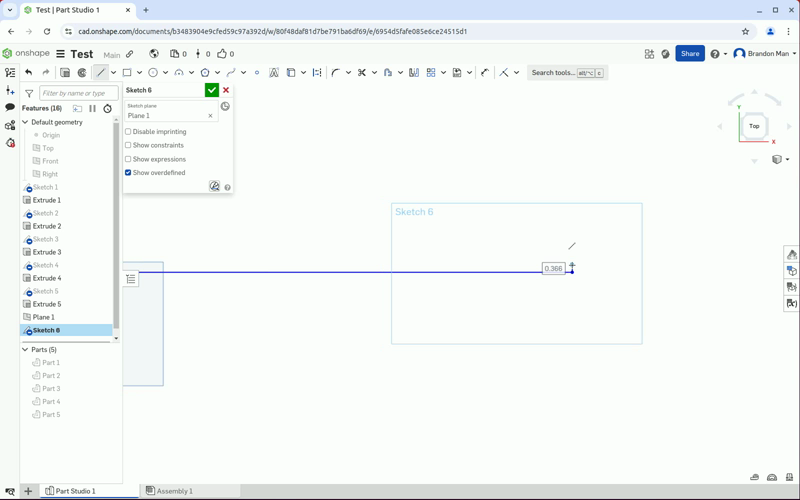
scroll(-6)
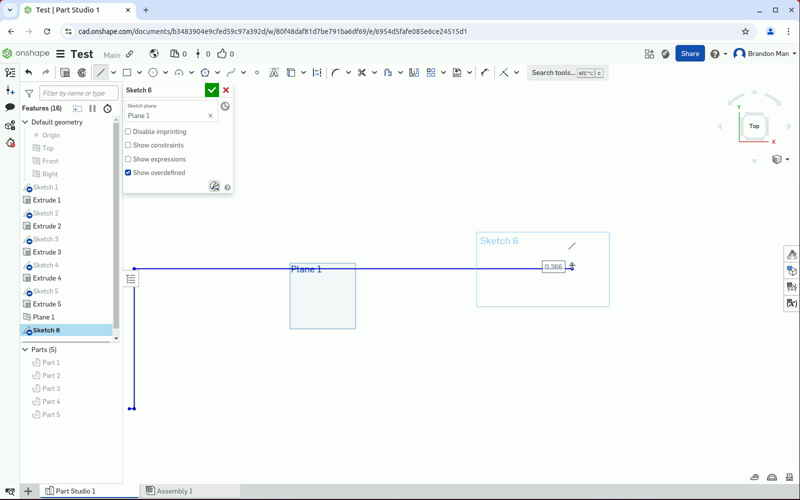
scroll(-6)
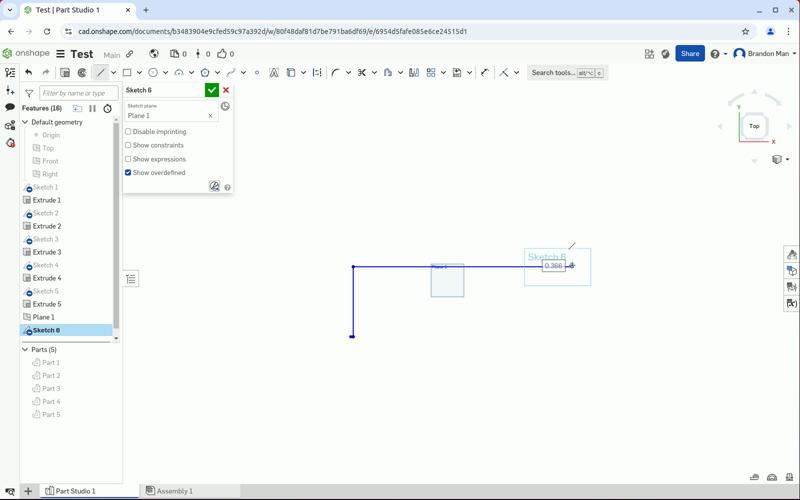
key_up(shift)
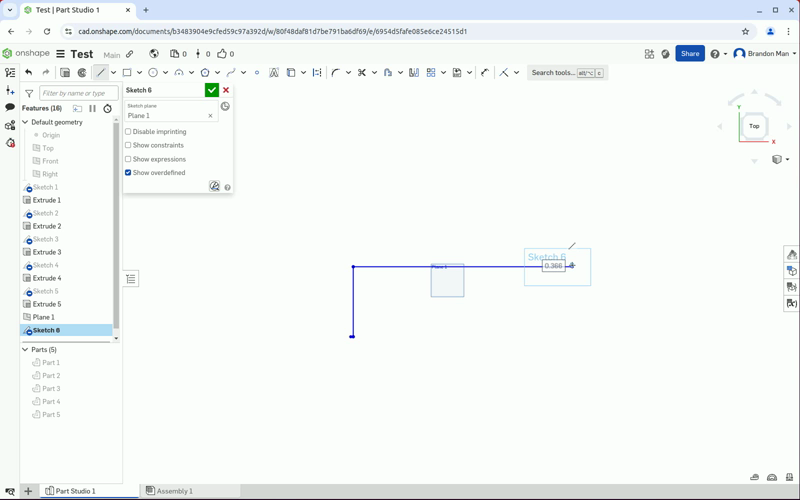
key_down(shift)
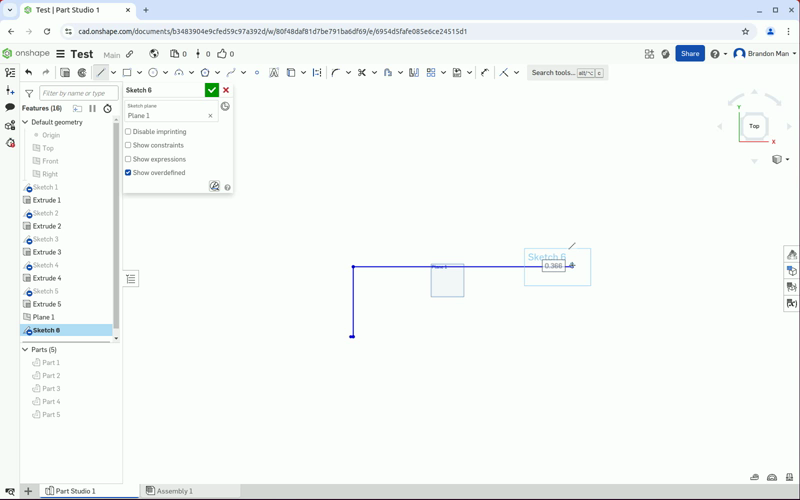
mouse_move(350, 264)
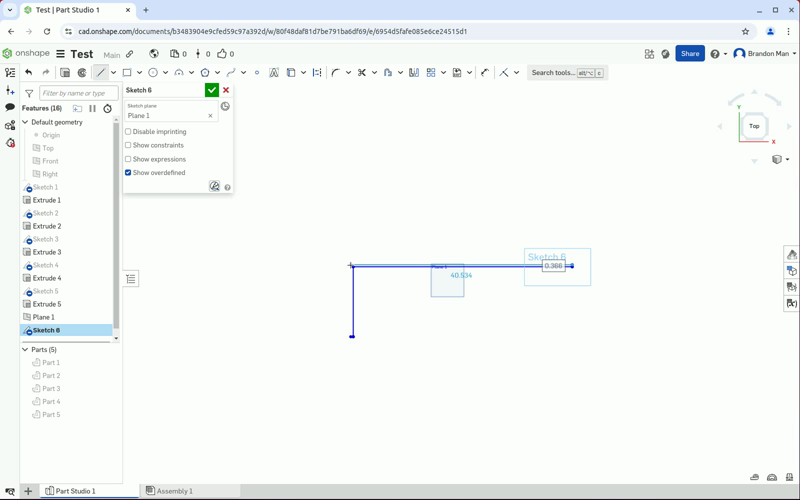
scroll(6)
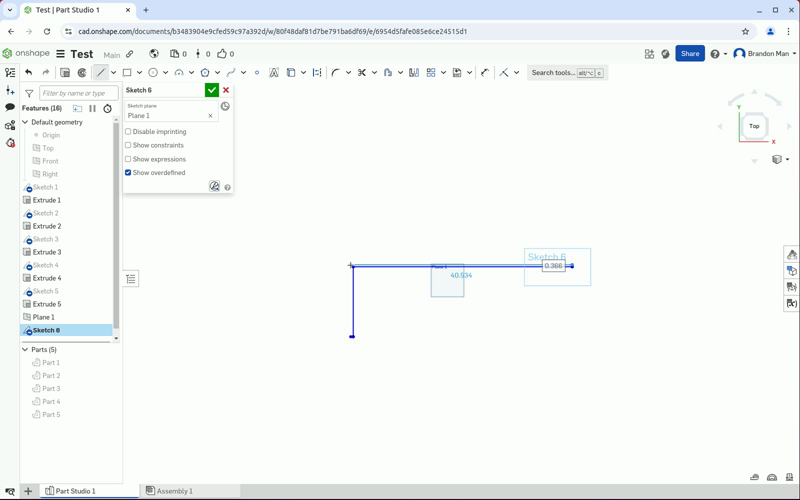
scroll(6)
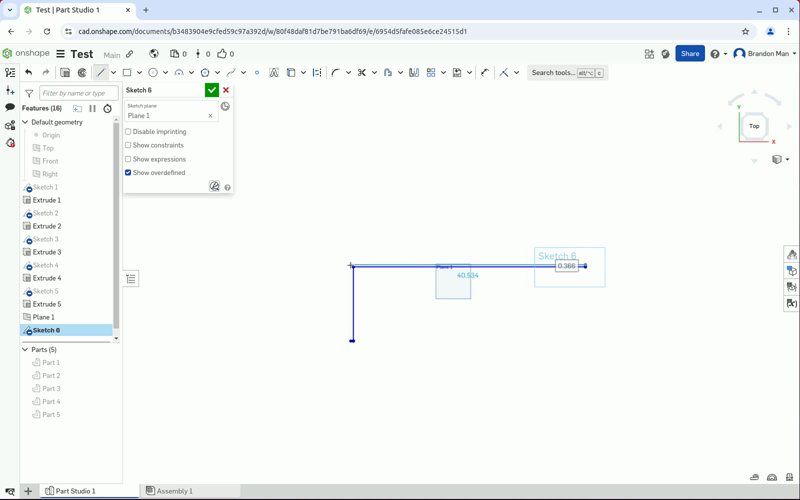
scroll(6)
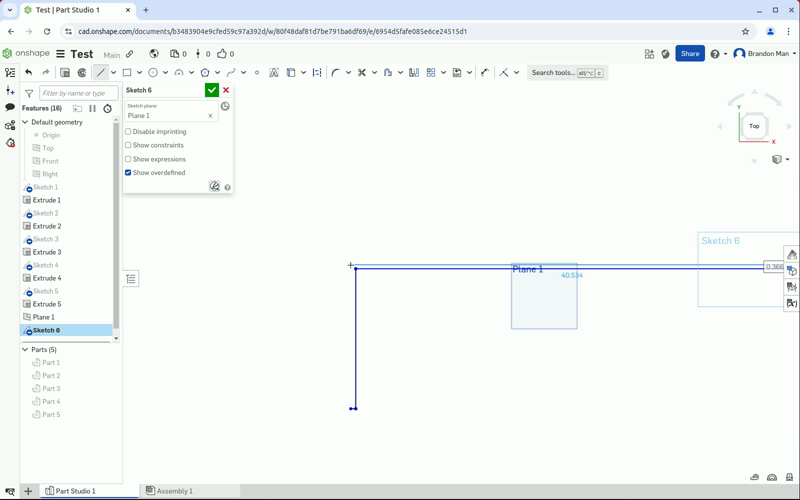
scroll(6)
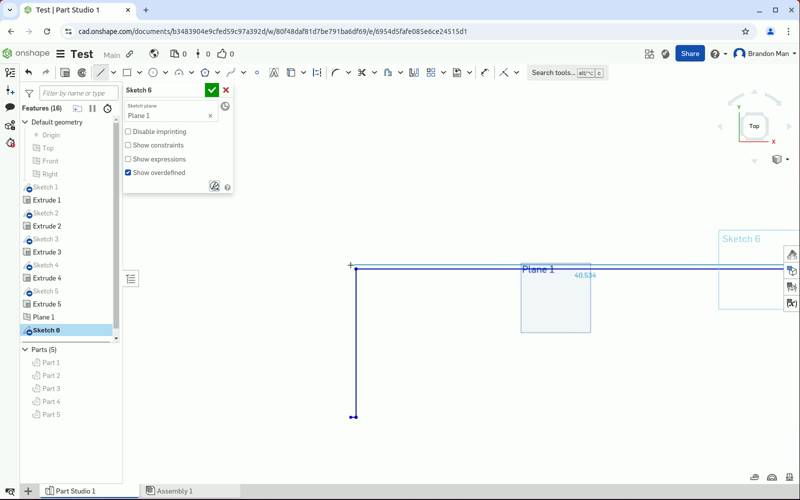
scroll(6)
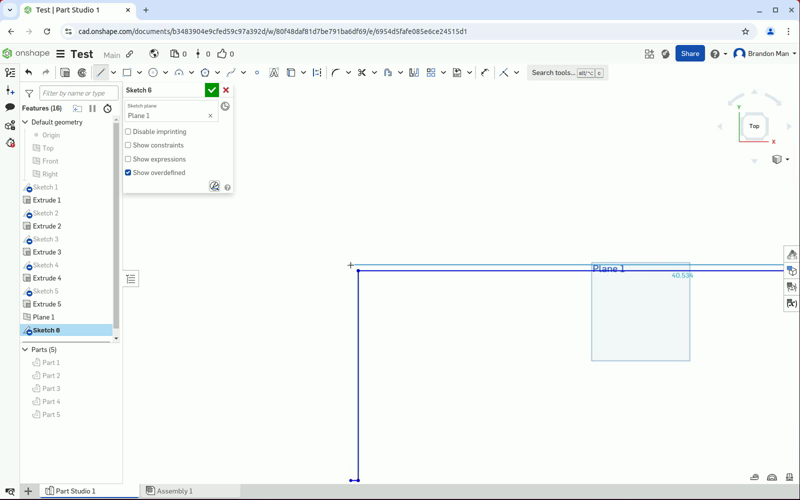
scroll(6)
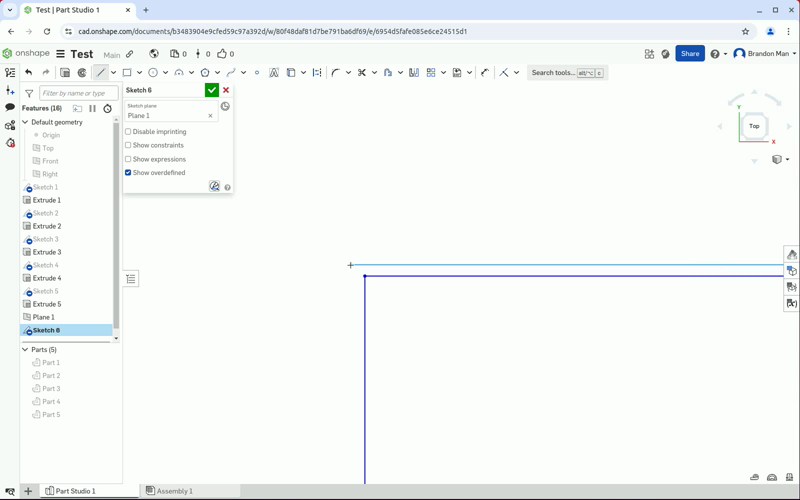
scroll(6)
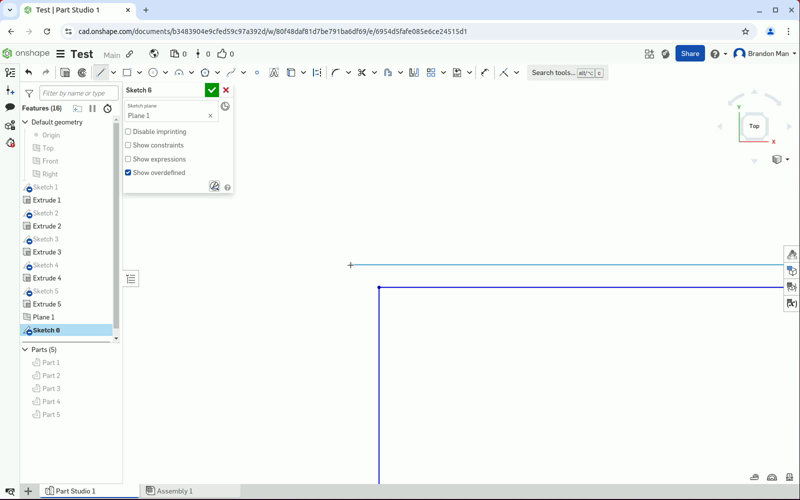
click(350, 264)
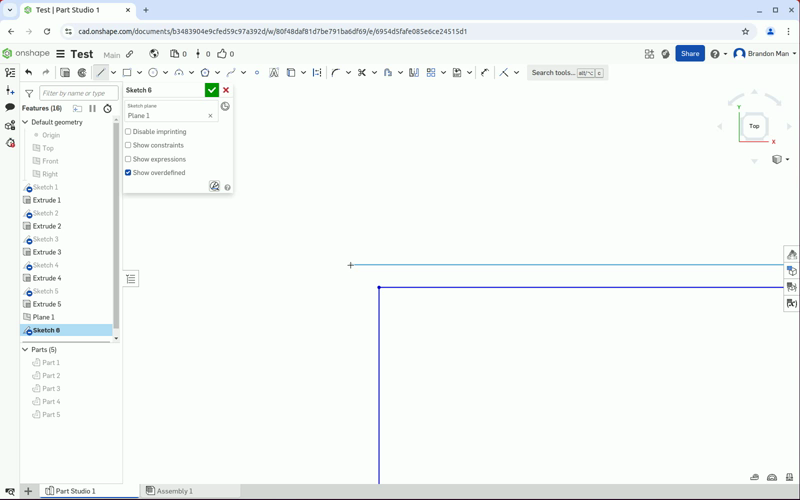
scroll(-6)
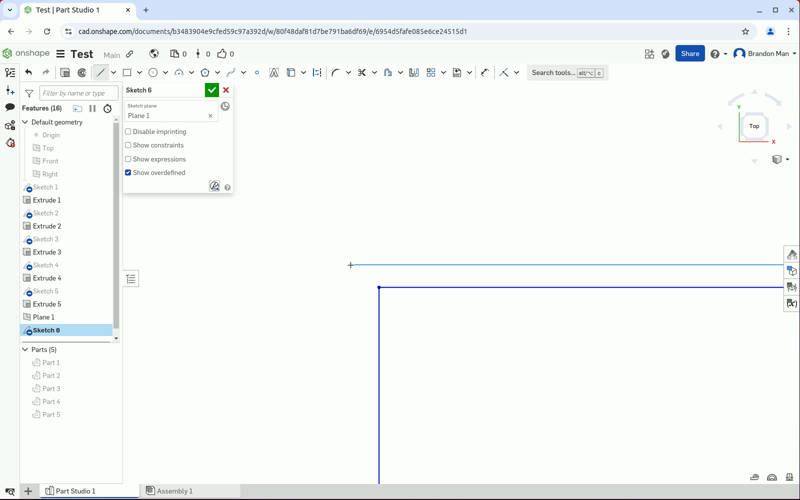
scroll(-6)
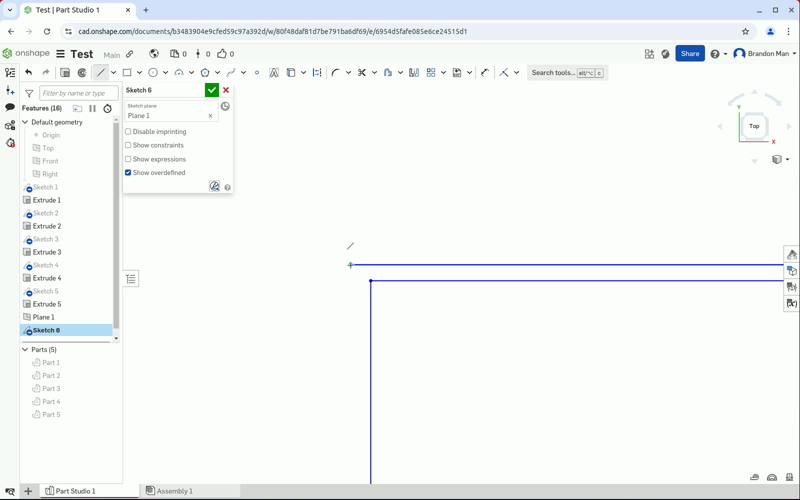
scroll(-6)
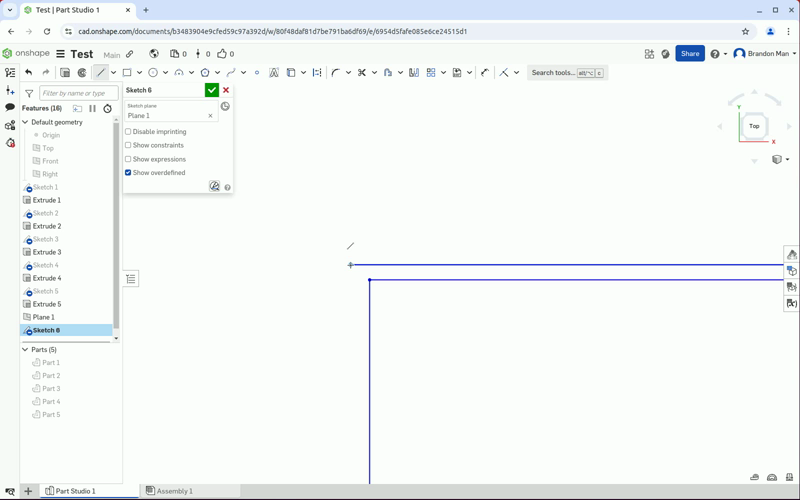
scroll(-6)
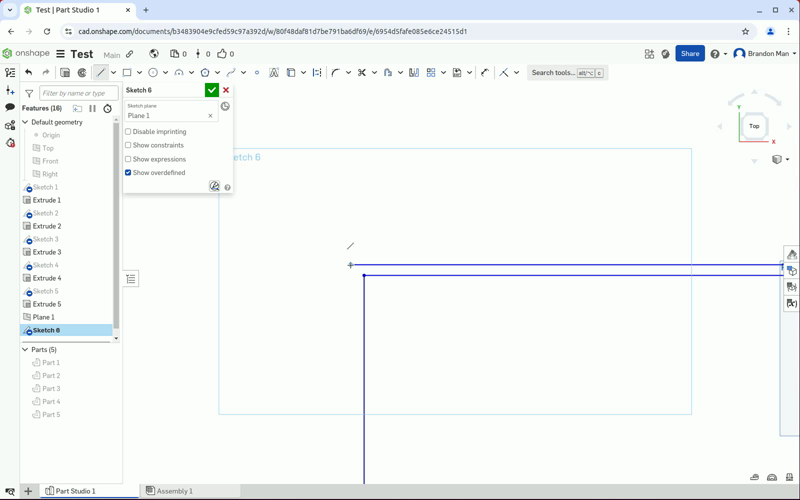
scroll(-6)
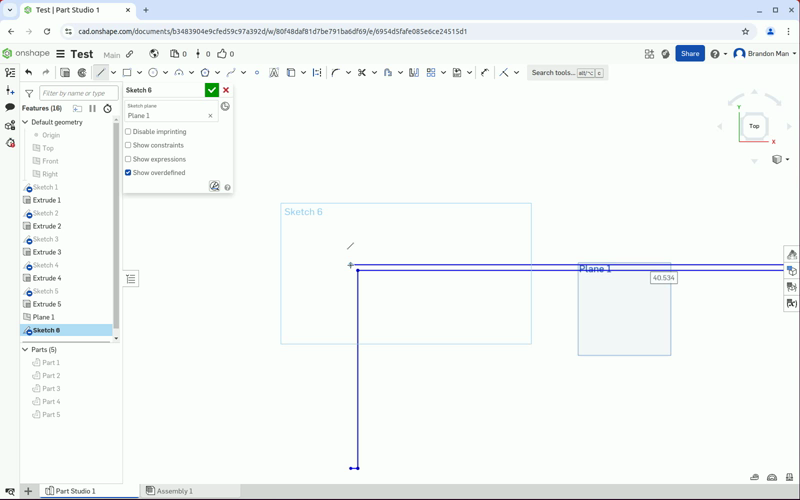
scroll(-6)
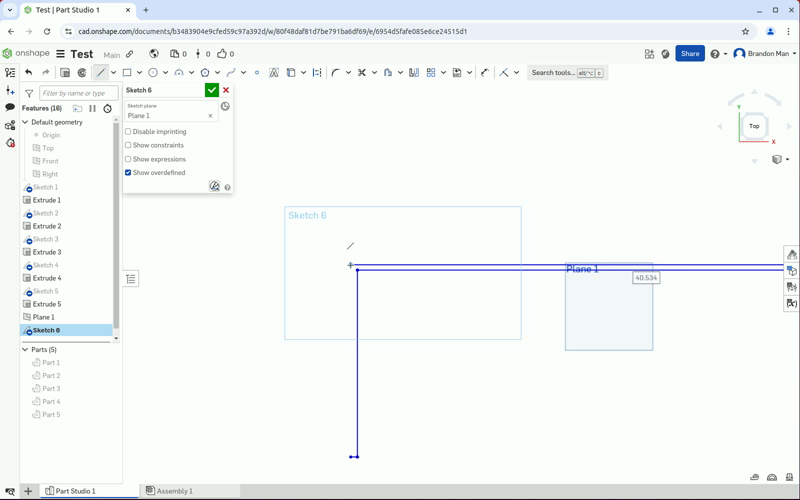
scroll(-6)
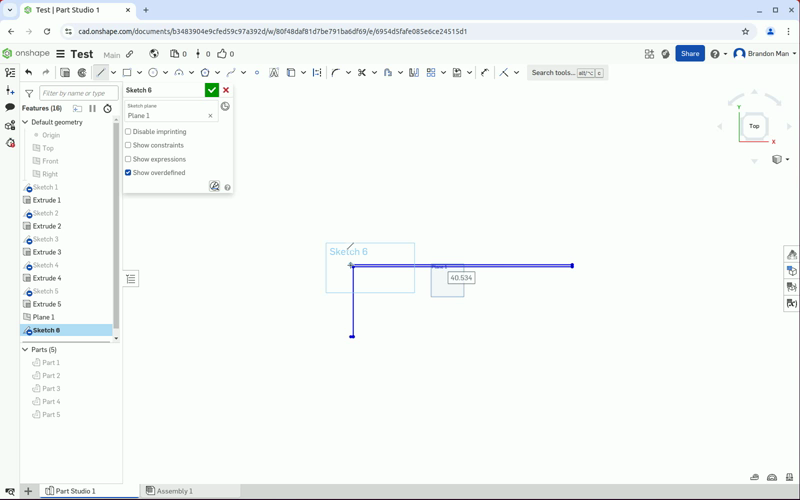
key_up(shift)
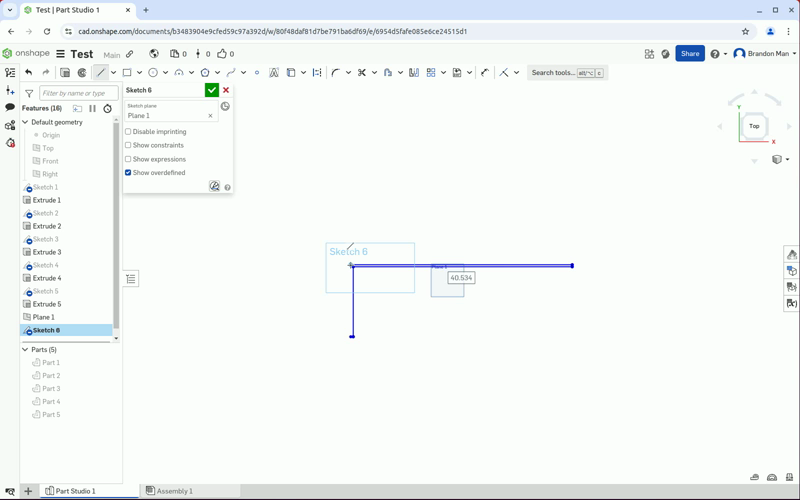
key_down(shift)
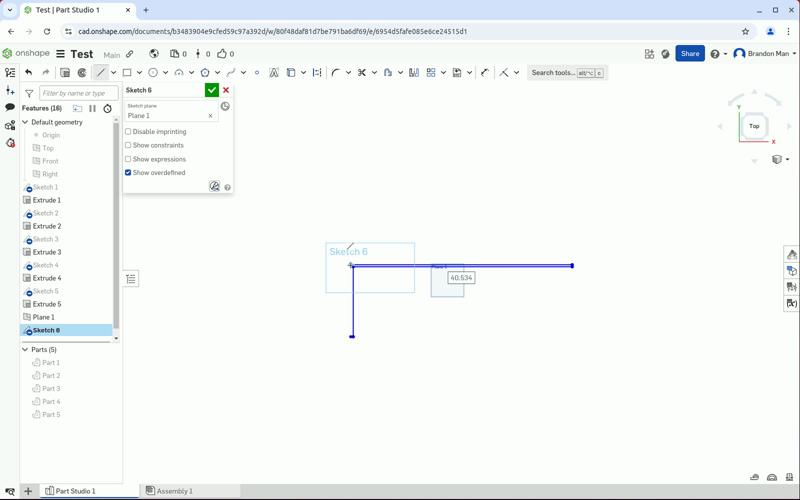
mouse_move(380, 264)
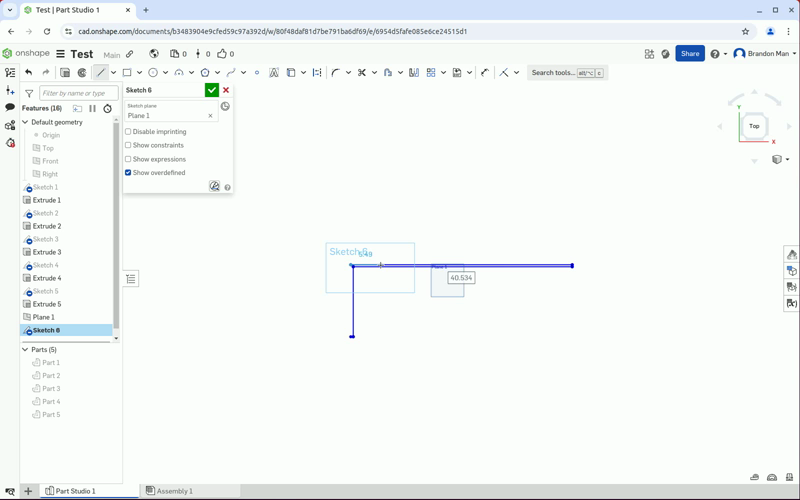
mouse_move(350, 266)
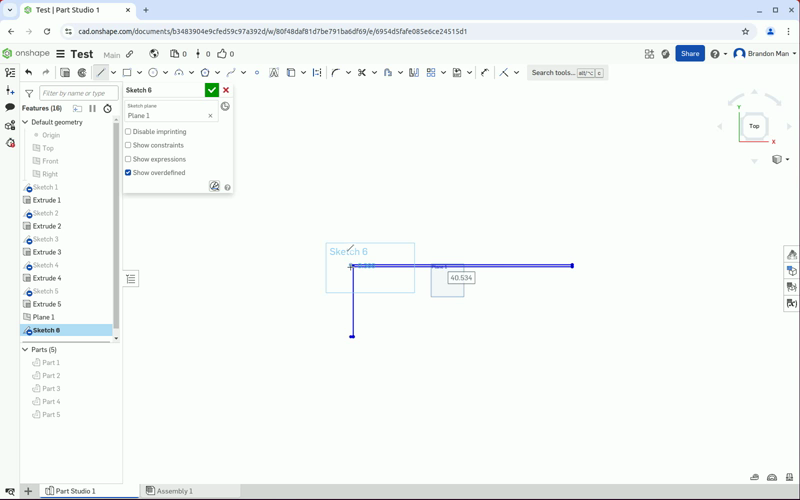
scroll(6)
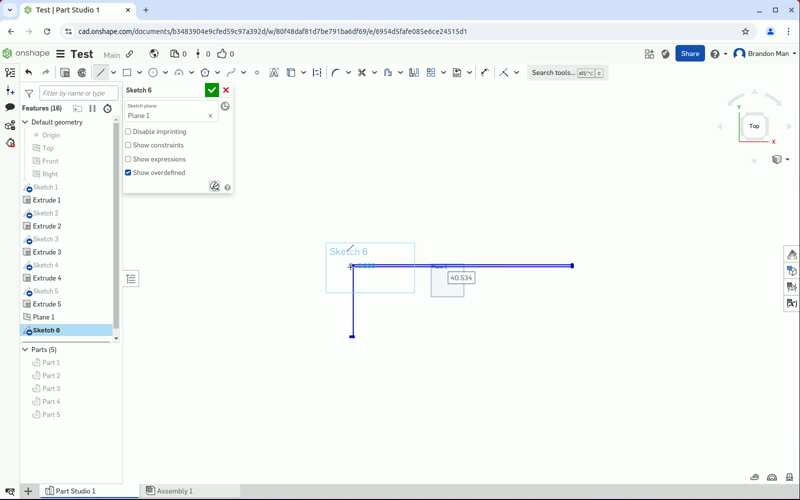
scroll(6)
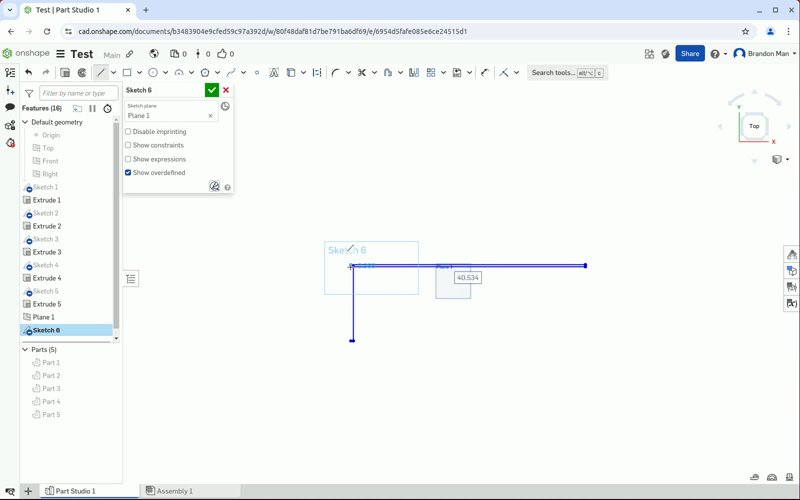
scroll(6)
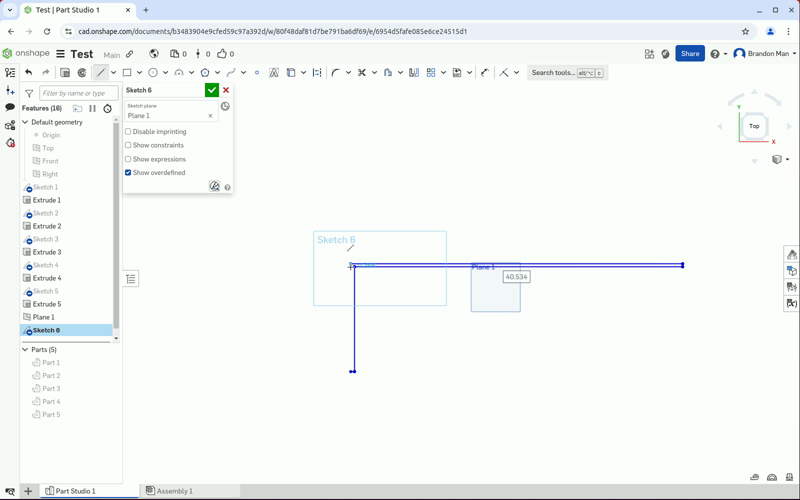
scroll(6)
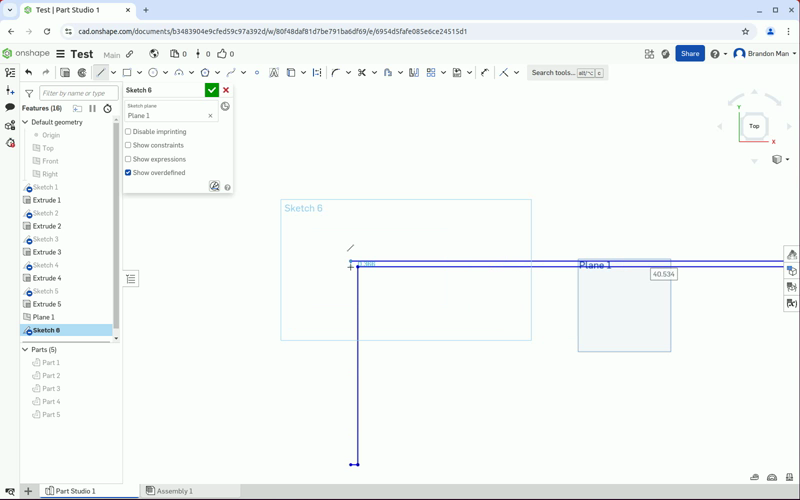
scroll(6)
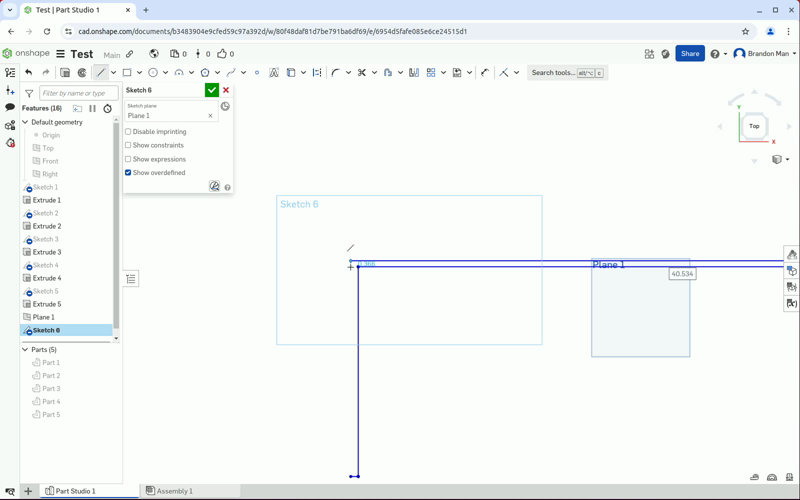
scroll(6)
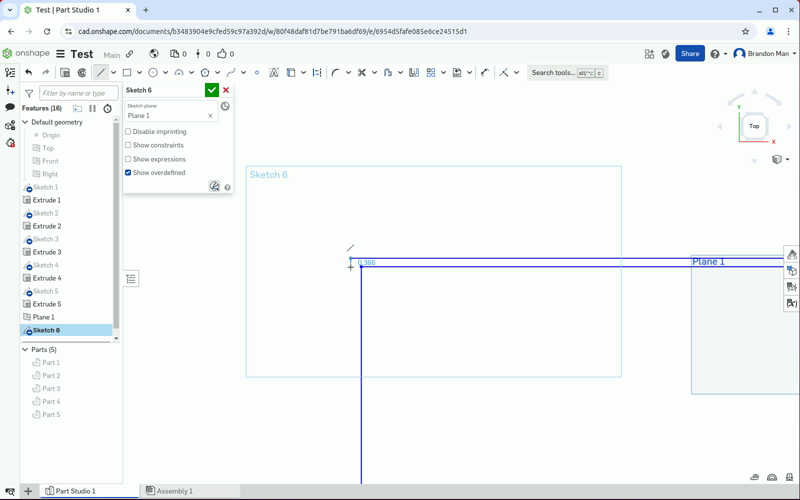
scroll(6)
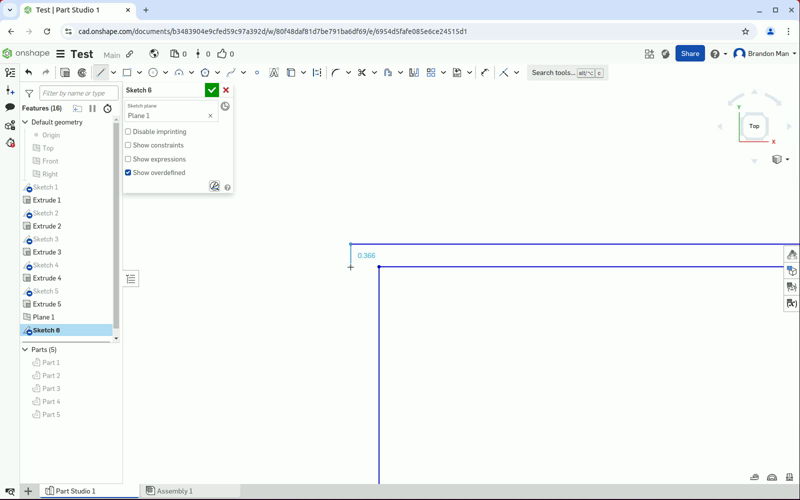
click(350, 266)
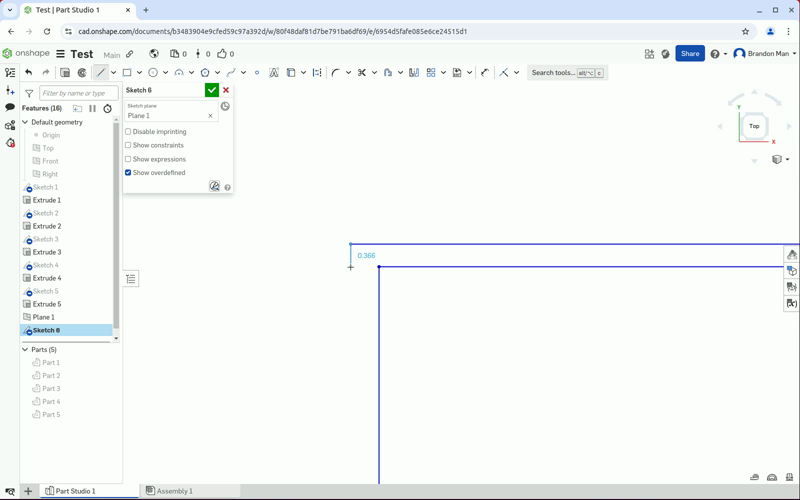
scroll(-6)
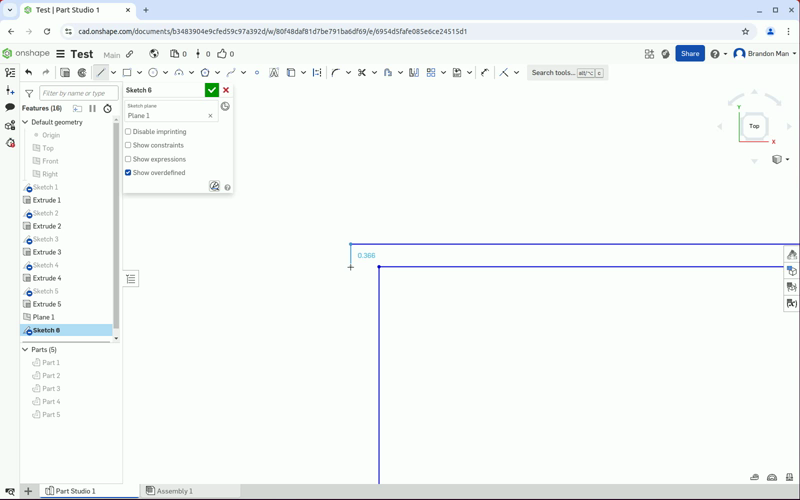
scroll(-6)
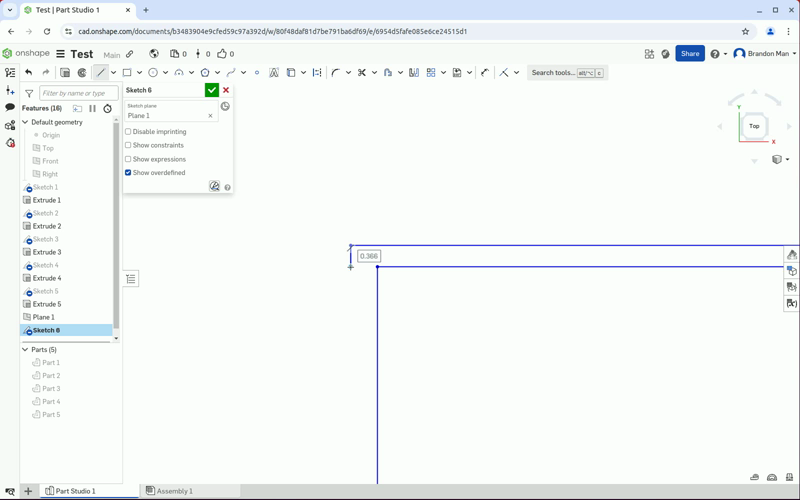
scroll(-6)
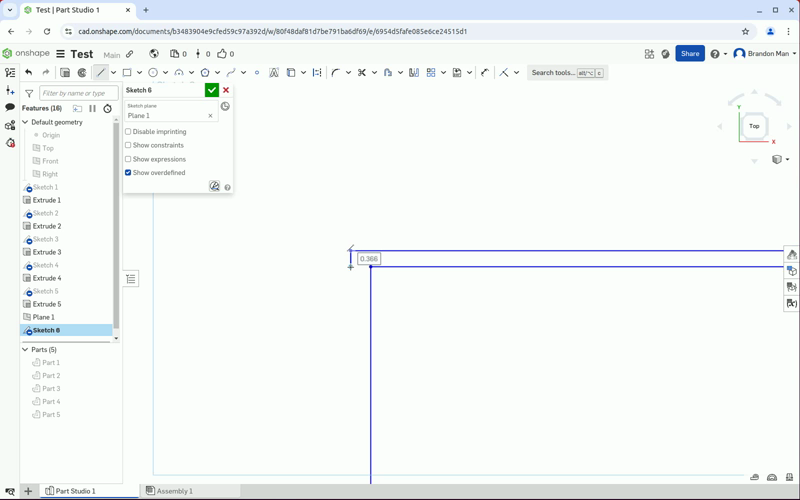
scroll(-6)
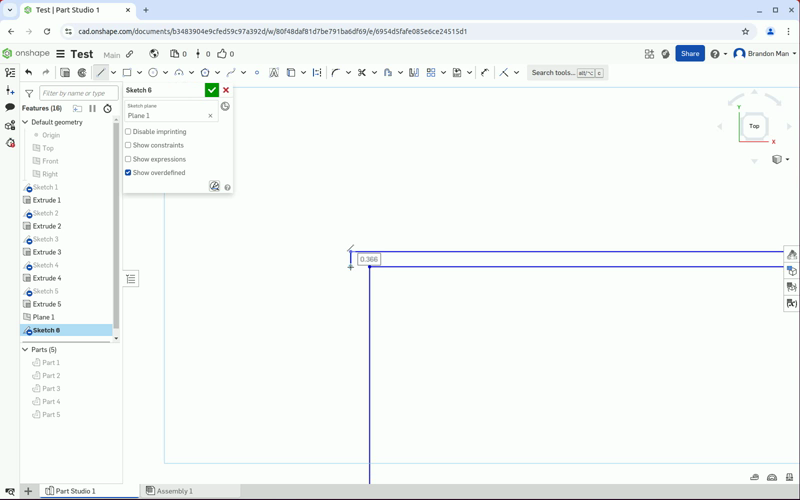
scroll(-6)
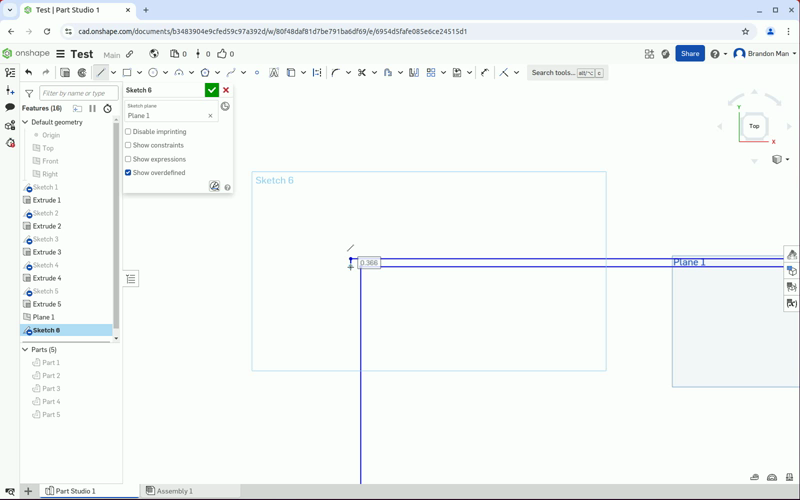
scroll(-6)
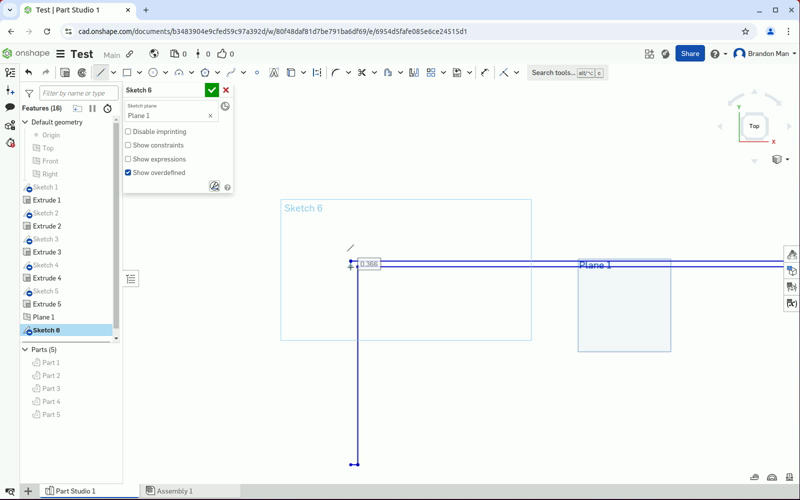
scroll(-6)
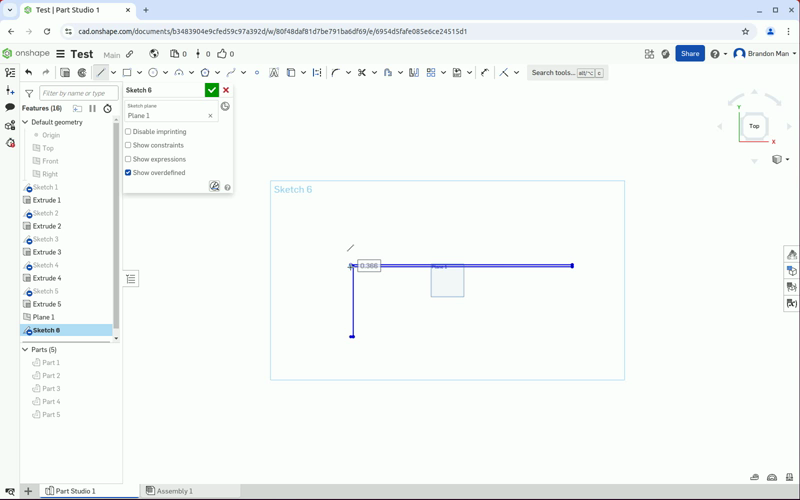
key_up(shift)
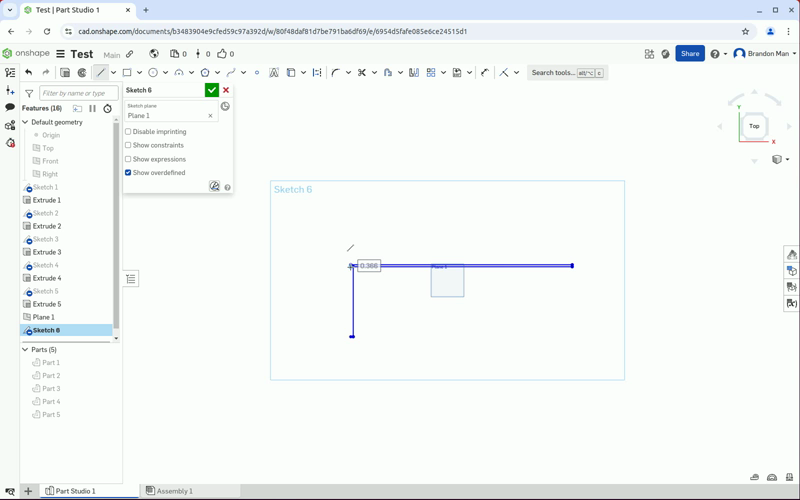
key_down(shift)
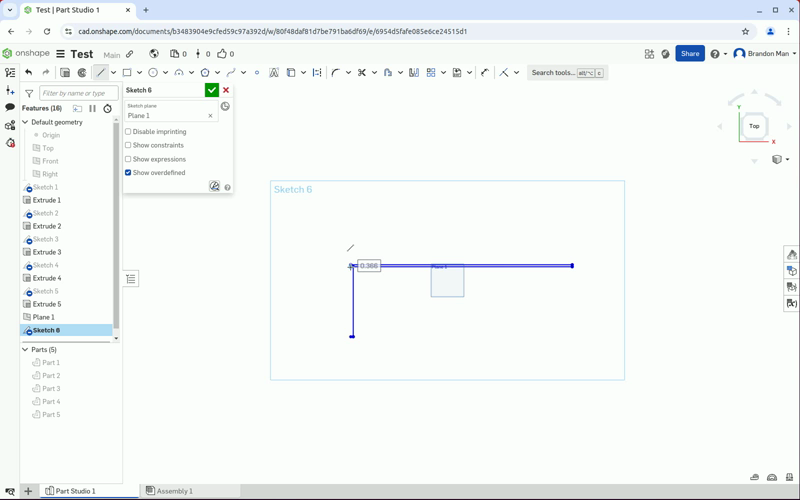
mouse_move(350, 336)
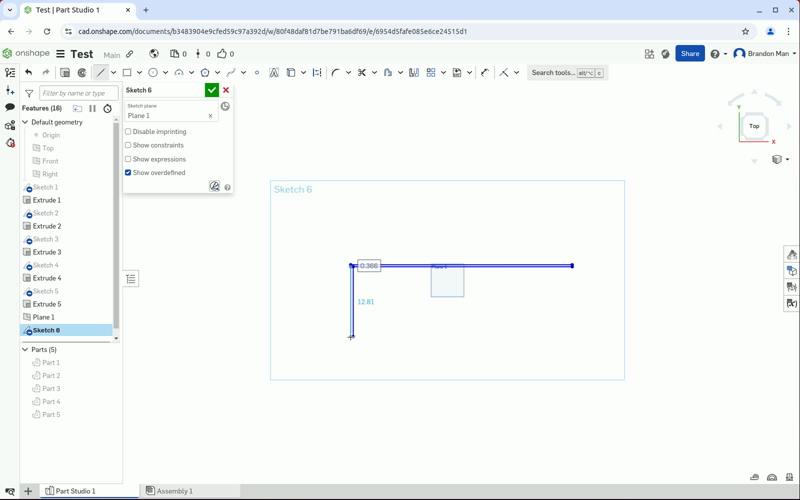
scroll(6)
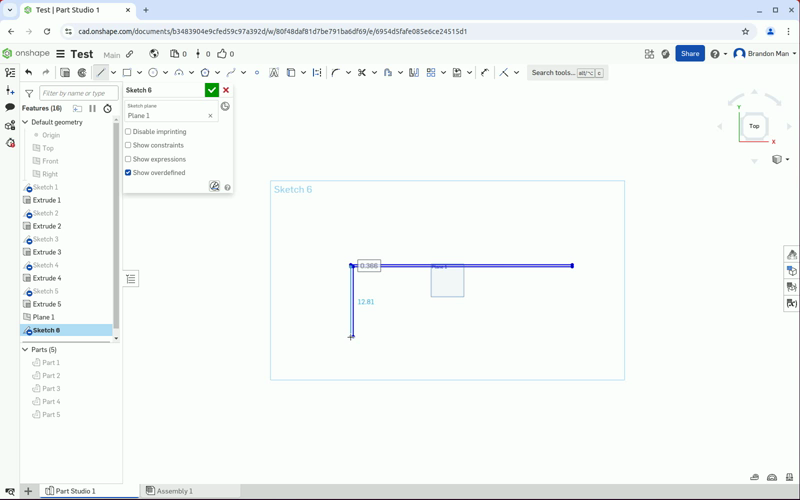
scroll(6)
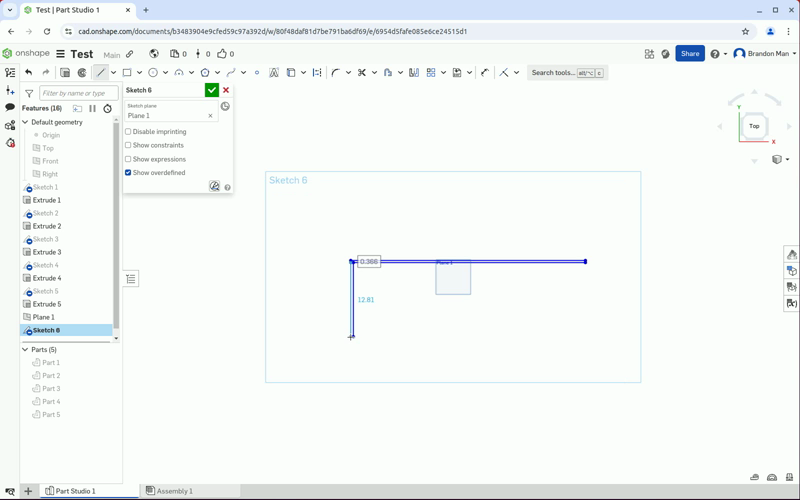
scroll(6)
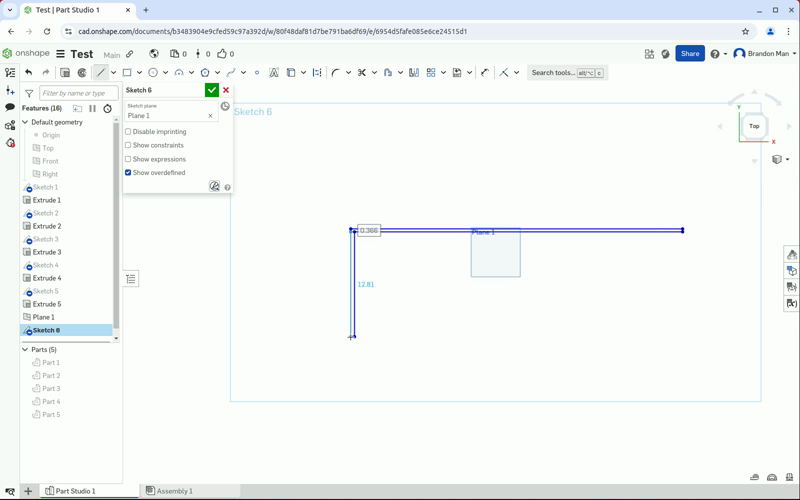
scroll(6)
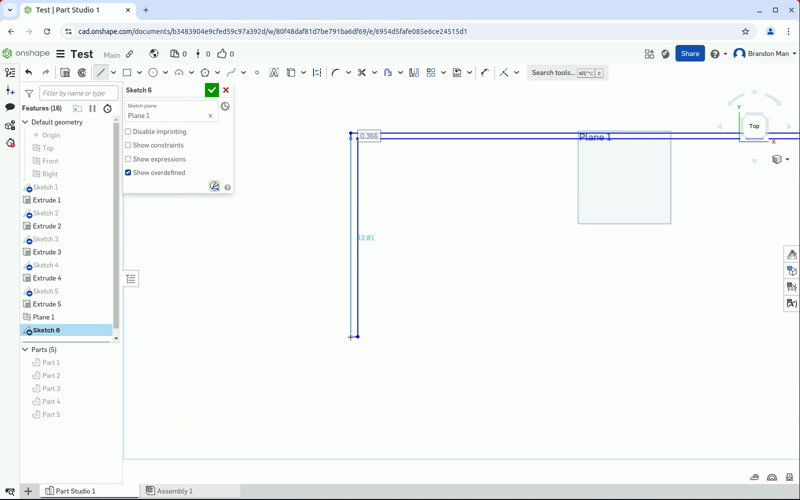
scroll(6)
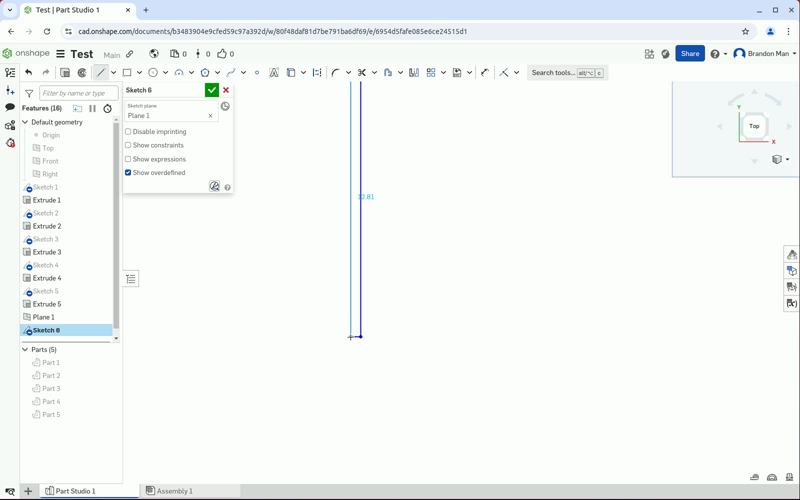
scroll(6)
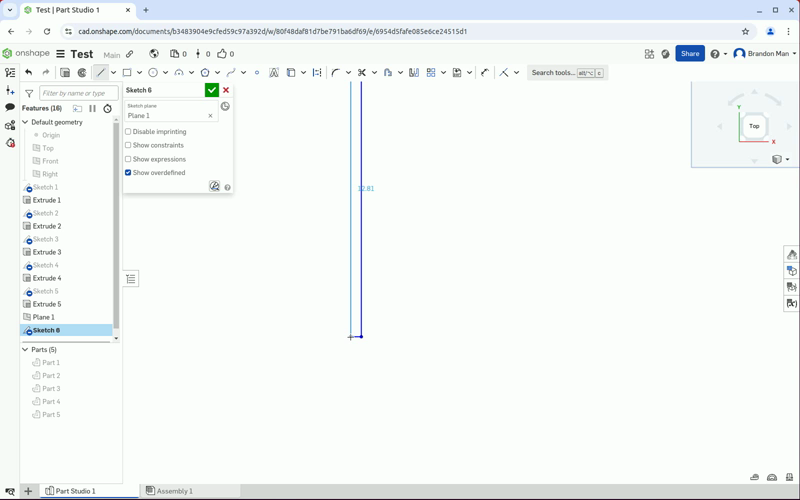
scroll(6)
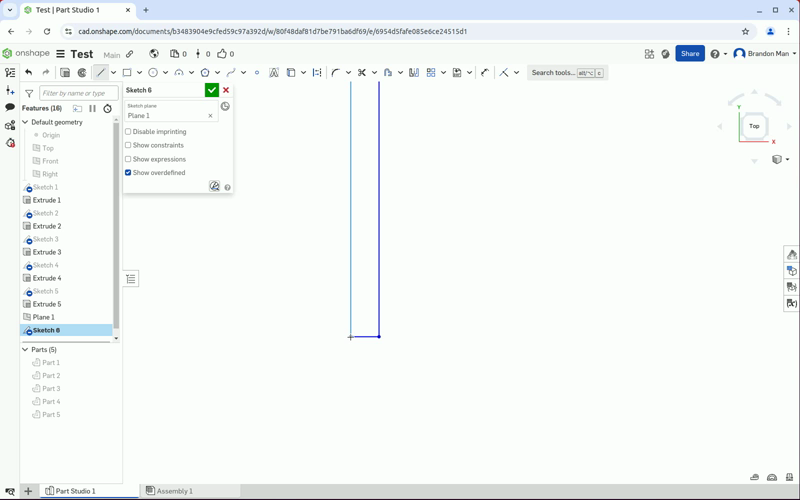
key_up(shift)
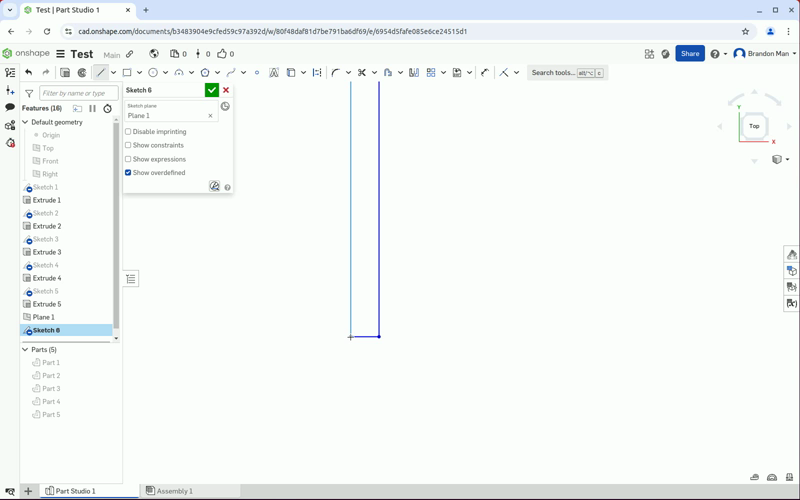
click(350, 336)
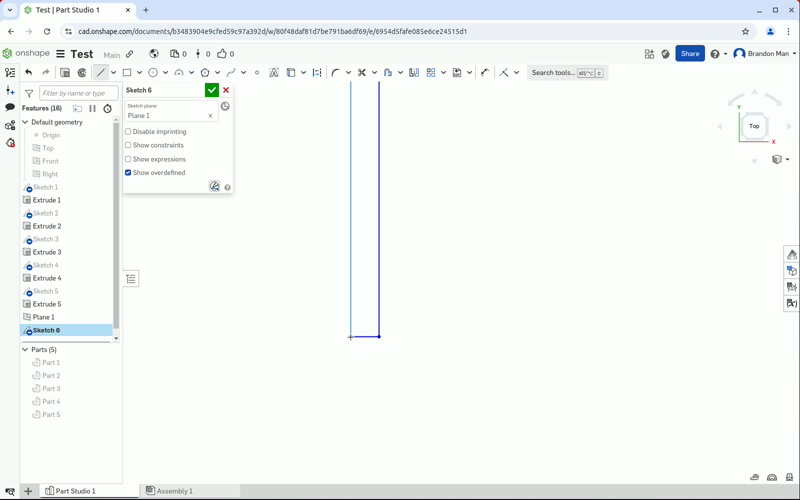
scroll(-6)
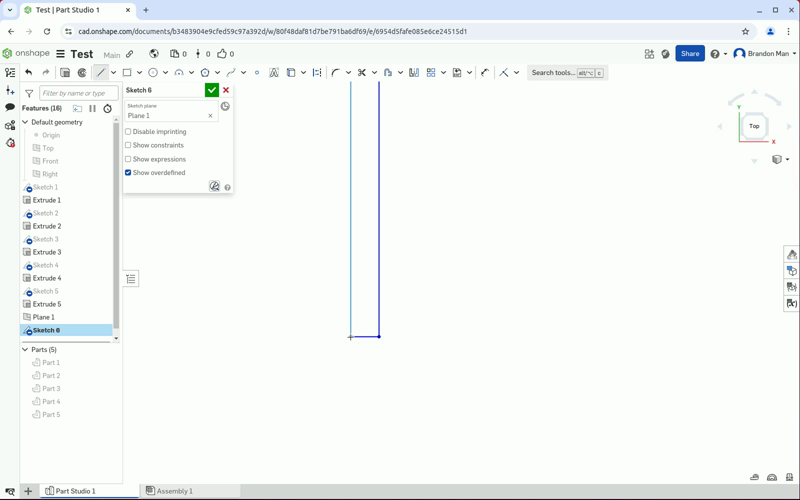
scroll(-6)
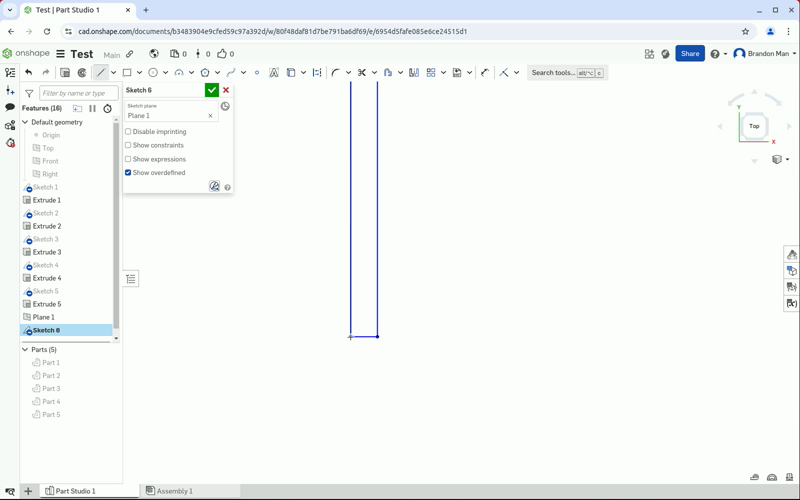
scroll(-6)
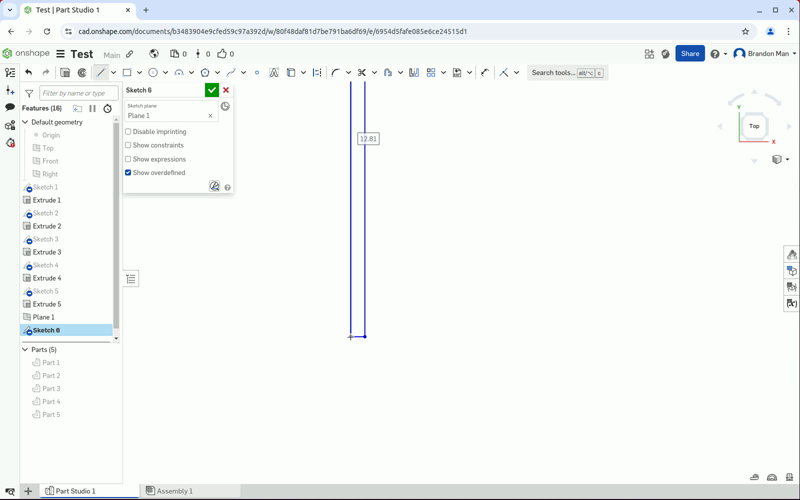
scroll(-6)
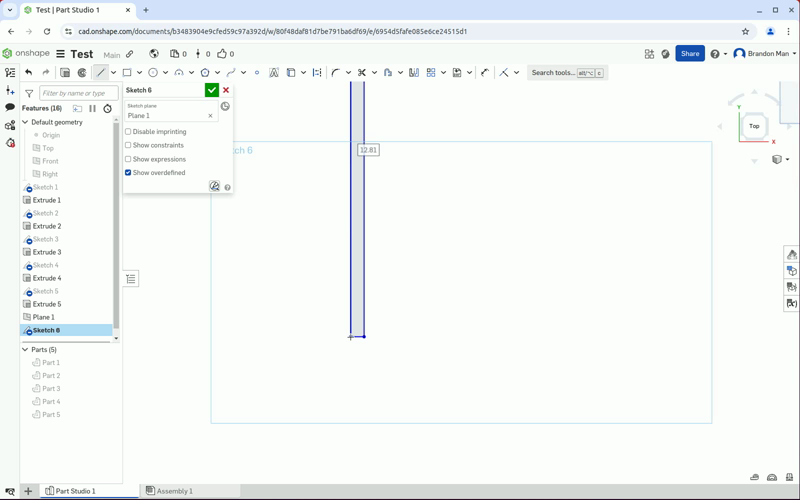
scroll(-6)
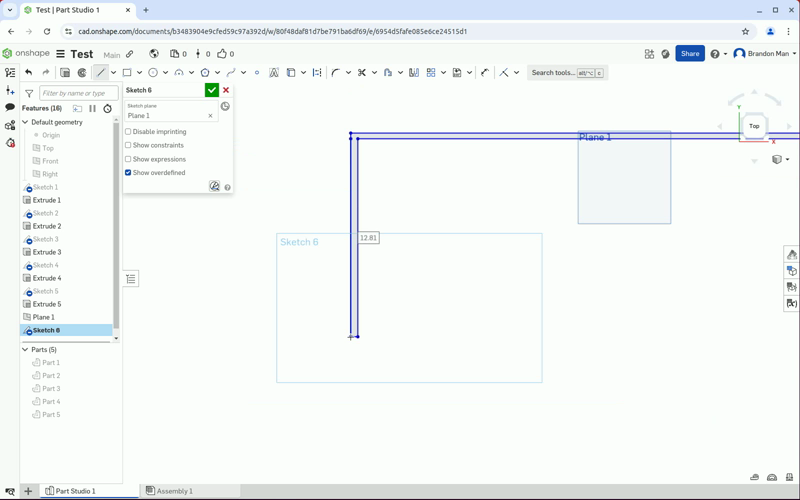
scroll(-6)
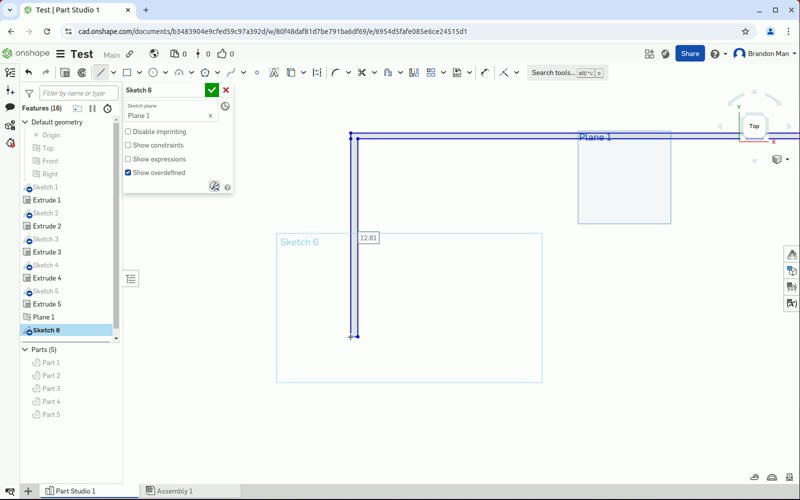
scroll(-6)
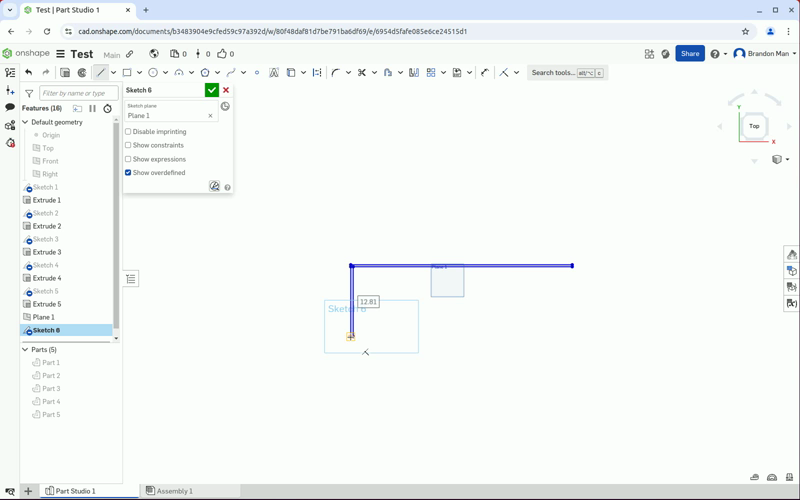
key(esc)
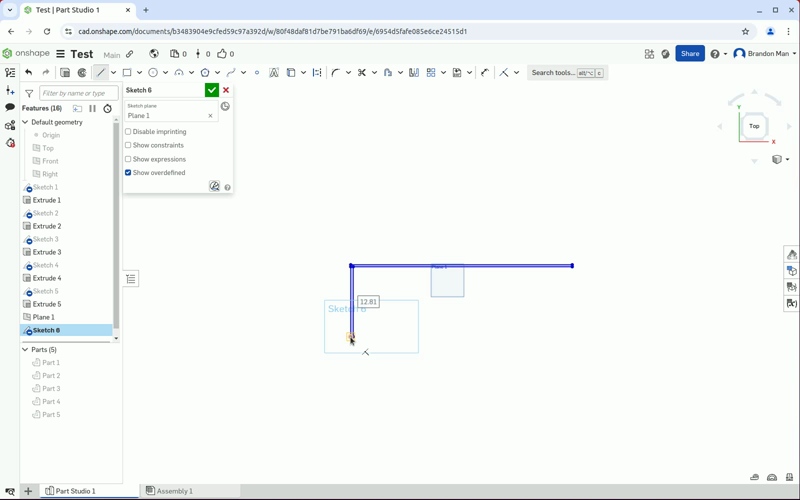
mouse_move(506, 265)
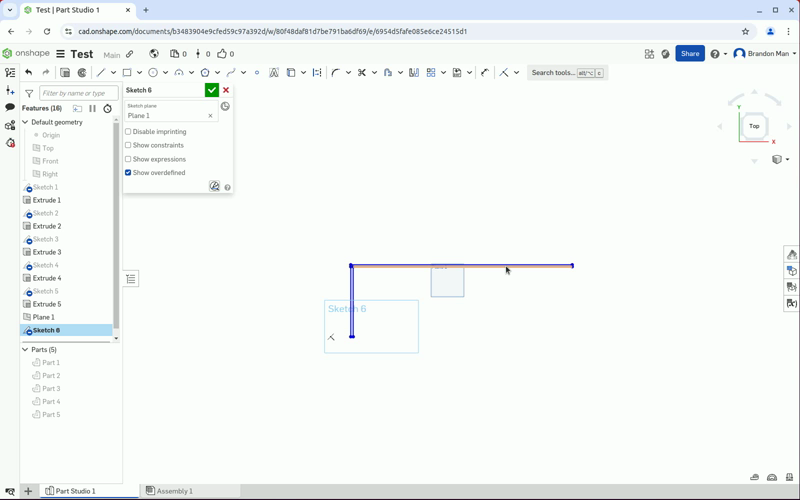
scroll(6)
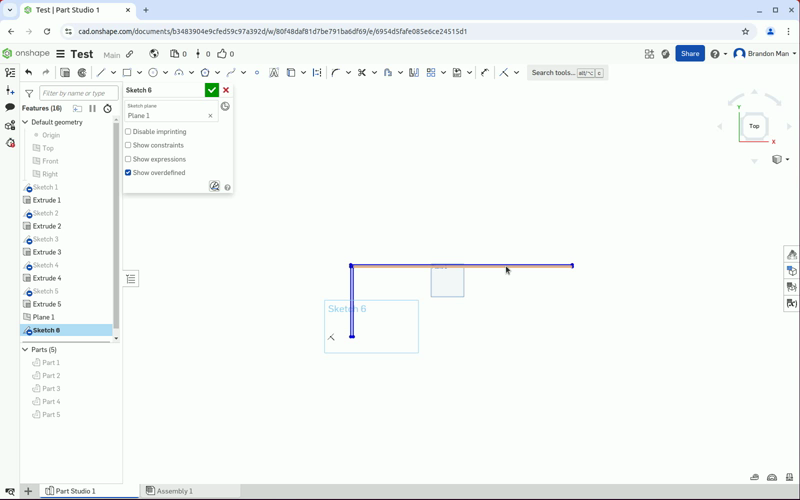
scroll(6)
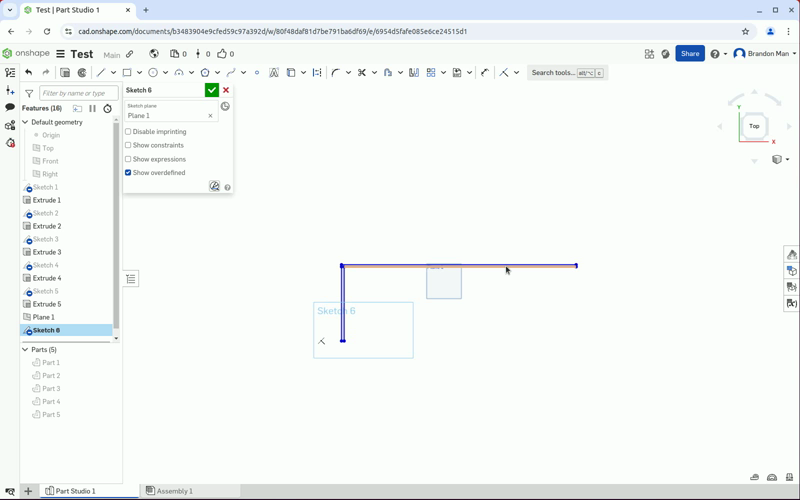
scroll(6)
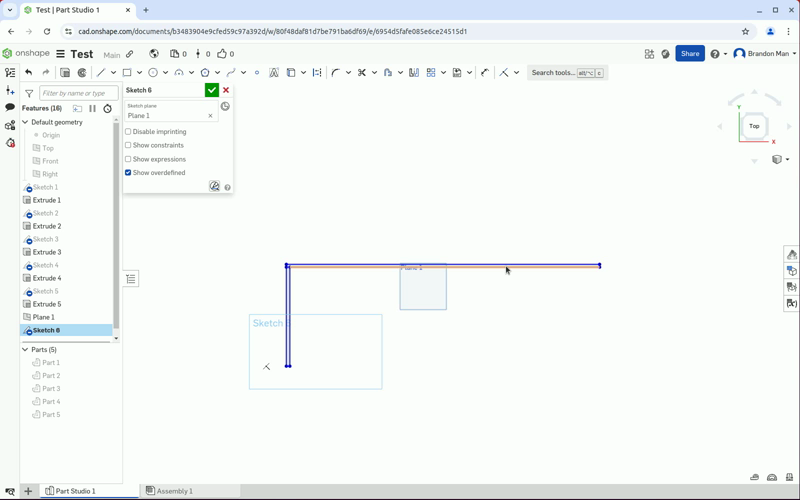
scroll(6)
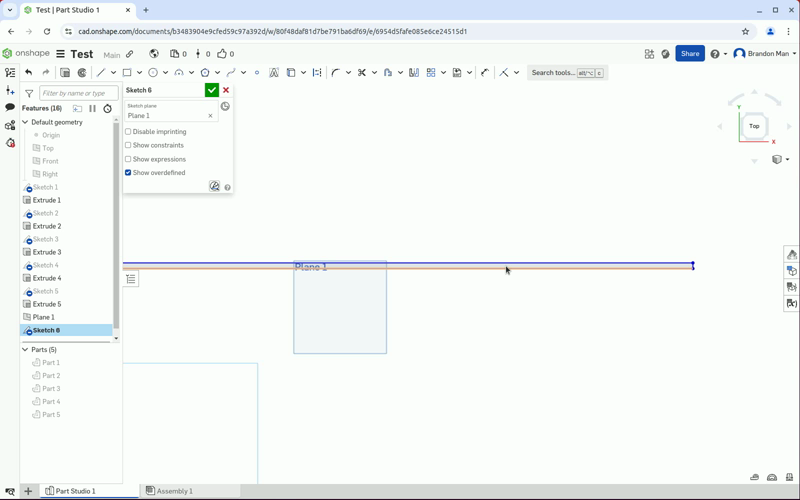
scroll(6)
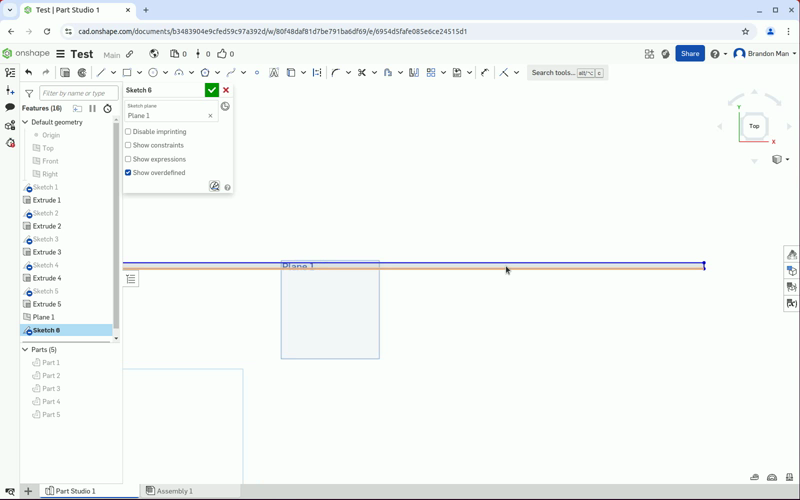
scroll(6)
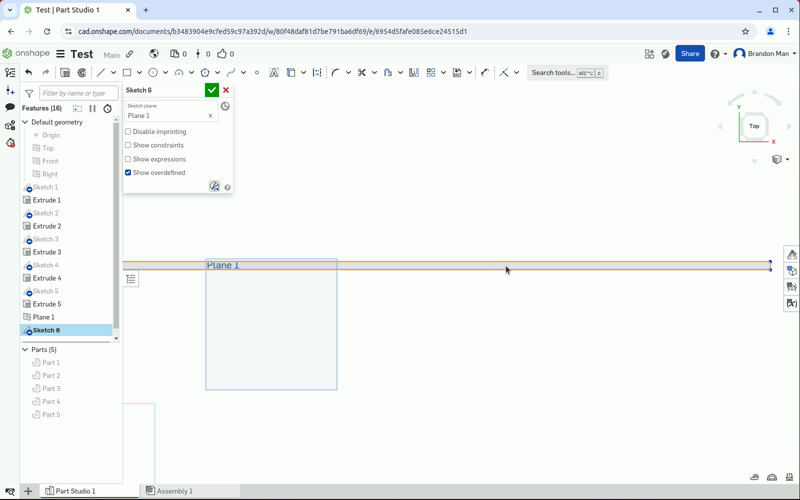
scroll(6)
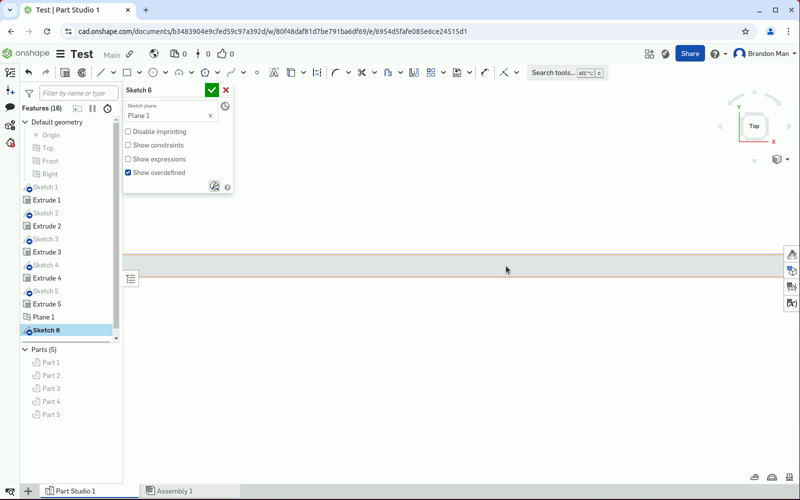
click(506, 265)
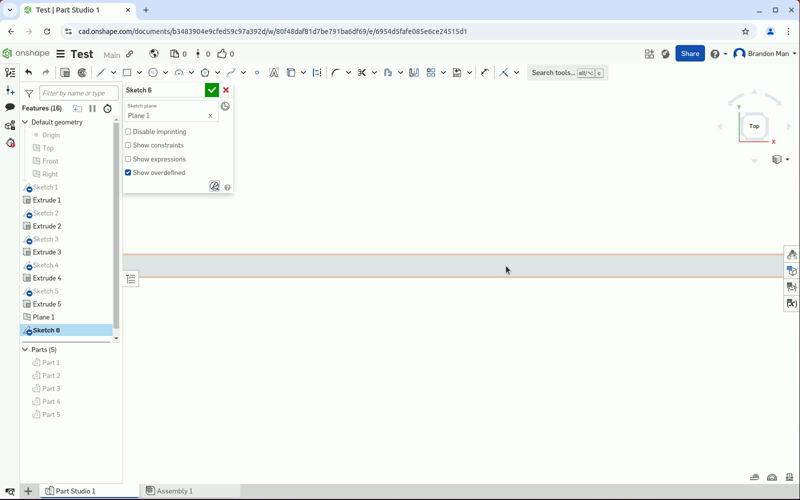
scroll(-6)
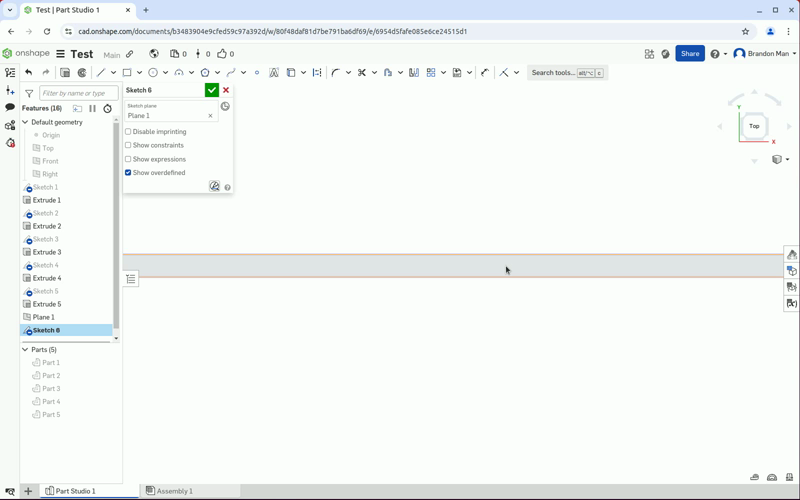
scroll(-6)
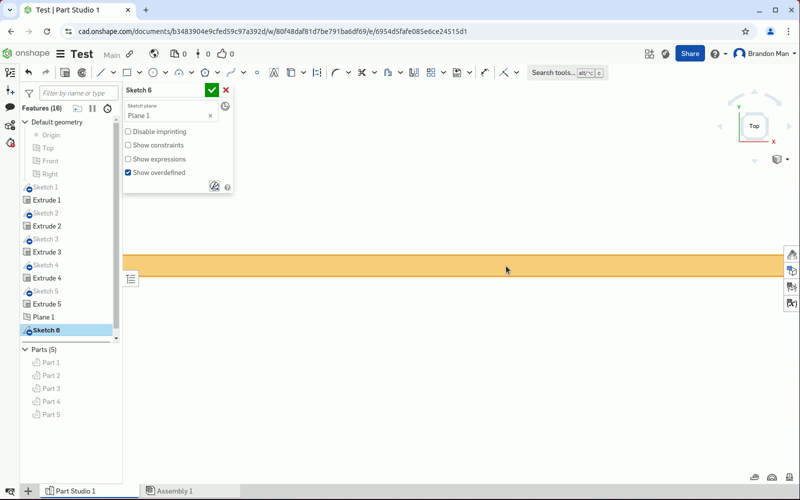
scroll(-6)
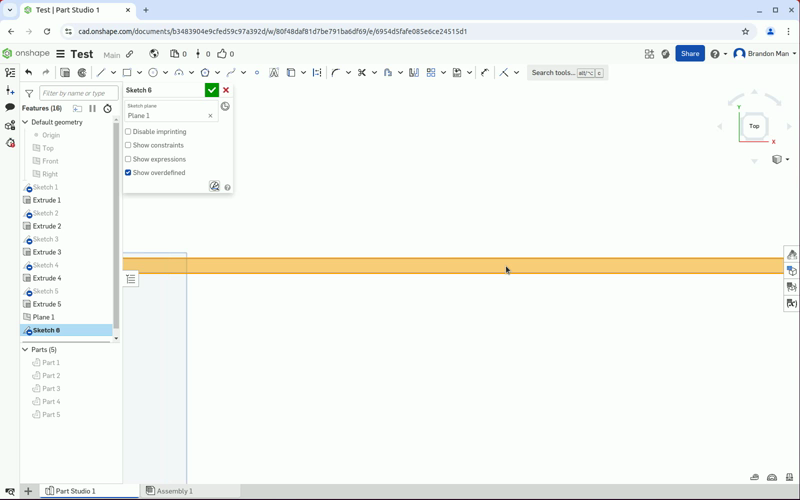
scroll(-6)
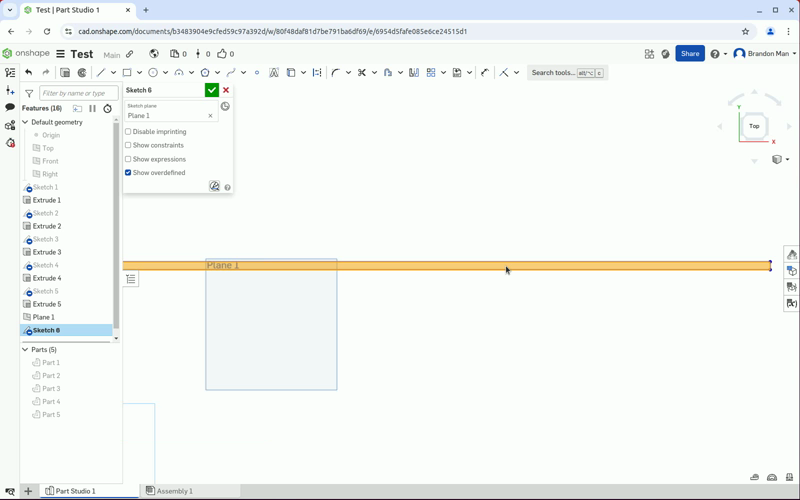
scroll(-6)
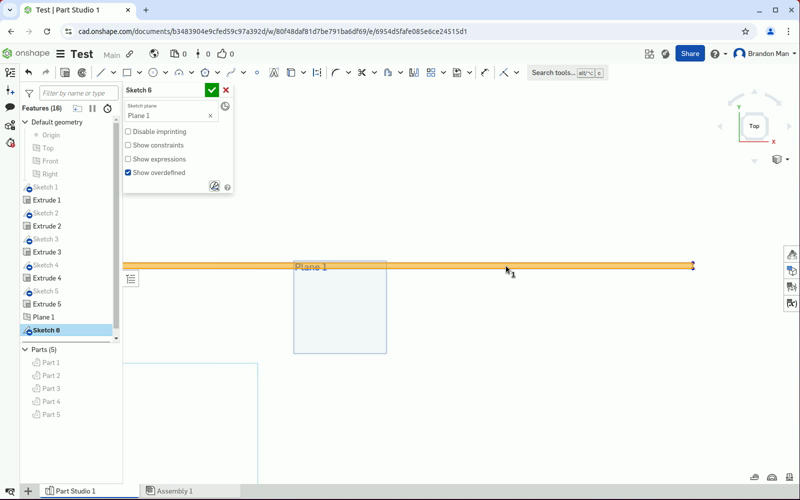
scroll(-6)
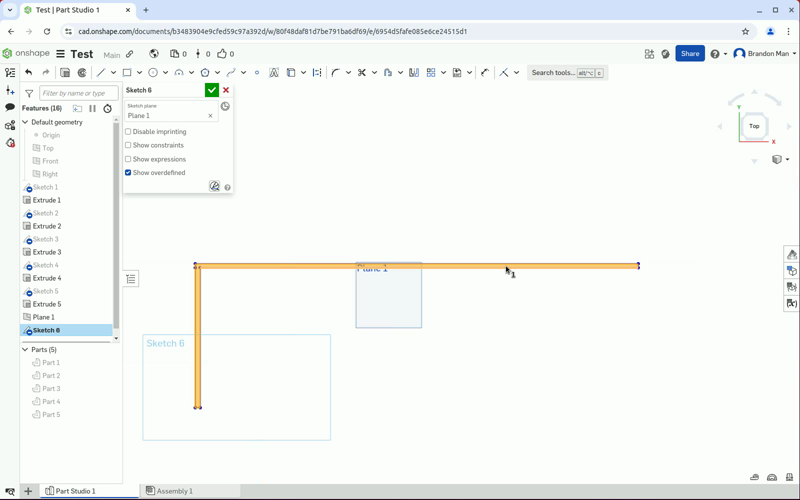
scroll(-6)
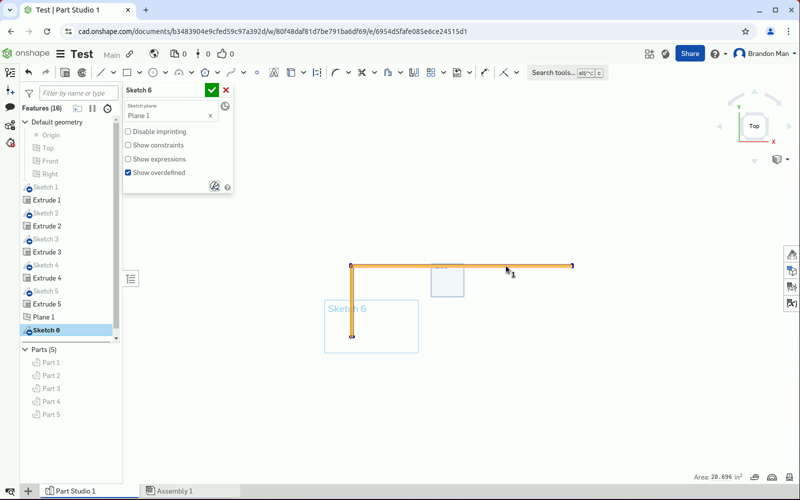
mouse_move(73, 352)
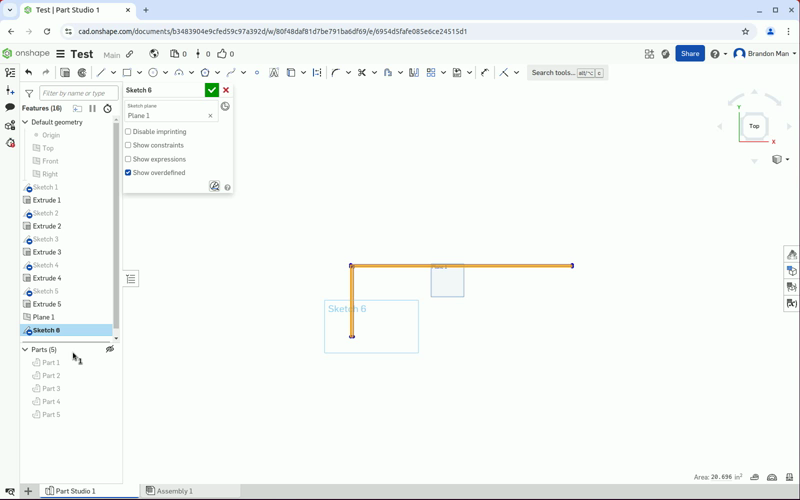
key(shift+y)
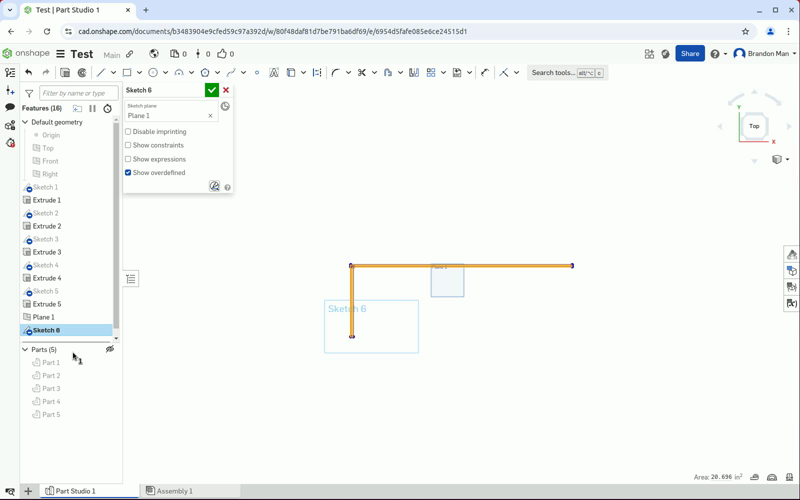
key(shift+e)
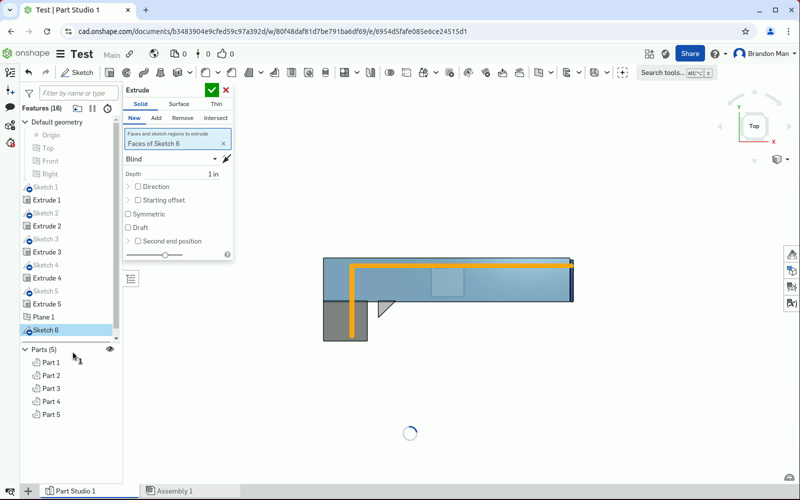
mouse_move(143, 106)
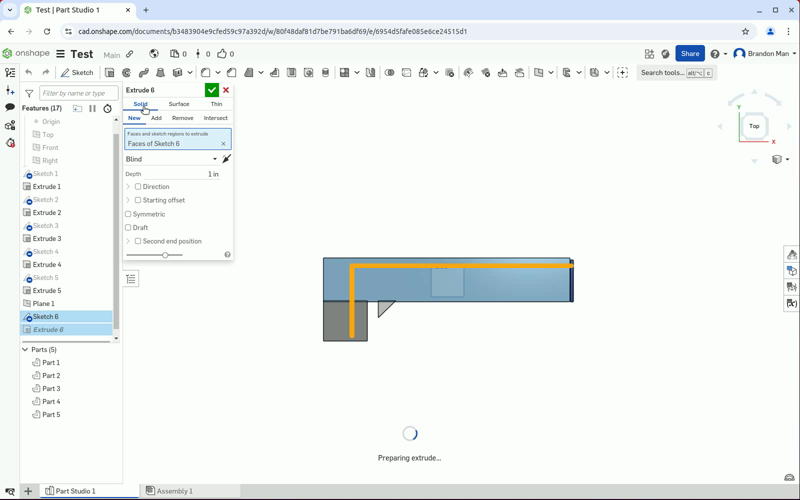
click(143, 106)
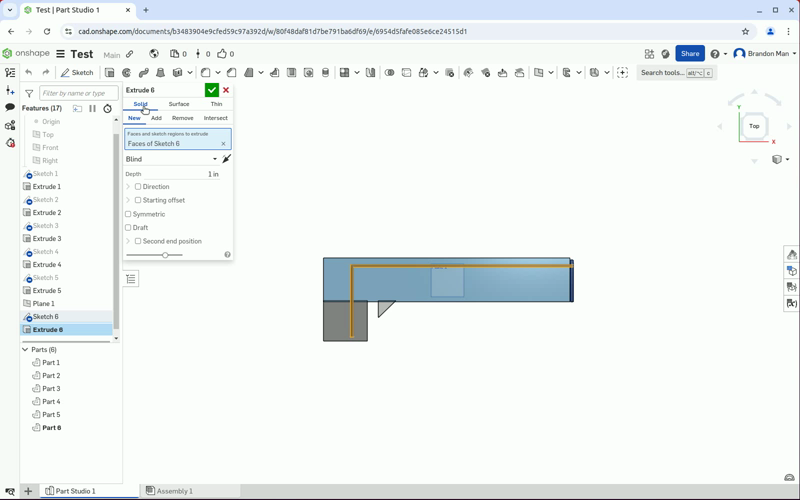
mouse_move(137, 120)
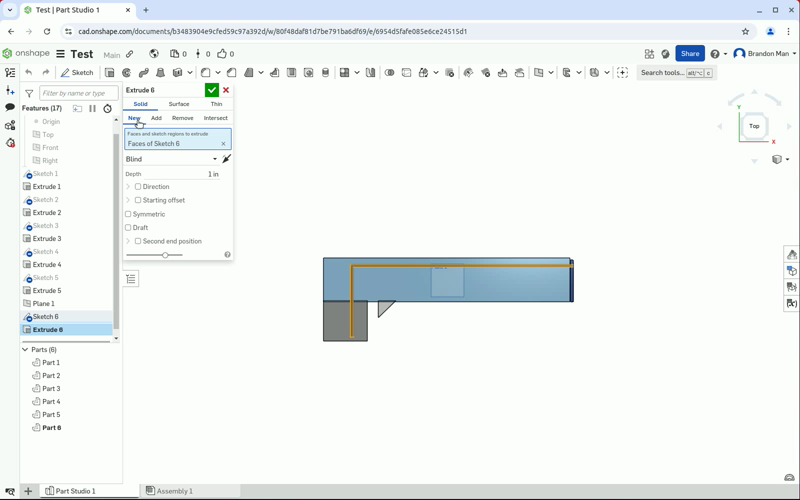
click(137, 120)
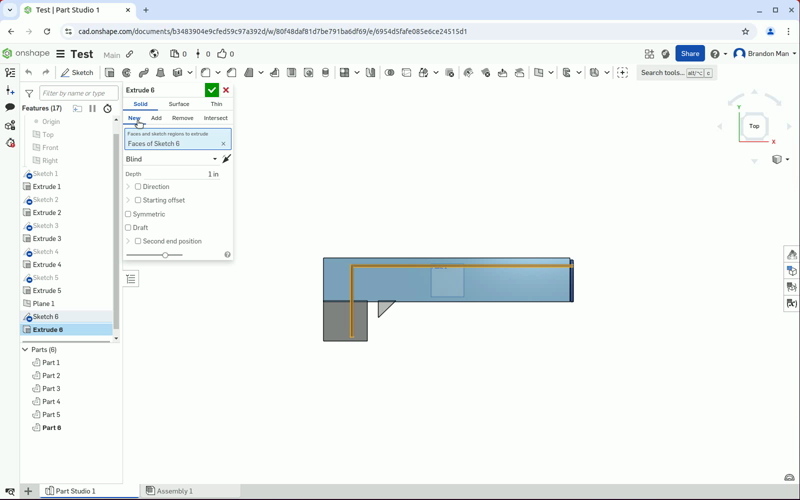
key(tab, 4)
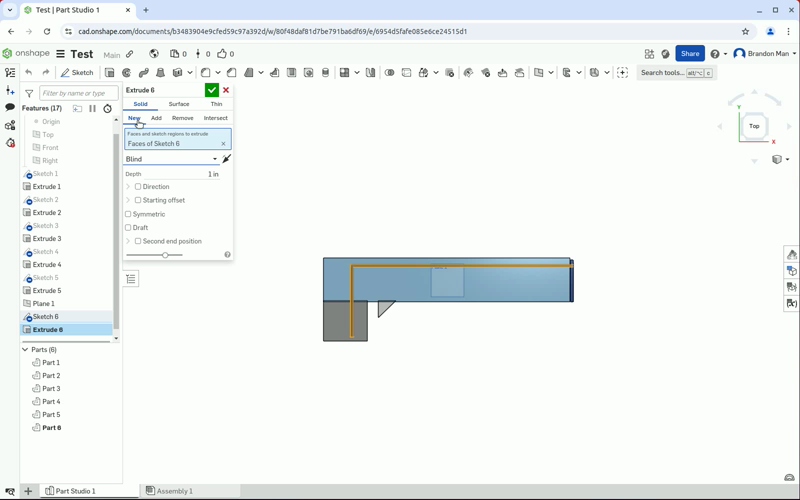
text(1.204)
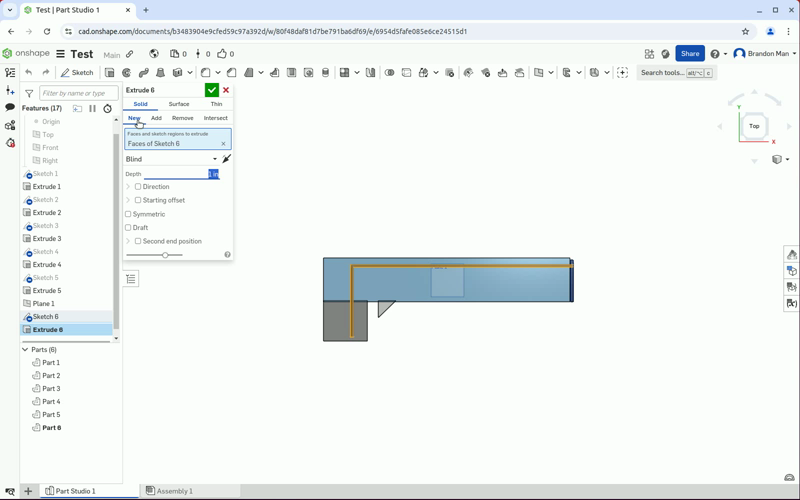
key(enter)
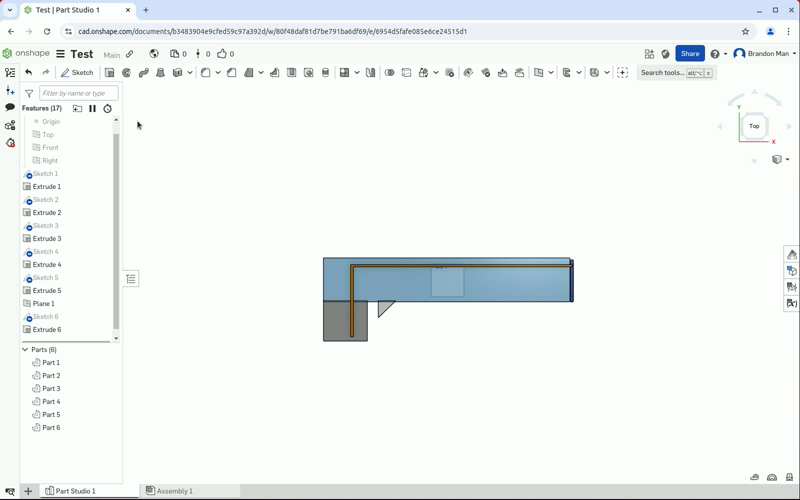
key(shift+h)
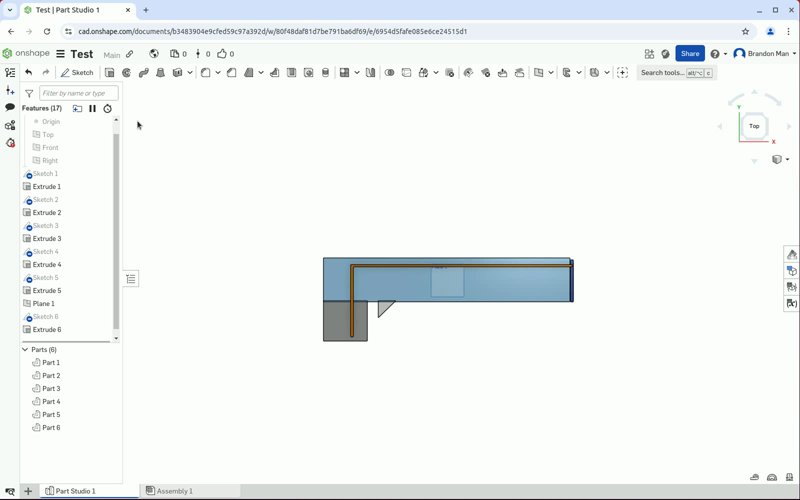
key(shift+h)
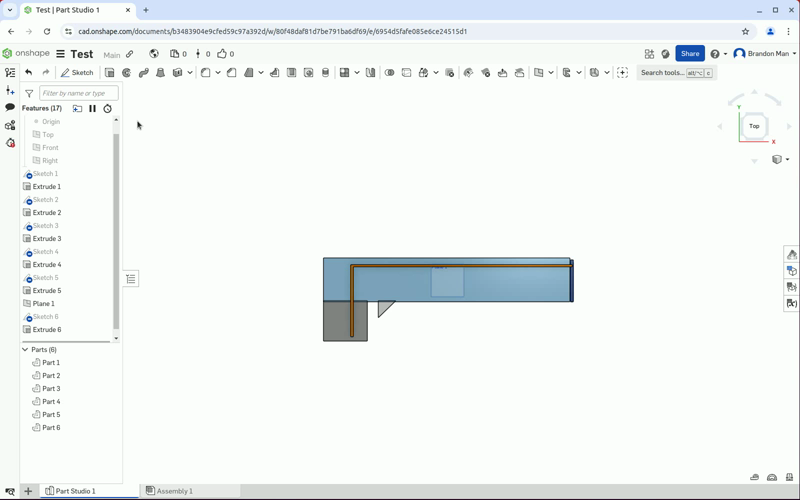
key(shift+7)
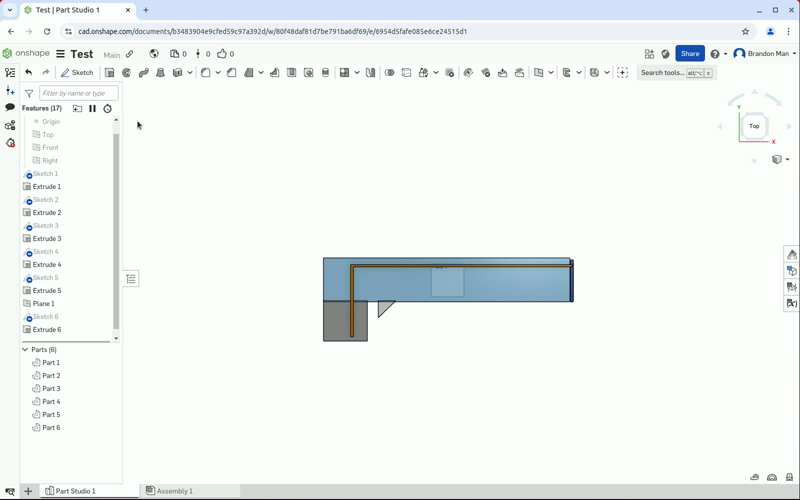
key(up, 3)
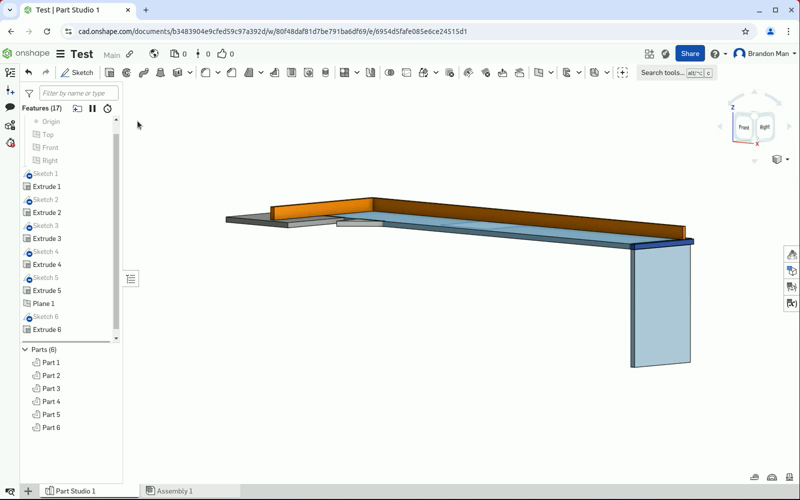
key(left, 3)
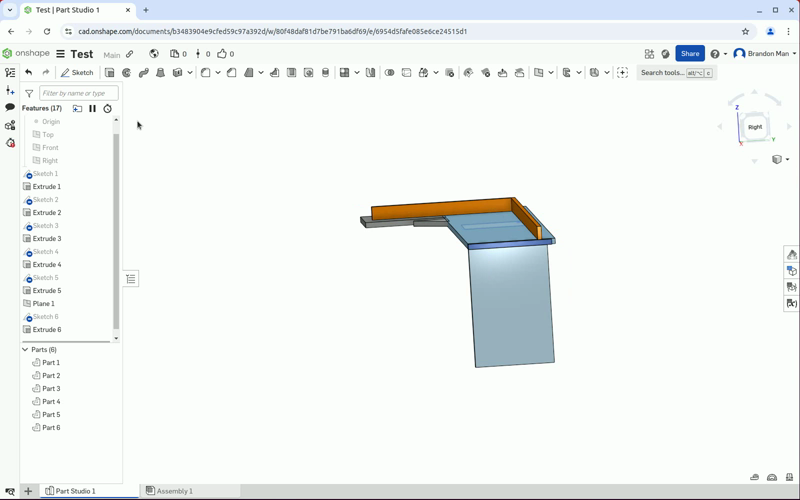
key(right, 3)
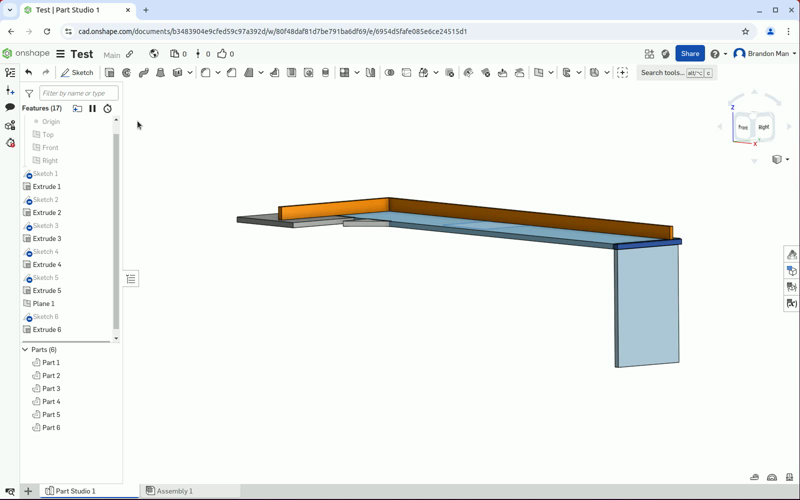
key(down, 3)
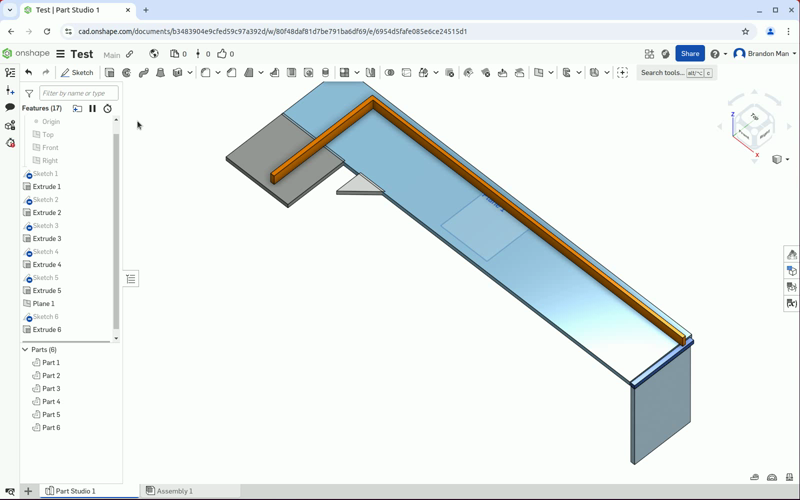
mouse_move(69, 176)
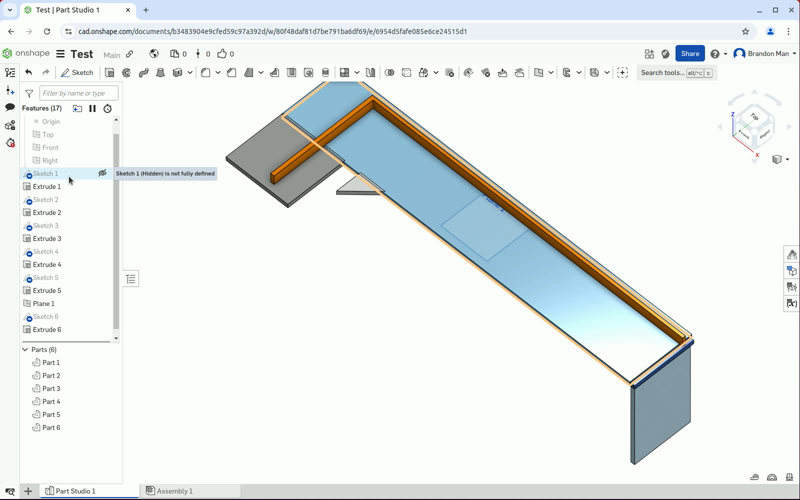
click(69, 176)